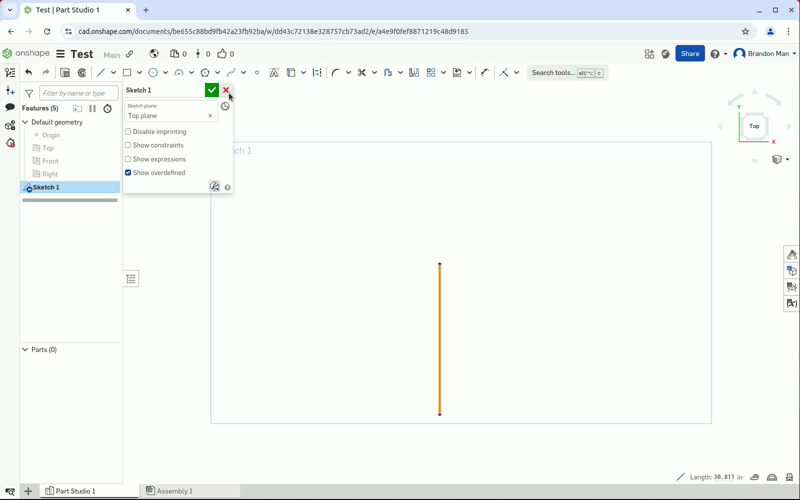
key(shift+h)
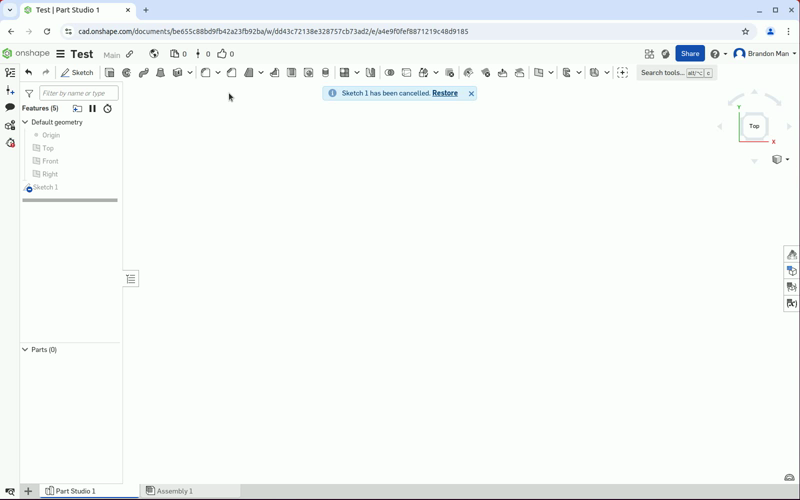
mouse_move(73, 352)
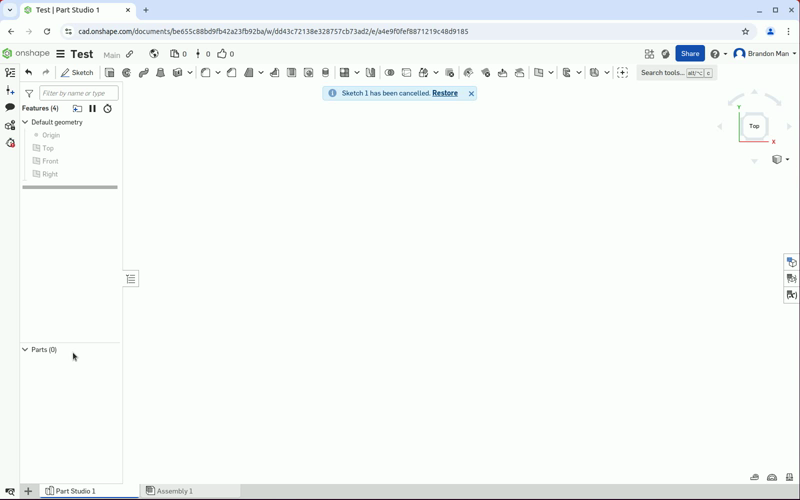
key(y)
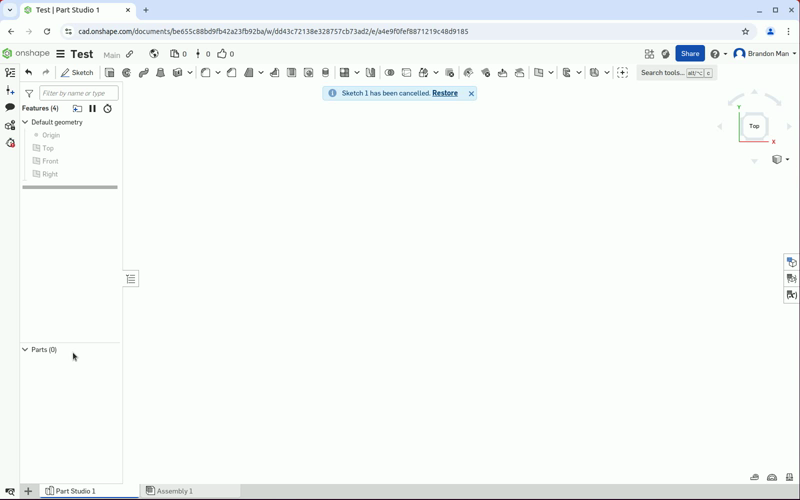
key(shift+p)
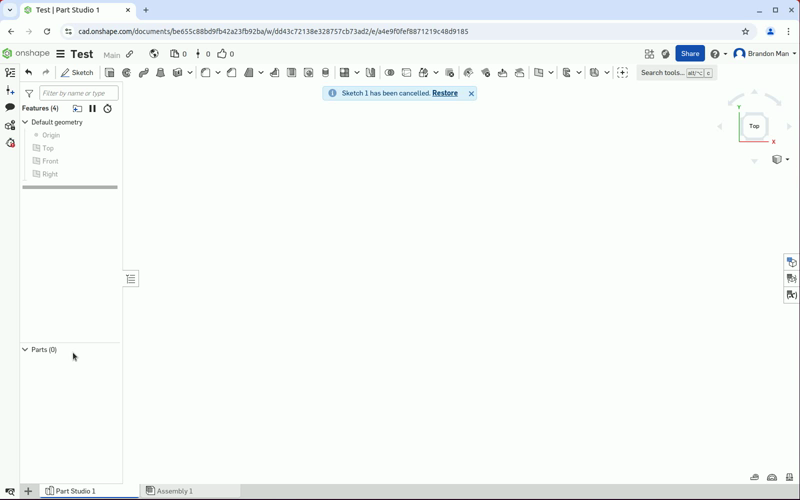
key(space)
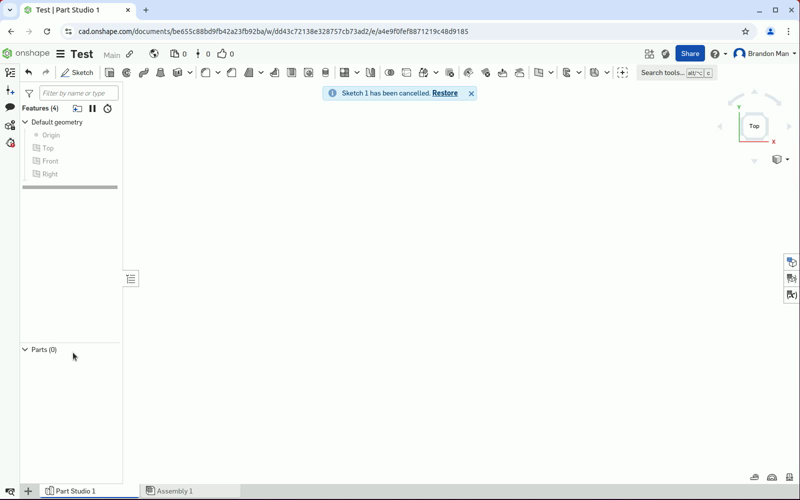
key_down(shift)
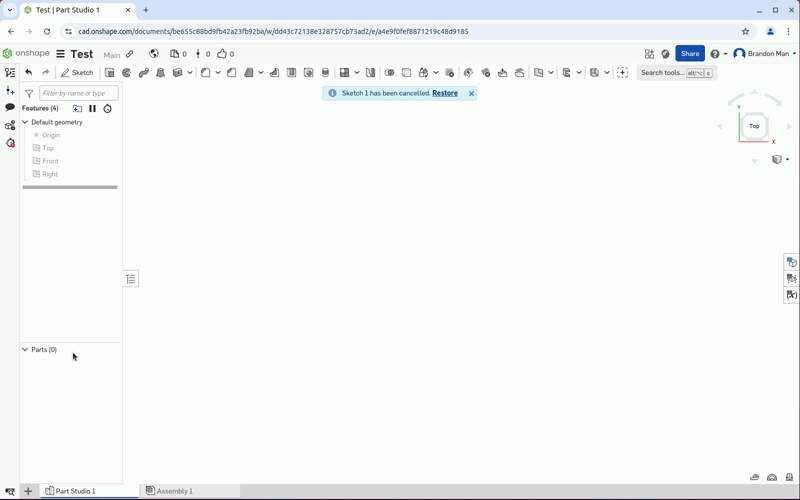
key(up)
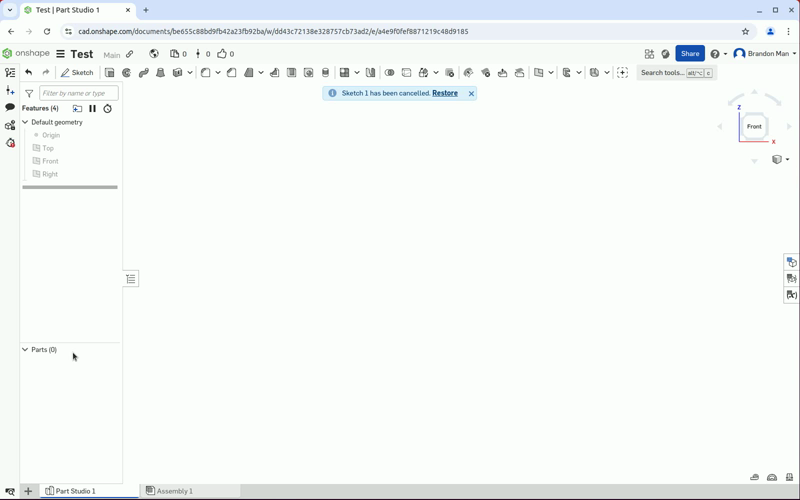
key_up(shift)
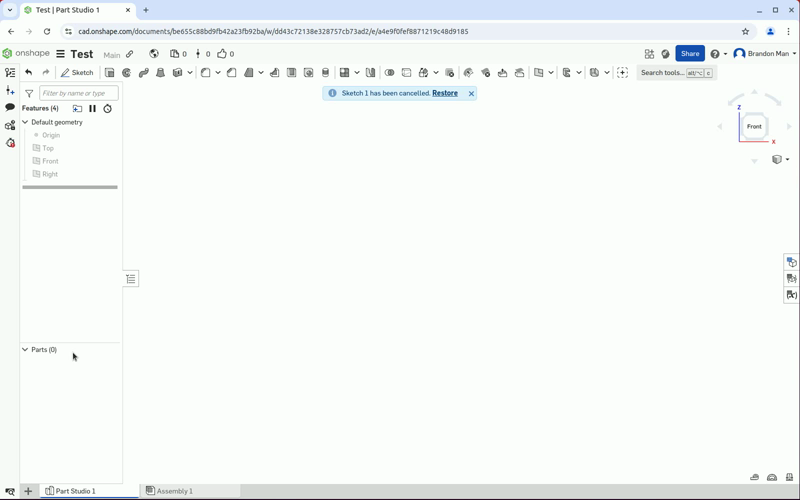
mouse_move(73, 352)
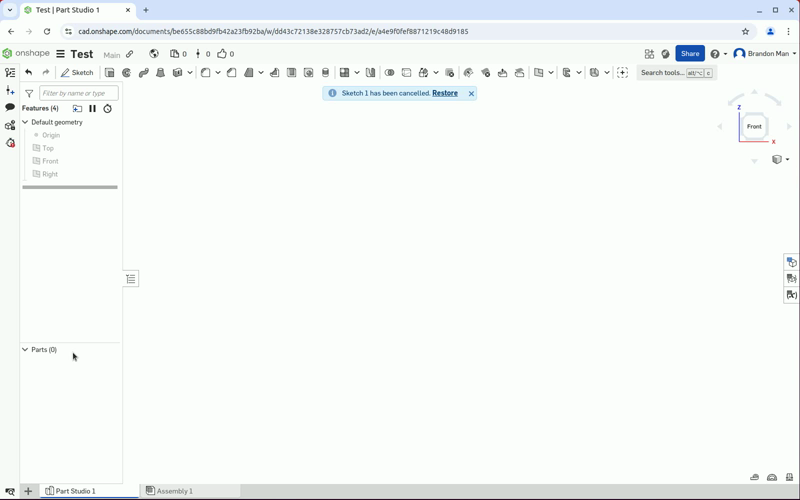
key(shift+y)
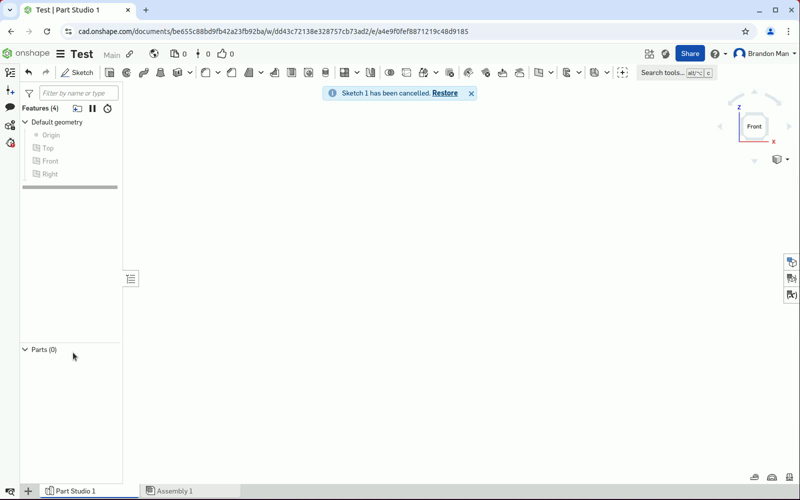
key(shift+s)
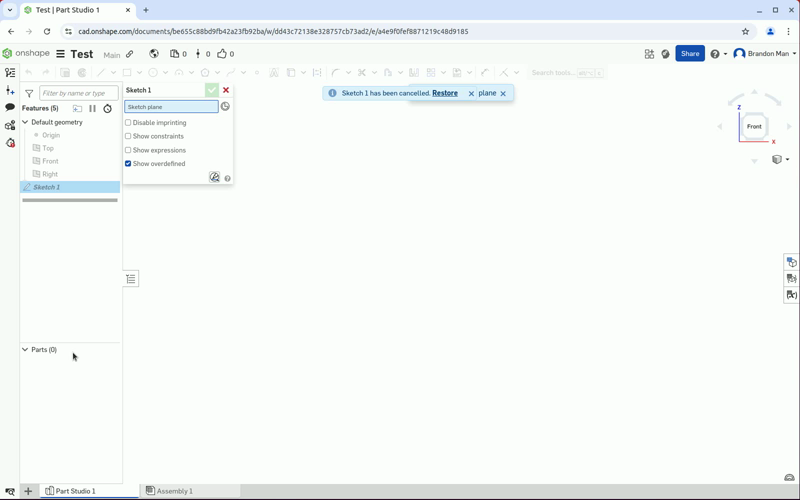
mouse_move(73, 163)
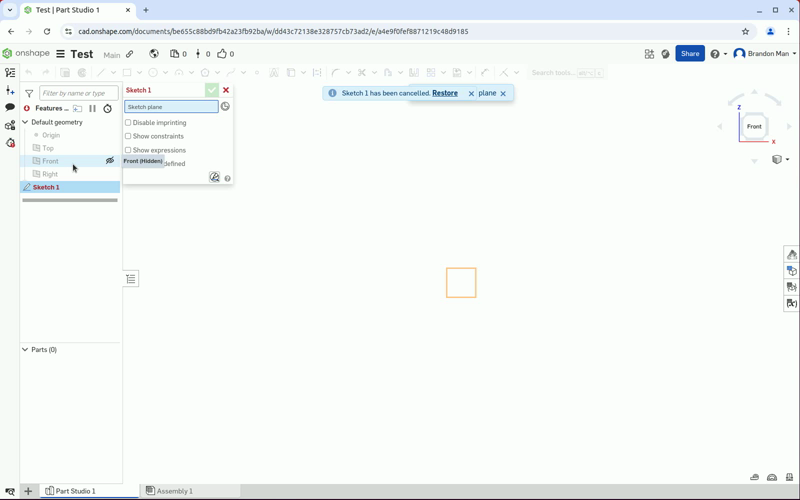
click(73, 163)
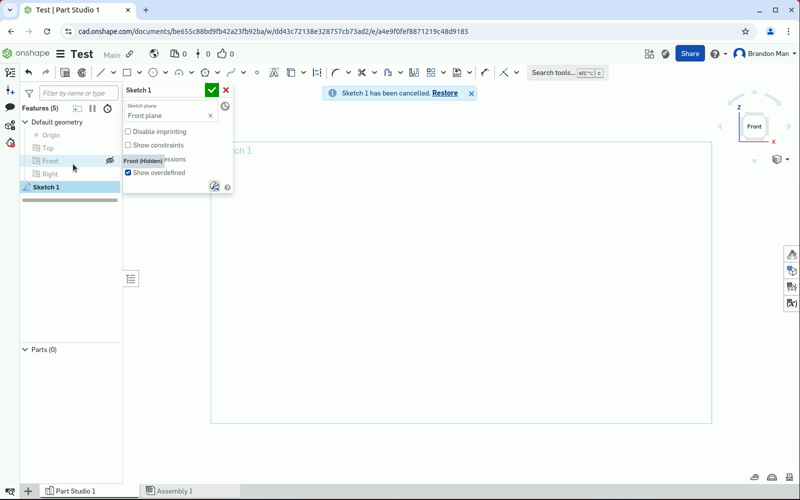
mouse_move(73, 352)
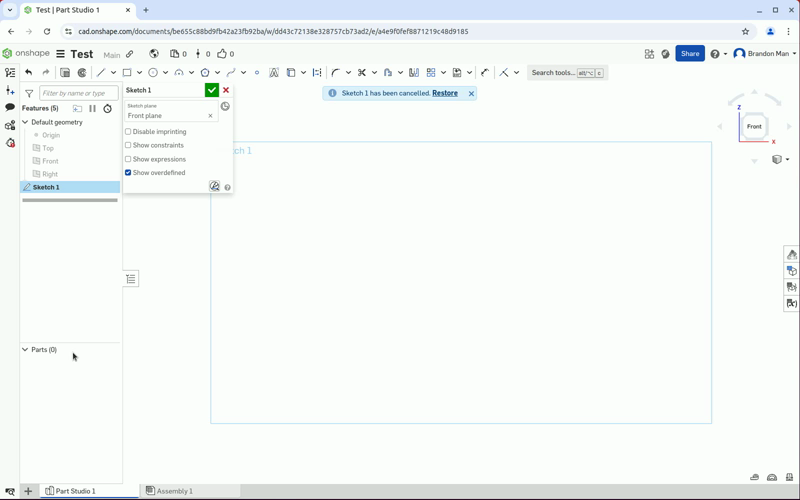
key(y)
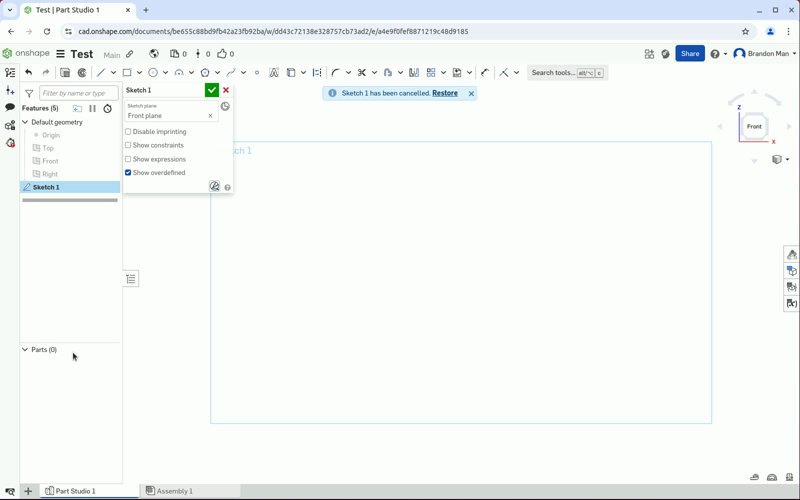
key(c)
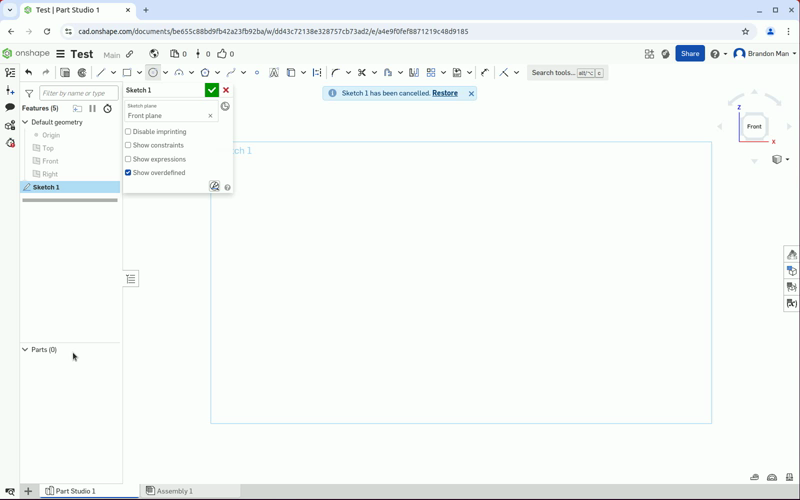
key_down(shift)
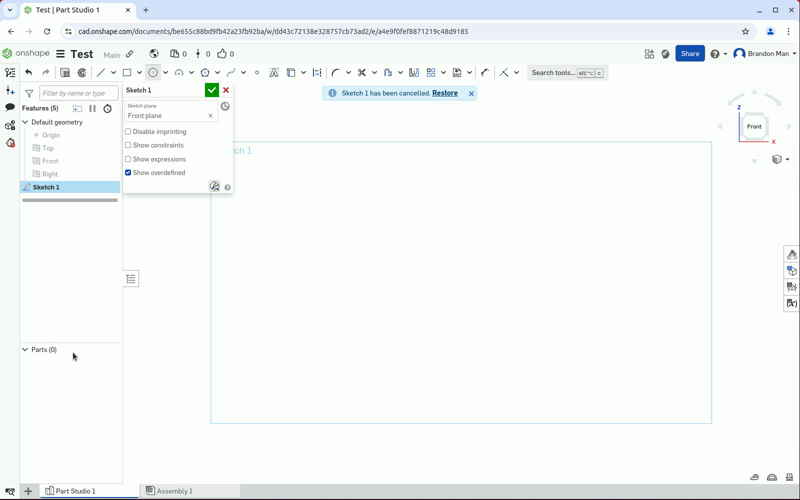
mouse_move(460, 179)
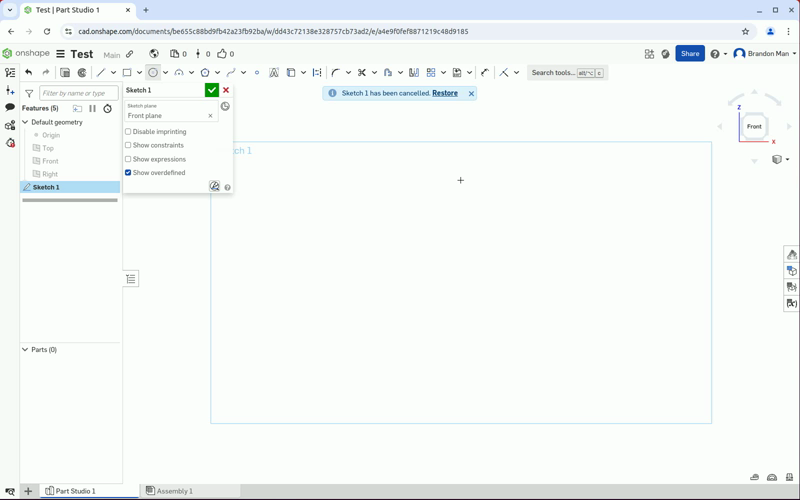
click(460, 179)
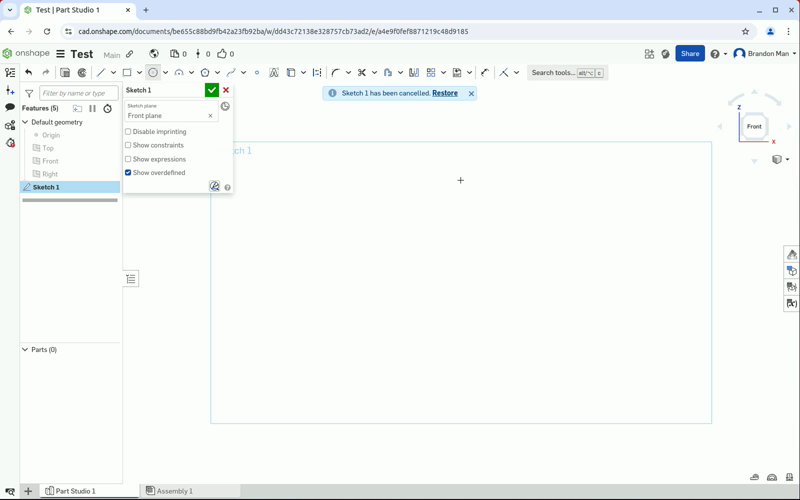
key_up(shift)
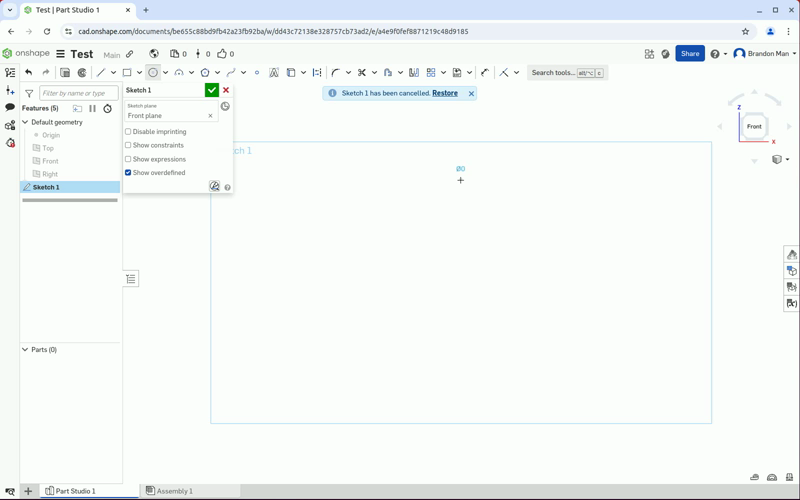
mouse_move(470, 179)
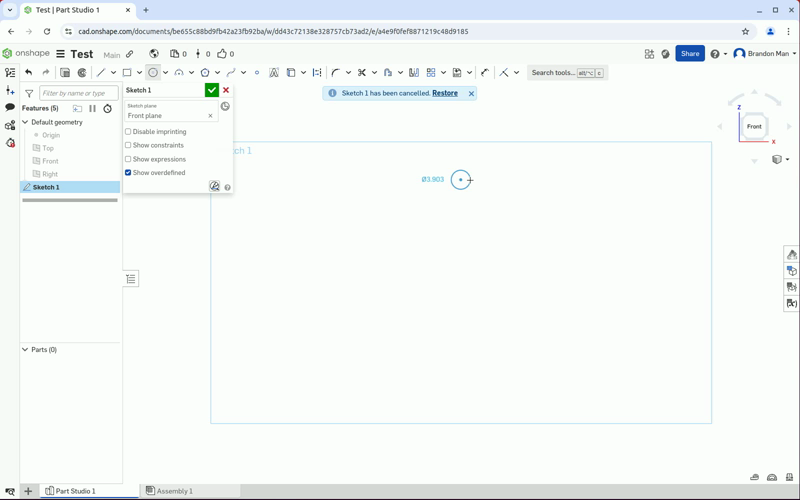
click(470, 179)
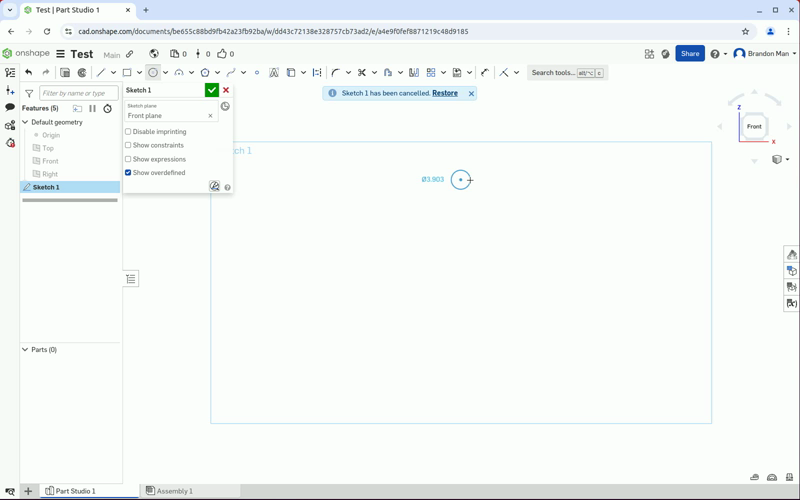
key(esc)
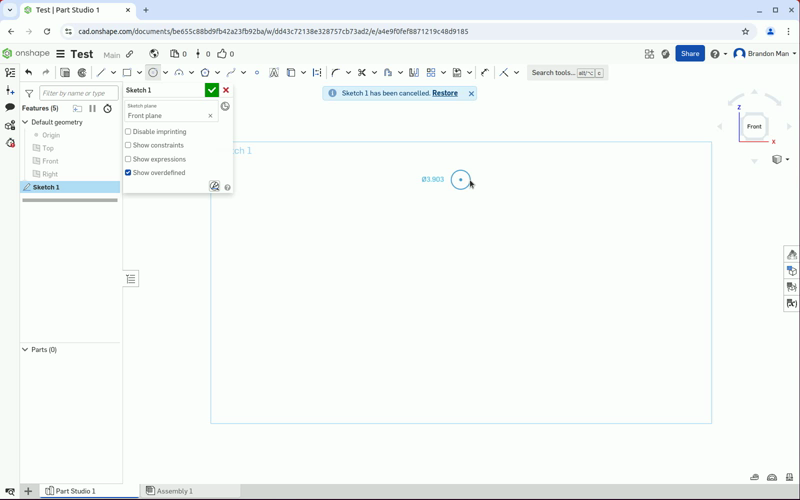
key(c)
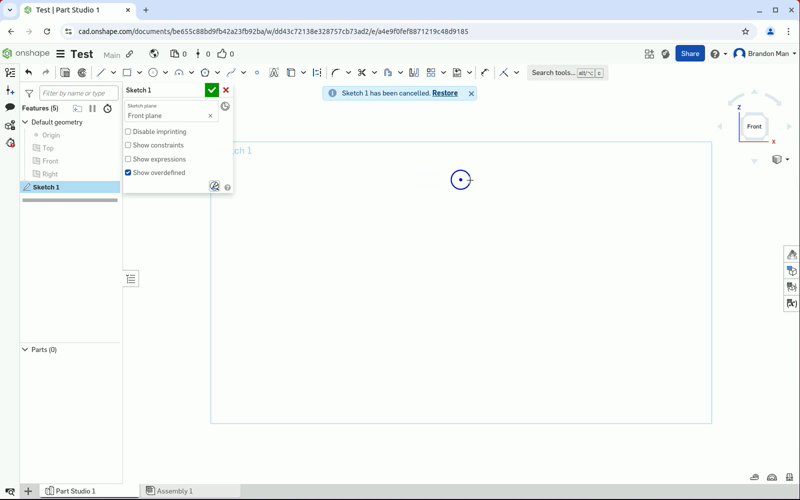
key_down(shift)
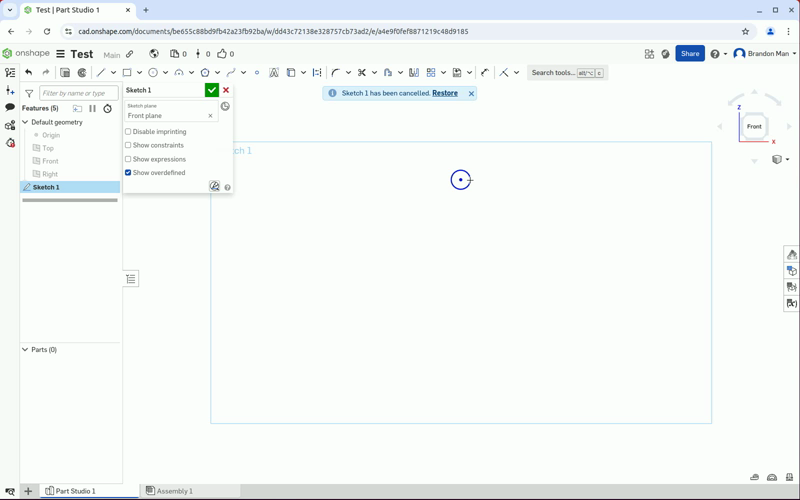
mouse_move(460, 179)
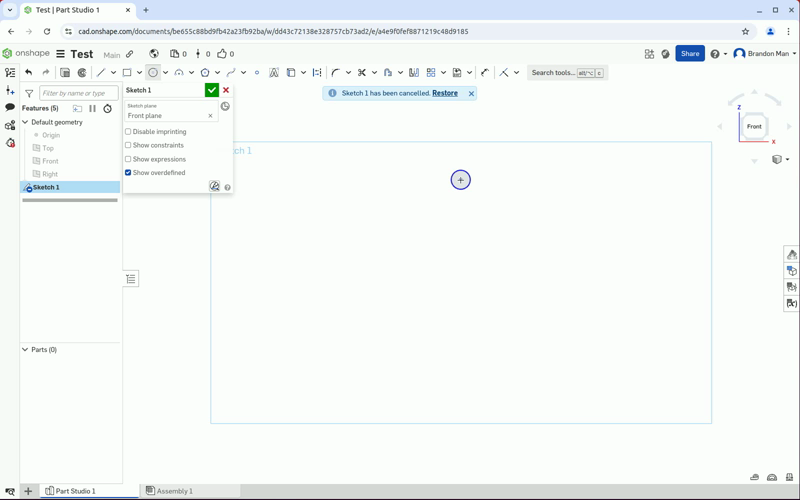
click(460, 179)
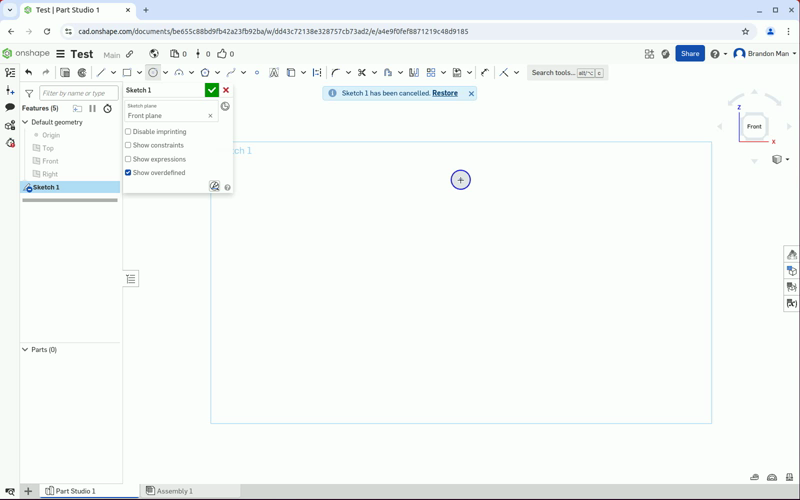
key_up(shift)
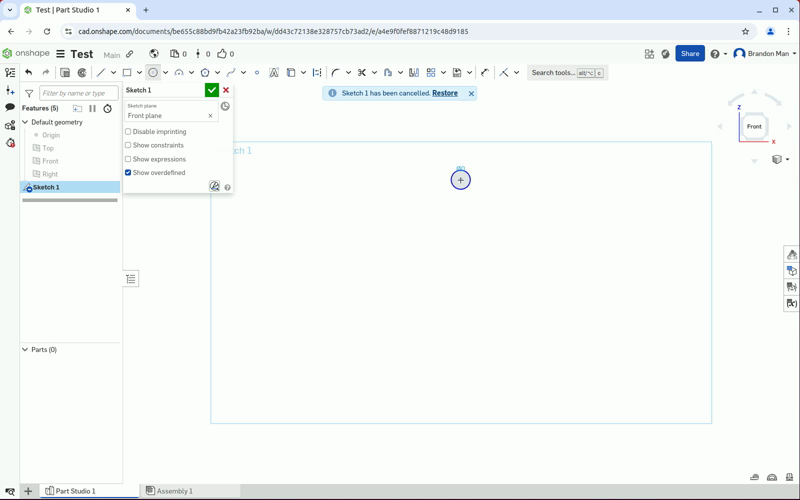
mouse_move(463, 179)
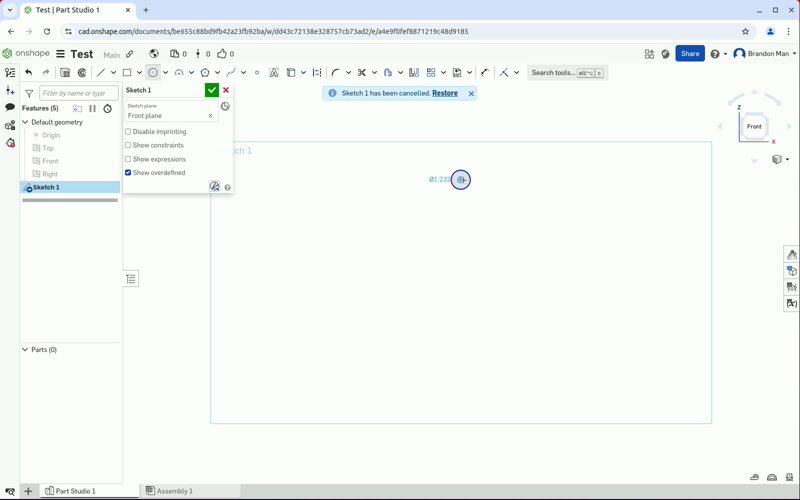
scroll(6)
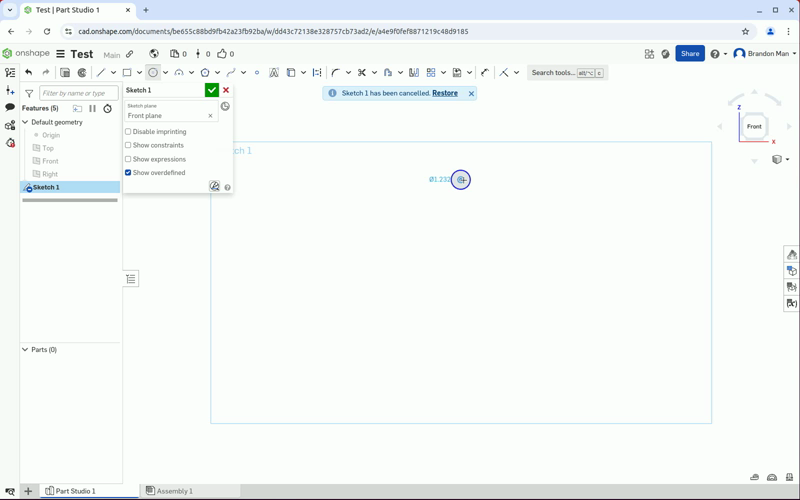
scroll(6)
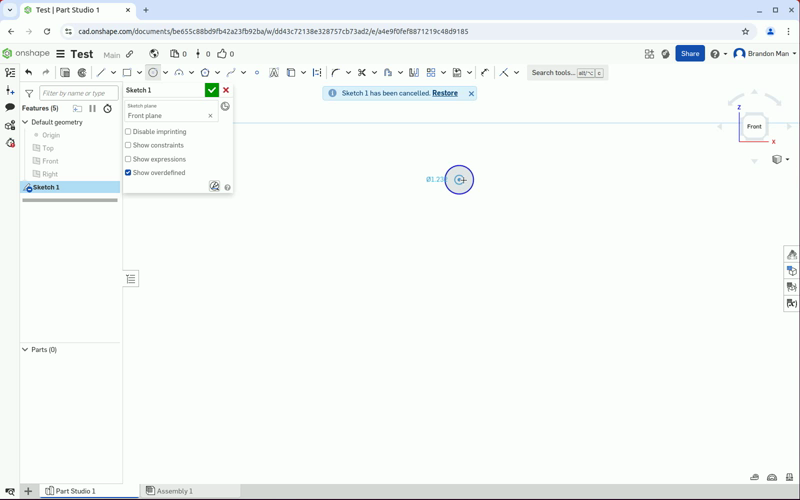
scroll(6)
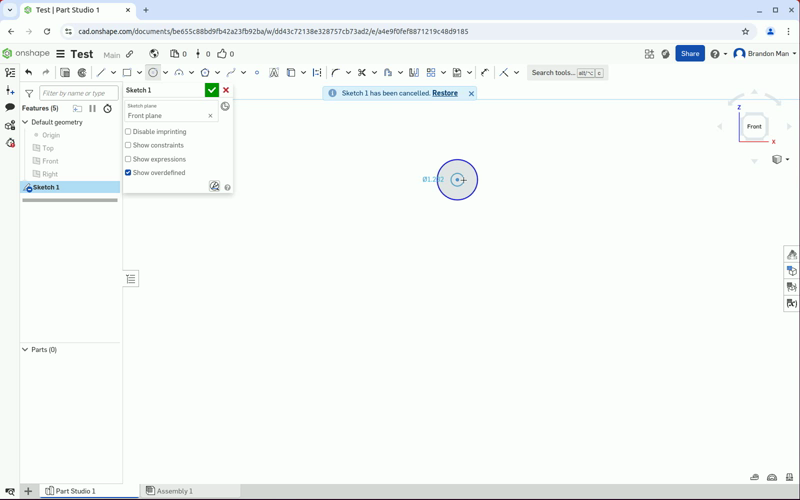
scroll(6)
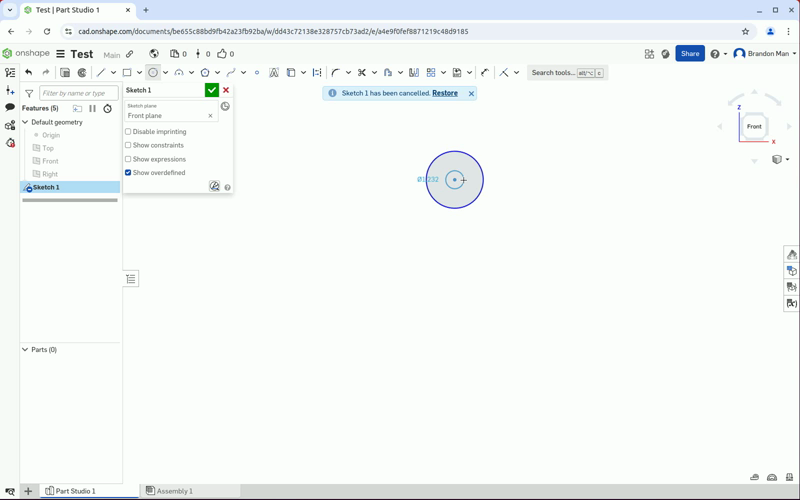
scroll(6)
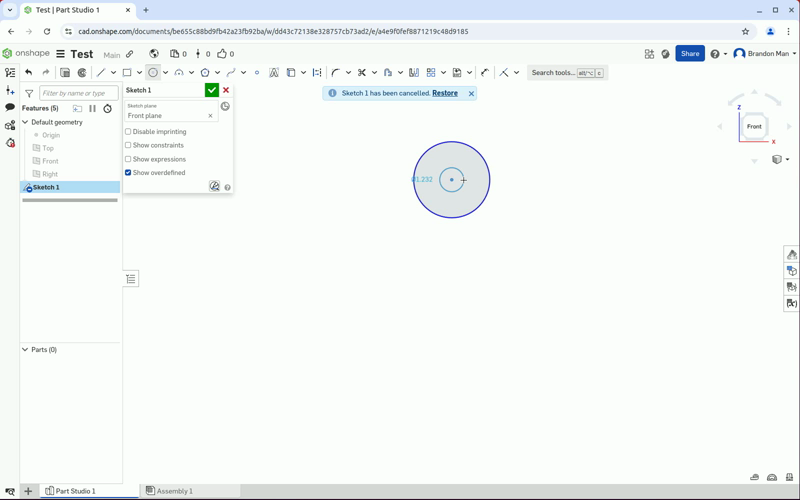
scroll(6)
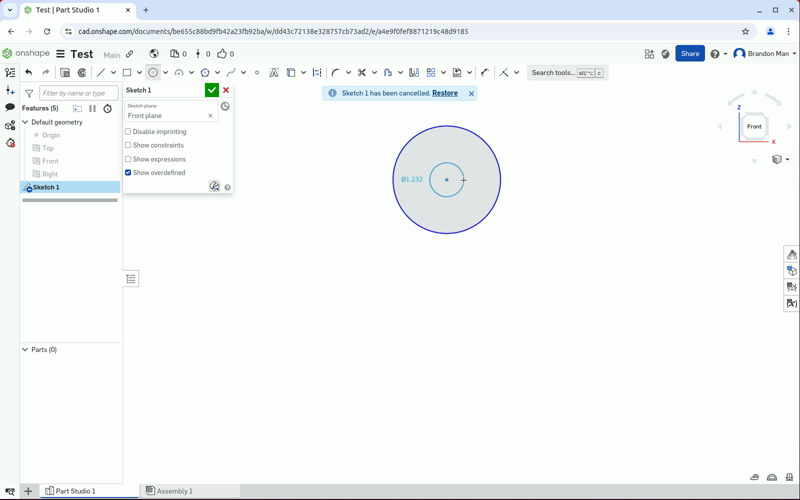
scroll(6)
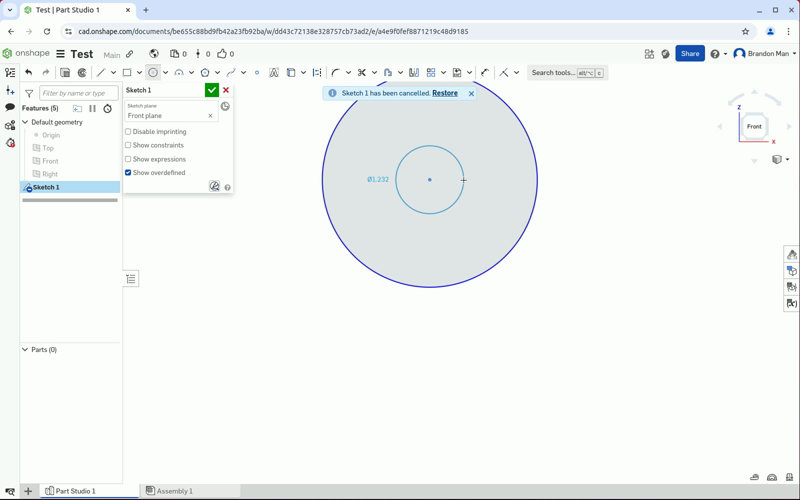
click(463, 179)
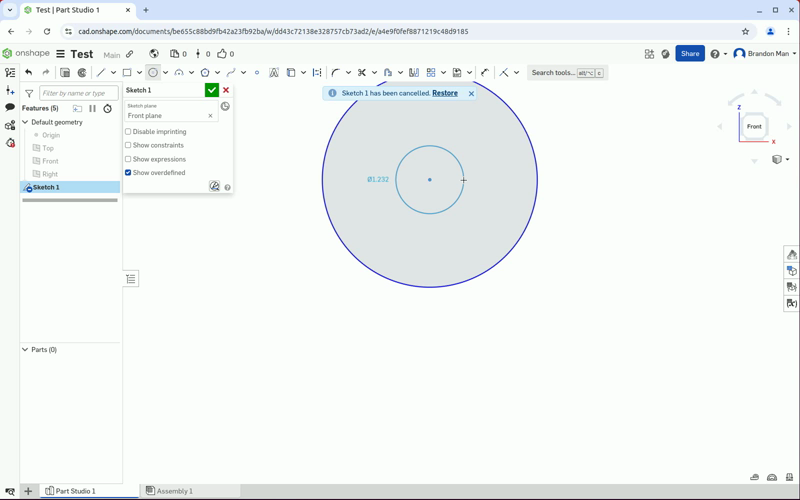
scroll(-6)
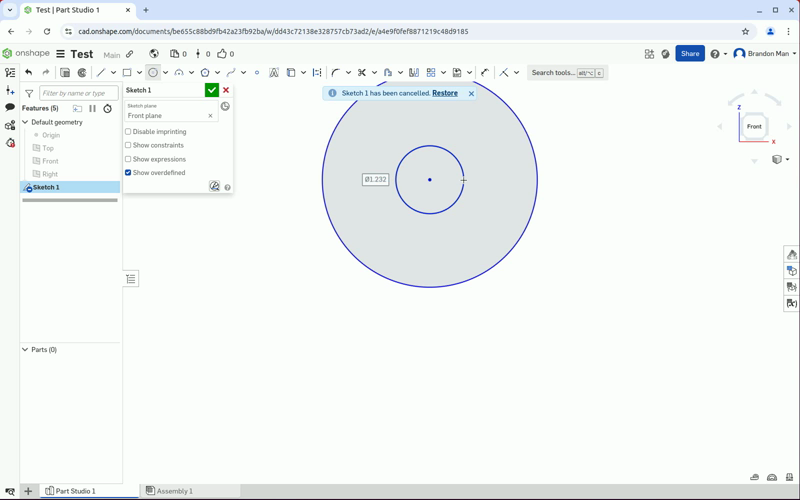
scroll(-6)
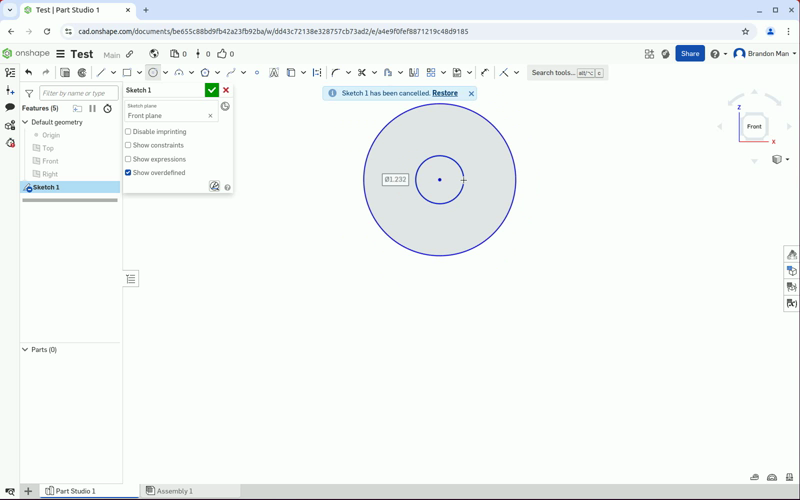
scroll(-6)
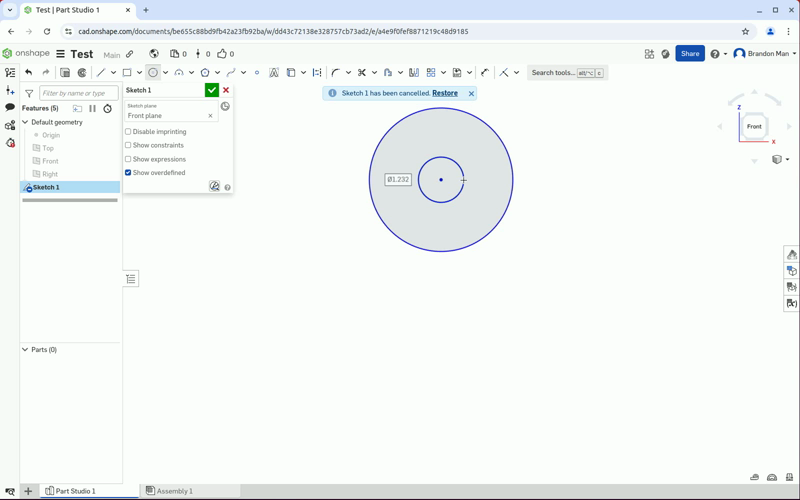
scroll(-6)
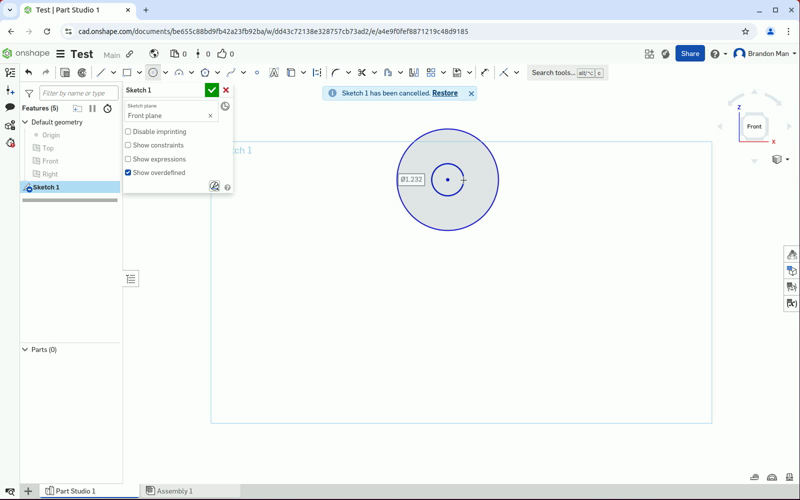
scroll(-6)
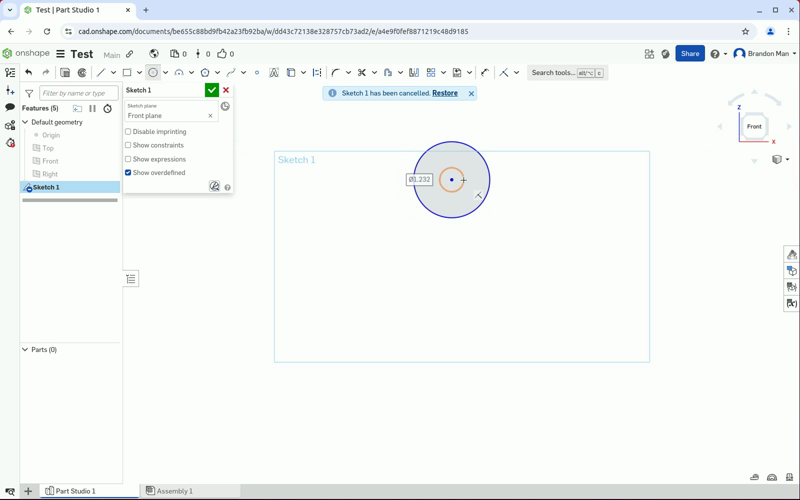
scroll(-6)
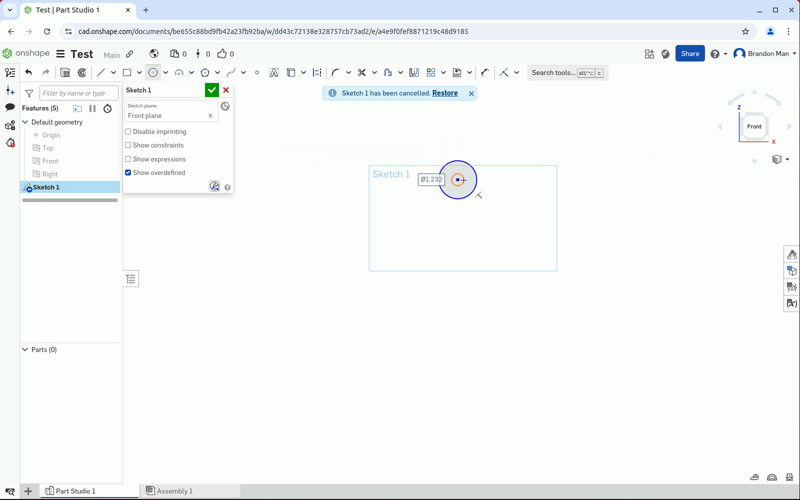
scroll(-6)
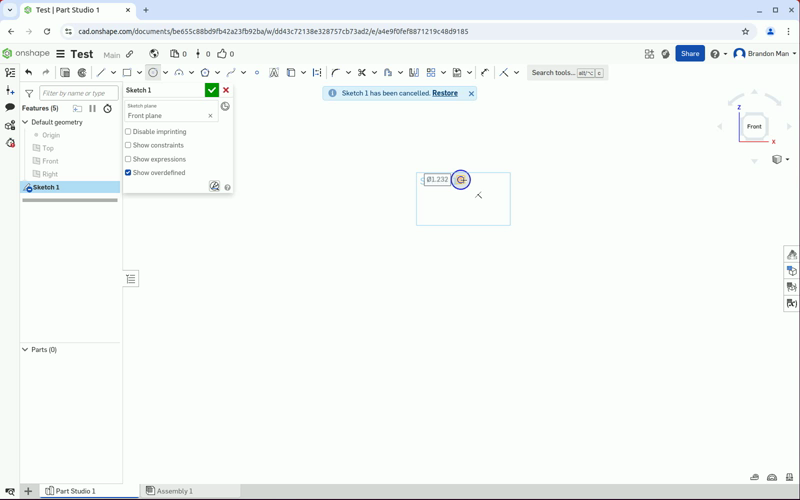
key(esc)
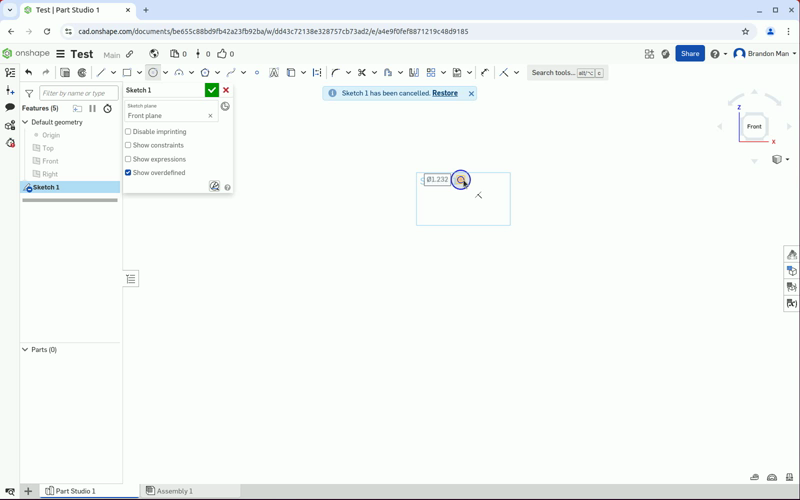
mouse_move(462, 175)
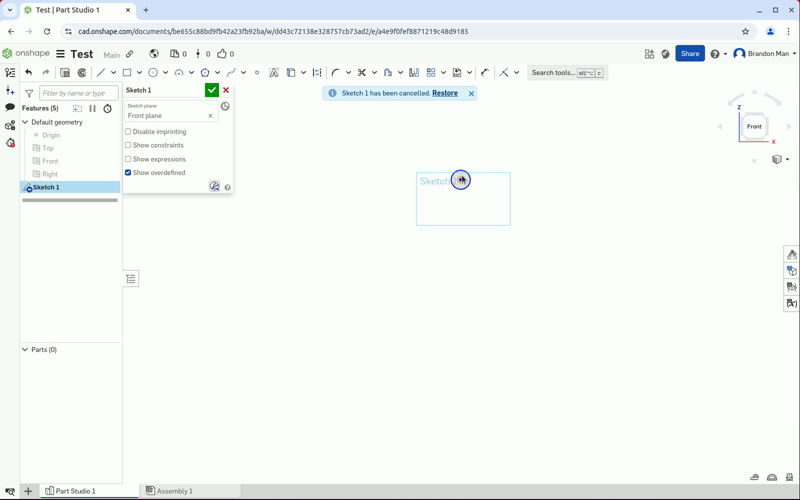
scroll(6)
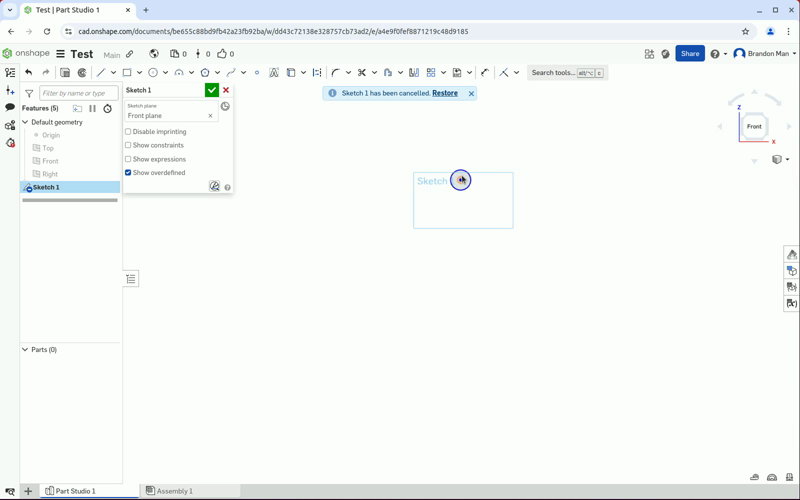
scroll(6)
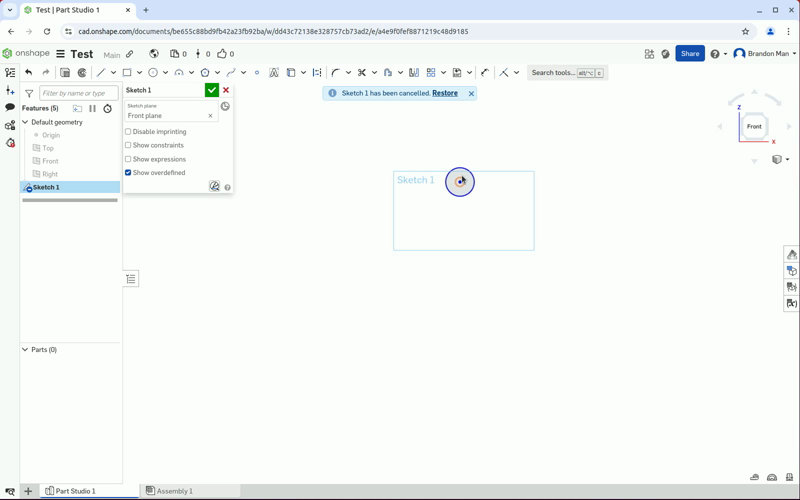
scroll(6)
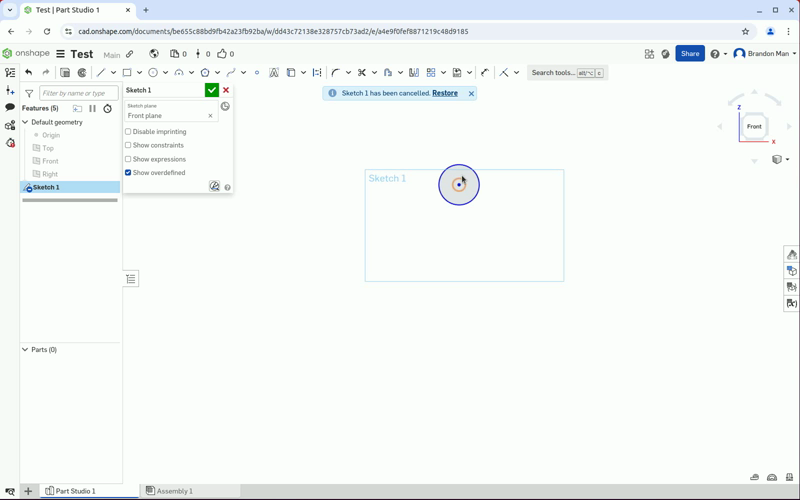
scroll(6)
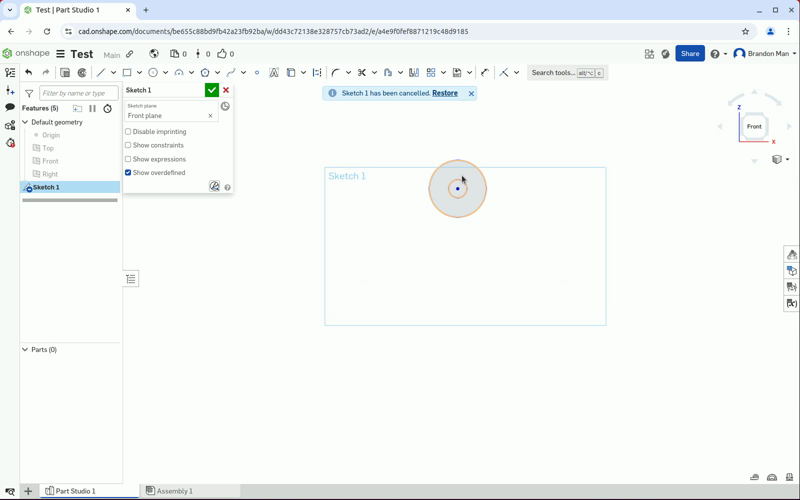
scroll(6)
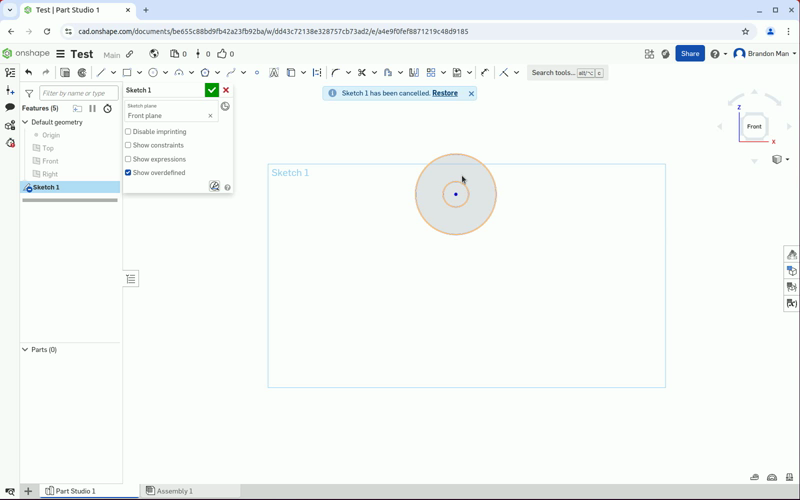
scroll(6)
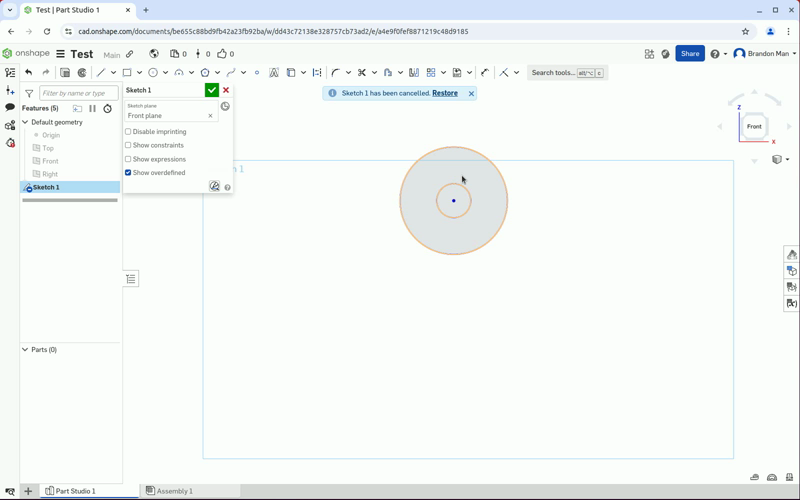
scroll(6)
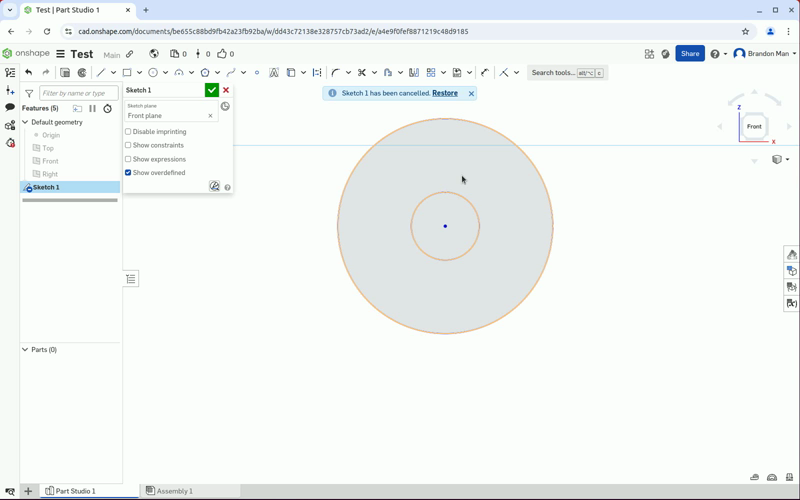
click(462, 175)
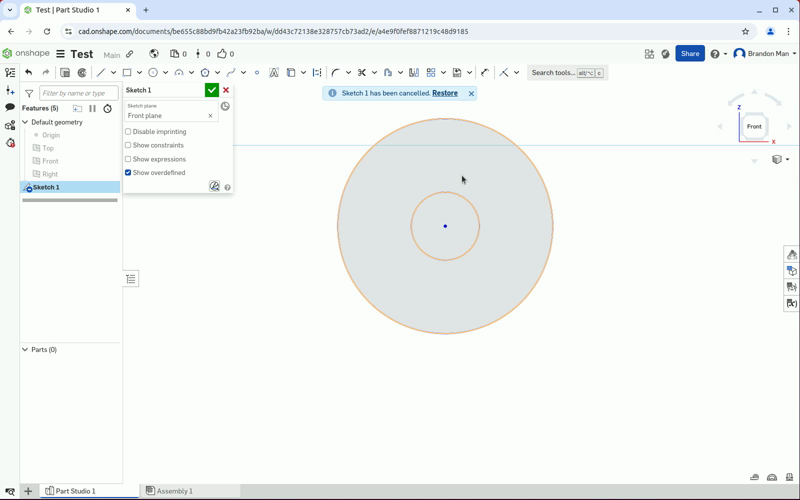
scroll(-6)
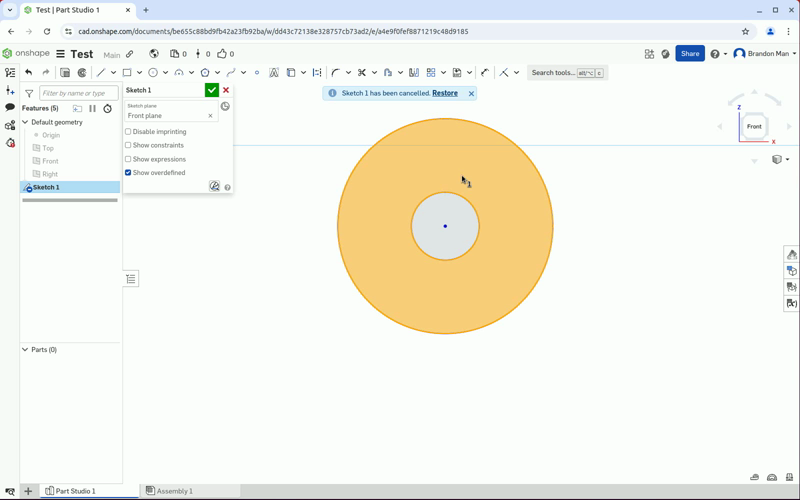
scroll(-6)
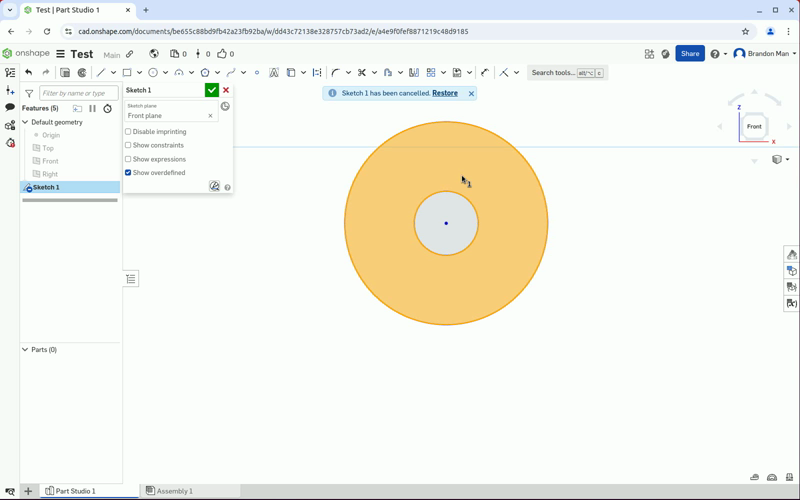
scroll(-6)
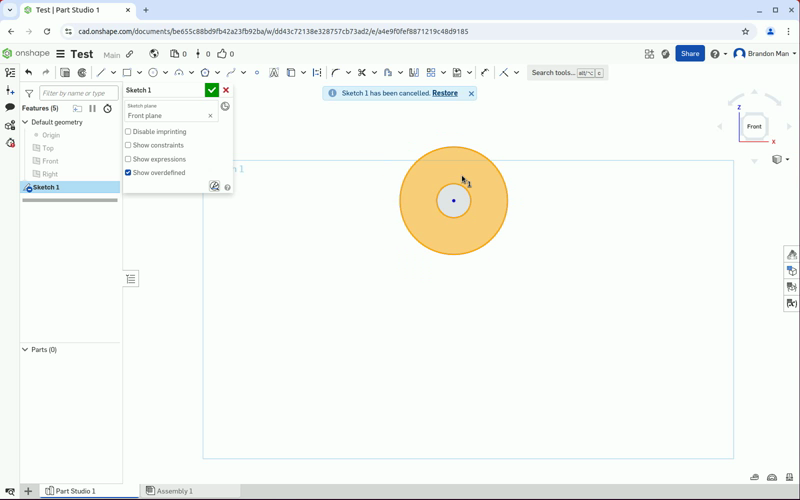
scroll(-6)
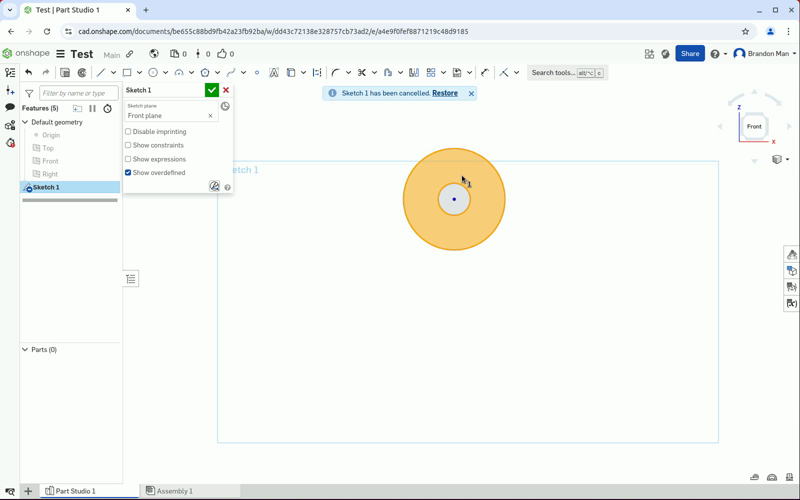
scroll(-6)
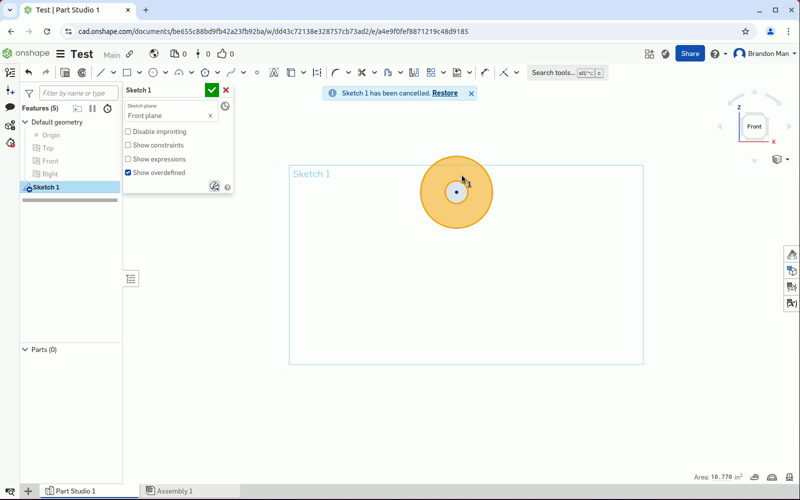
scroll(-6)
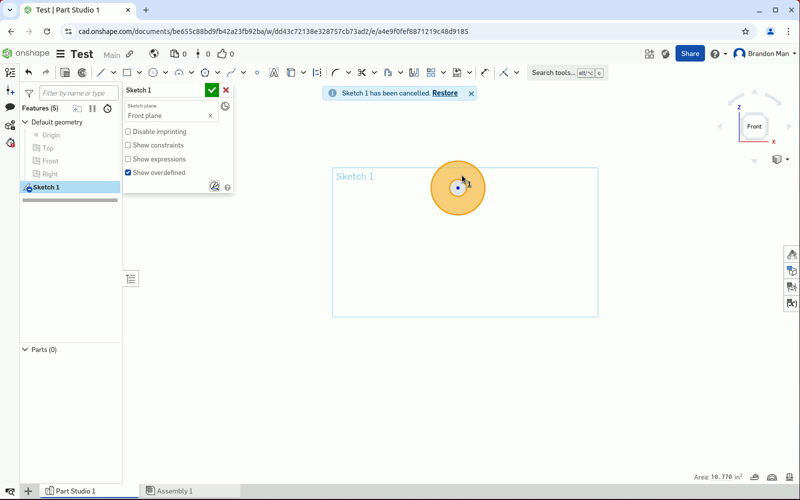
scroll(-6)
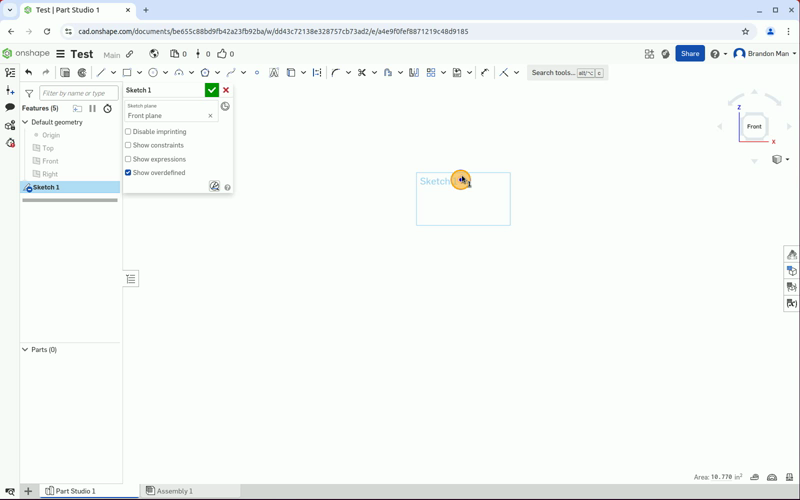
mouse_move(73, 352)
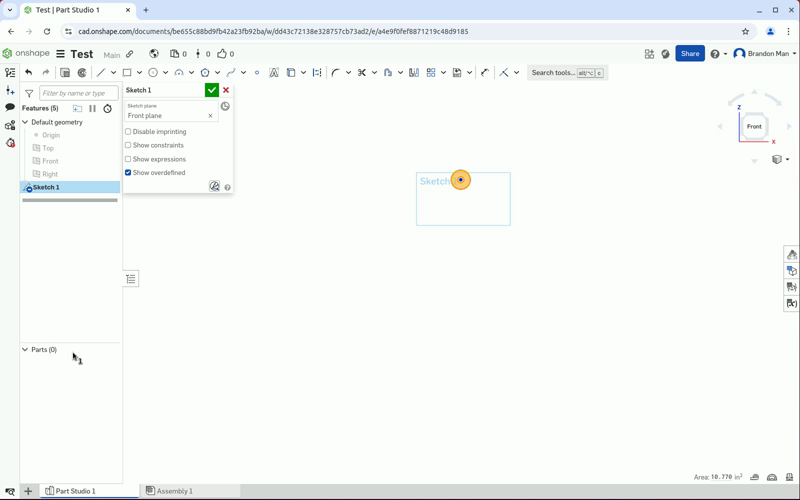
key(shift+y)
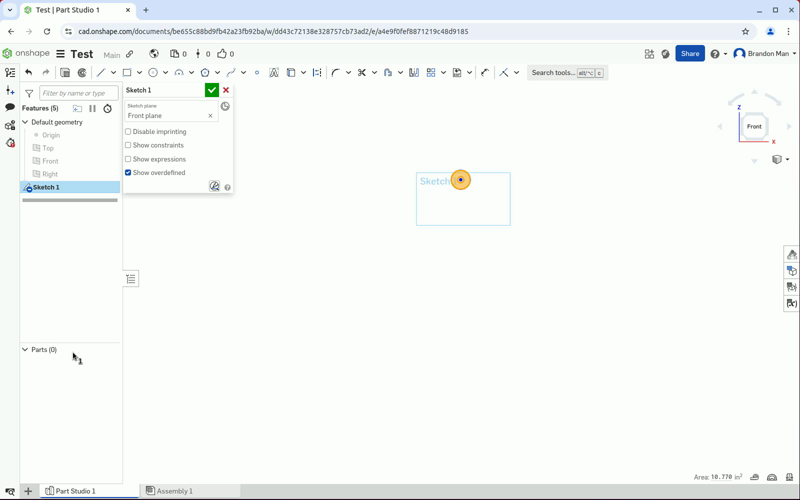
key(shift+e)
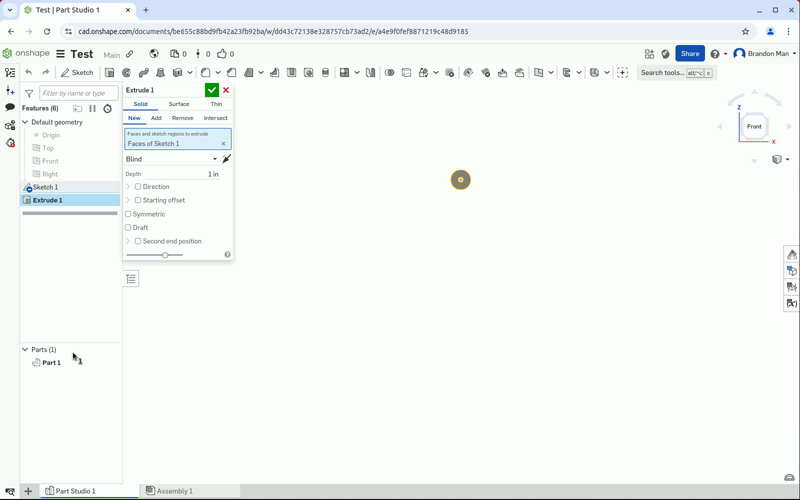
mouse_move(143, 106)
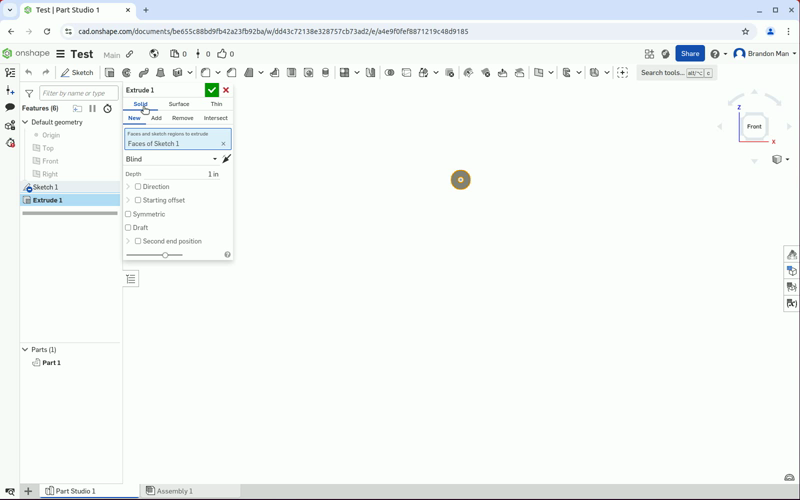
click(143, 106)
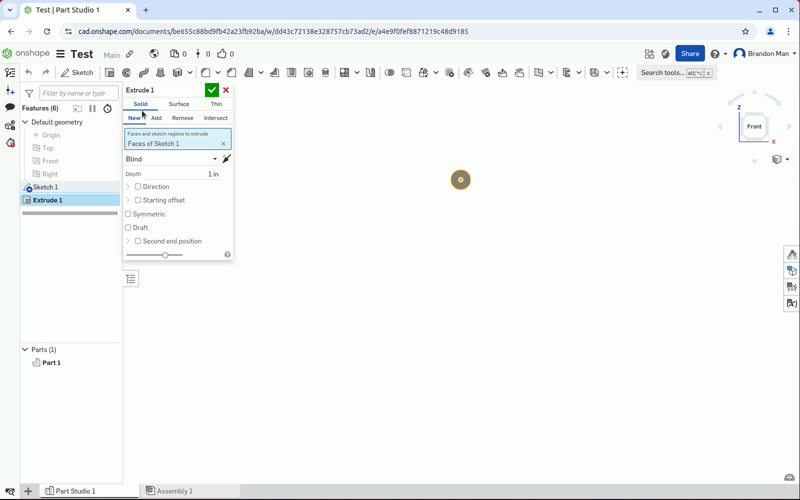
mouse_move(137, 120)
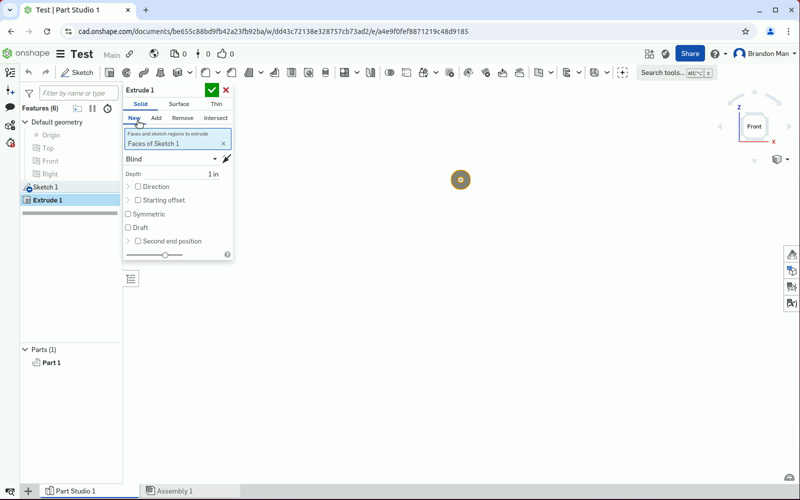
click(137, 120)
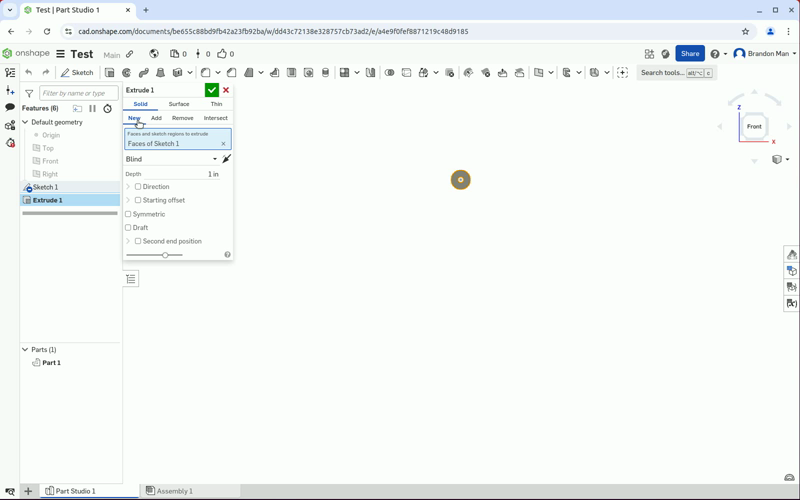
key(tab, 4)
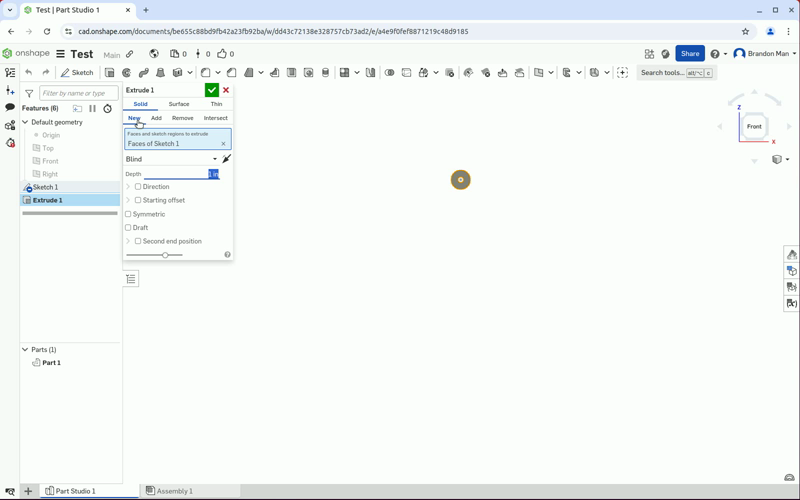
text(0.481)
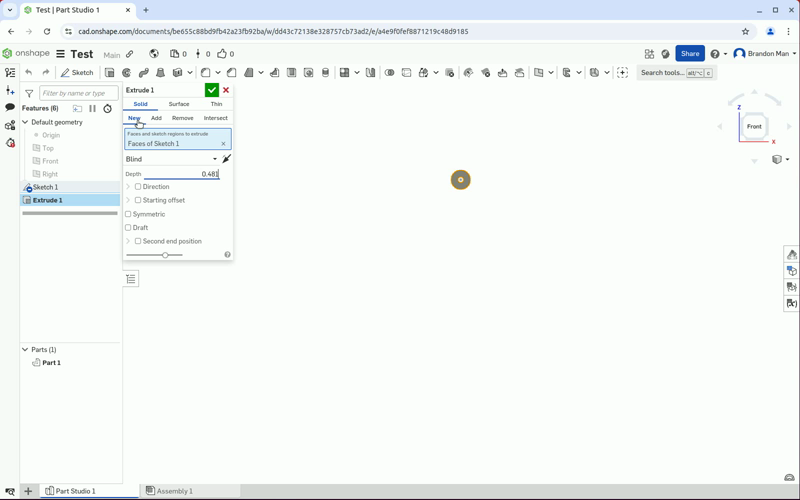
key(enter)
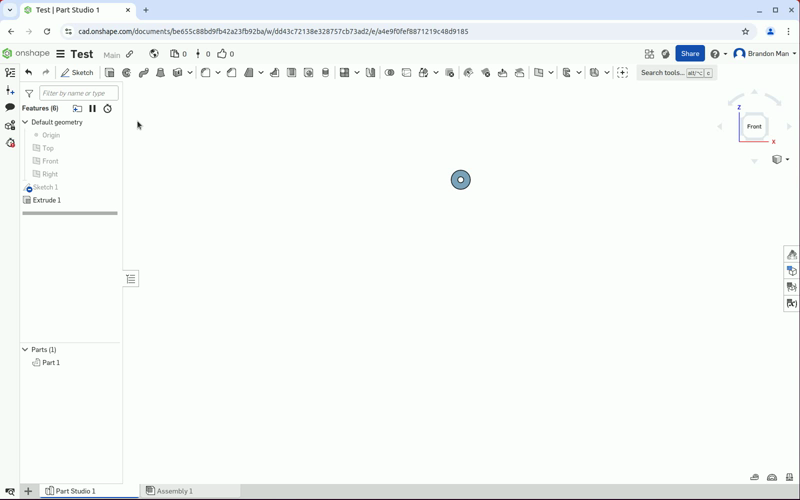
key(shift+h)
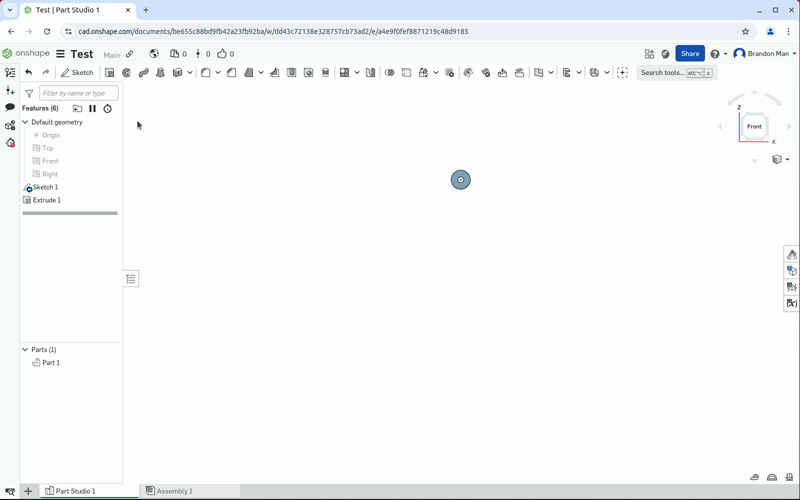
key(shift+h)
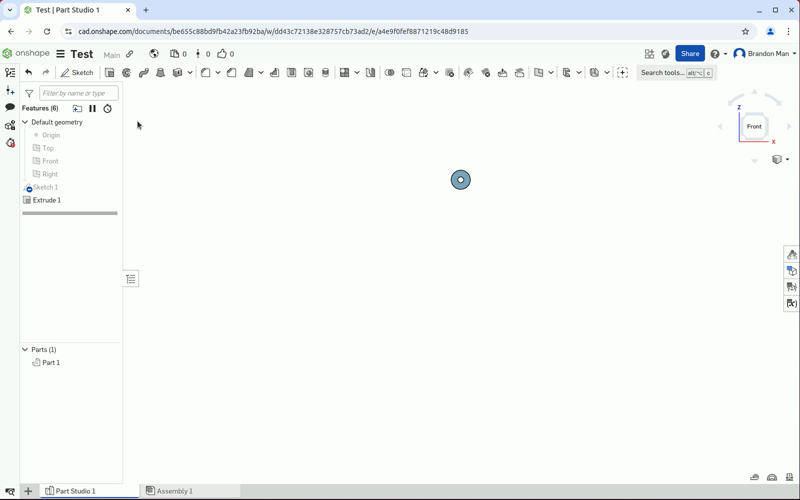
mouse_move(73, 189)
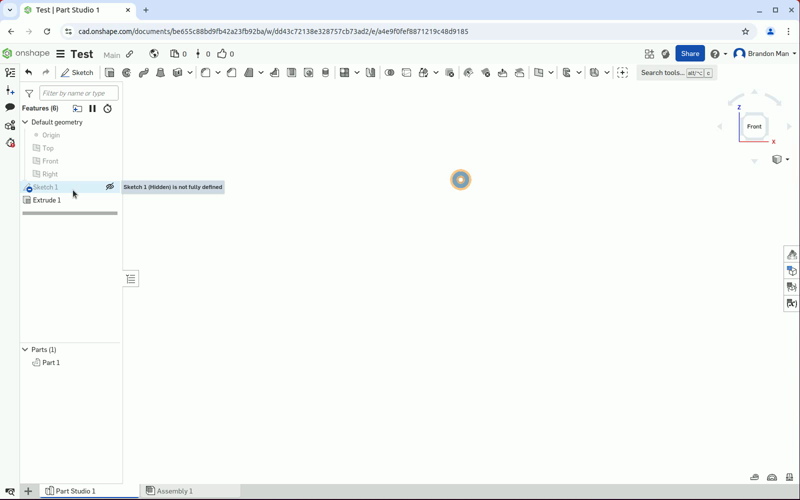
click(73, 189)
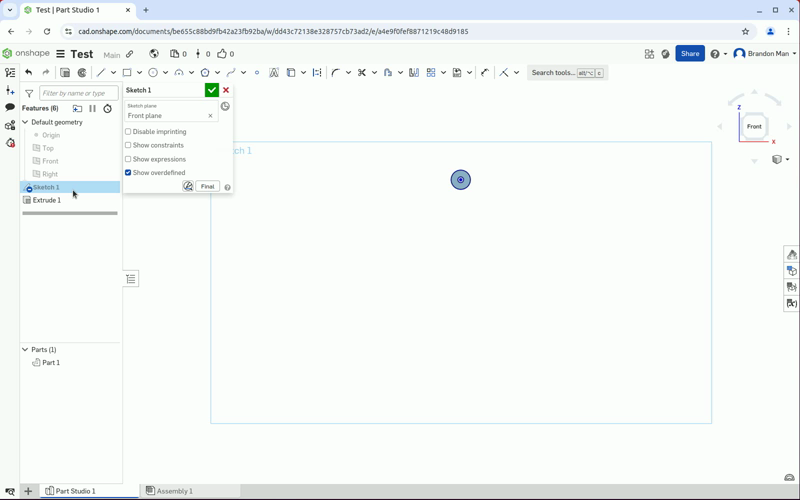
mouse_move(229, 92)
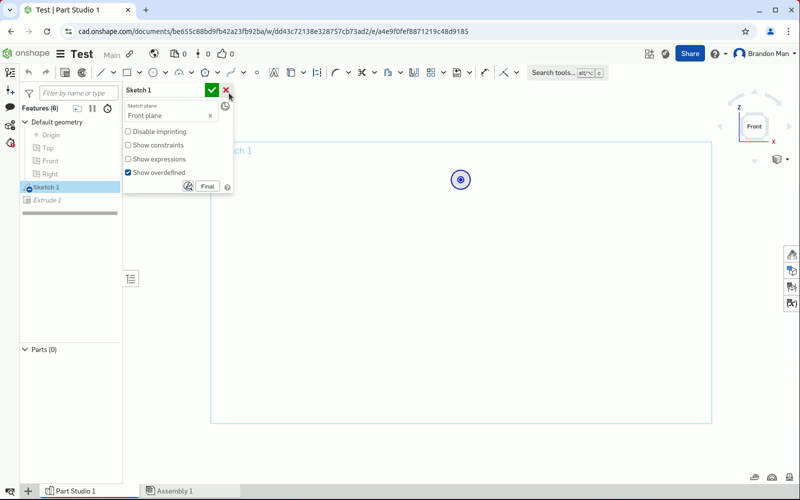
click(229, 92)
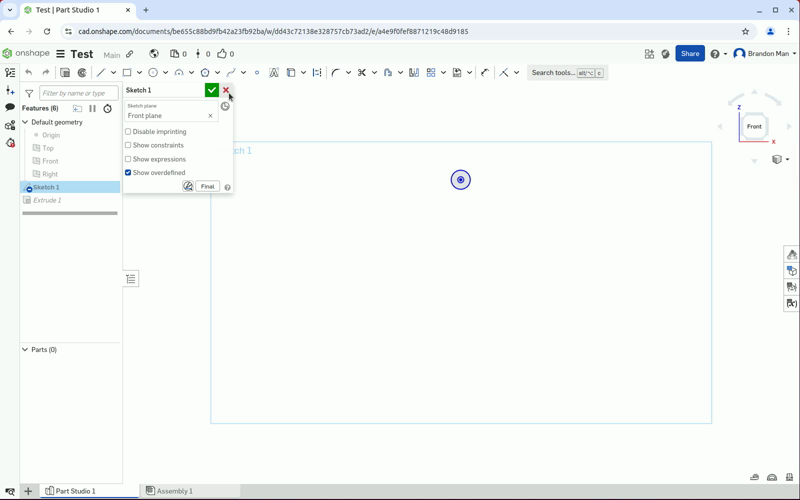
key(shift+s)
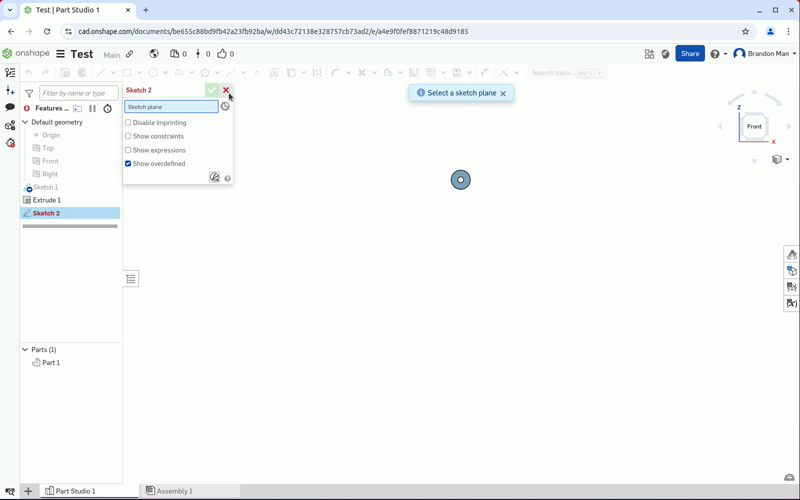
mouse_move(73, 163)
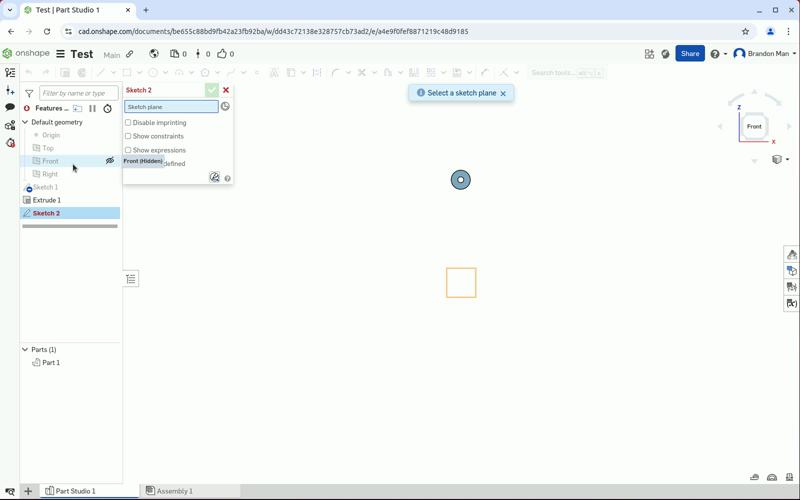
click(73, 163)
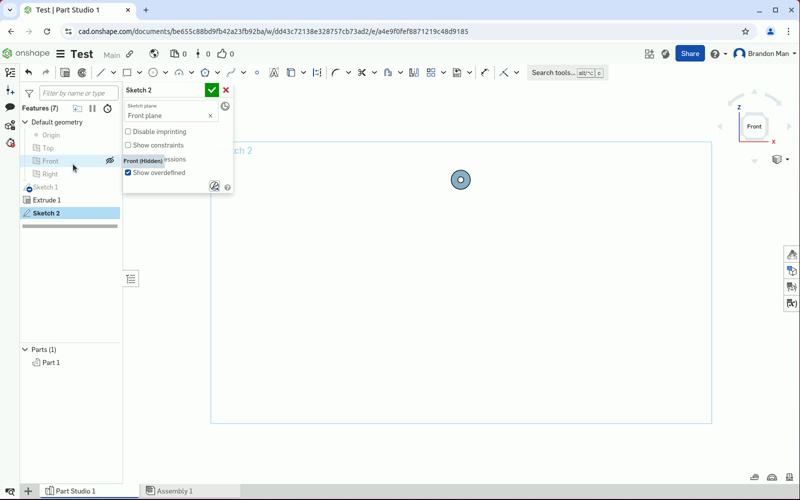
mouse_move(73, 352)
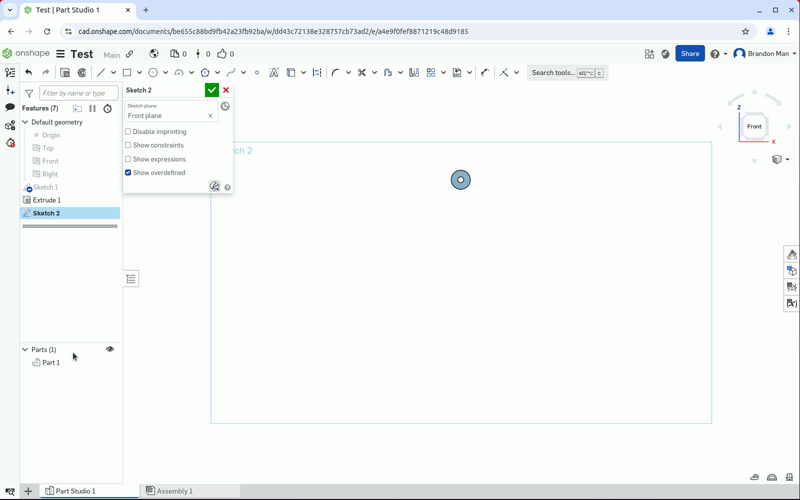
key(y)
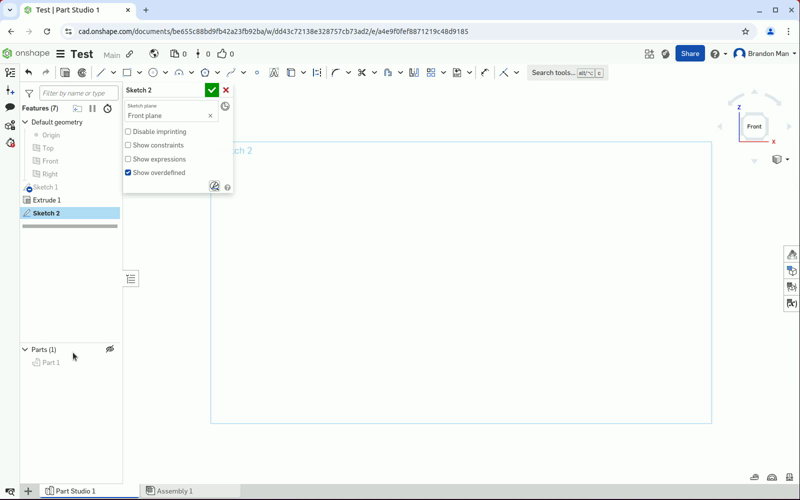
key(c)
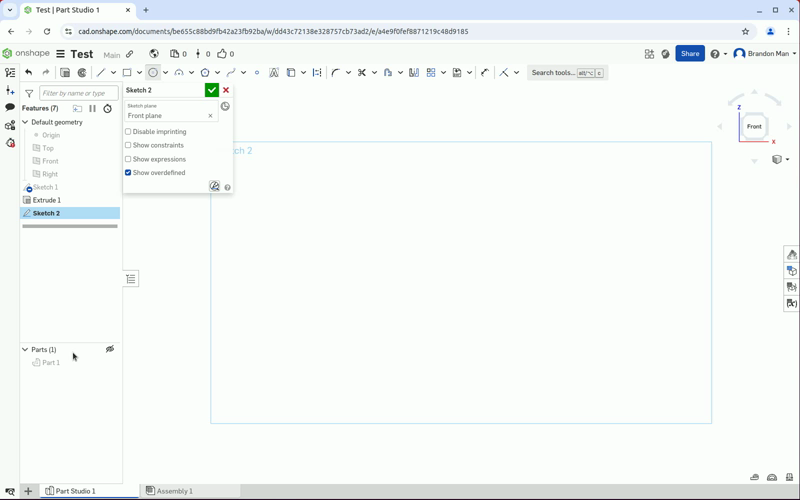
key_down(shift)
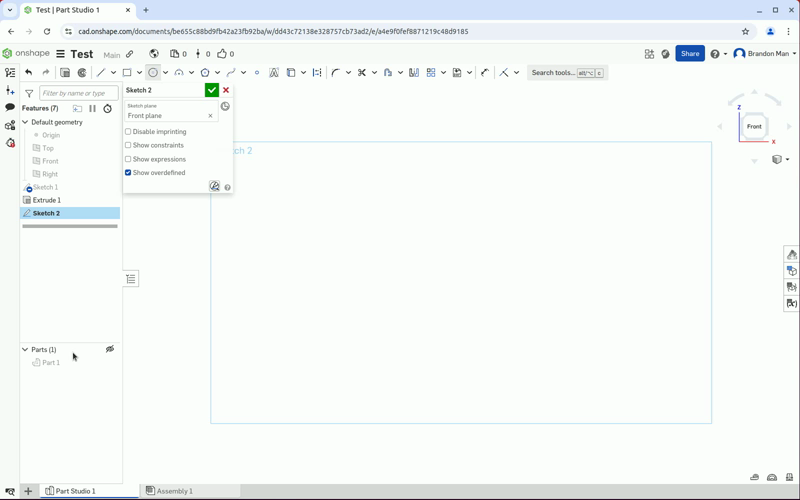
mouse_move(460, 282)
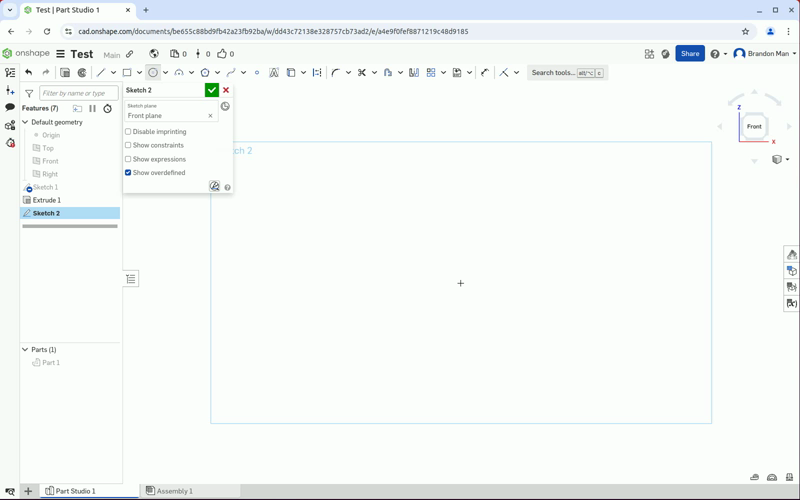
click(460, 282)
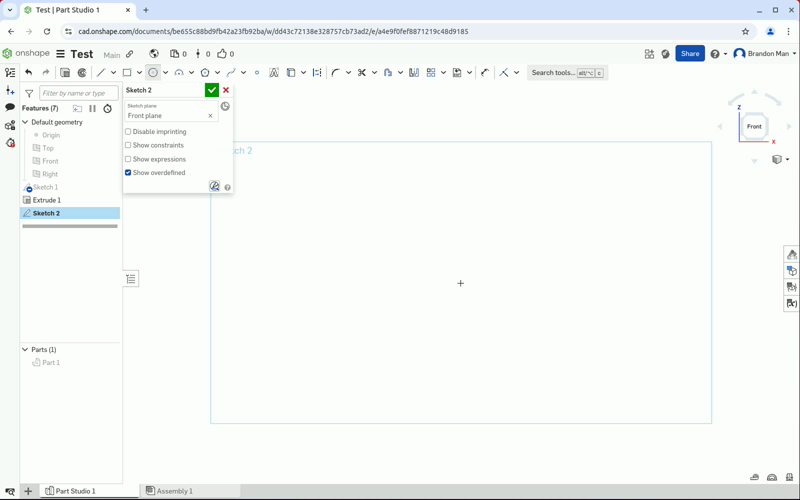
key_up(shift)
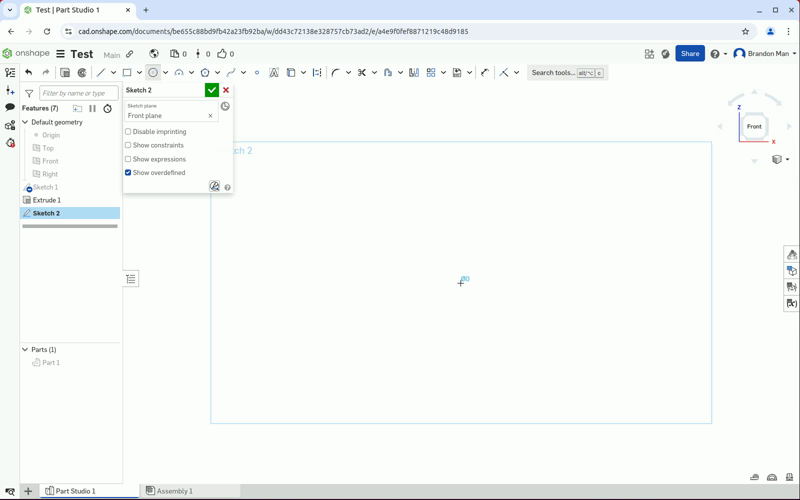
mouse_move(470, 282)
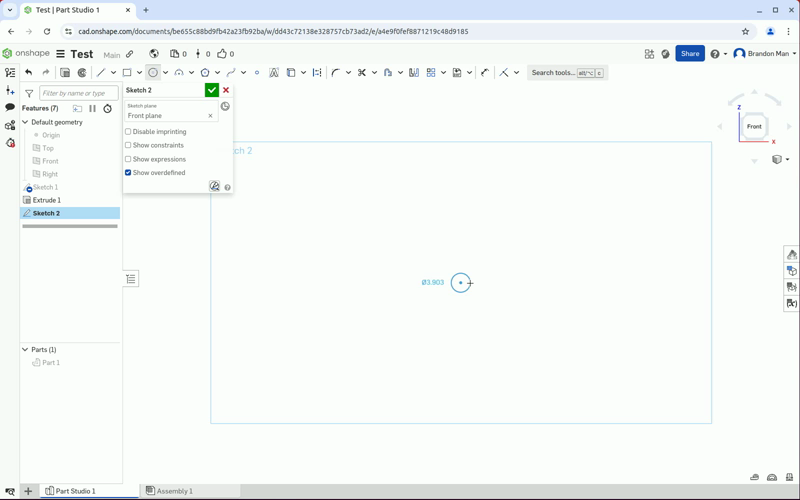
click(470, 282)
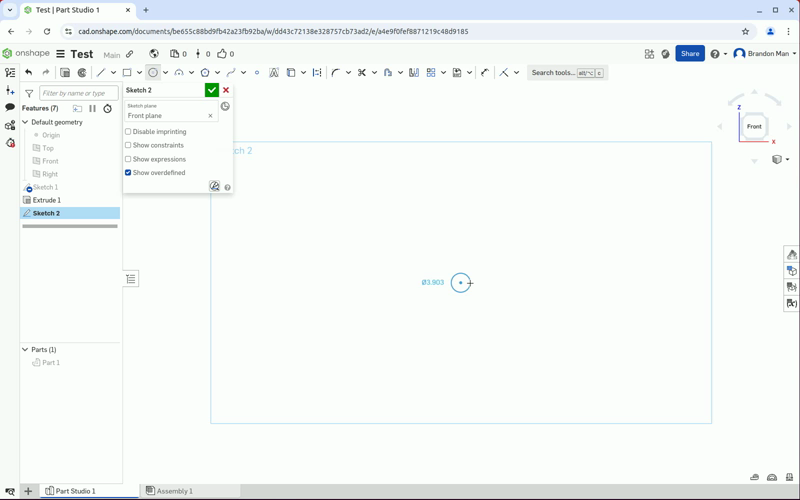
key(esc)
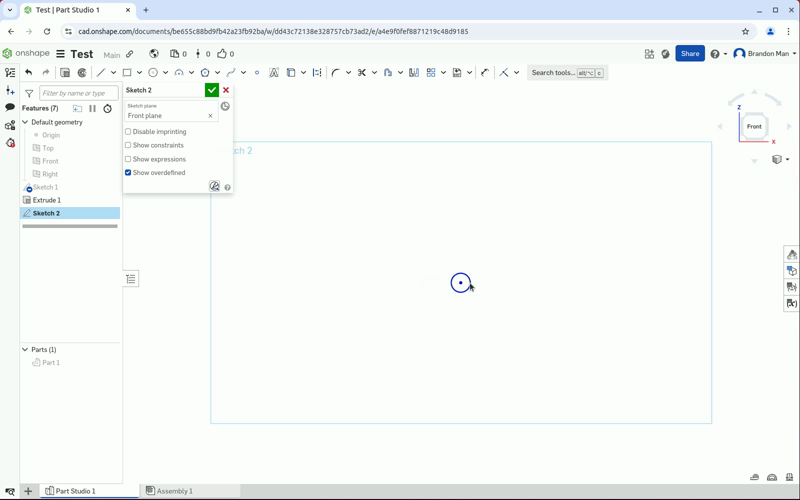
key(c)
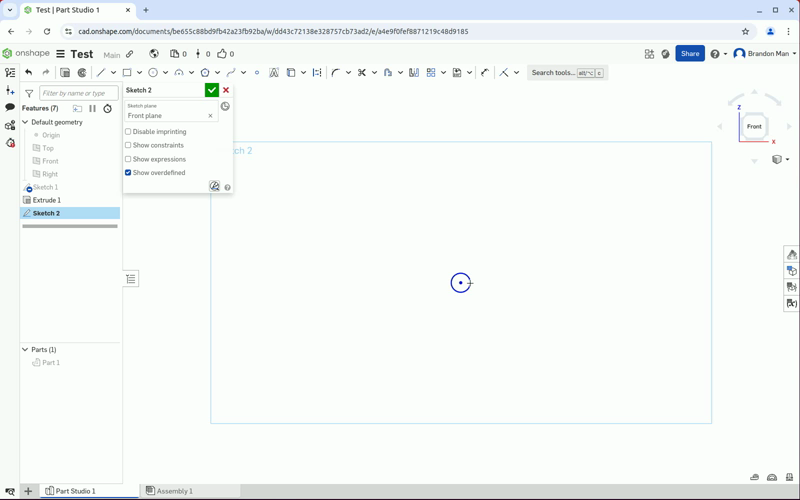
key_down(shift)
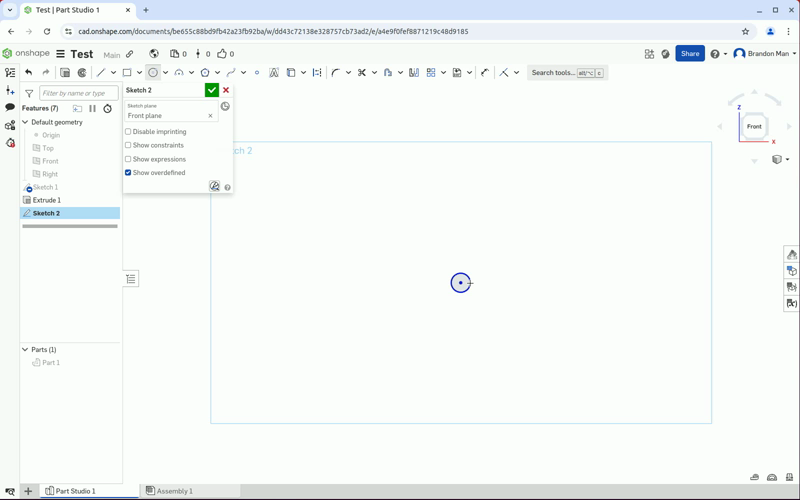
mouse_move(460, 282)
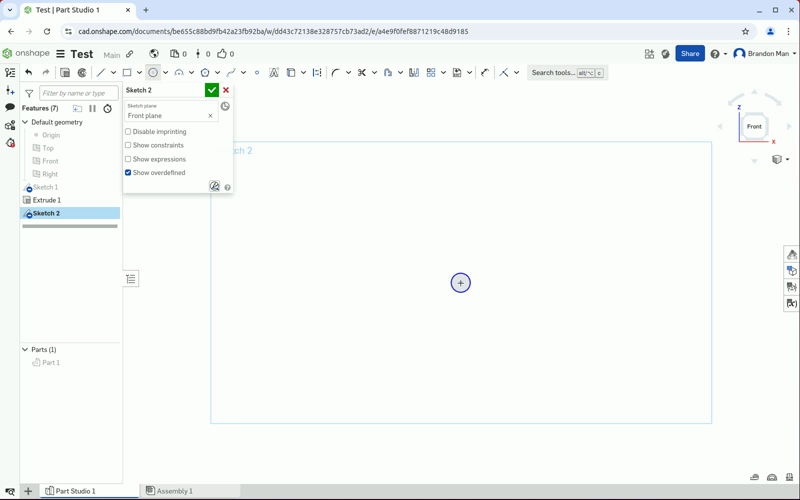
click(460, 282)
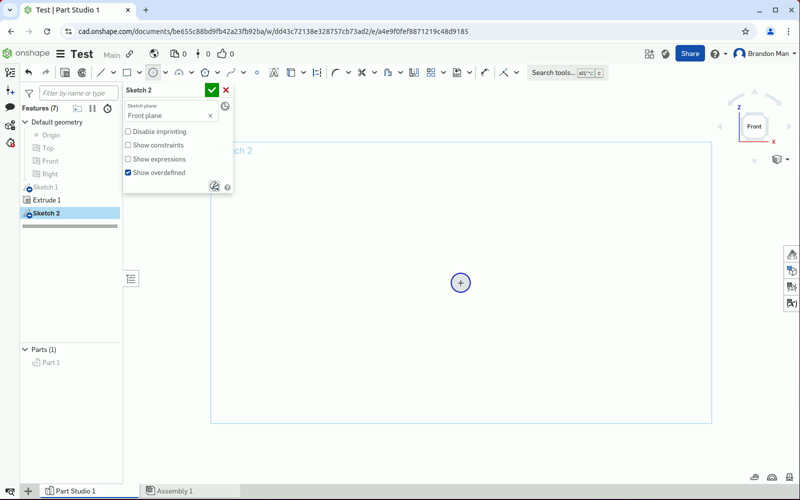
key_up(shift)
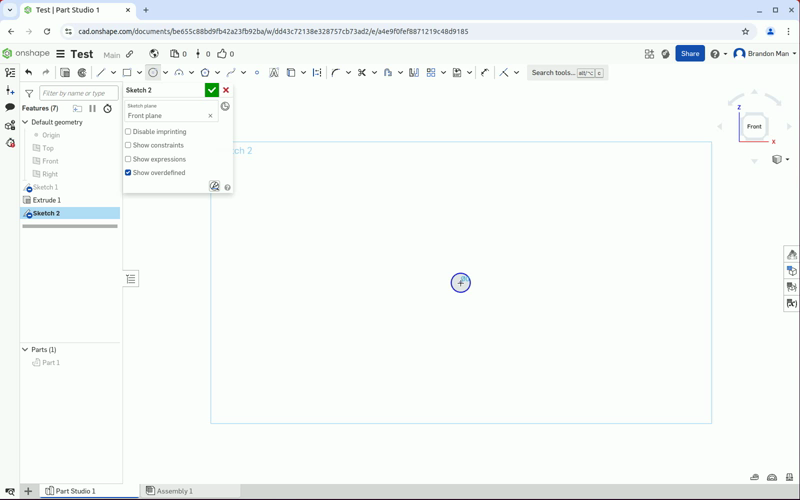
mouse_move(463, 282)
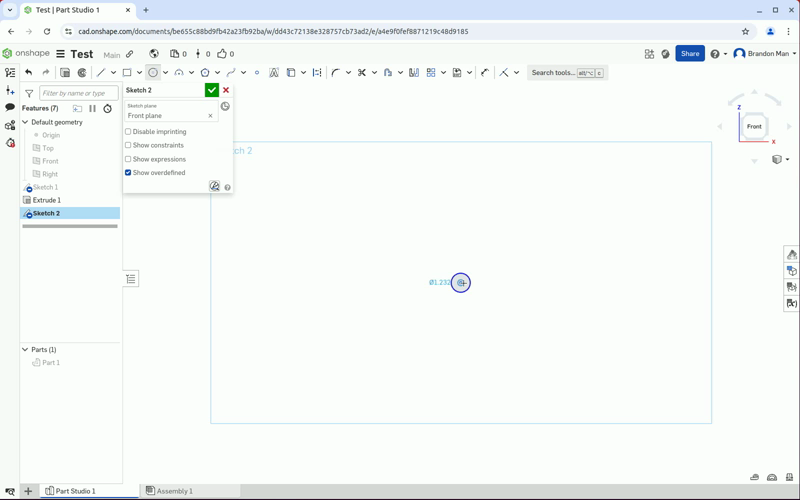
scroll(6)
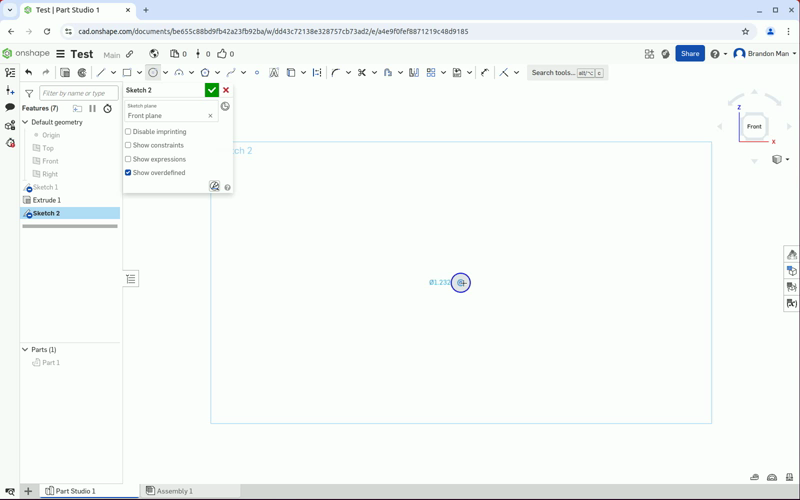
scroll(6)
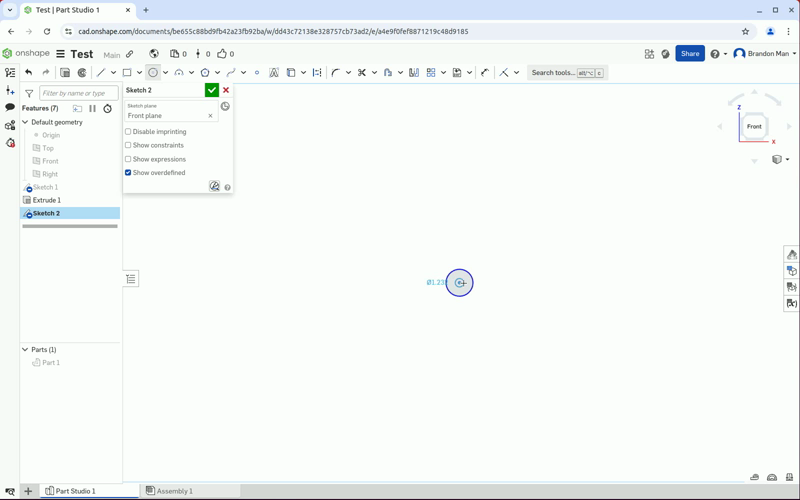
scroll(6)
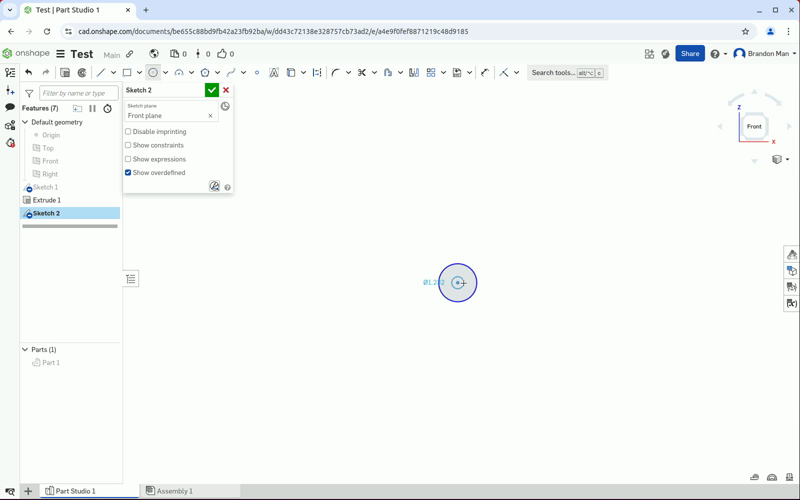
scroll(6)
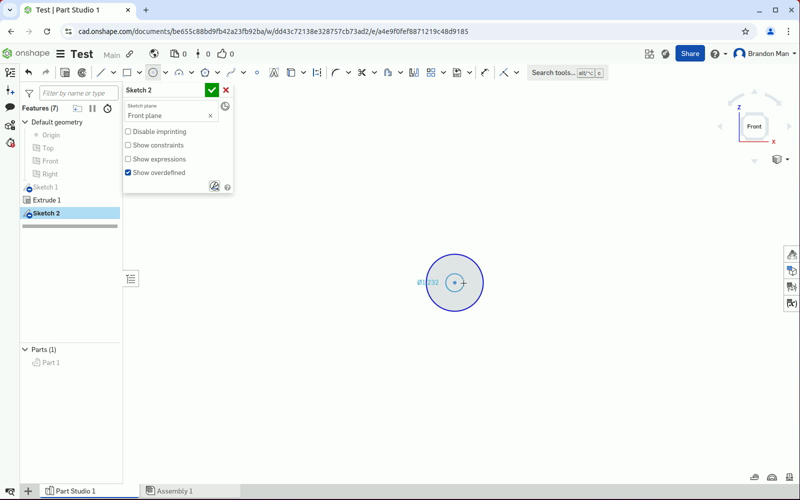
scroll(6)
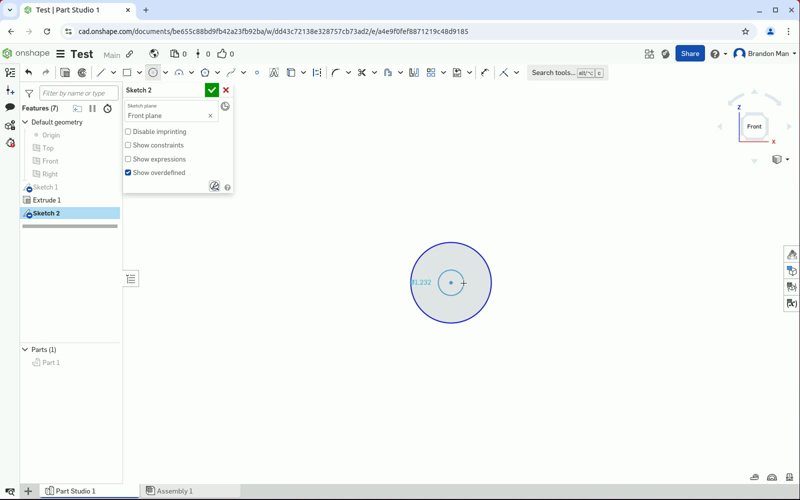
scroll(6)
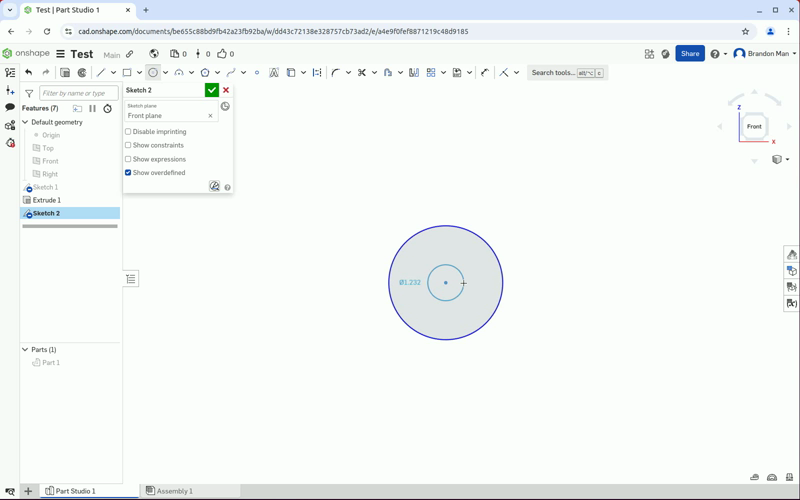
scroll(6)
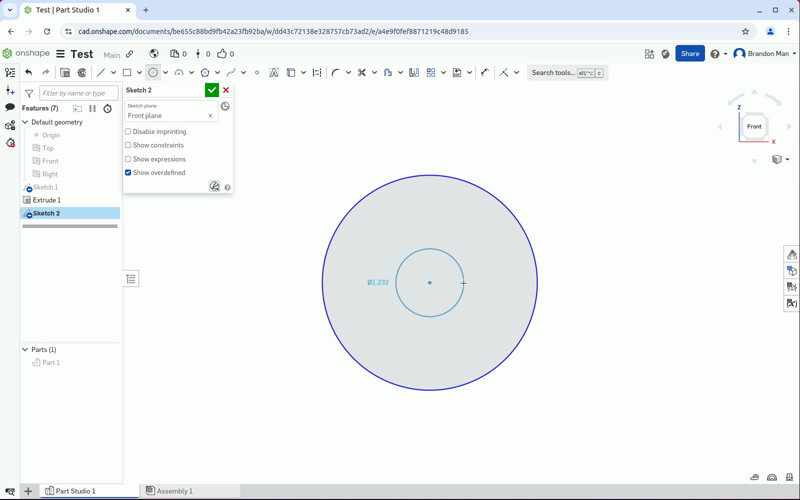
click(463, 282)
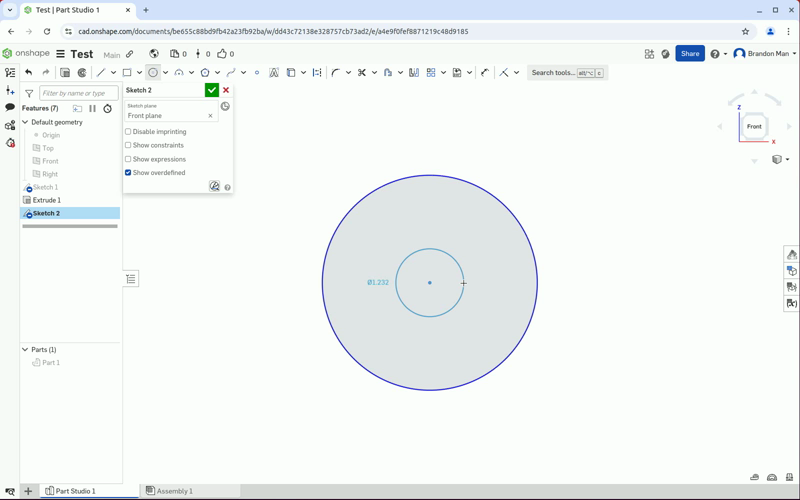
scroll(-6)
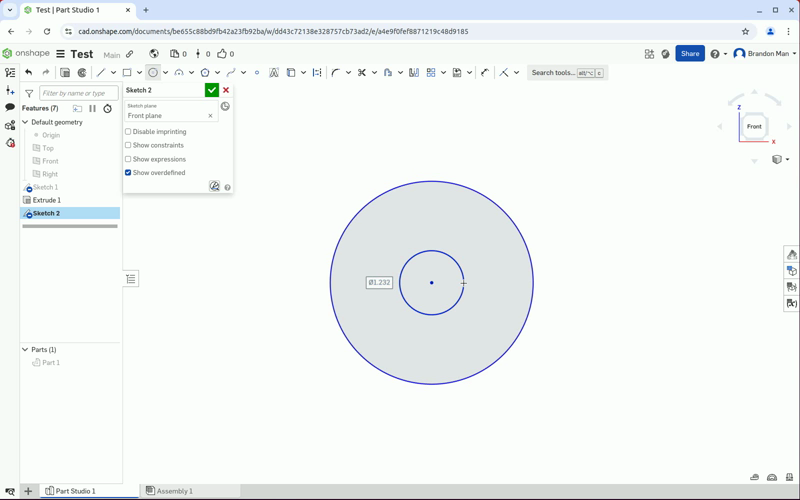
scroll(-6)
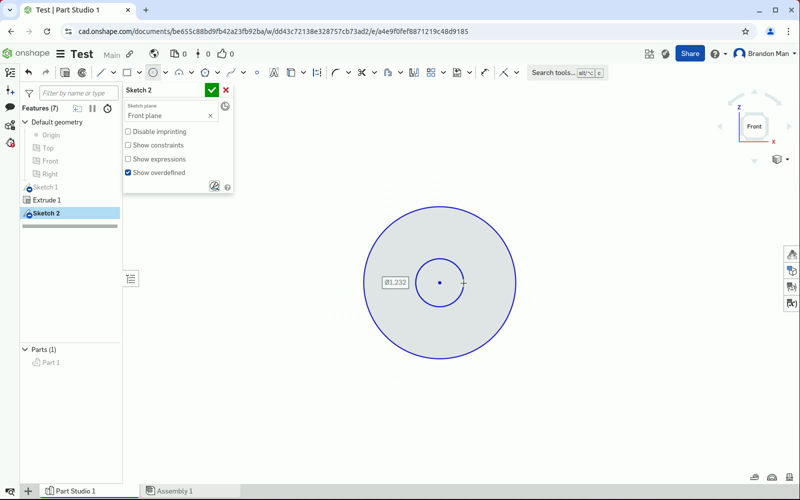
scroll(-6)
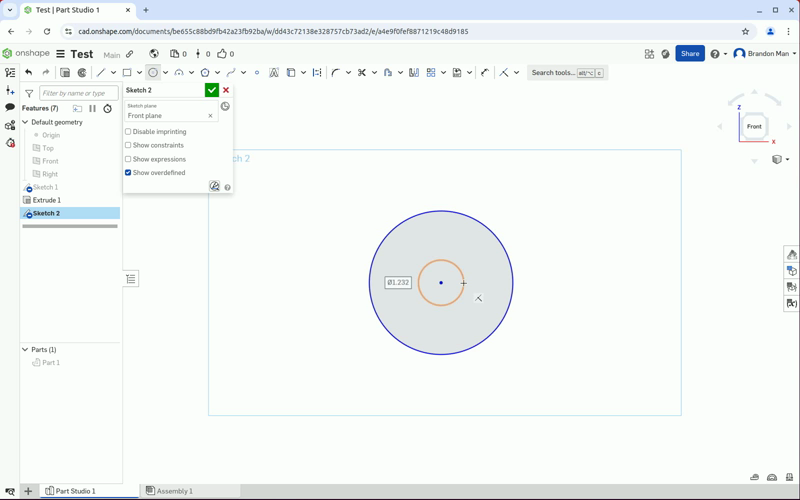
scroll(-6)
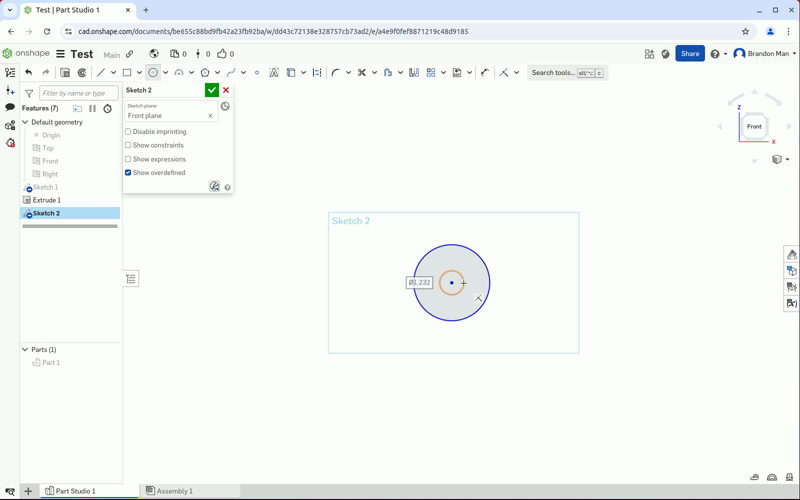
scroll(-6)
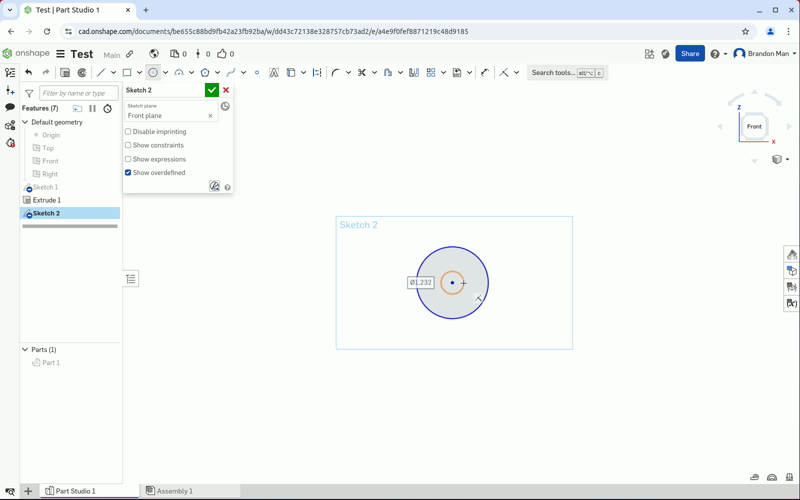
scroll(-6)
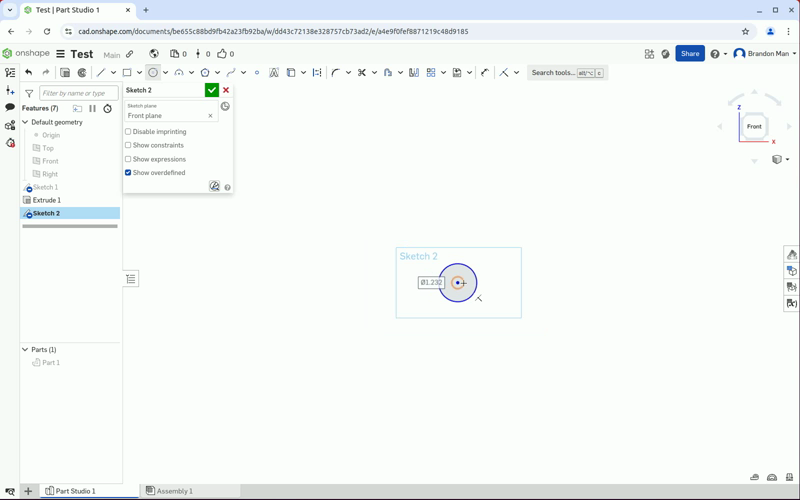
scroll(-6)
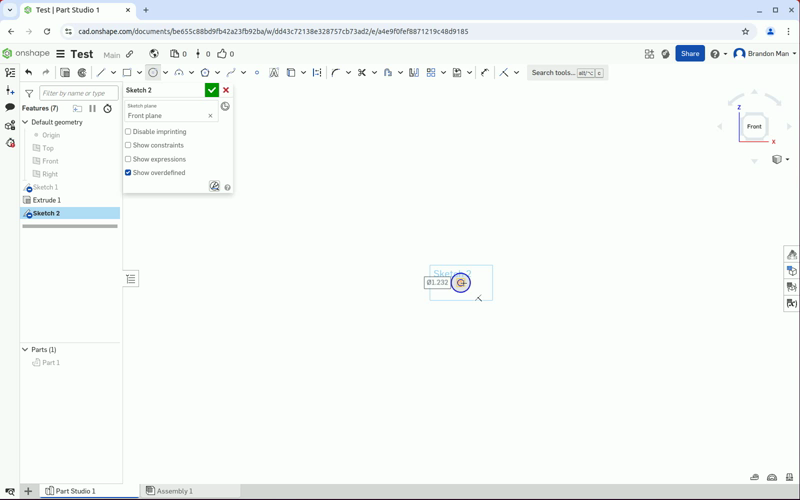
key(esc)
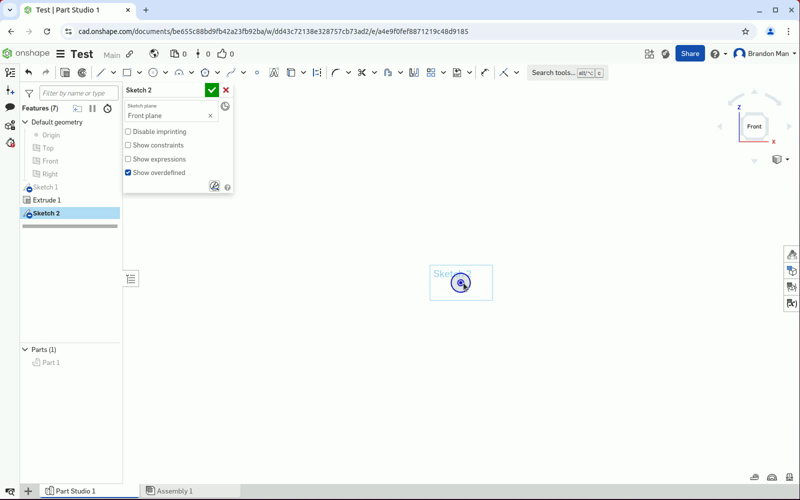
mouse_move(455, 282)
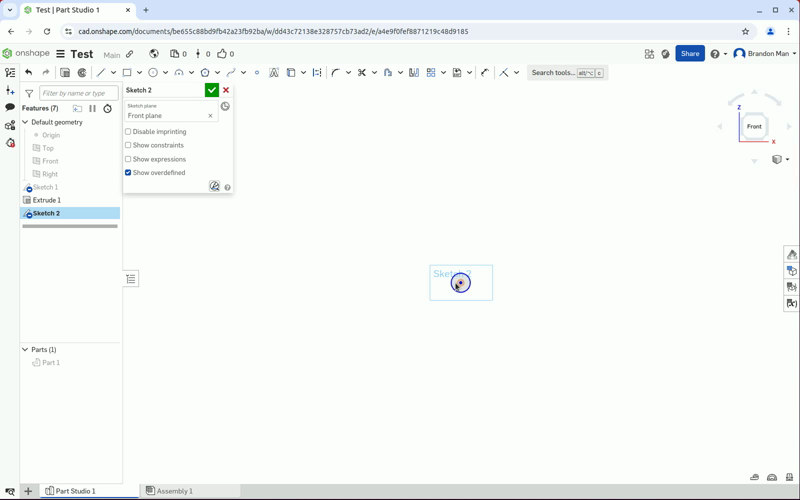
scroll(6)
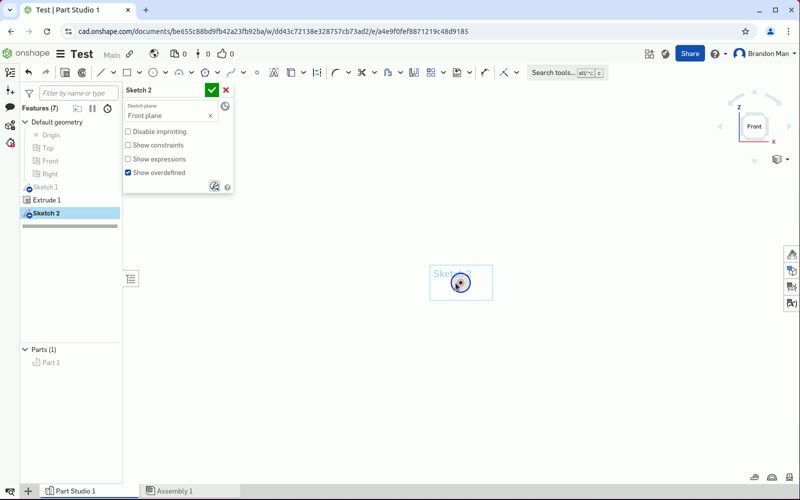
scroll(6)
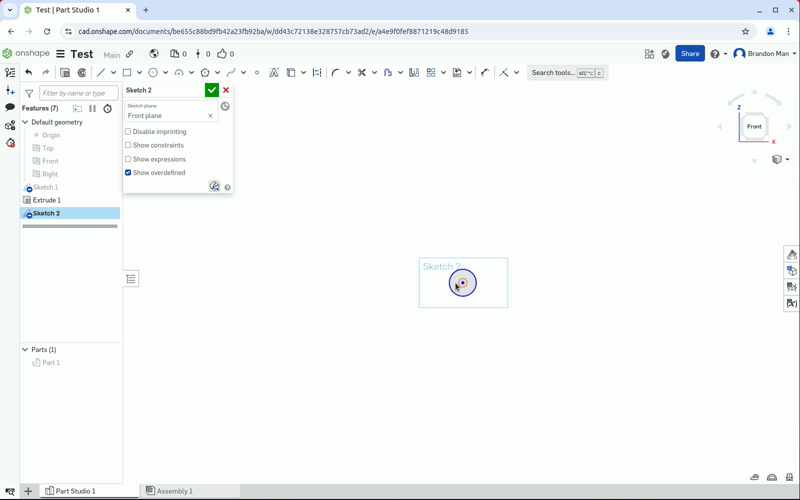
scroll(6)
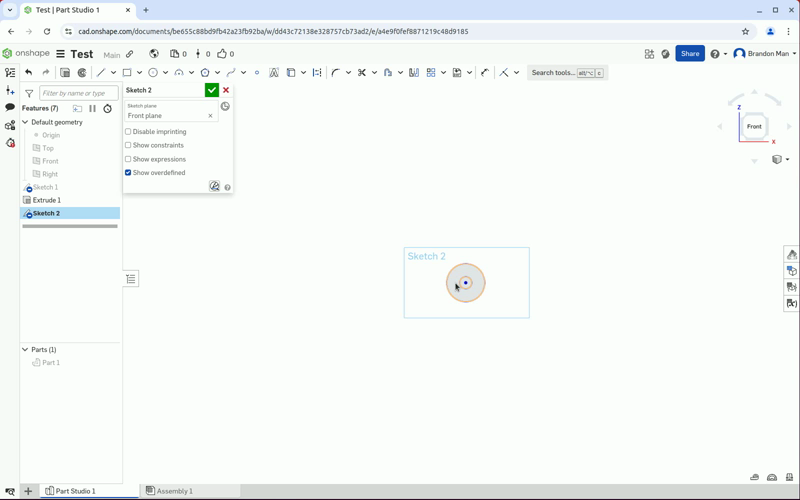
scroll(6)
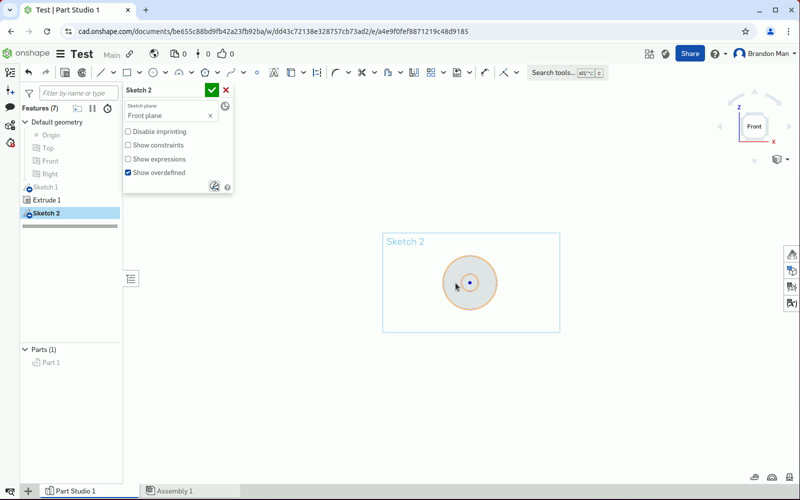
scroll(6)
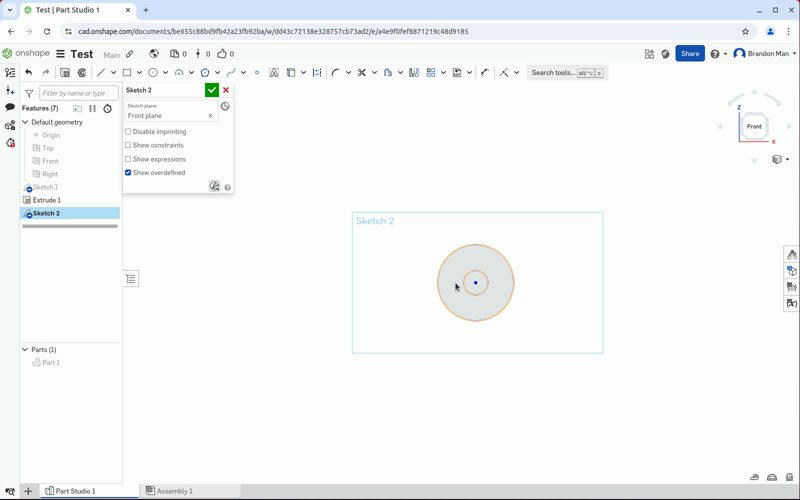
scroll(6)
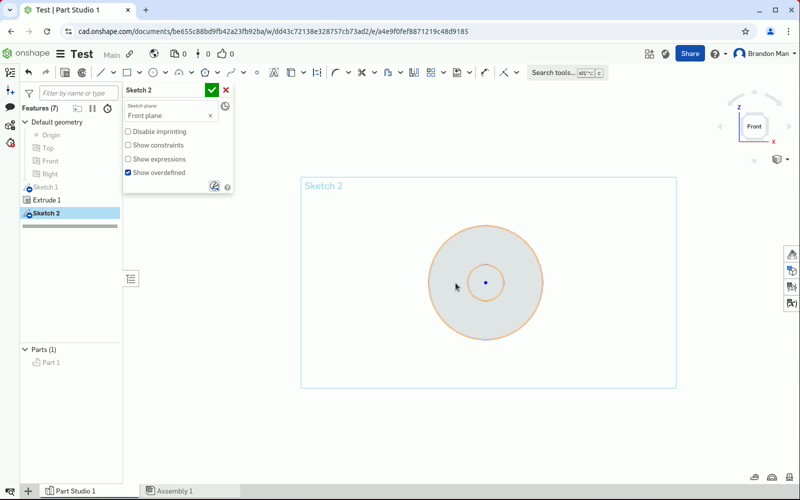
scroll(6)
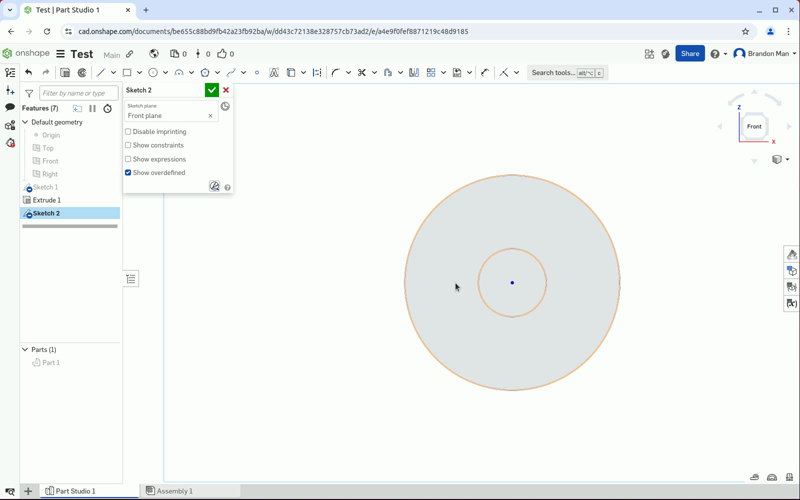
click(455, 282)
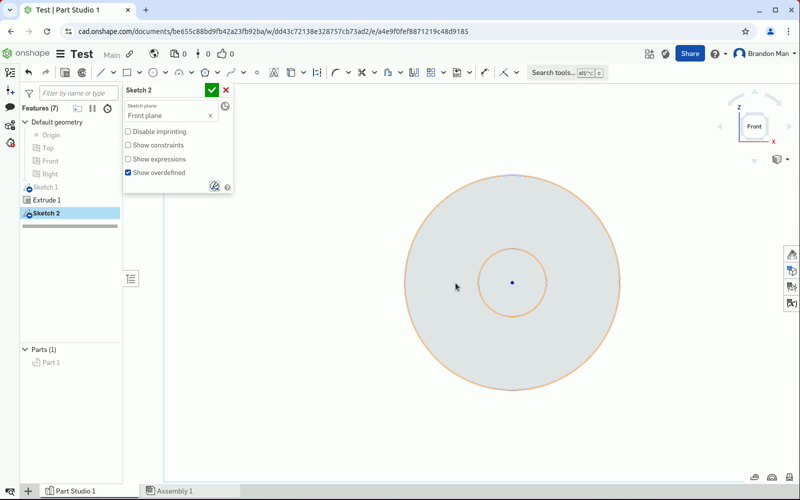
scroll(-6)
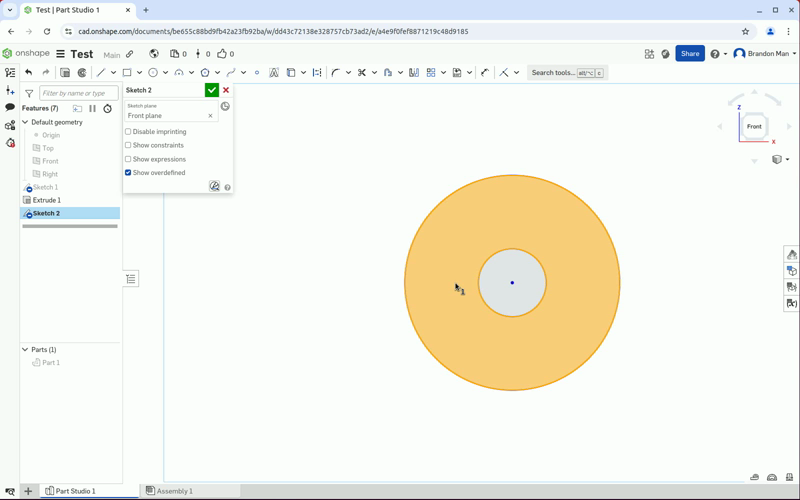
scroll(-6)
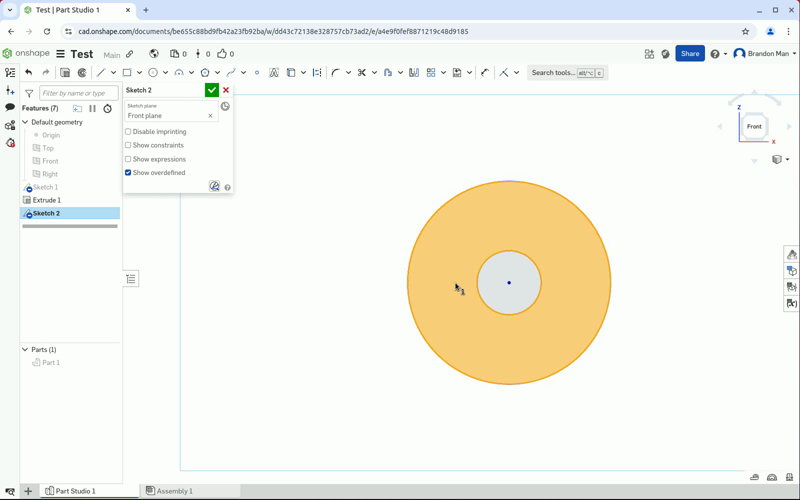
scroll(-6)
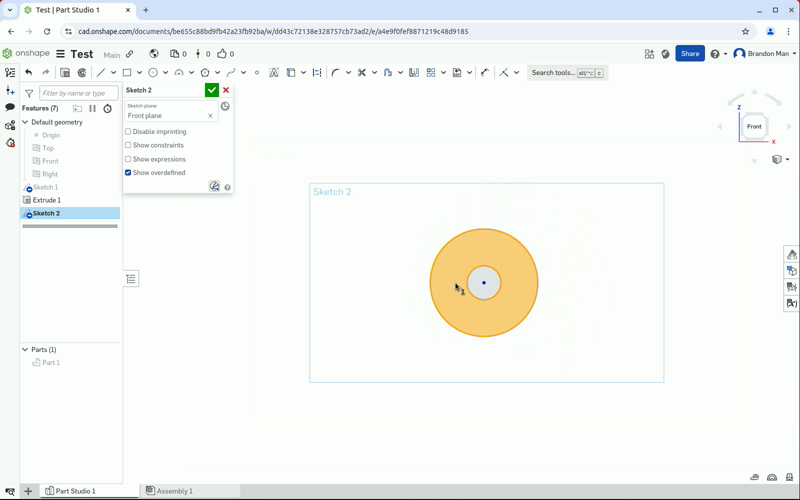
scroll(-6)
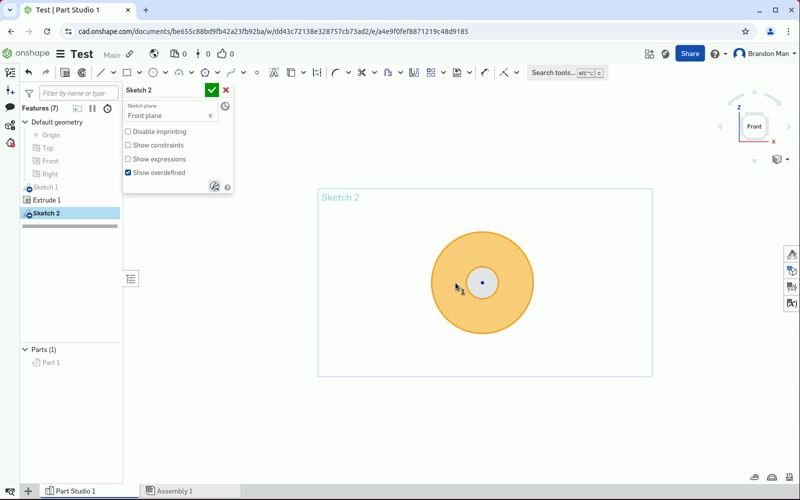
scroll(-6)
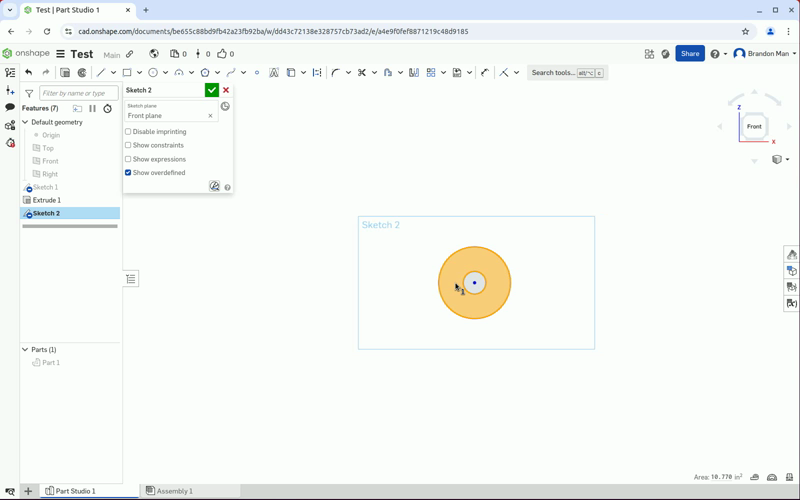
scroll(-6)
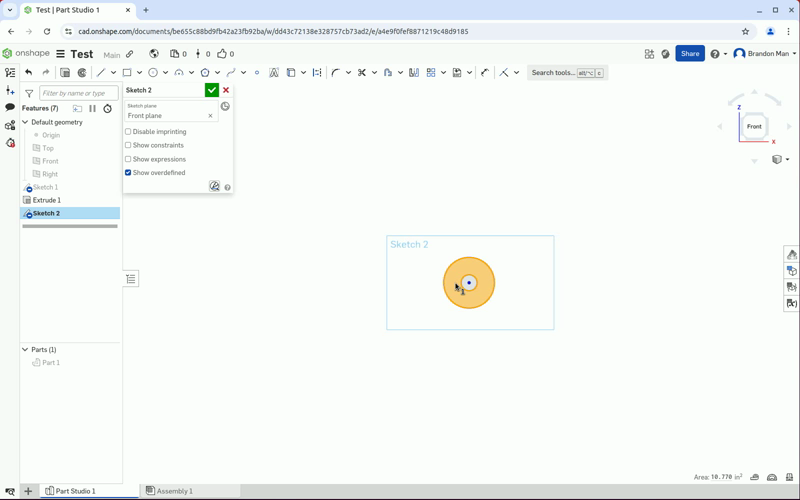
scroll(-6)
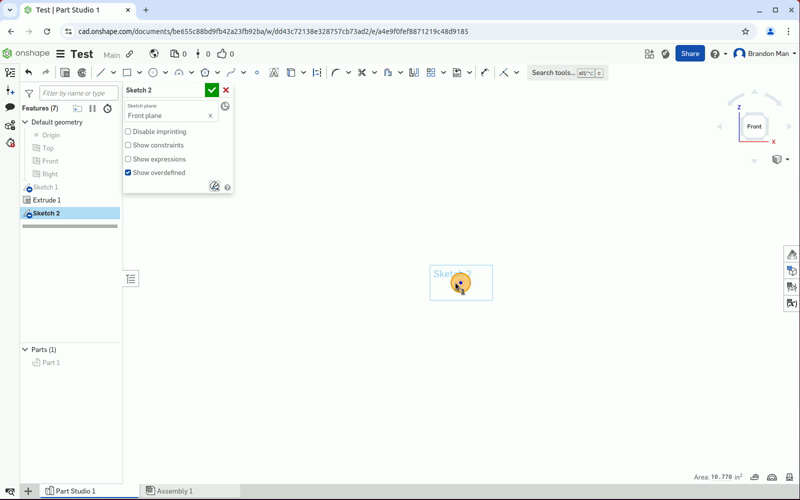
mouse_move(73, 352)
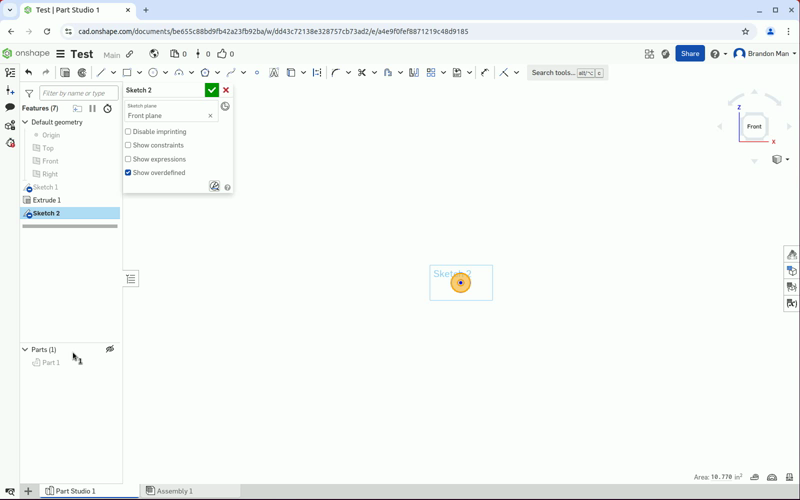
key(shift+y)
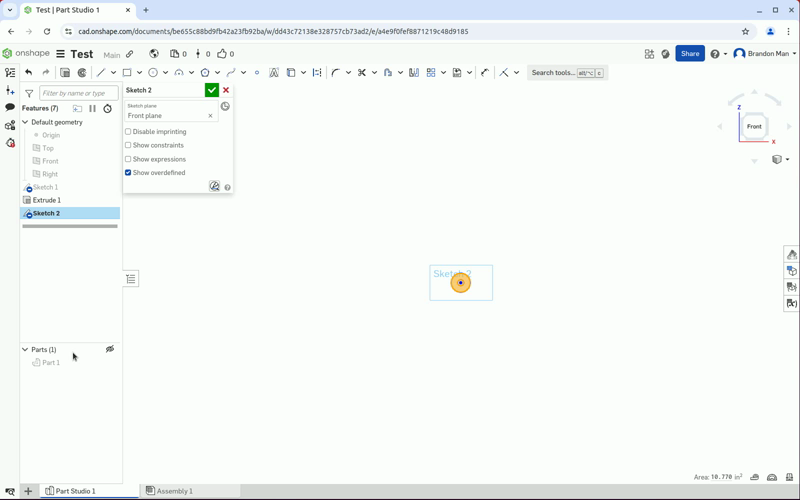
key(shift+e)
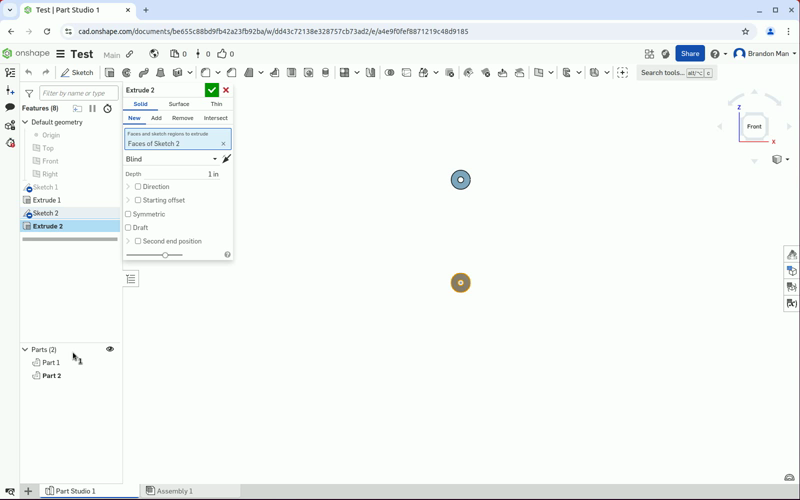
mouse_move(143, 106)
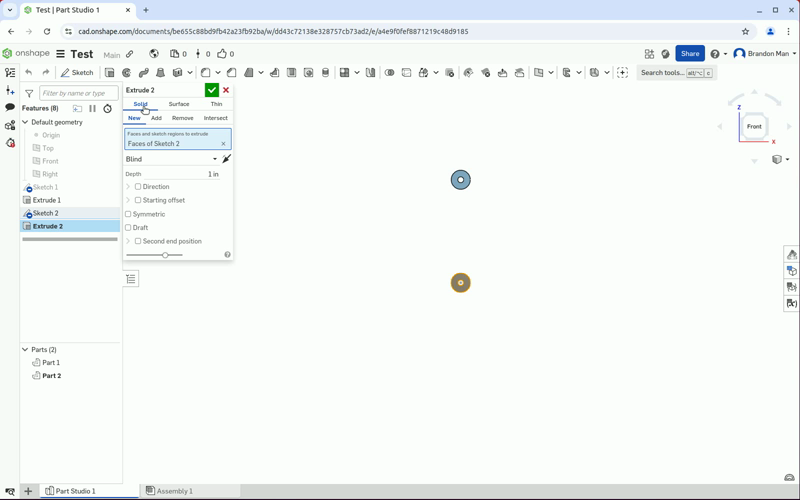
click(143, 106)
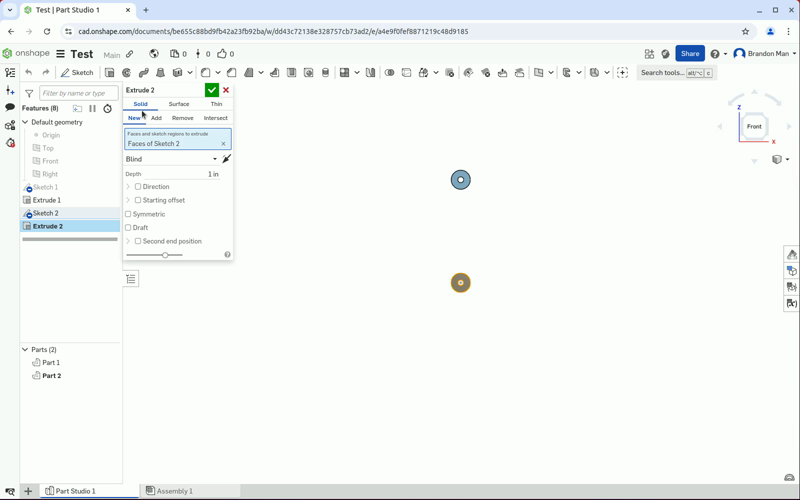
mouse_move(137, 120)
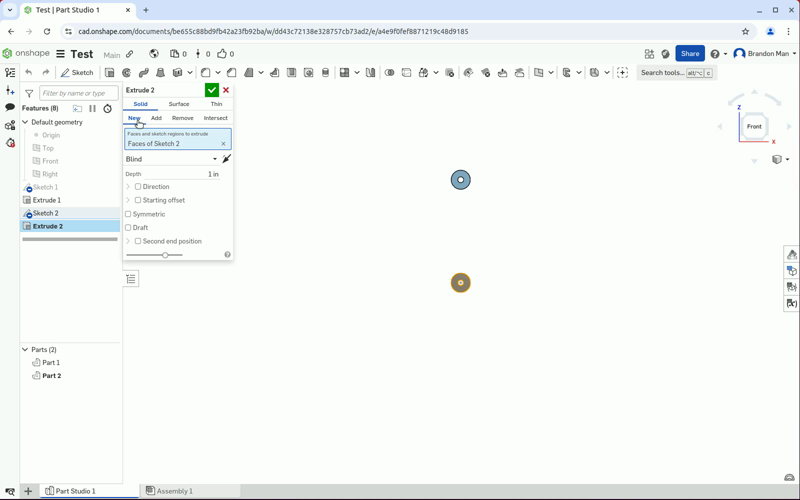
click(137, 120)
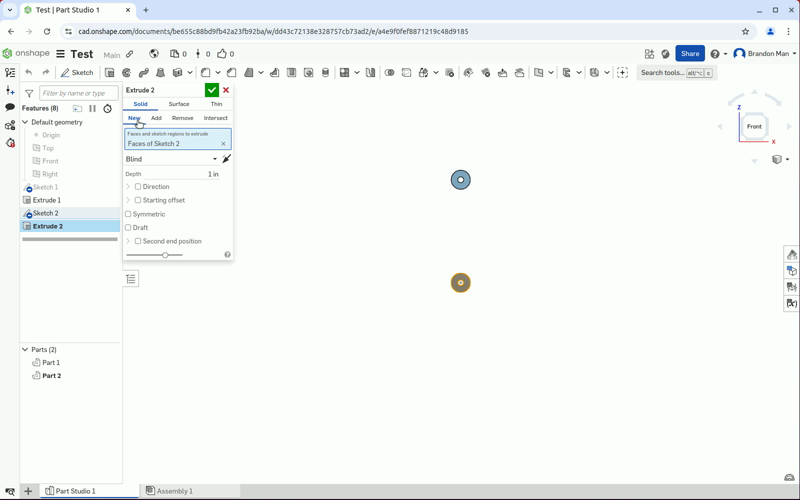
key(tab, 4)
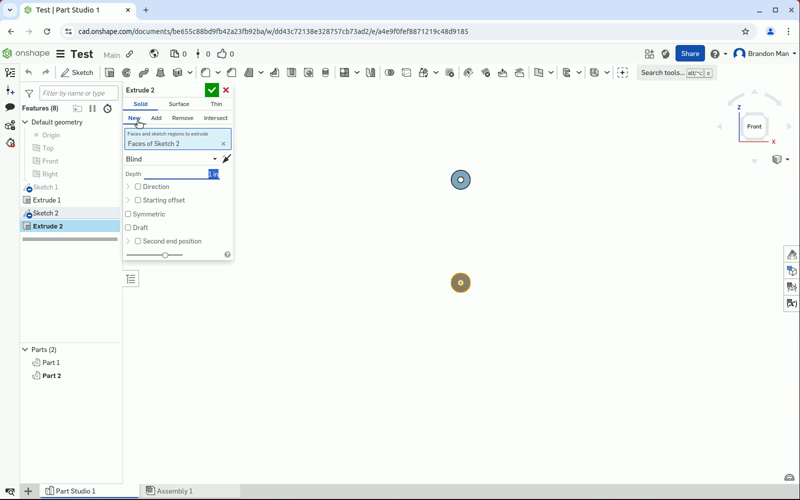
text(0.481)
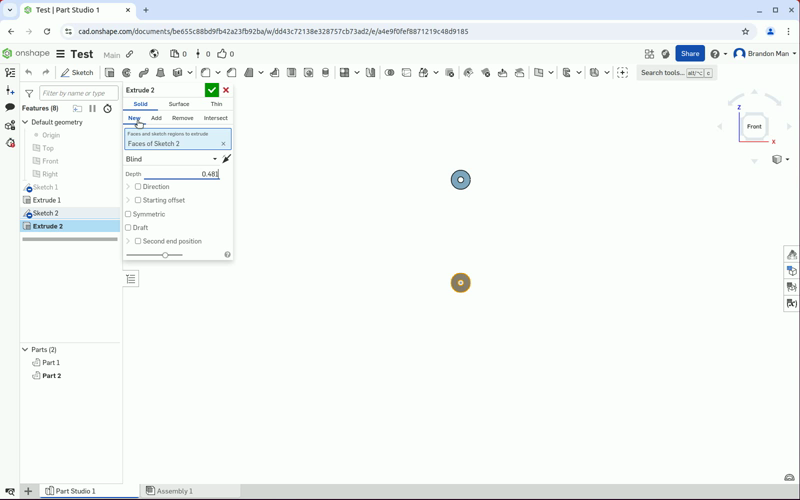
key(enter)
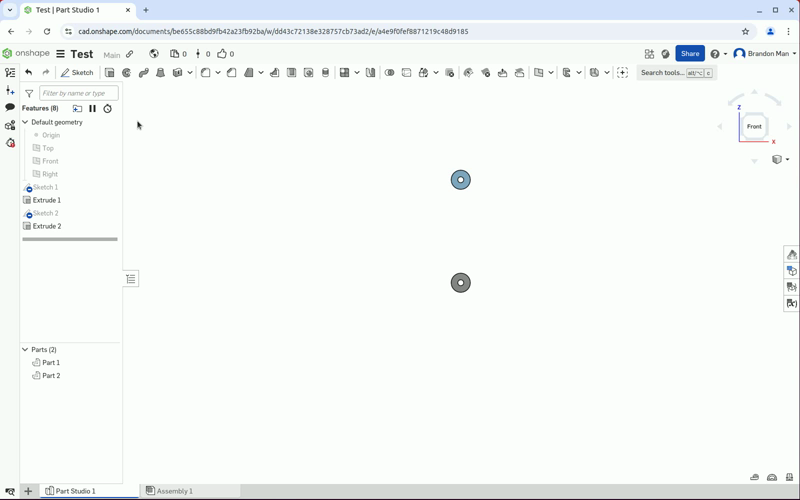
key(shift+h)
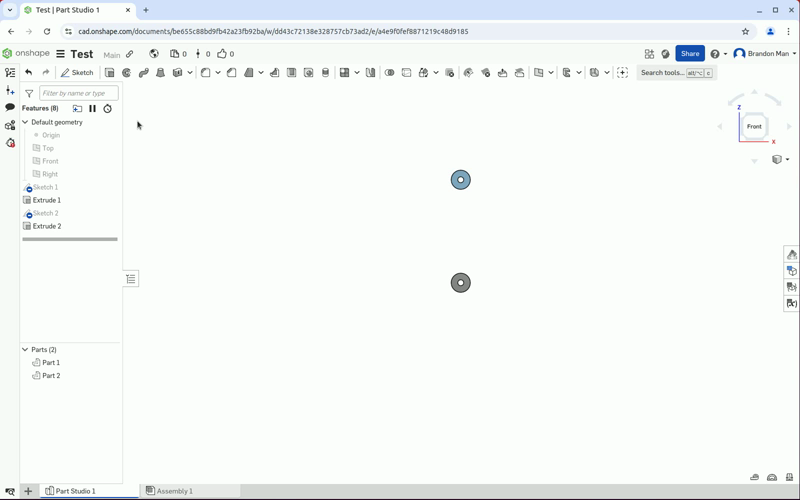
key(shift+h)
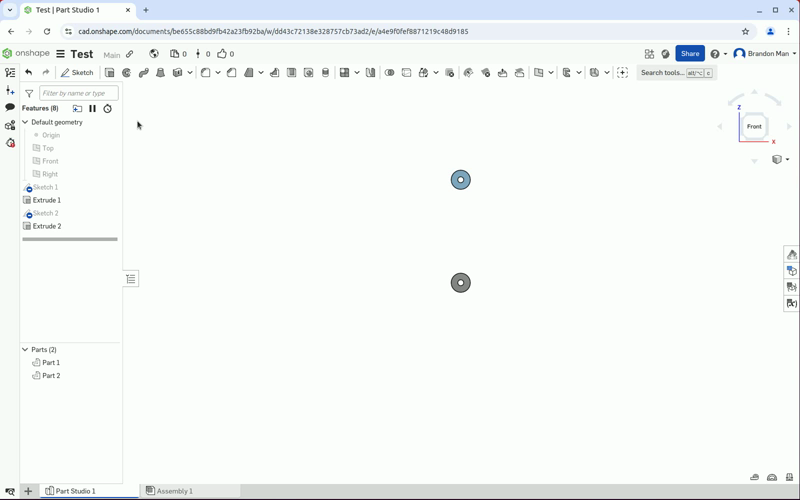
mouse_move(73, 189)
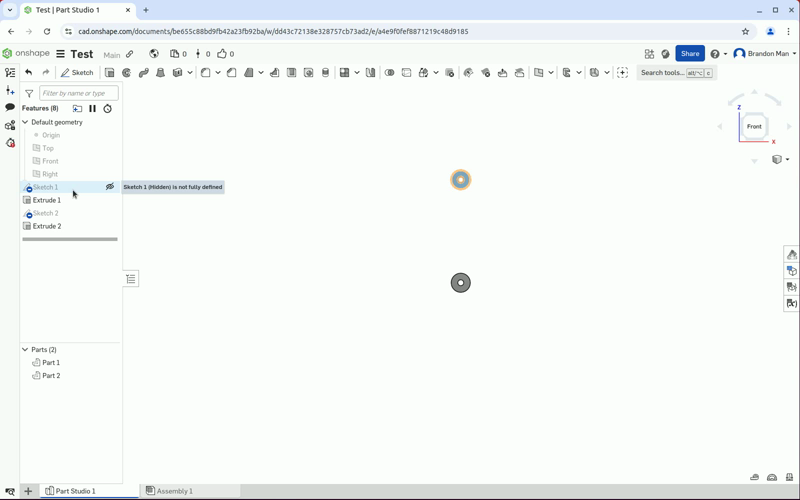
click(73, 189)
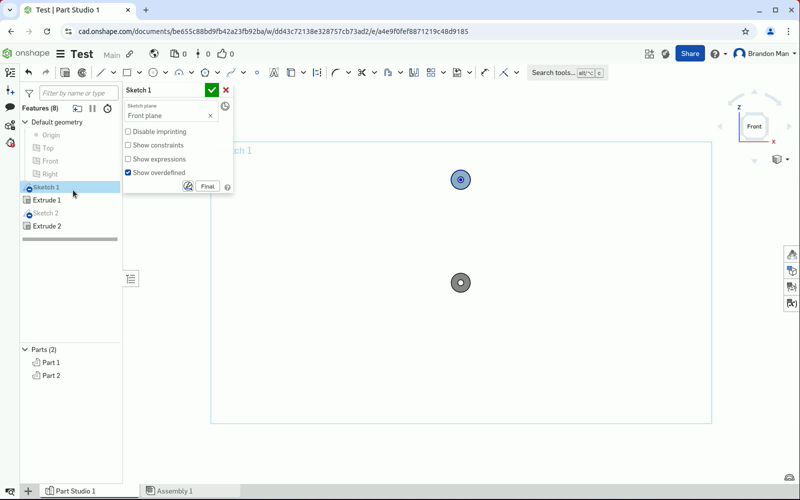
mouse_move(229, 92)
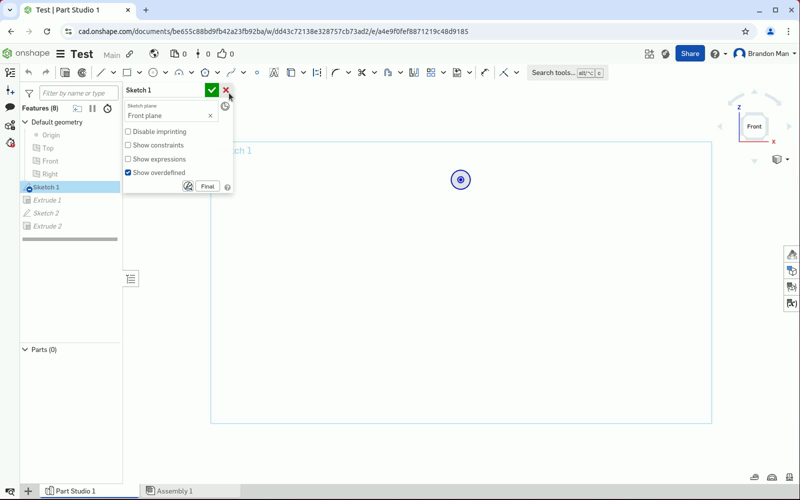
click(229, 92)
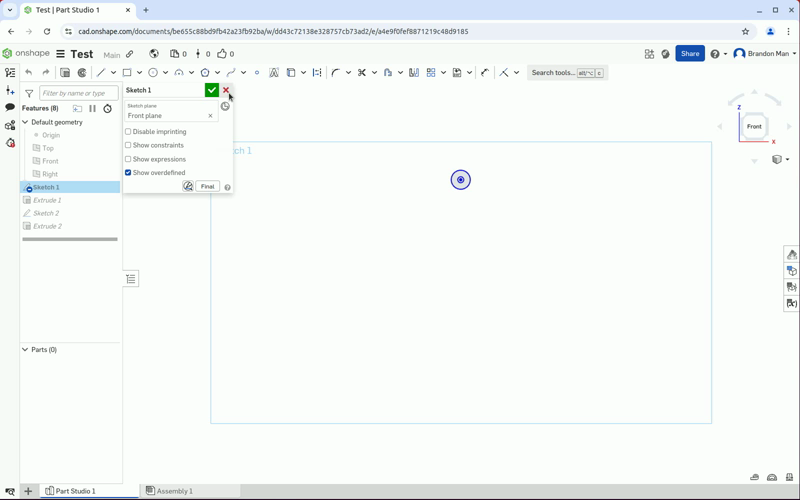
key(shift+s)
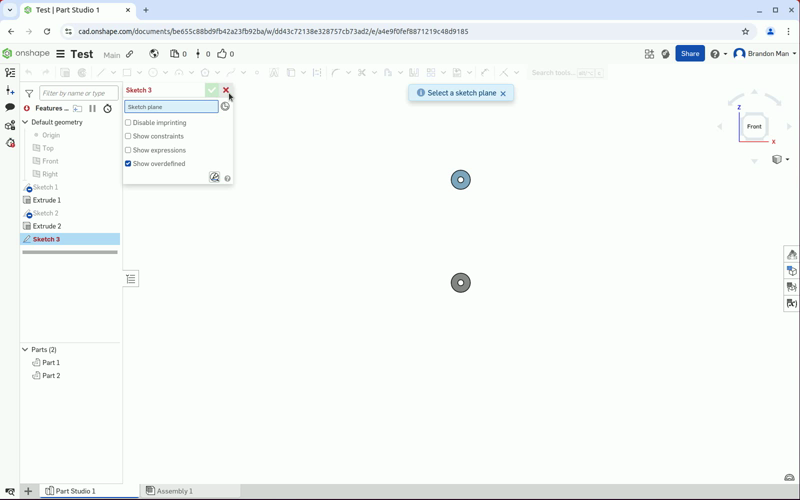
mouse_move(73, 163)
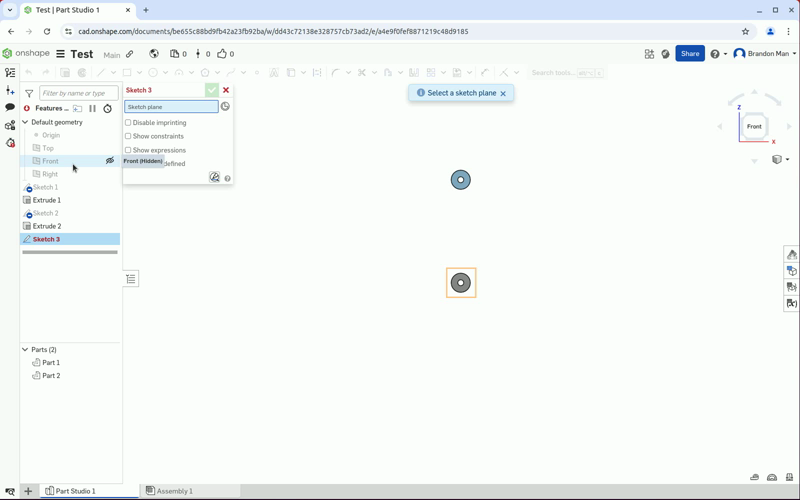
click(73, 163)
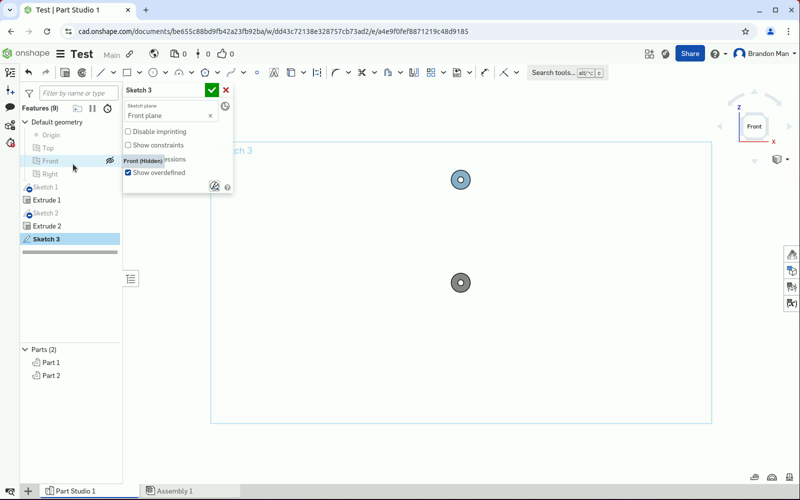
mouse_move(73, 352)
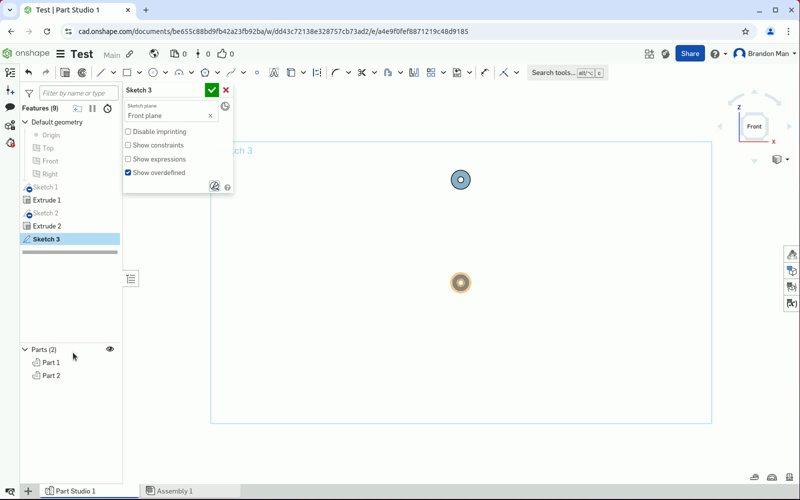
key(y)
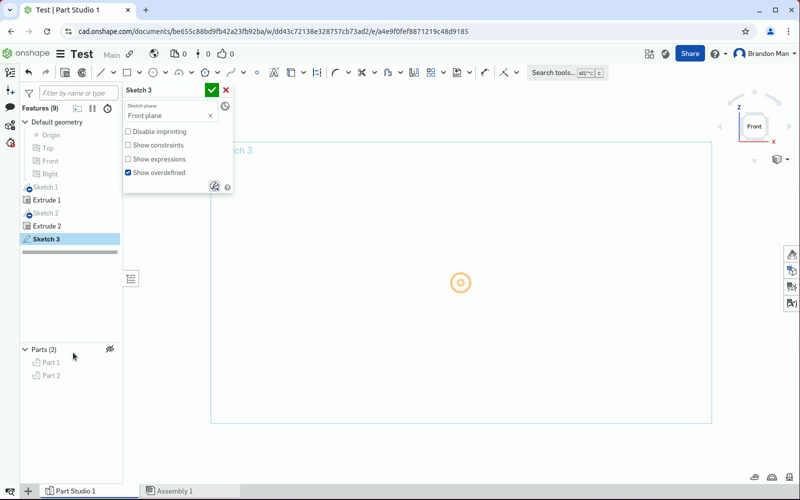
key(c)
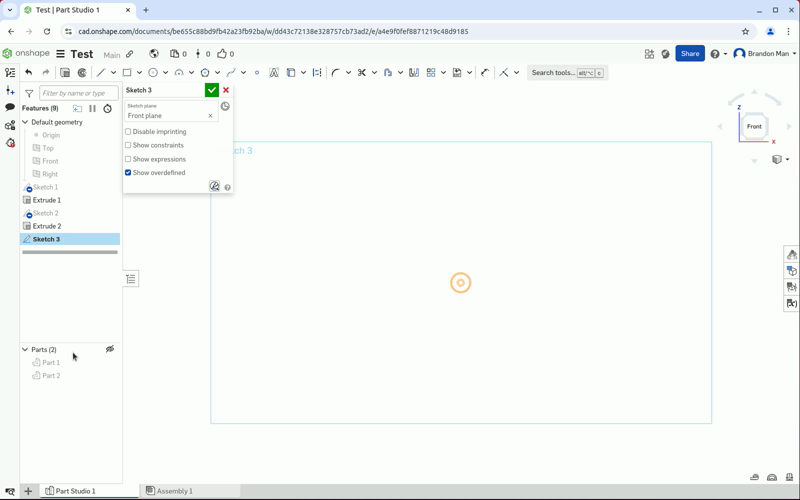
key_down(shift)
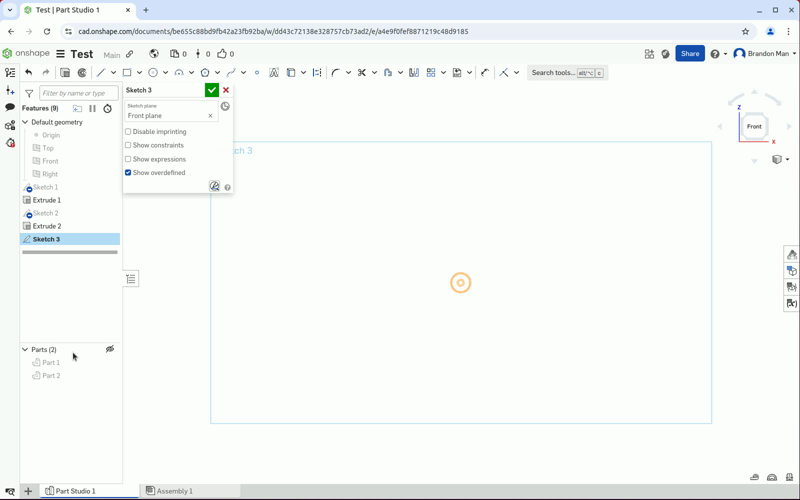
mouse_move(503, 282)
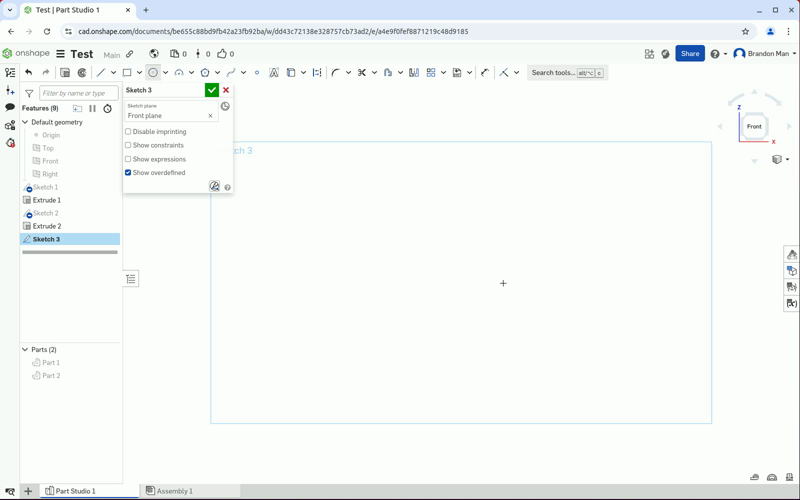
click(503, 282)
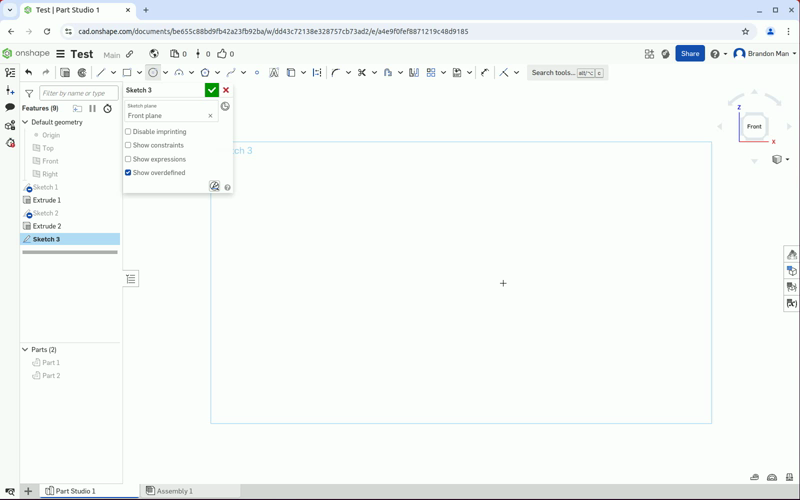
key_up(shift)
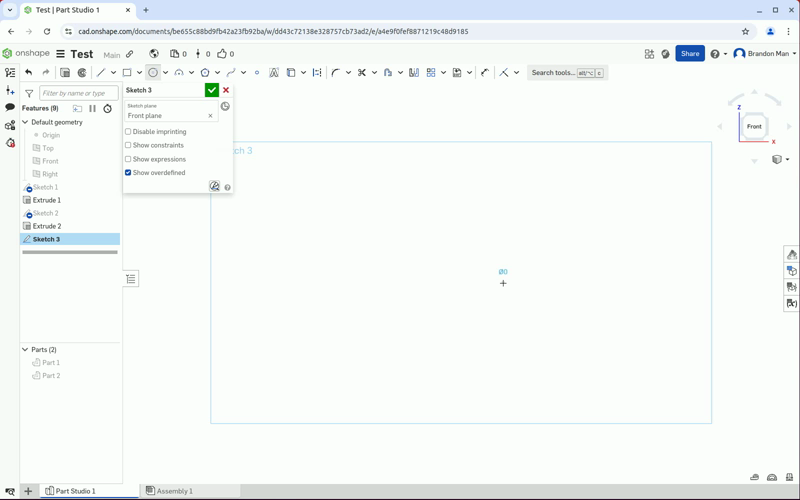
mouse_move(511, 282)
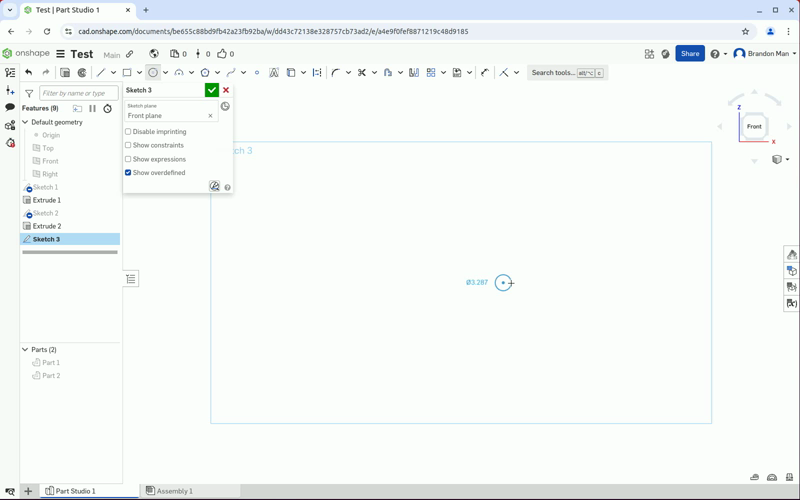
click(511, 282)
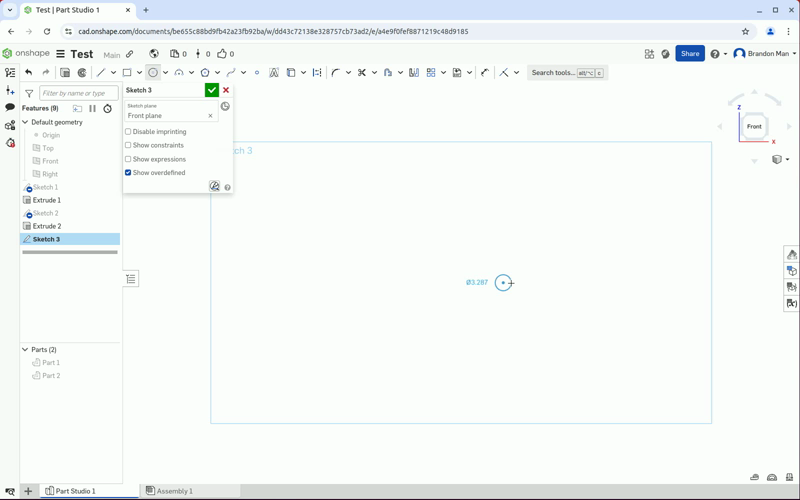
key(esc)
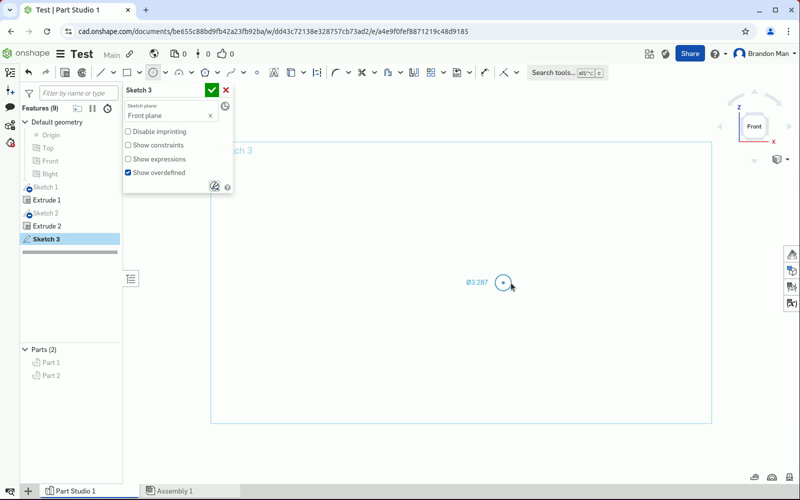
key(c)
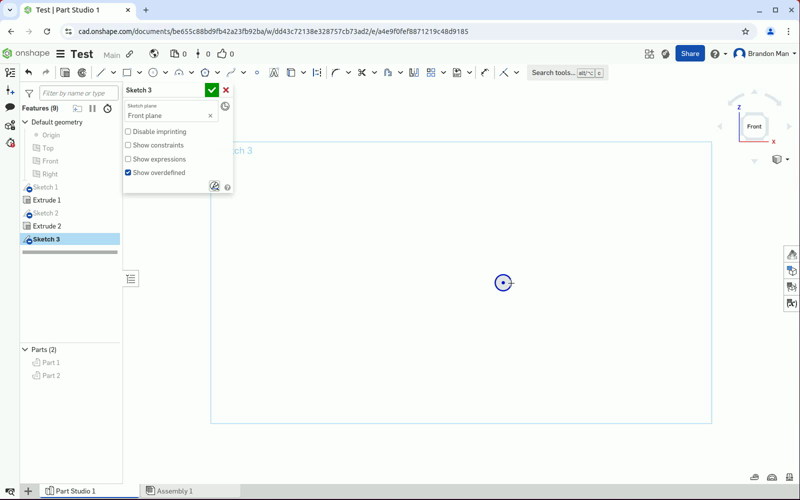
key_down(shift)
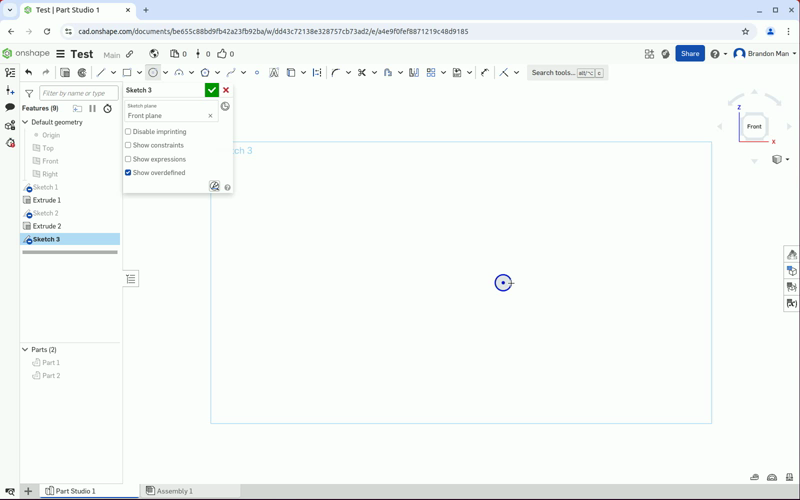
mouse_move(503, 282)
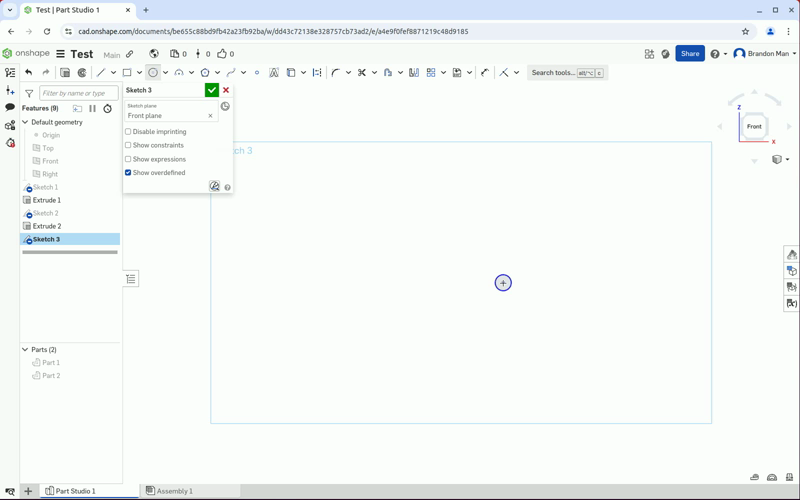
click(503, 282)
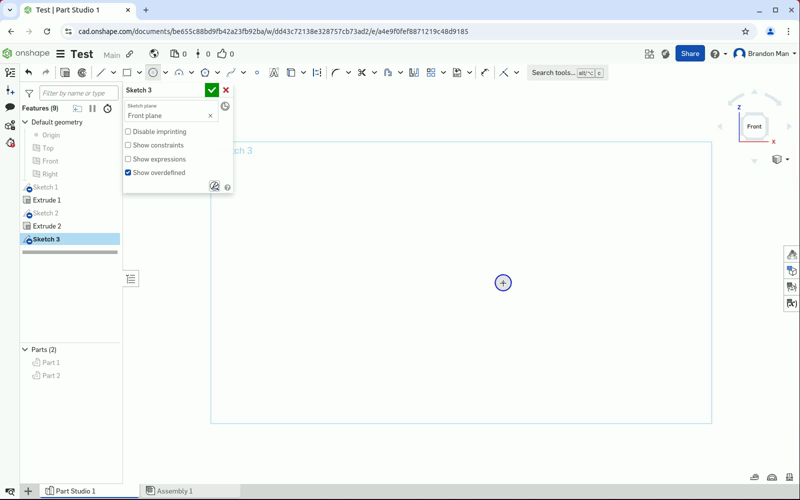
key_up(shift)
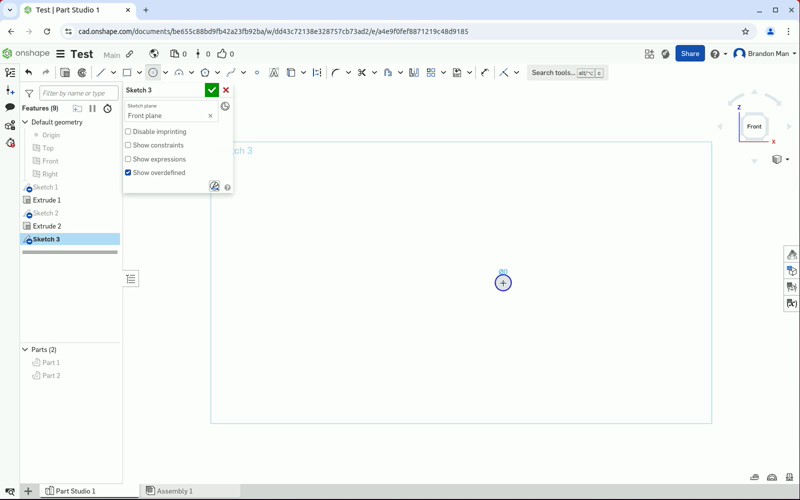
mouse_move(506, 282)
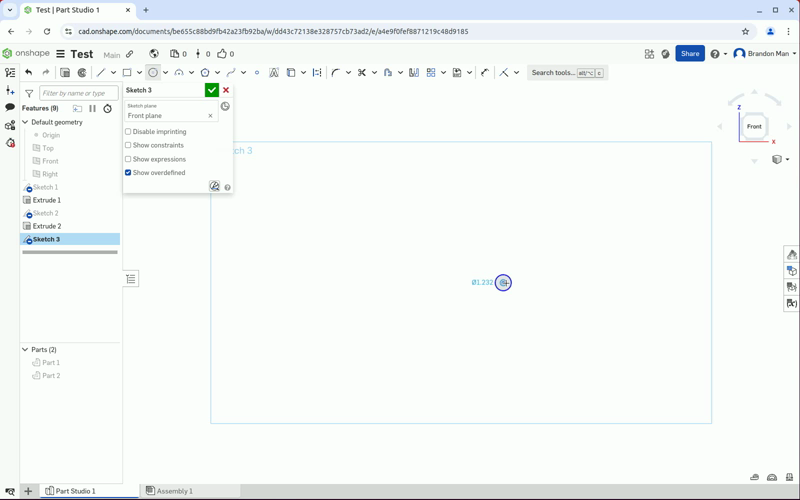
scroll(6)
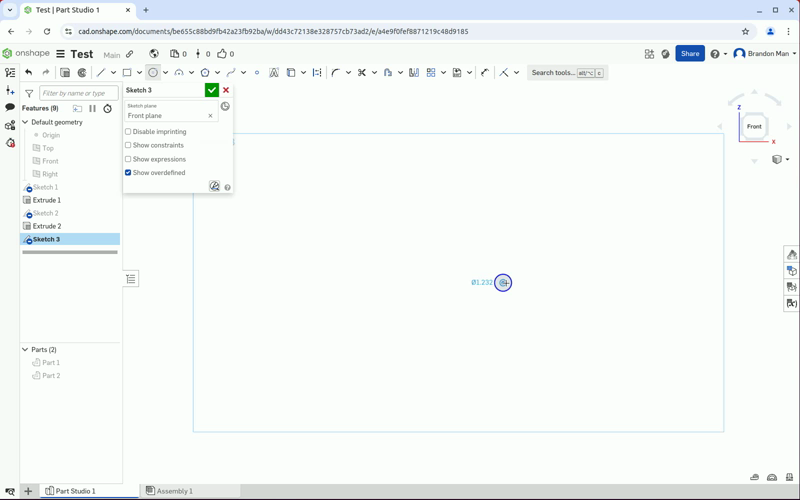
scroll(6)
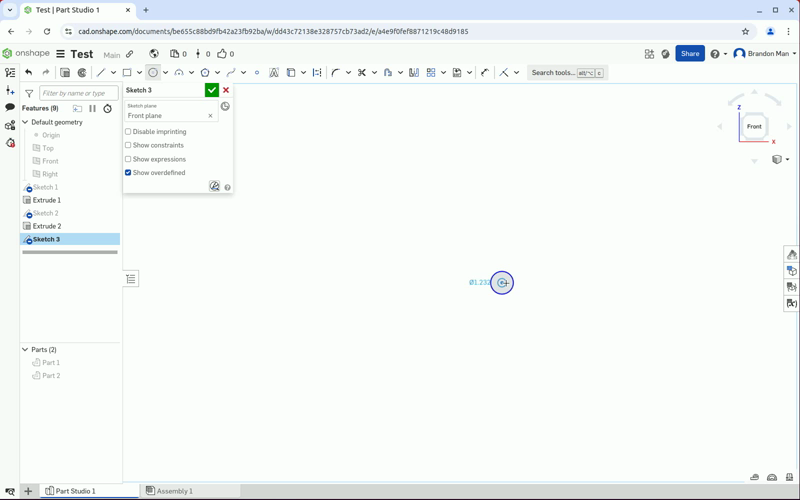
scroll(6)
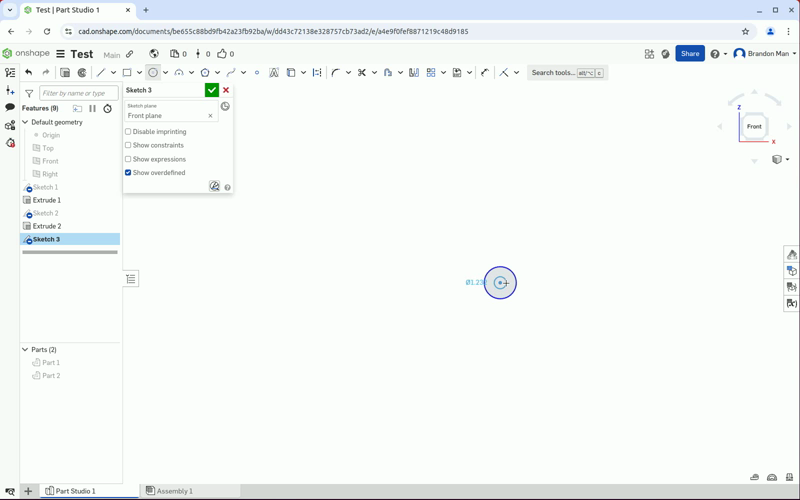
scroll(6)
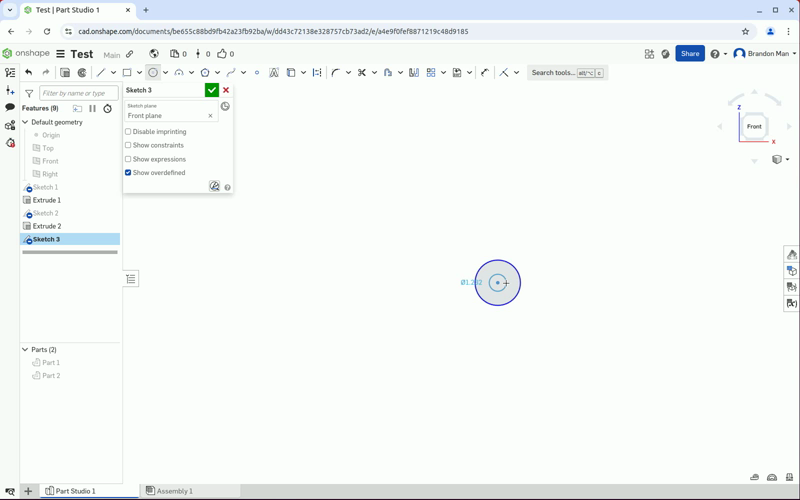
scroll(6)
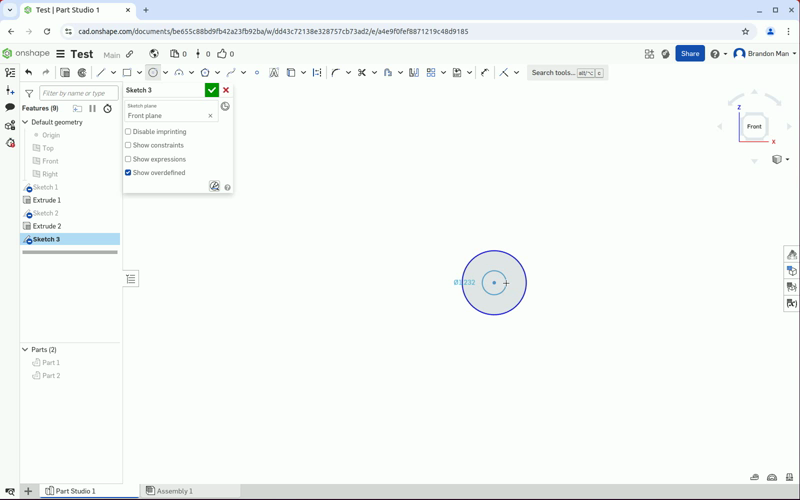
scroll(6)
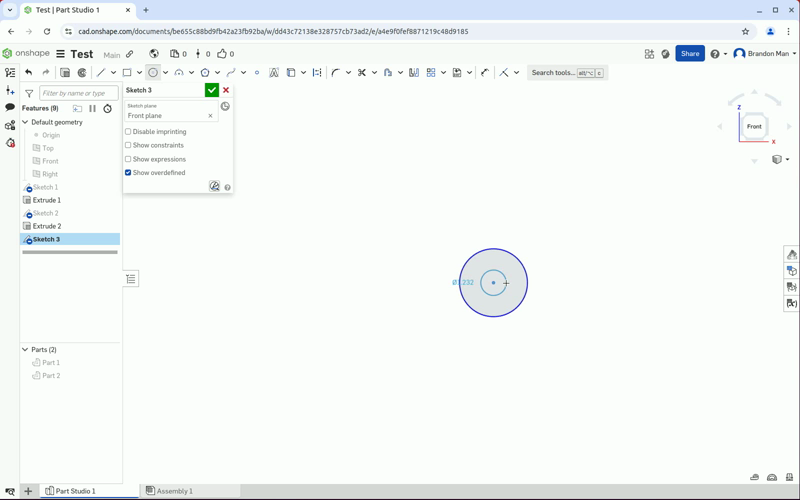
scroll(6)
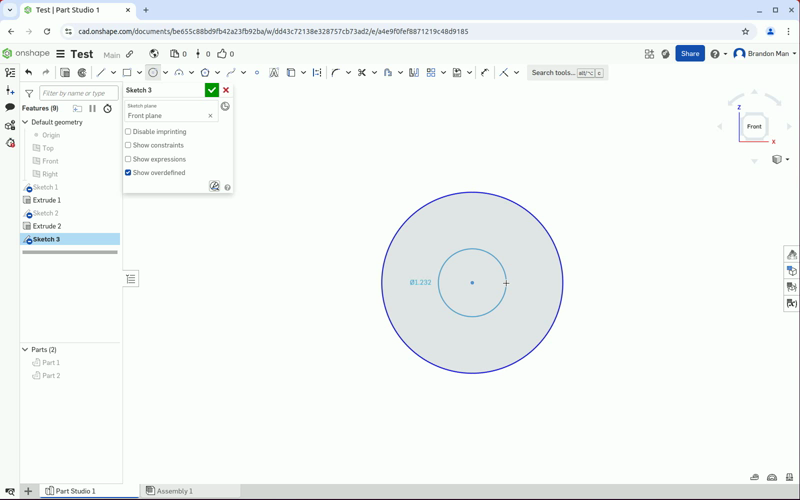
click(506, 282)
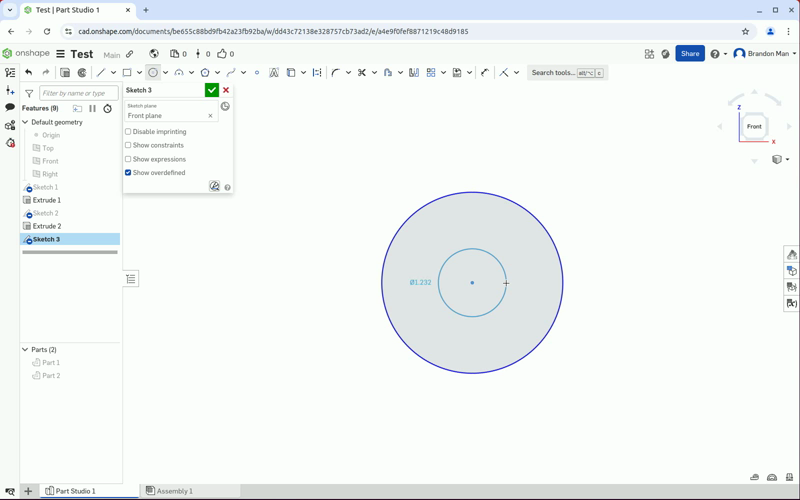
scroll(-6)
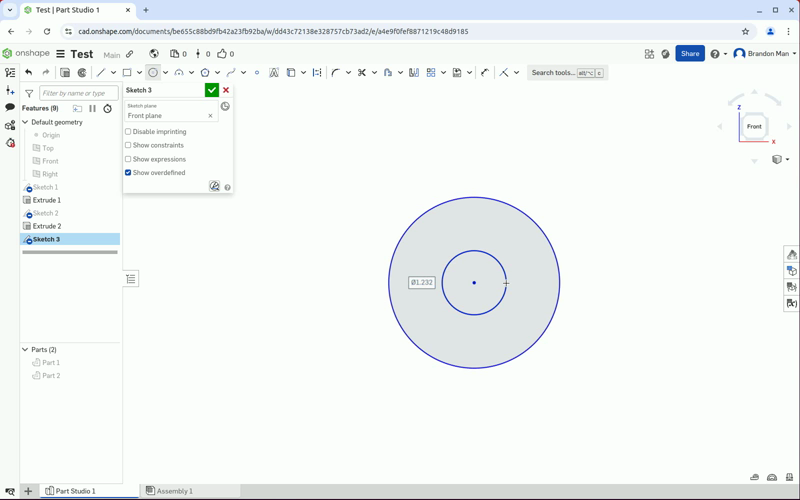
scroll(-6)
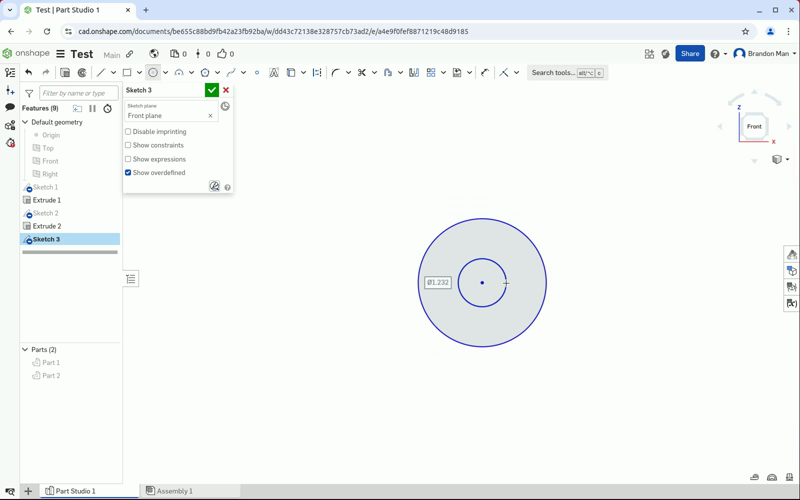
scroll(-6)
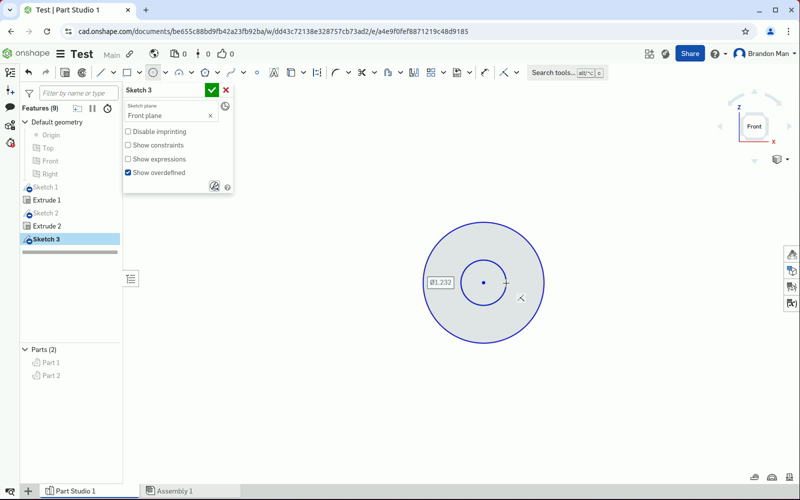
scroll(-6)
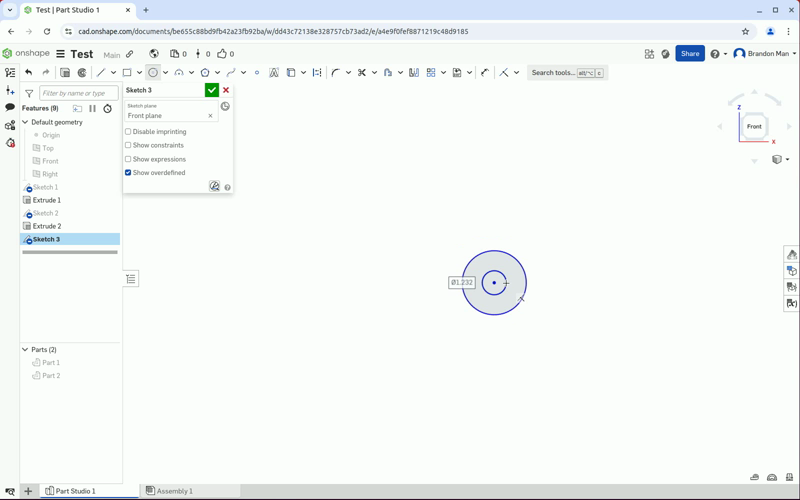
scroll(-6)
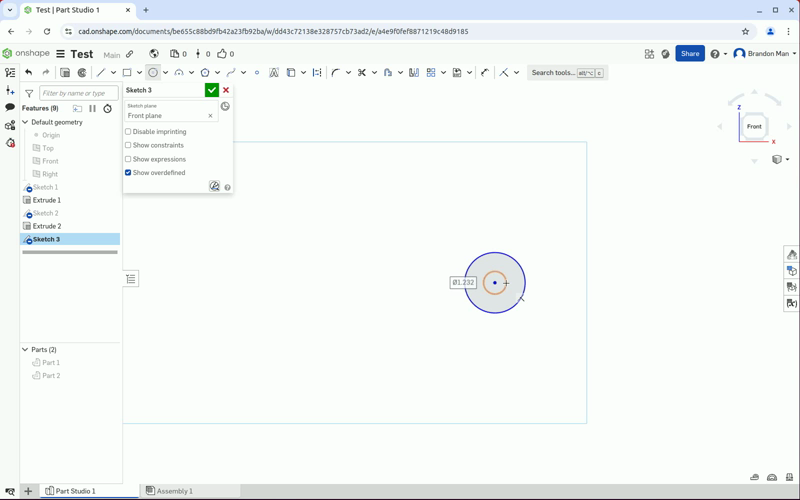
scroll(-6)
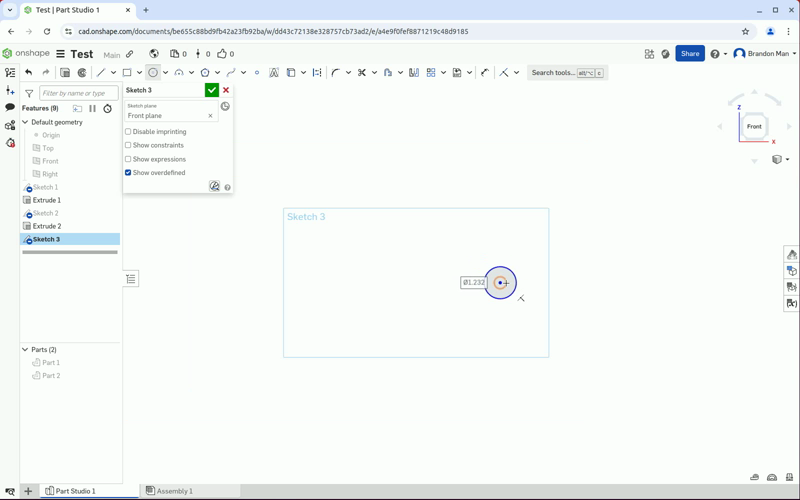
scroll(-6)
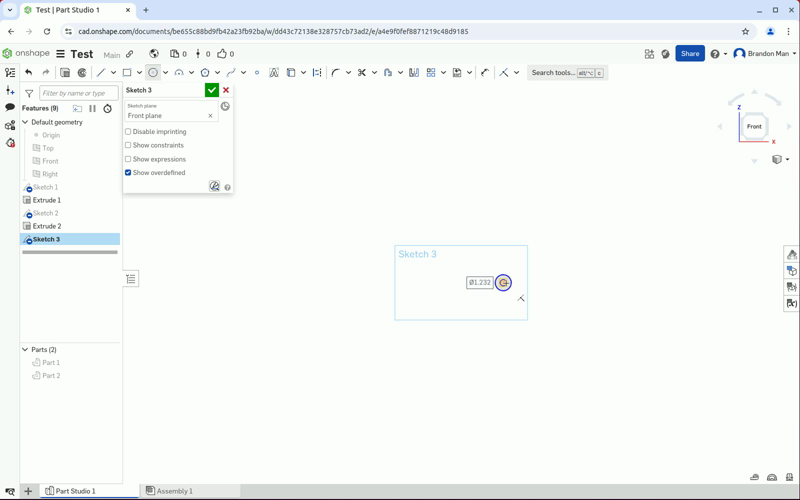
key(esc)
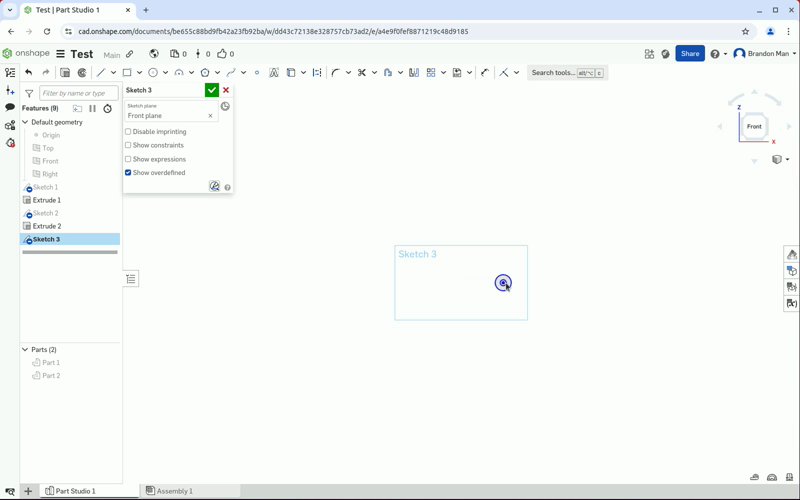
mouse_move(501, 287)
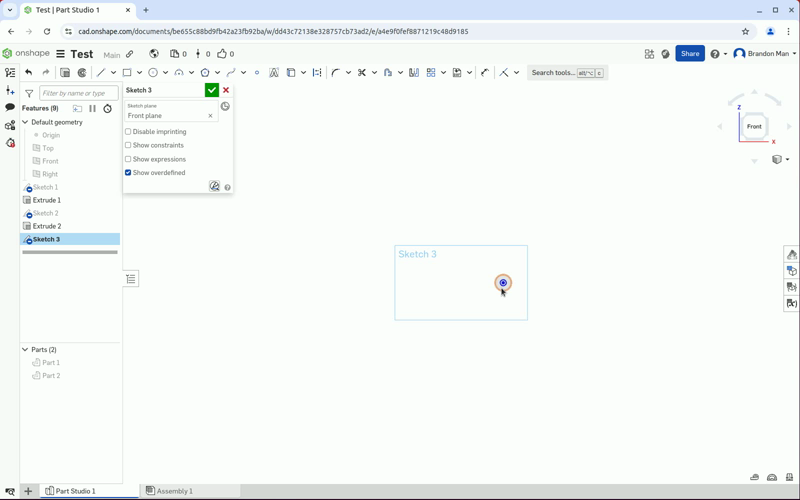
scroll(6)
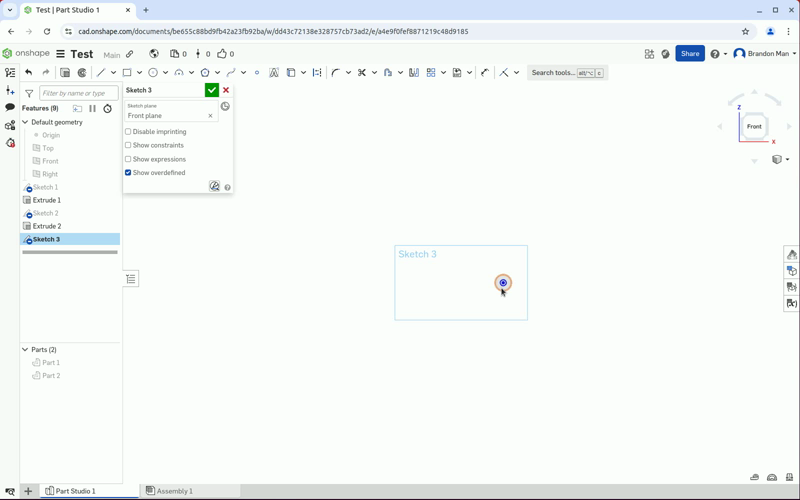
scroll(6)
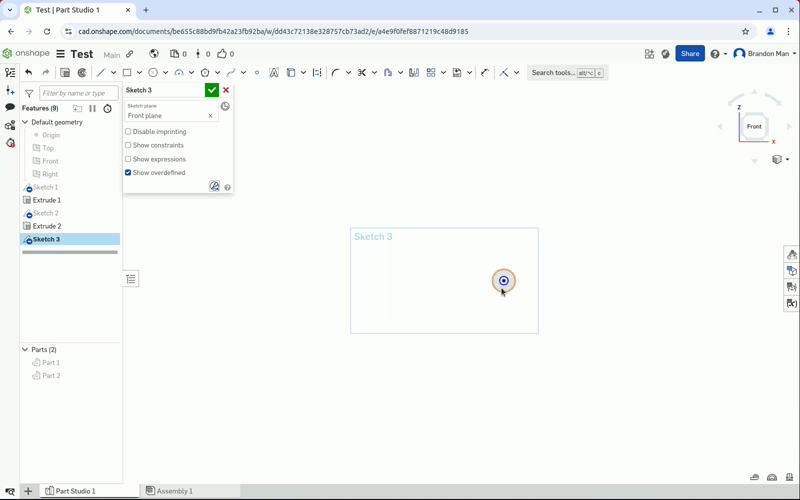
scroll(6)
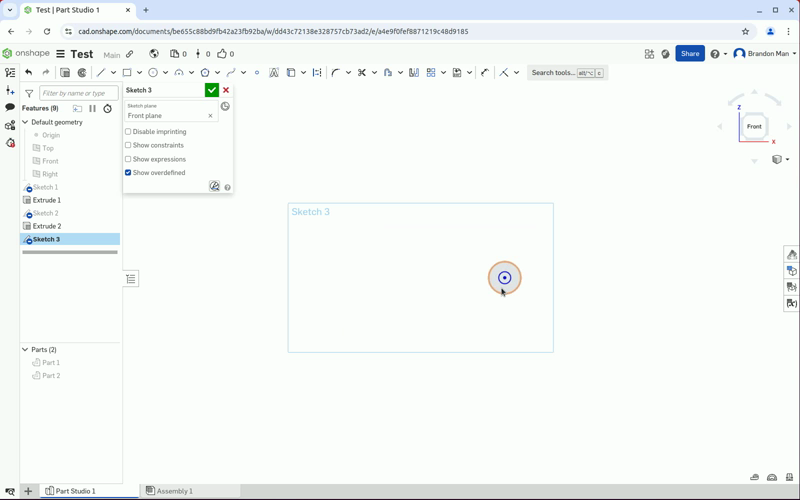
scroll(6)
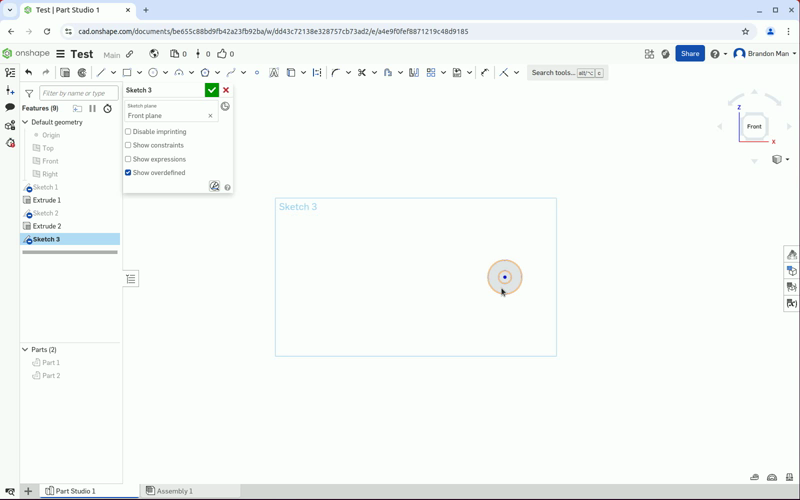
scroll(6)
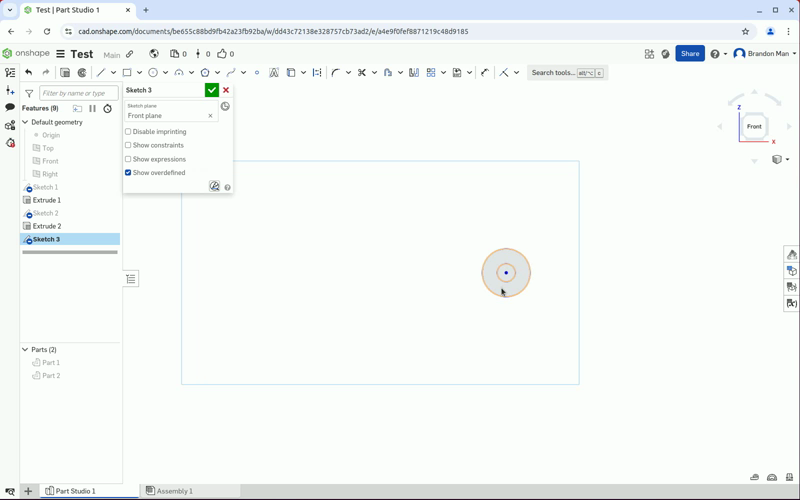
scroll(6)
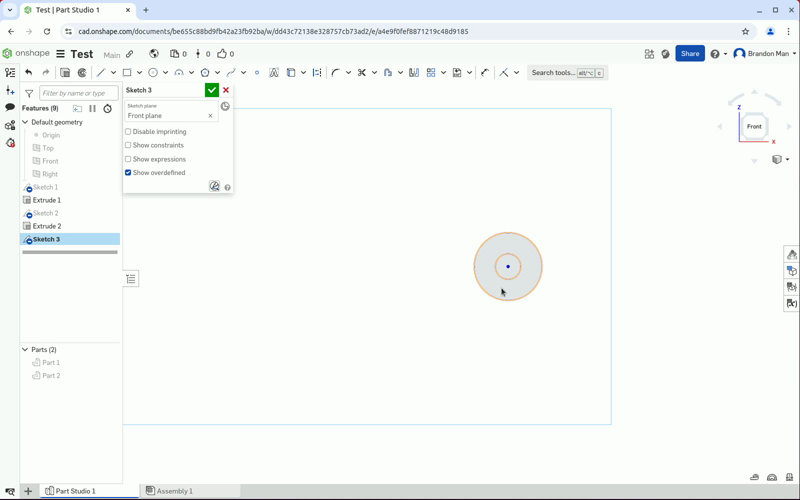
scroll(6)
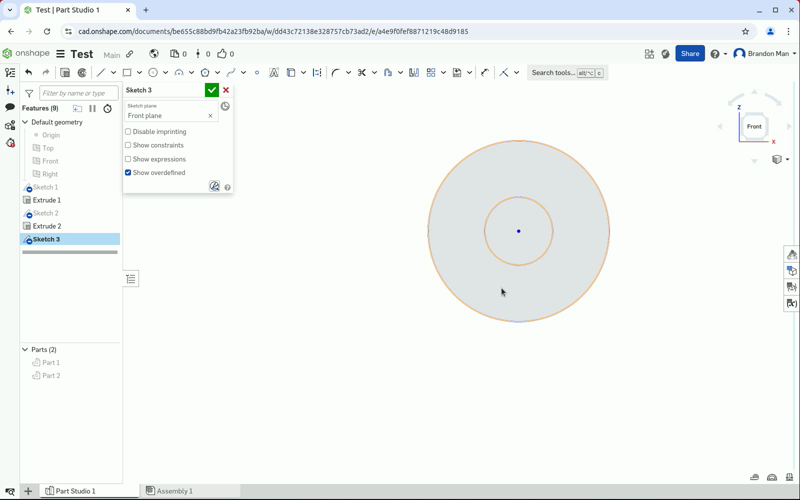
click(501, 287)
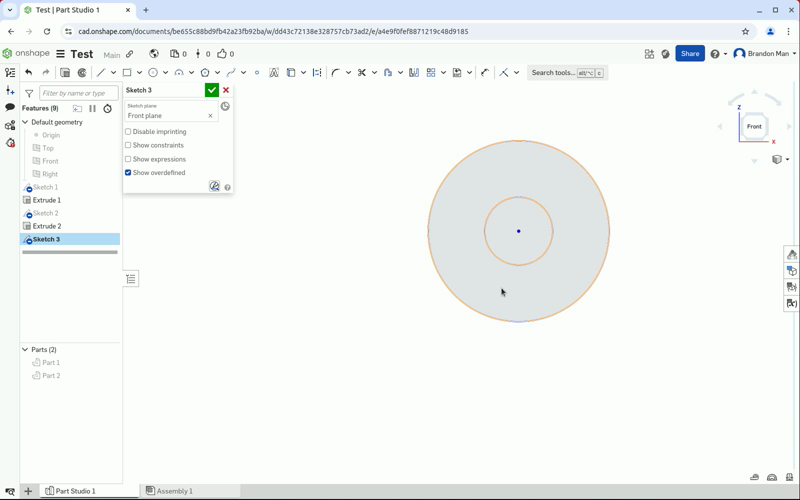
scroll(-6)
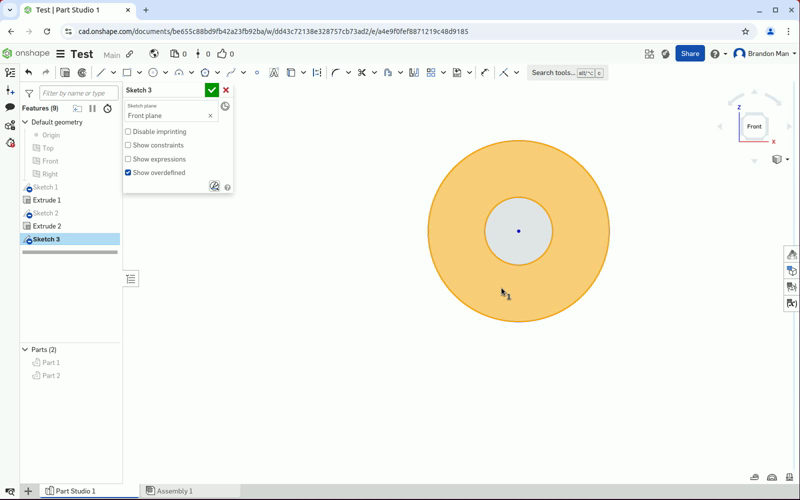
scroll(-6)
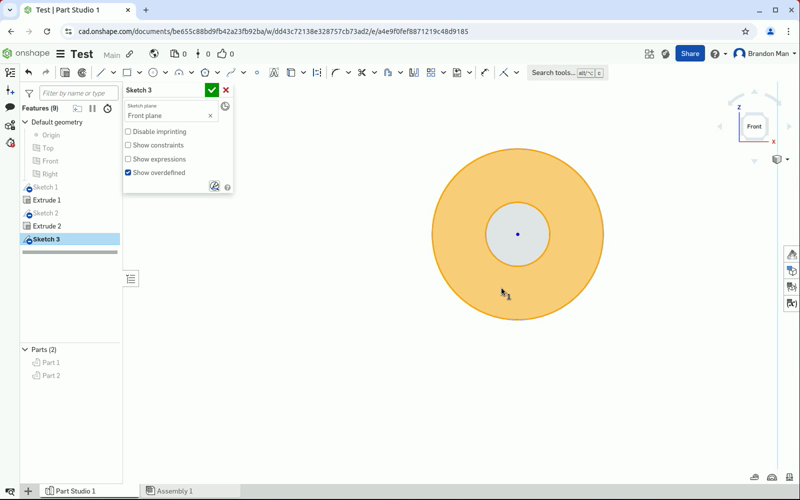
scroll(-6)
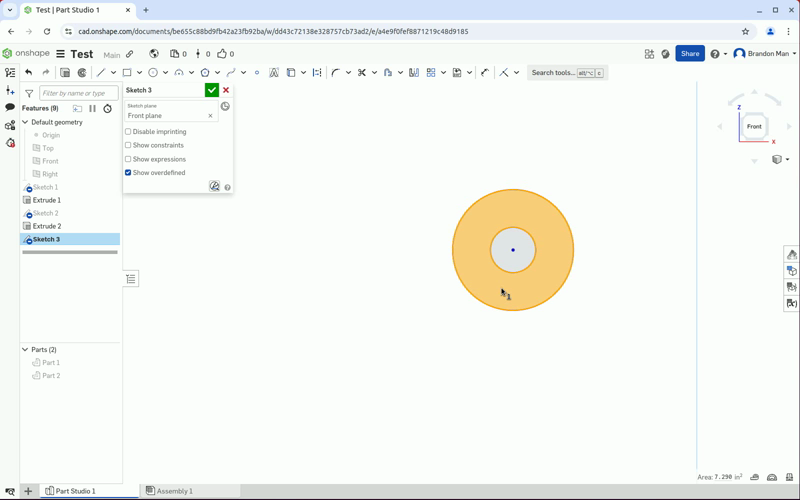
scroll(-6)
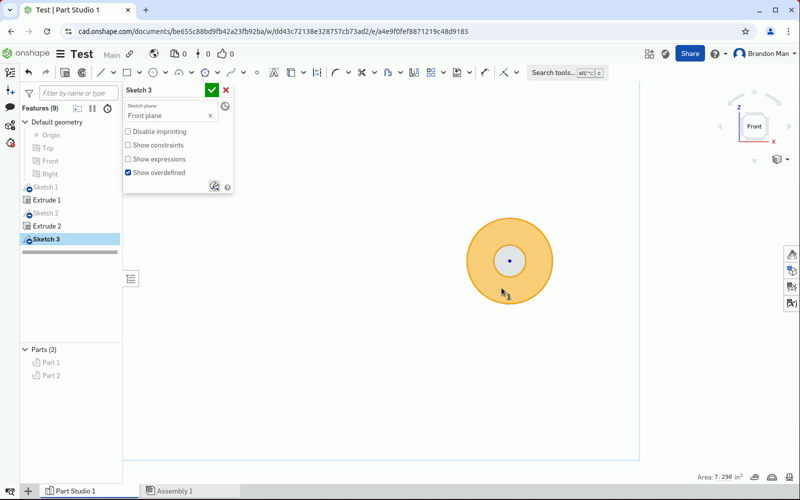
scroll(-6)
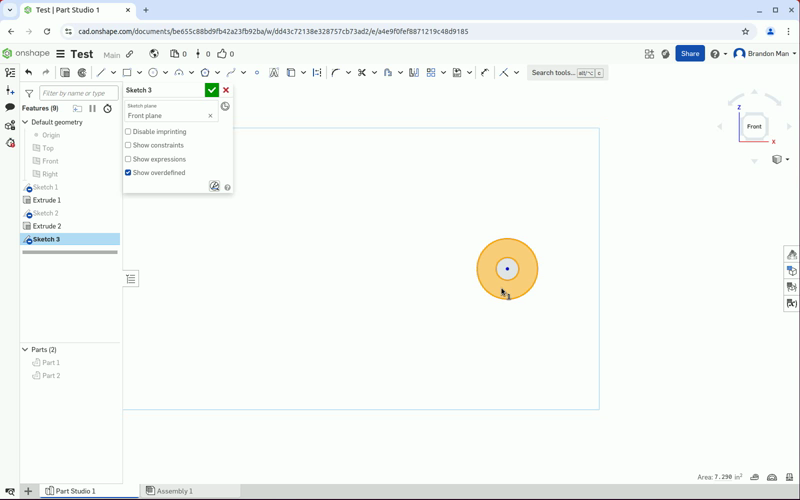
scroll(-6)
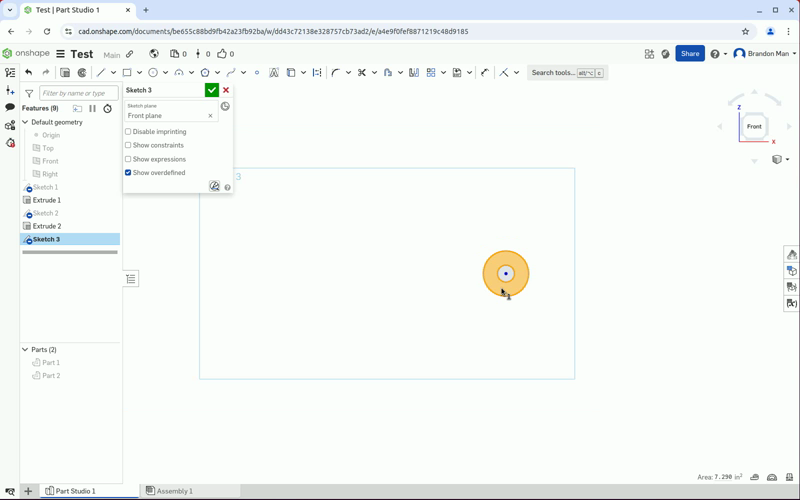
scroll(-6)
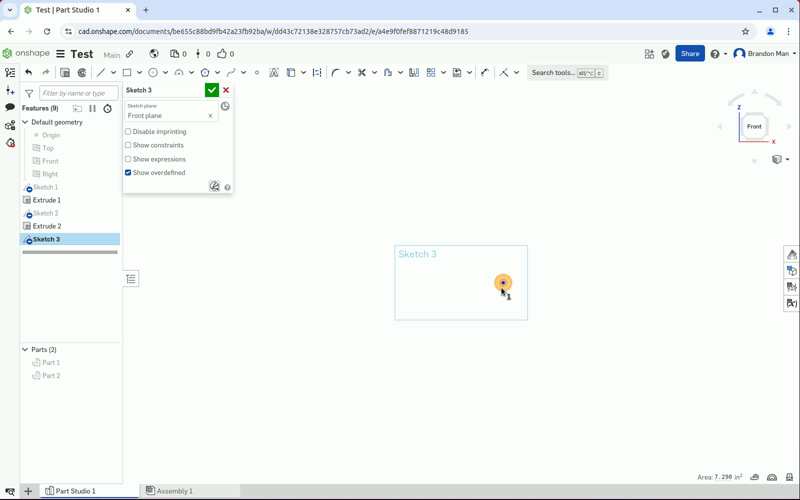
mouse_move(73, 352)
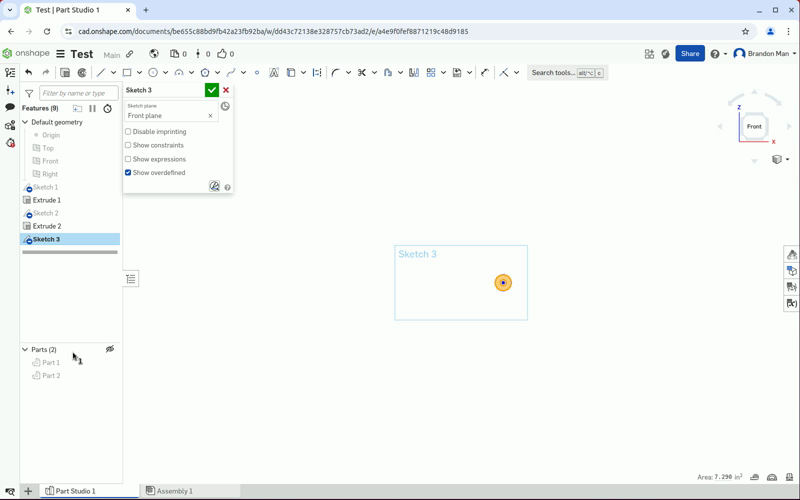
key(shift+y)
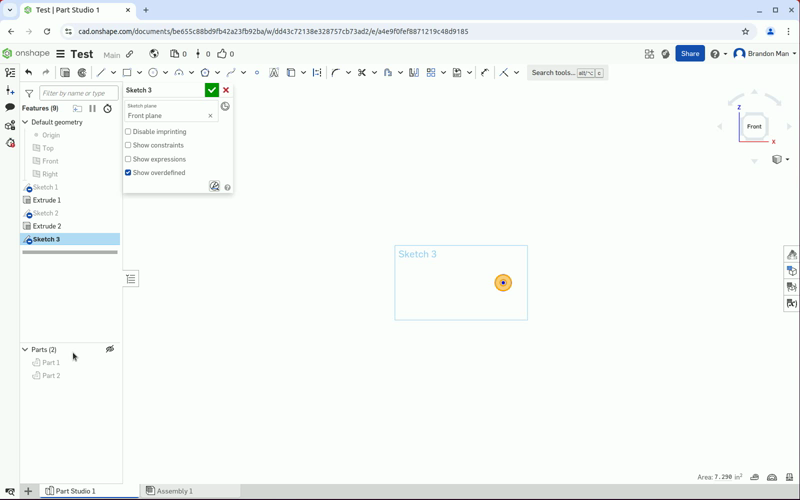
key(shift+e)
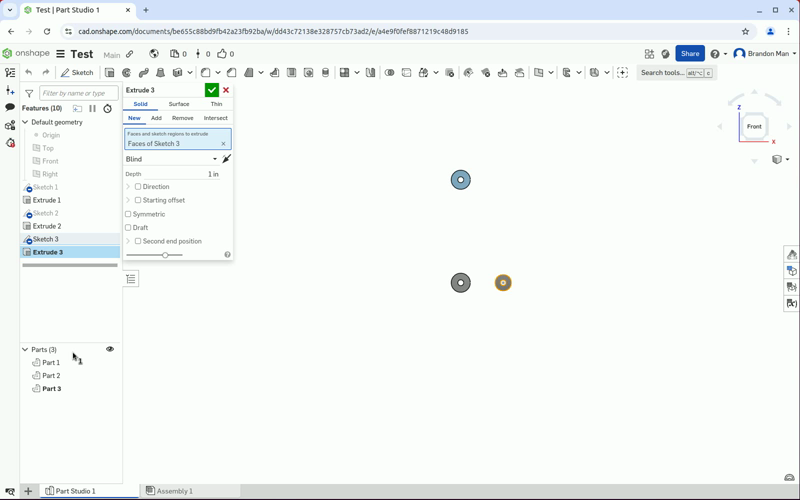
mouse_move(143, 106)
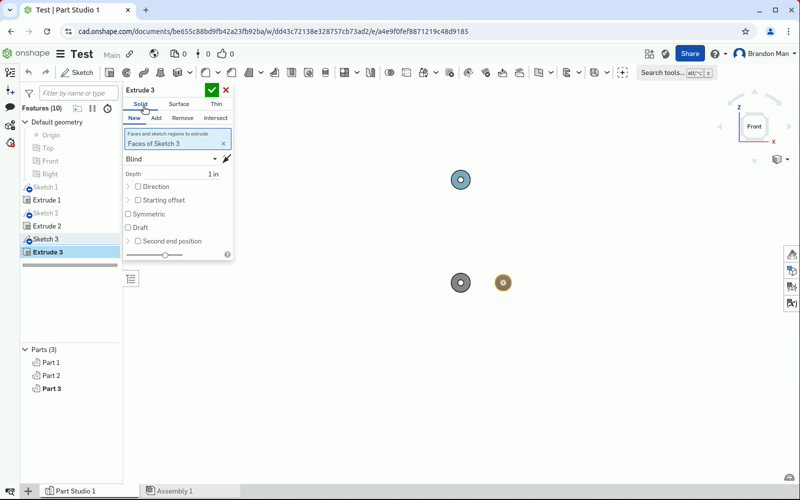
click(143, 106)
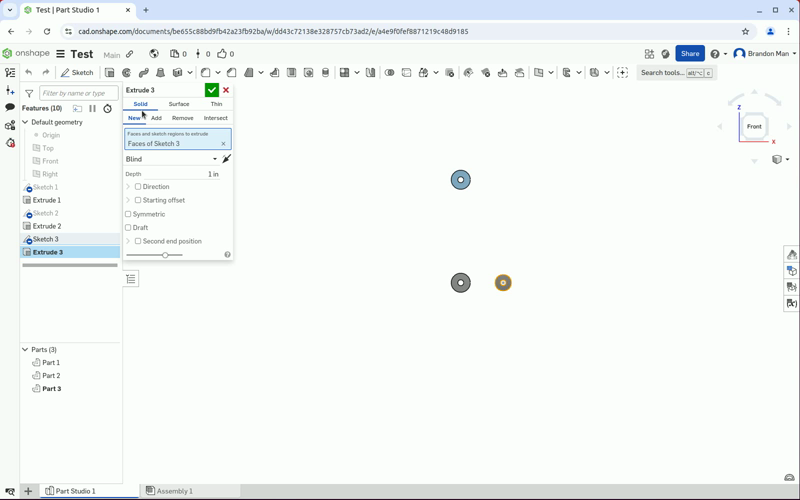
mouse_move(137, 120)
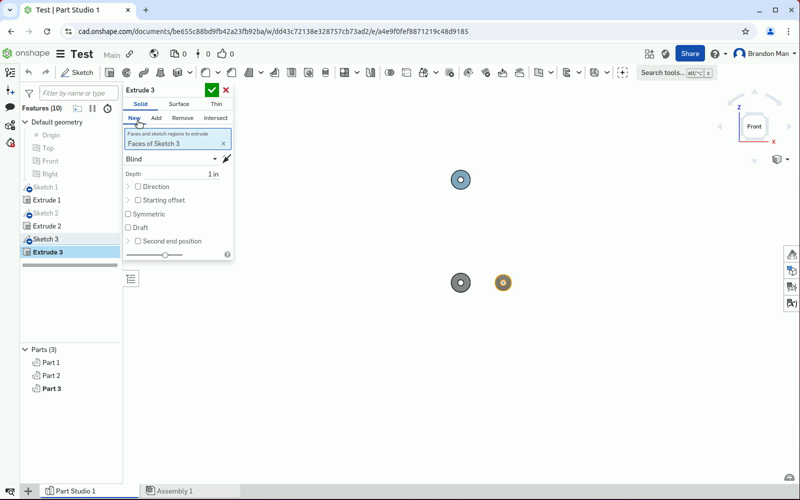
click(137, 120)
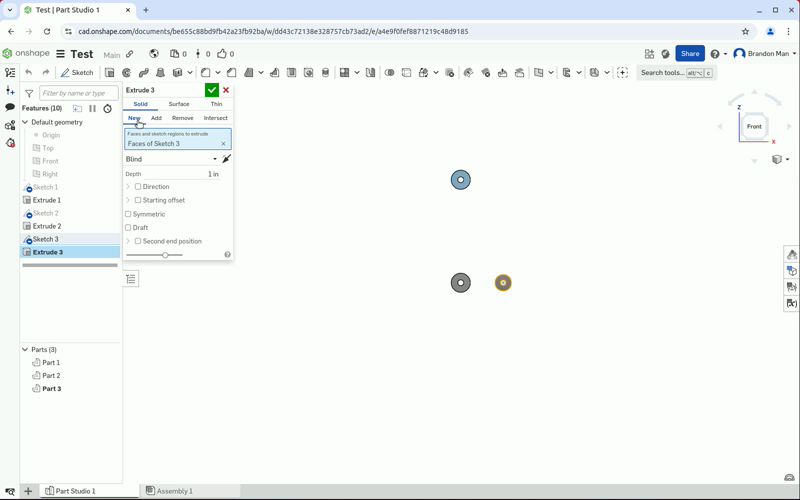
key(tab, 4)
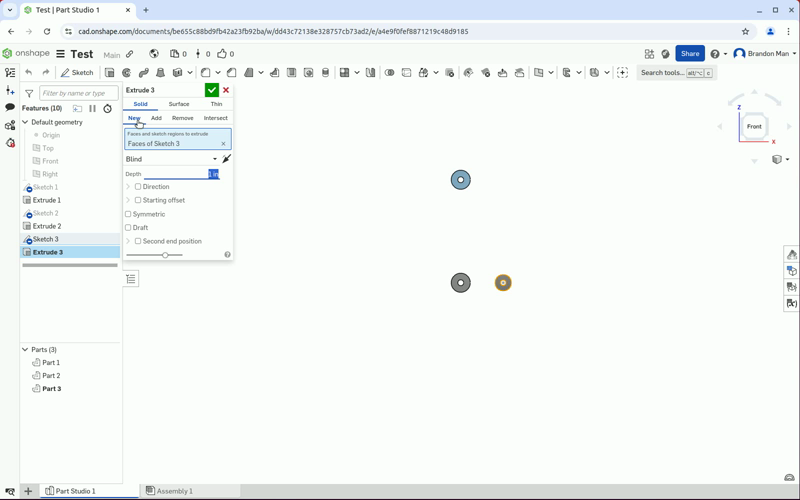
text(0.481)
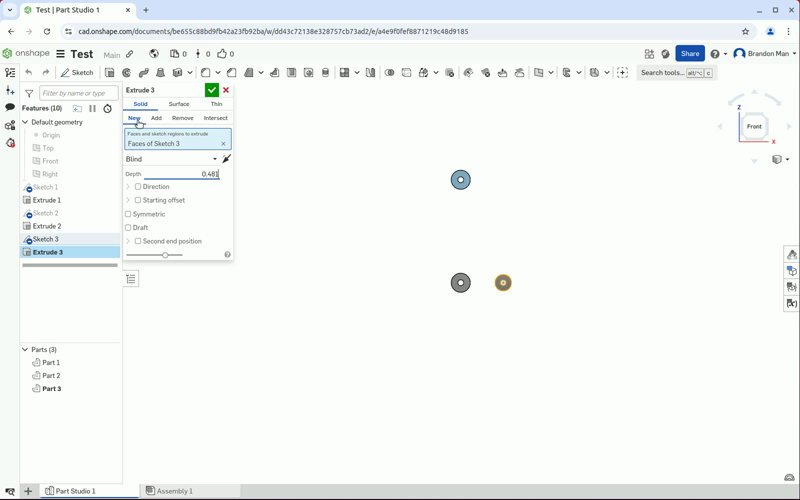
key(enter)
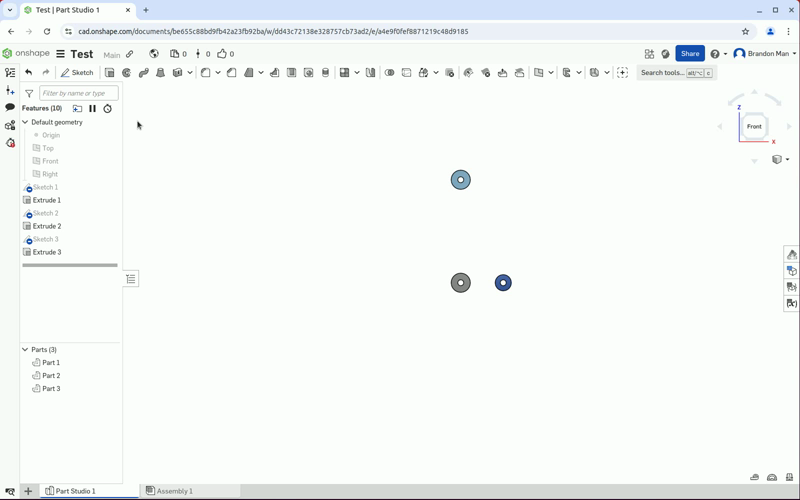
key(shift+h)
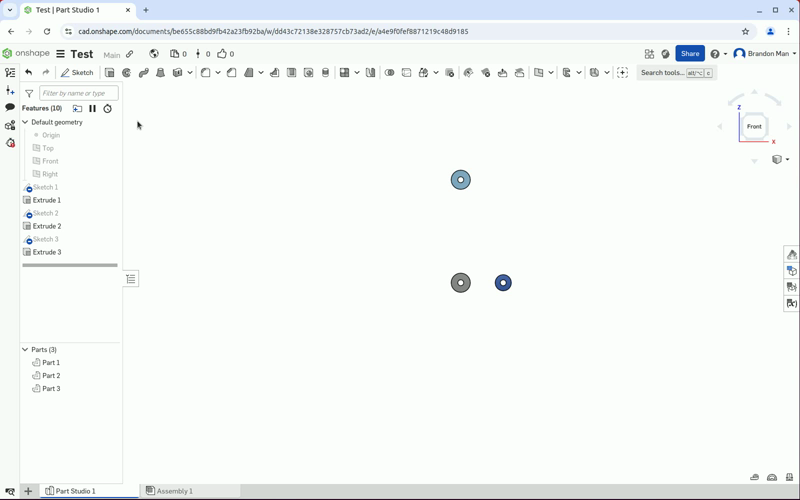
key(shift+h)
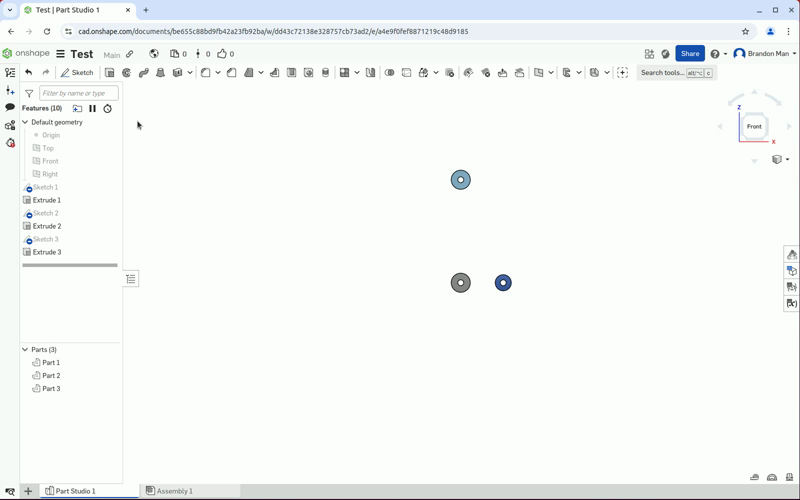
mouse_move(73, 189)
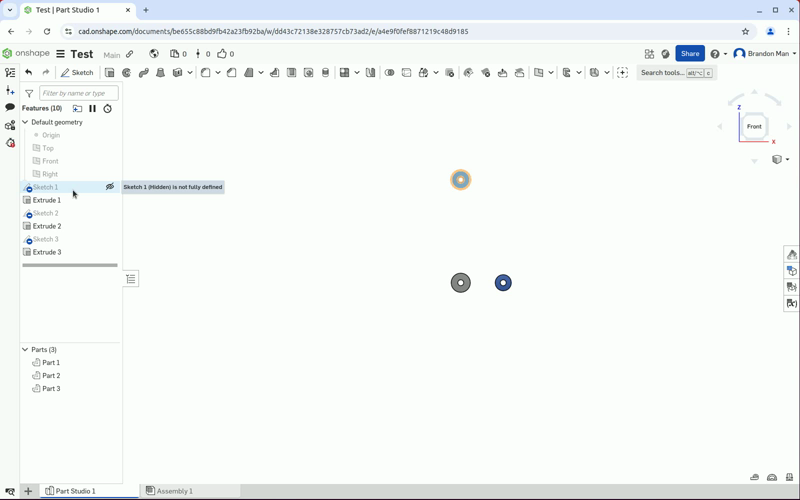
click(73, 189)
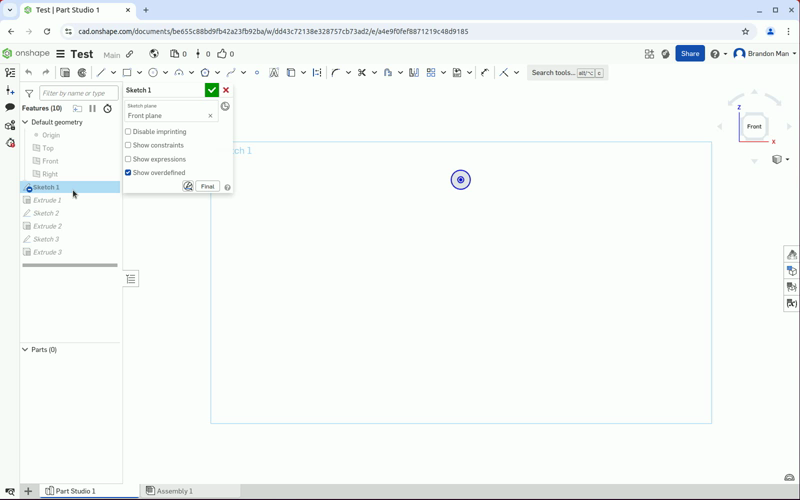
mouse_move(229, 92)
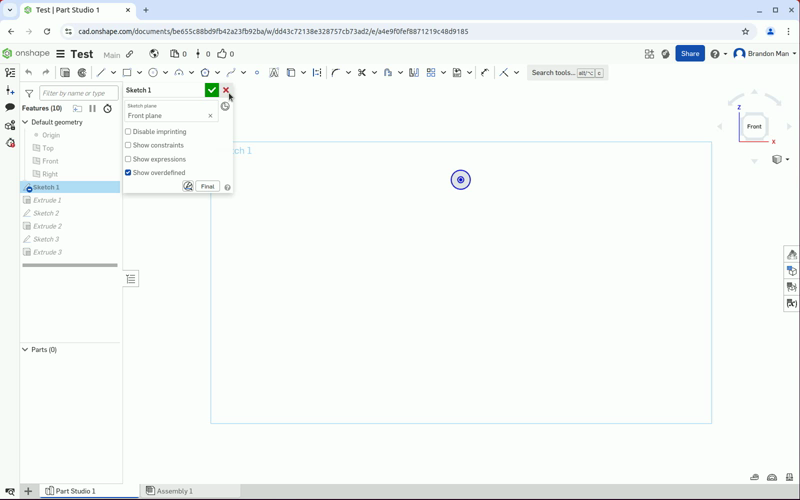
click(229, 92)
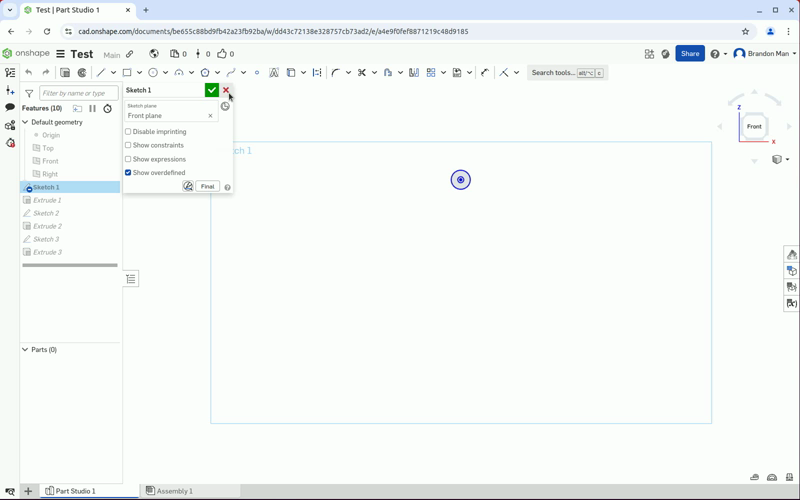
key(shift+s)
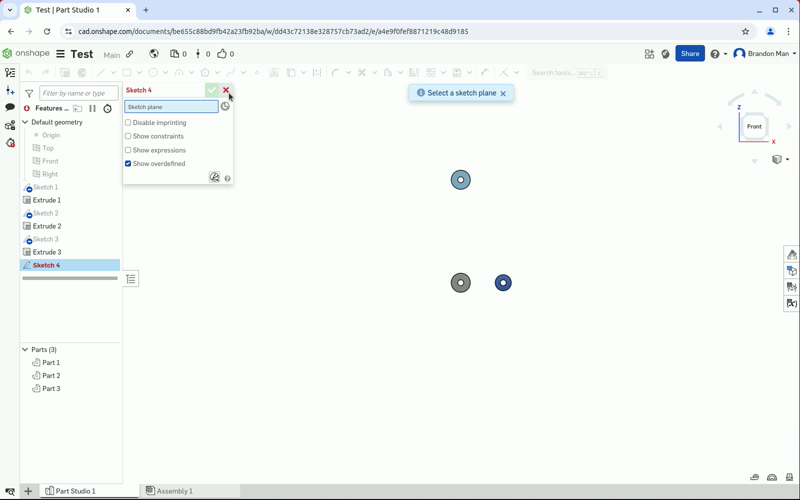
mouse_move(73, 163)
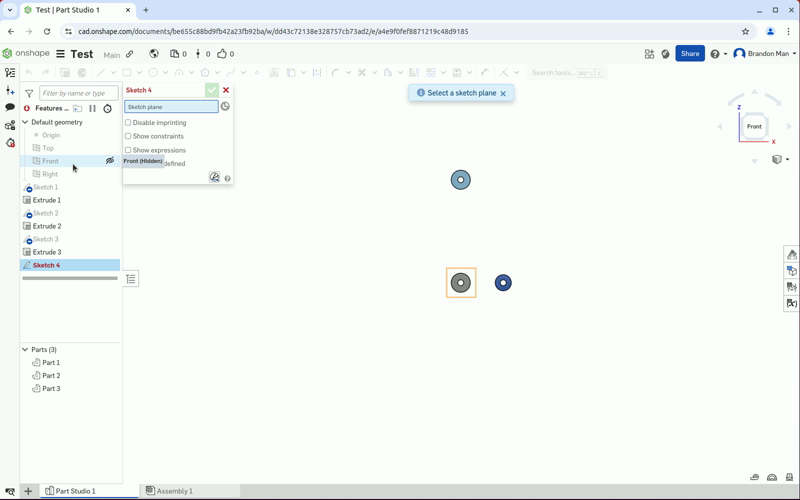
click(73, 163)
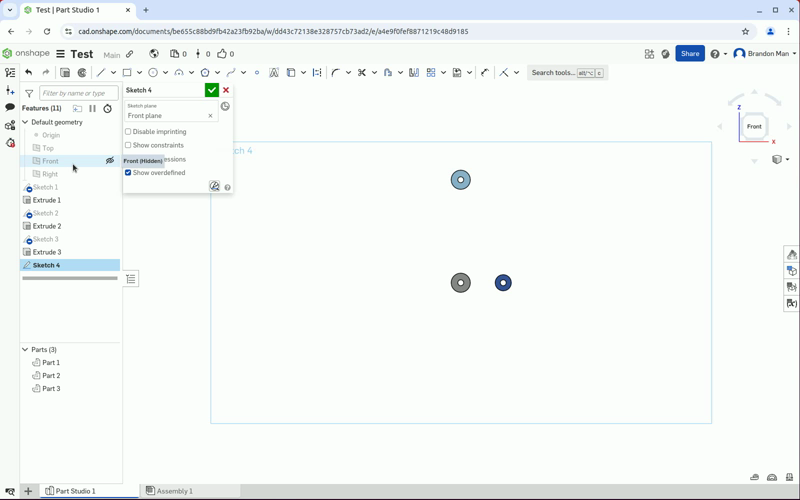
mouse_move(73, 352)
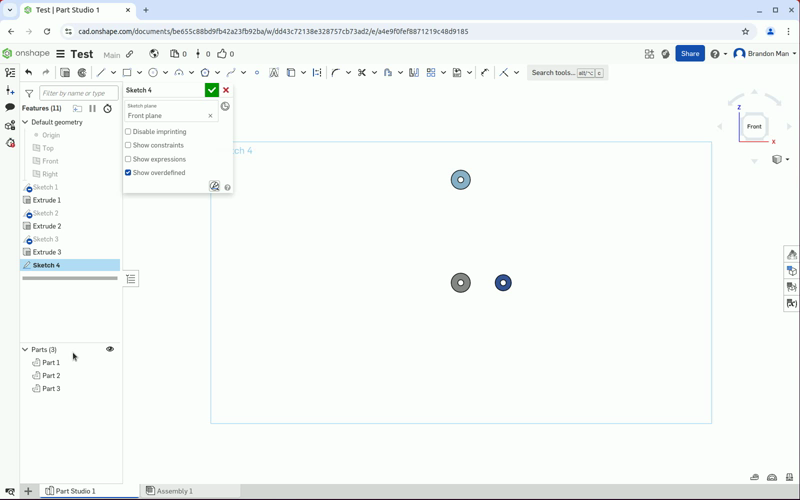
key(y)
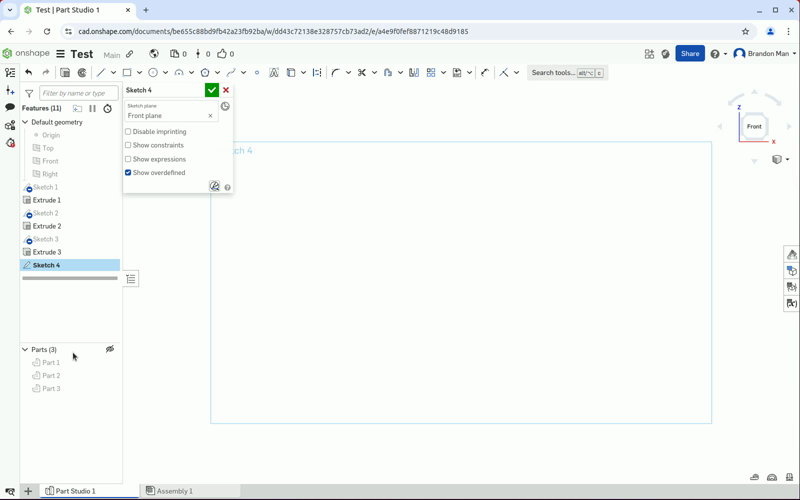
key(a)
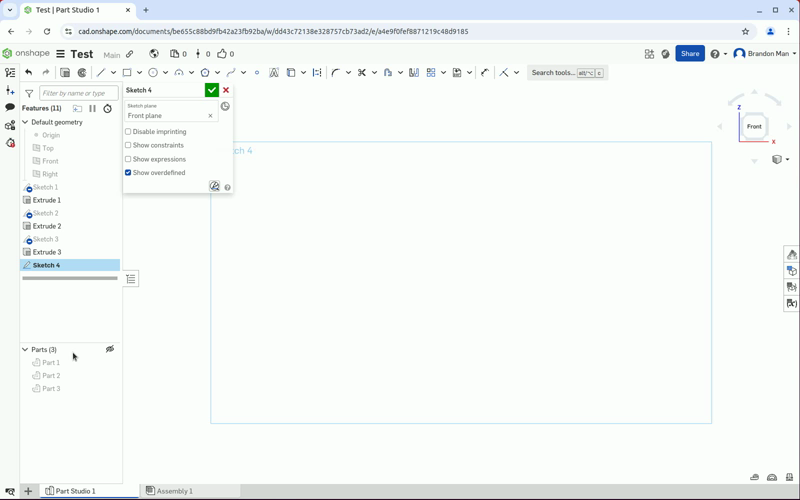
key_down(shift)
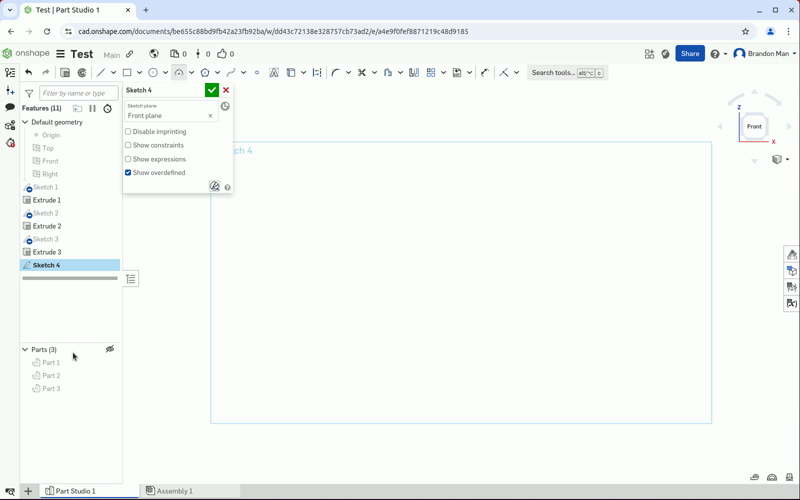
mouse_move(445, 224)
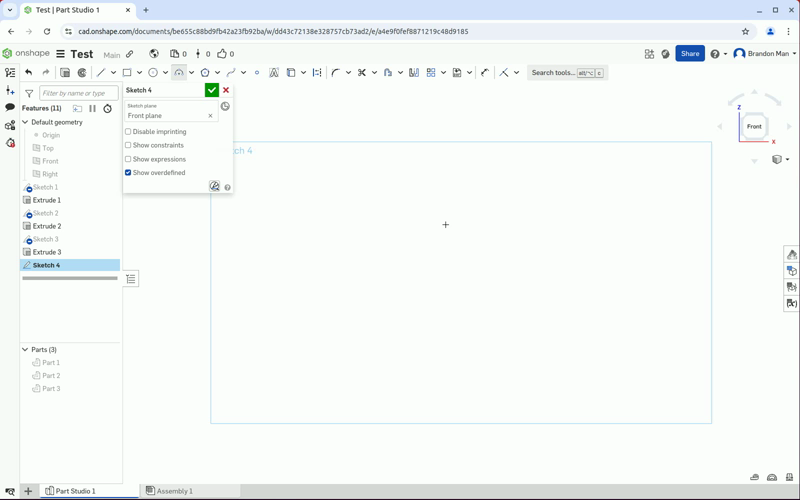
click(445, 224)
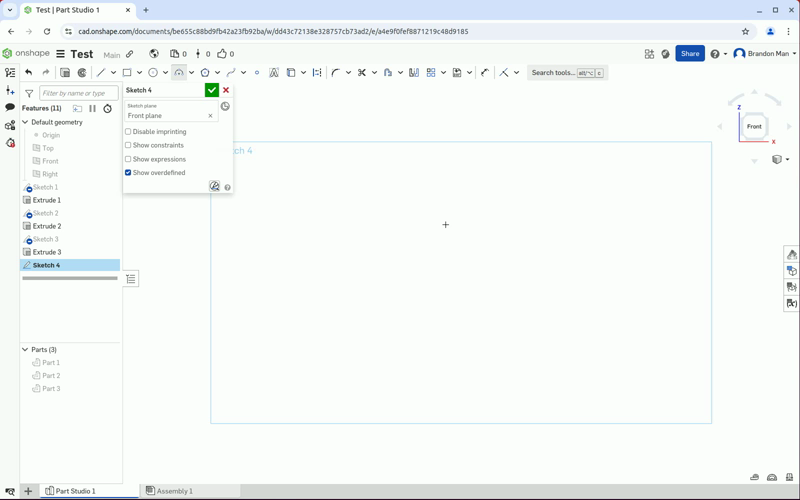
key_up(shift)
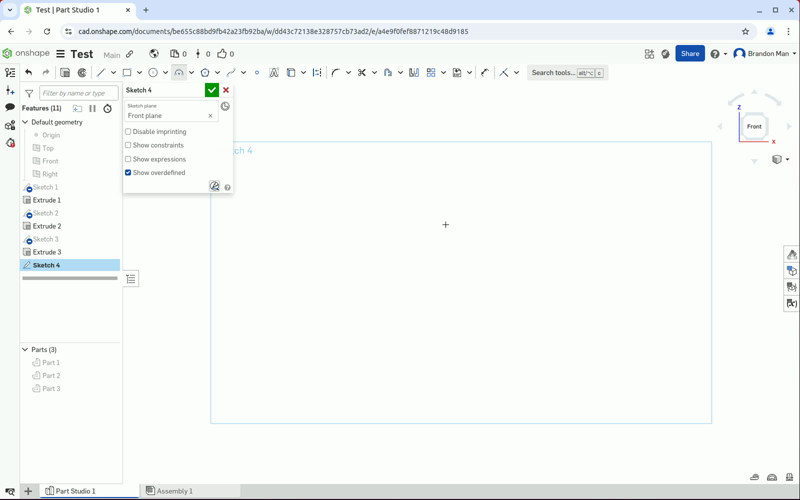
key_down(shift)
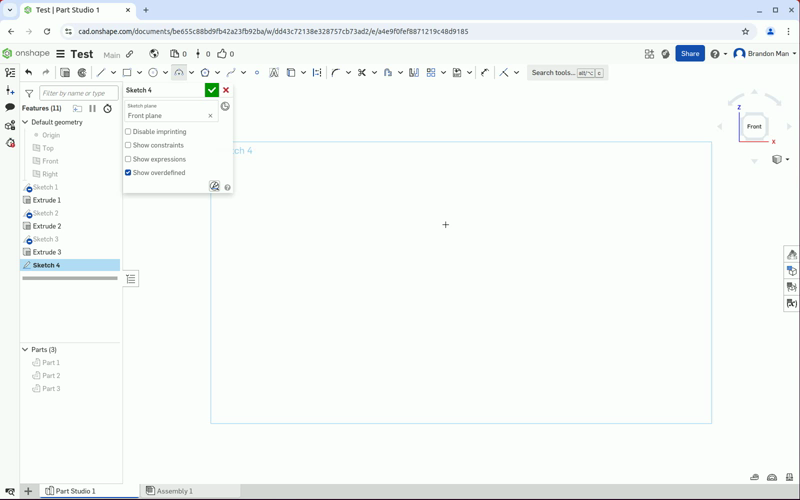
mouse_move(475, 224)
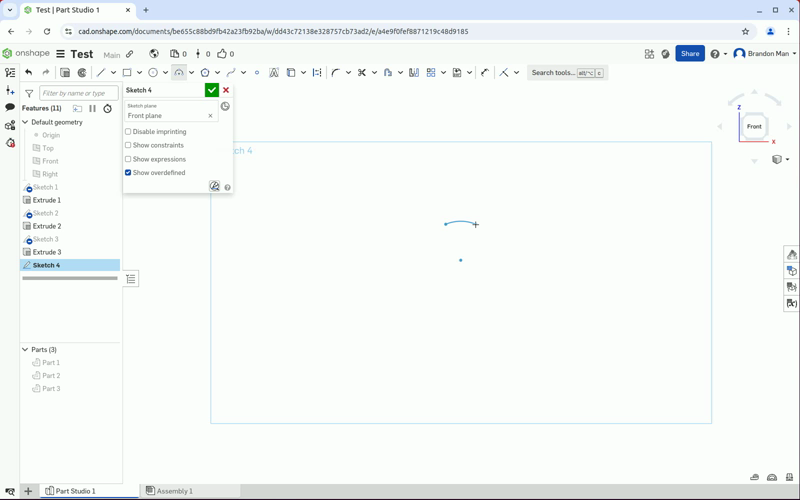
click(475, 224)
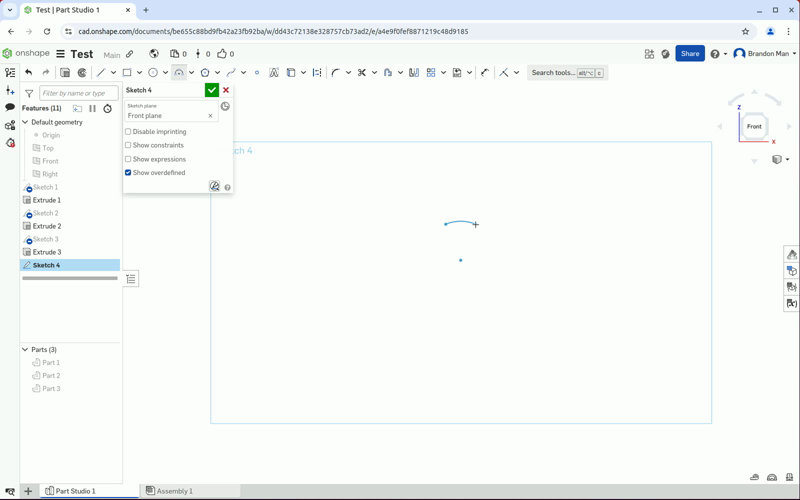
mouse_move(460, 210)
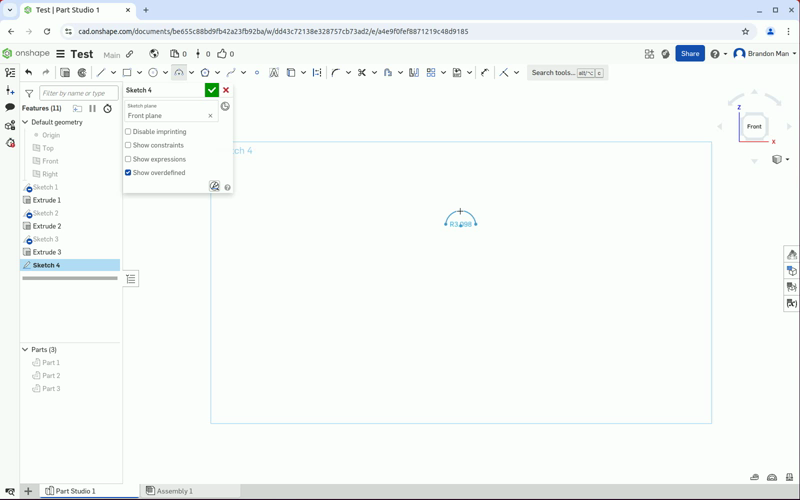
click(460, 210)
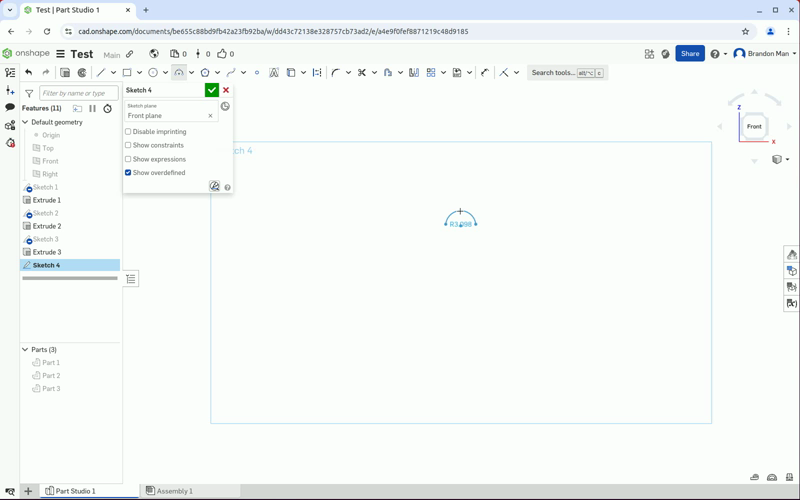
key_up(shift)
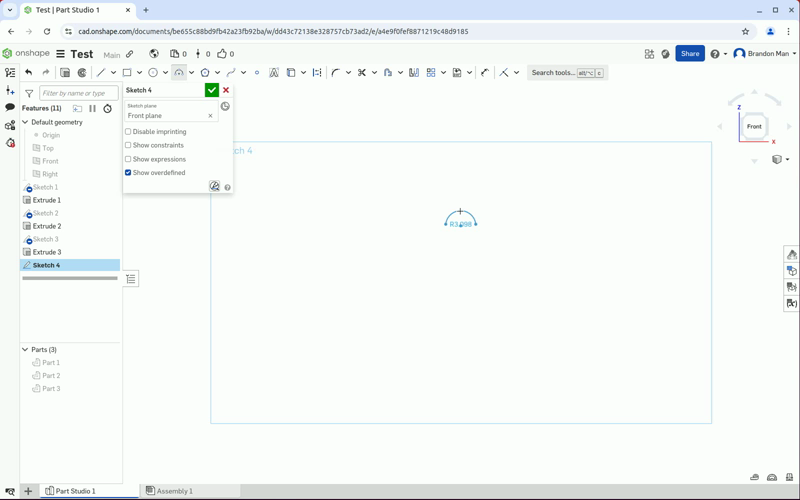
key(esc)
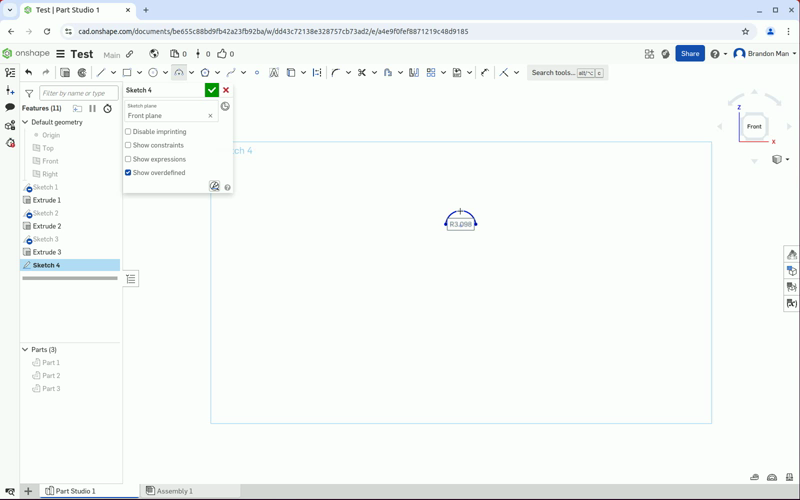
key(l)
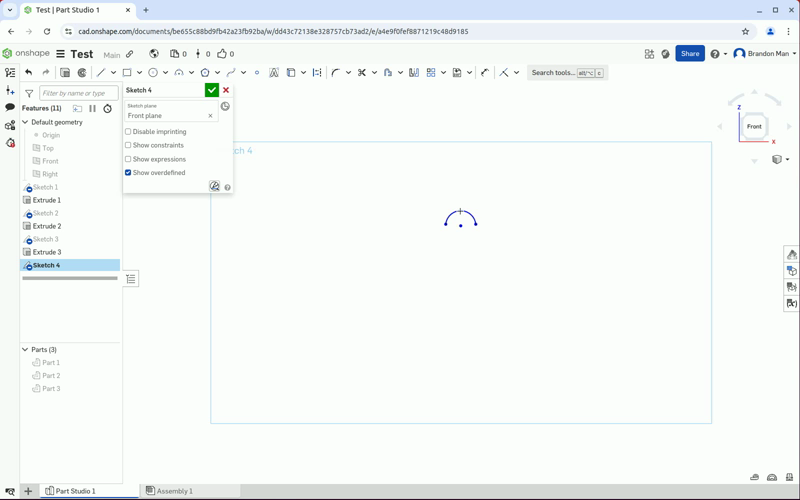
mouse_move(475, 224)
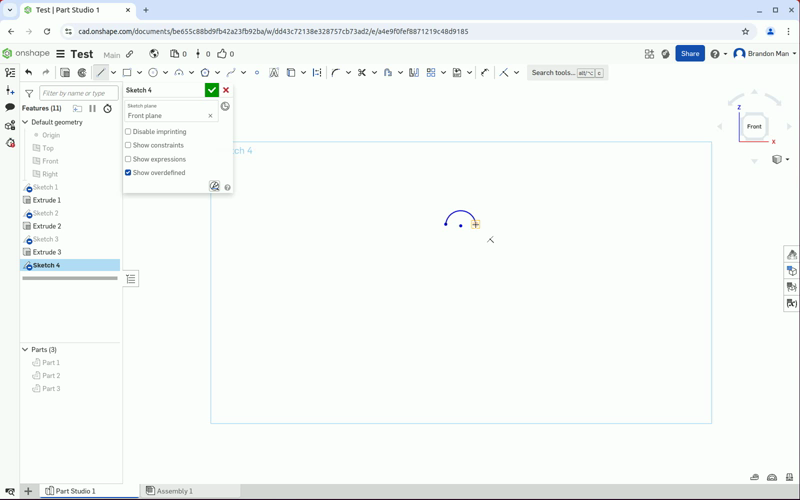
click(475, 224)
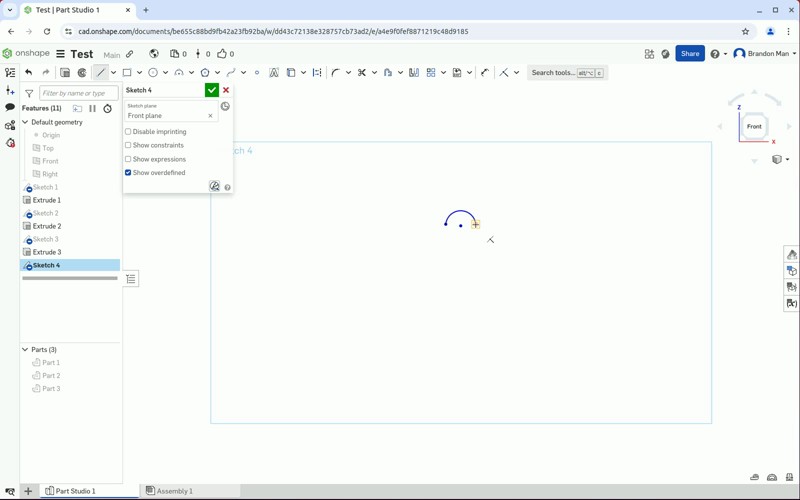
key_down(shift)
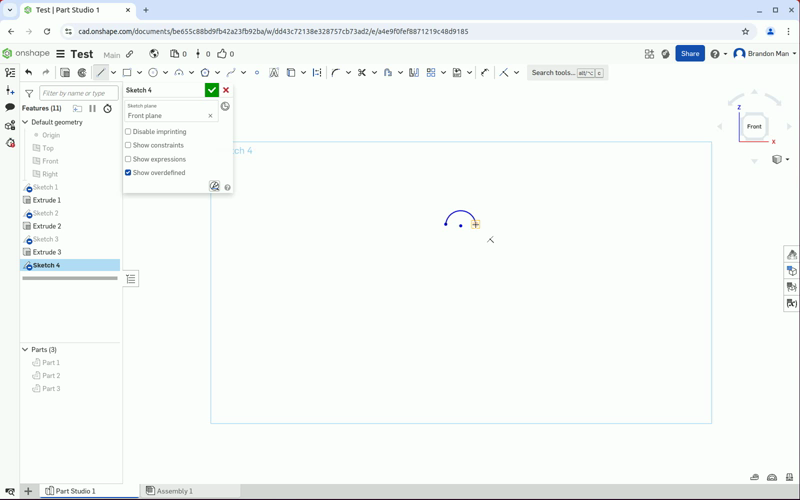
mouse_move(505, 224)
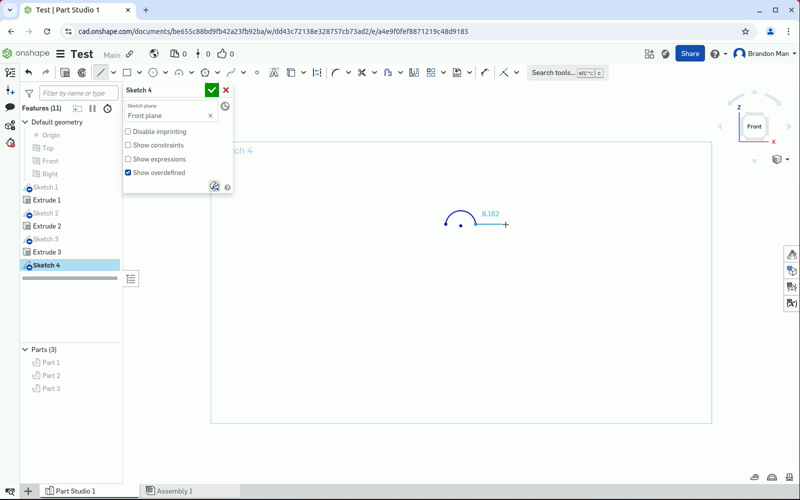
mouse_move(469, 176)
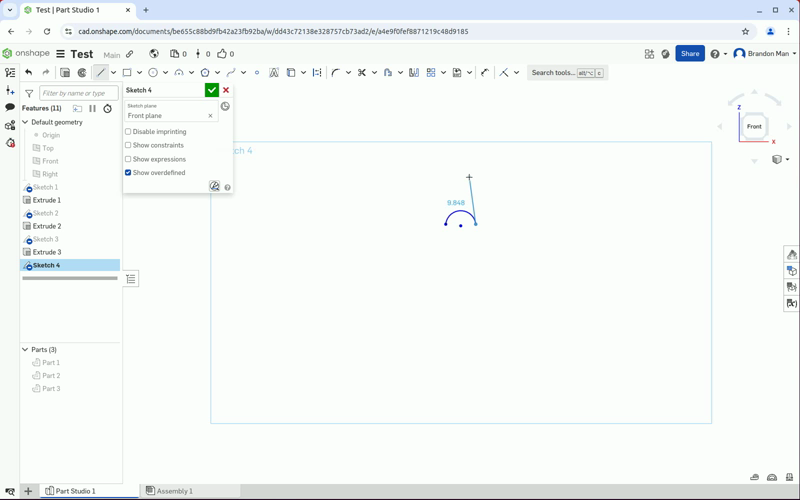
click(469, 176)
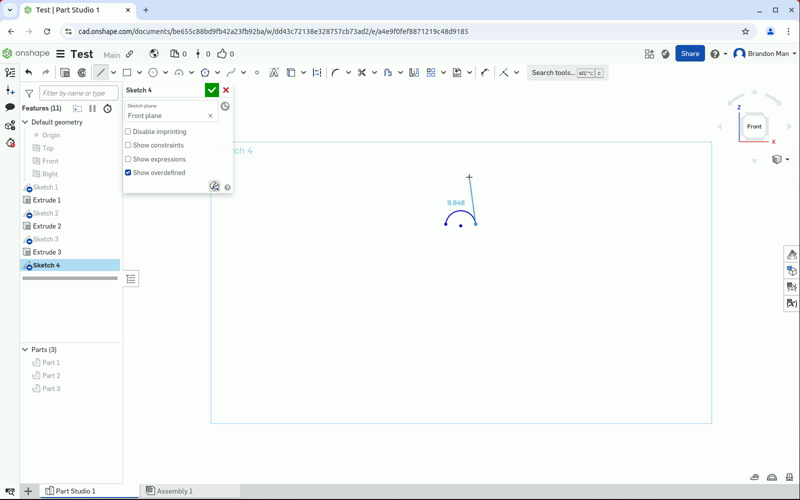
key_up(shift)
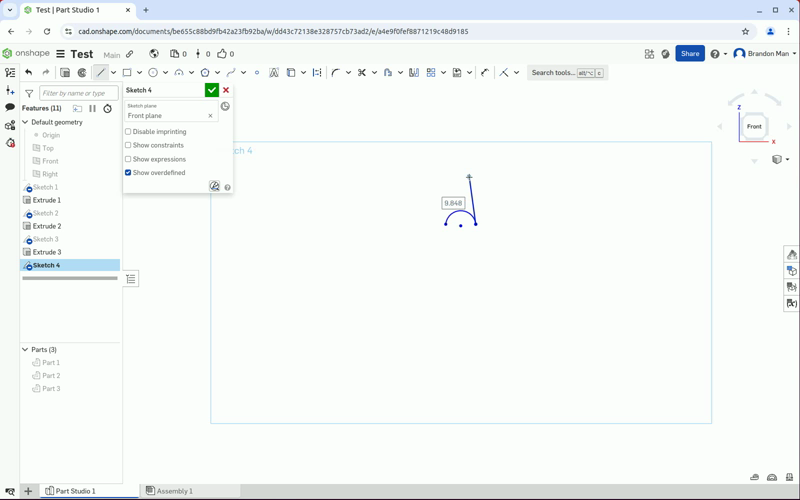
key(esc)
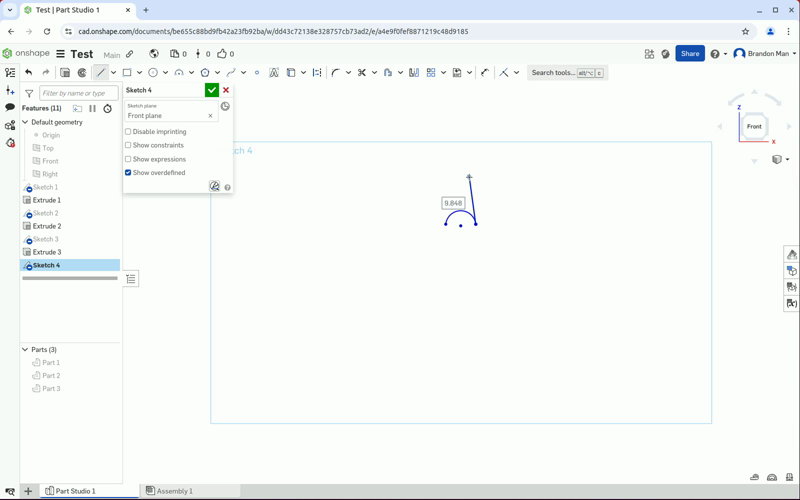
key(a)
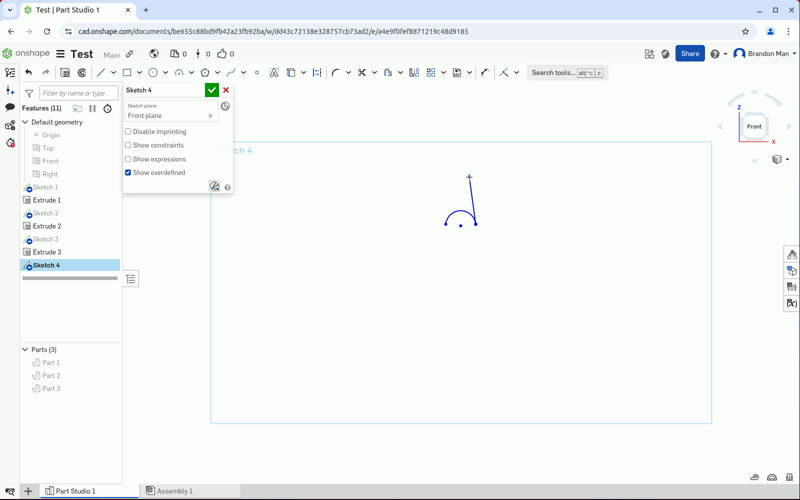
mouse_move(469, 176)
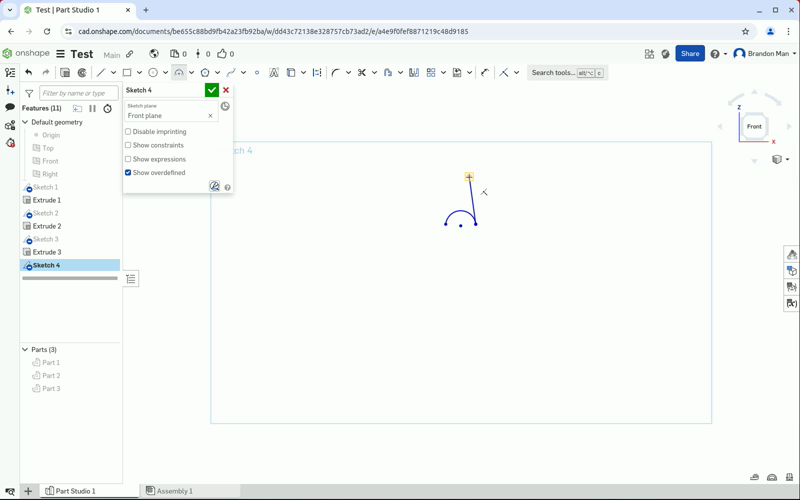
click(469, 176)
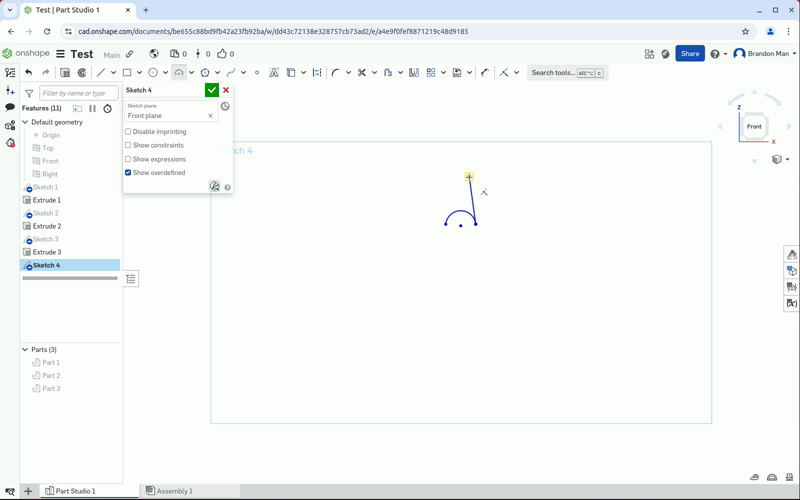
key_down(shift)
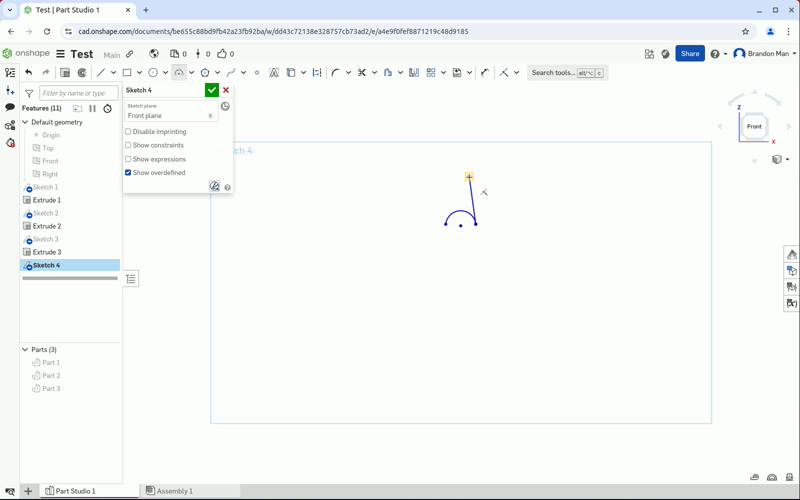
mouse_move(451, 176)
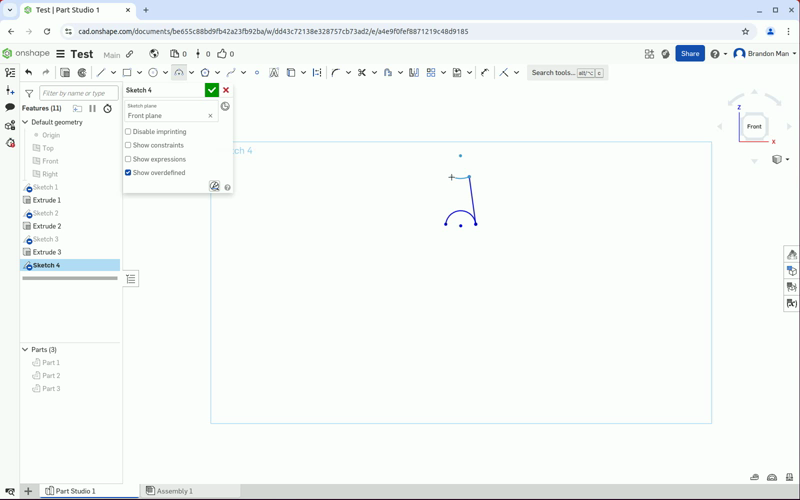
click(451, 176)
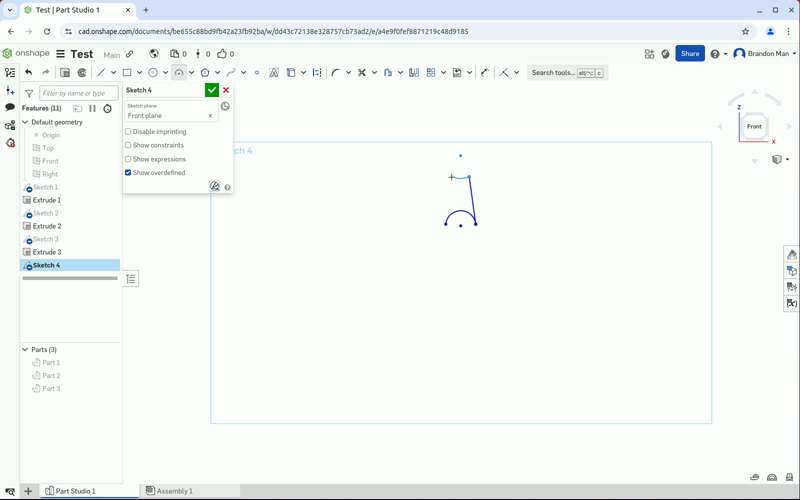
mouse_move(460, 186)
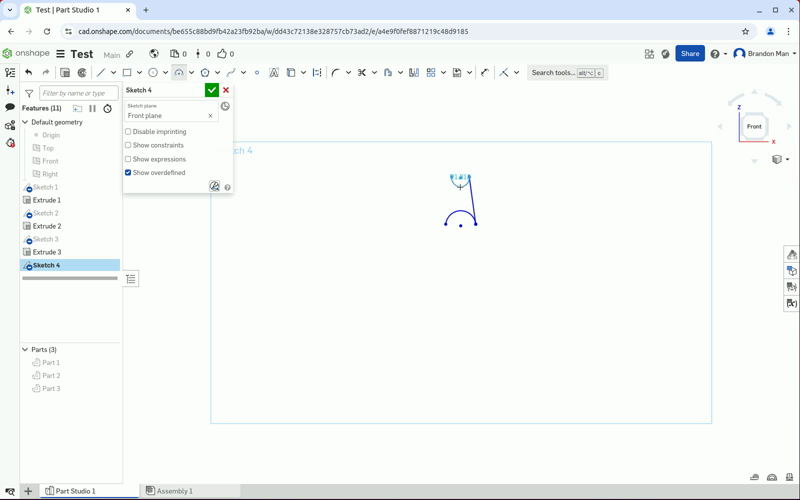
click(460, 186)
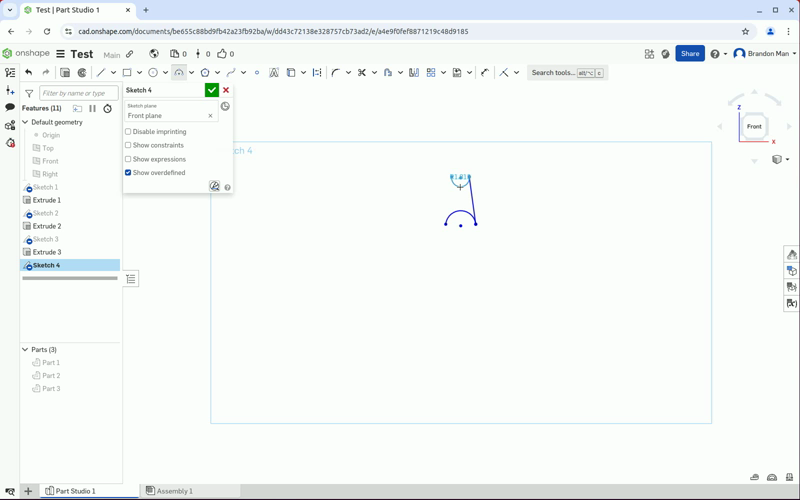
key_up(shift)
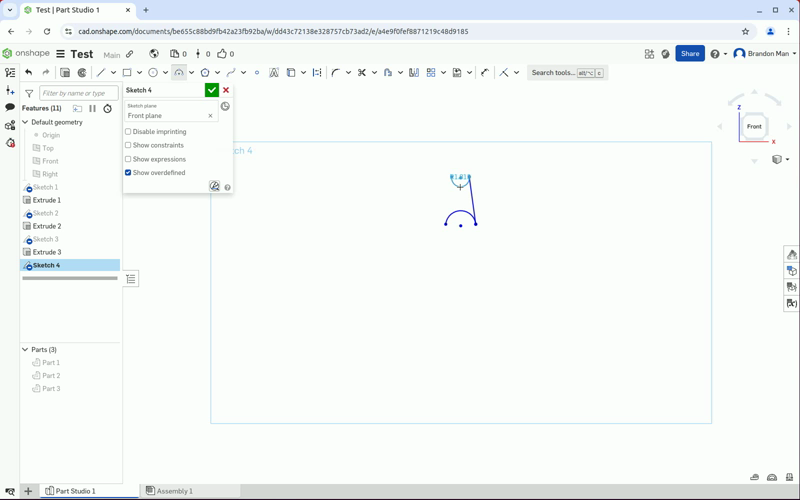
key(esc)
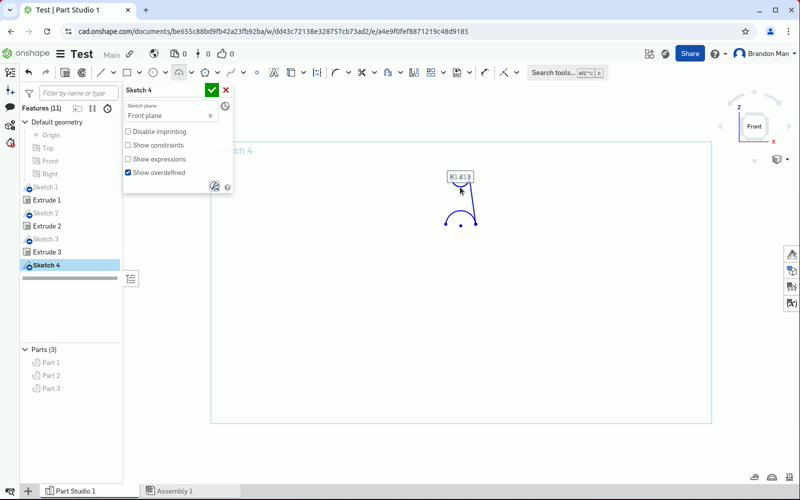
key(l)
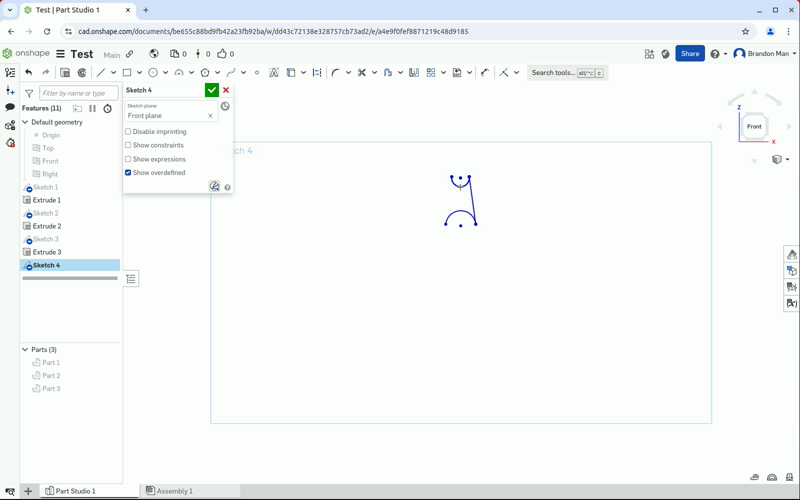
mouse_move(451, 176)
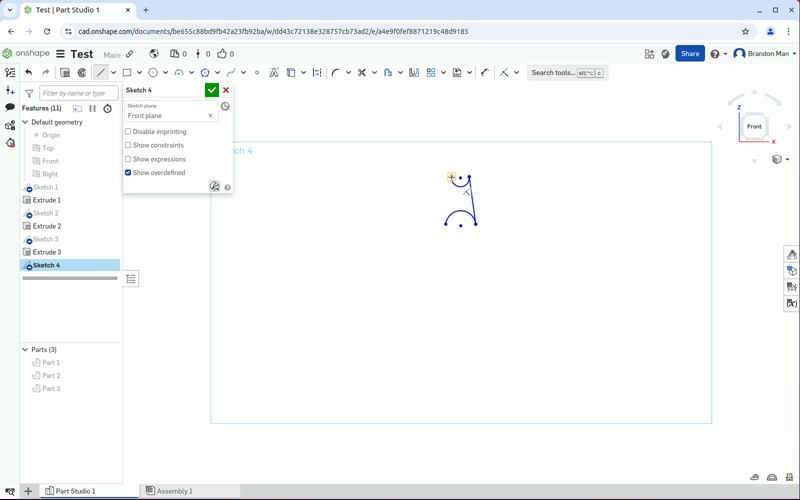
click(451, 176)
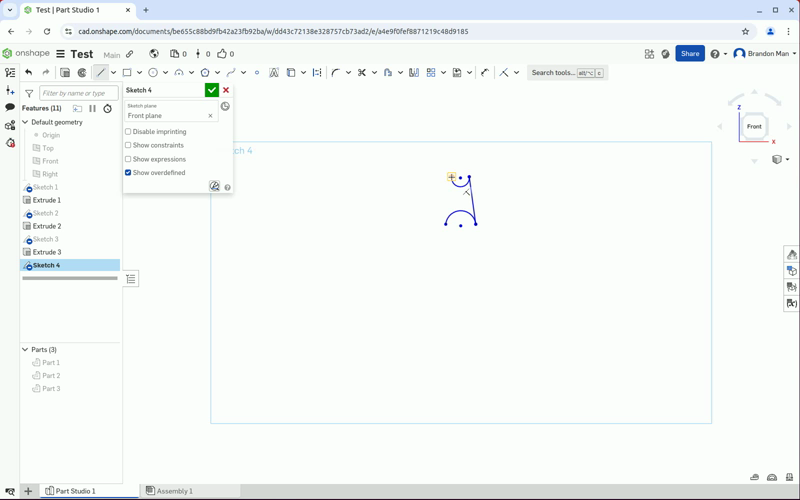
mouse_move(481, 176)
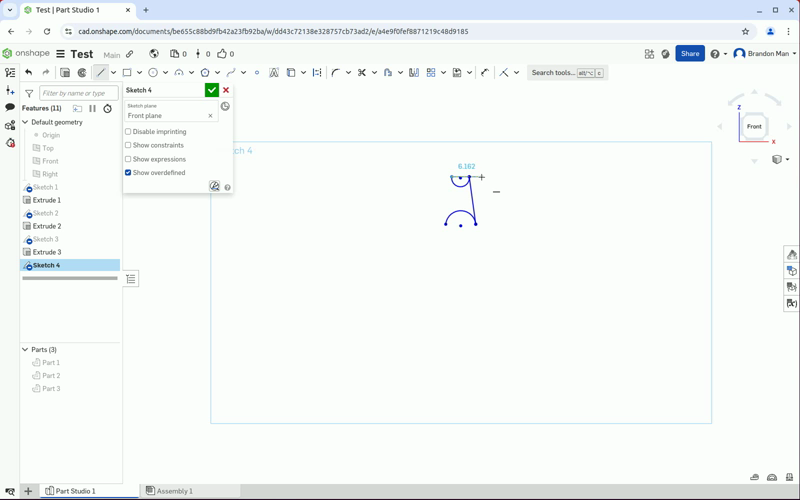
key_down(shift)
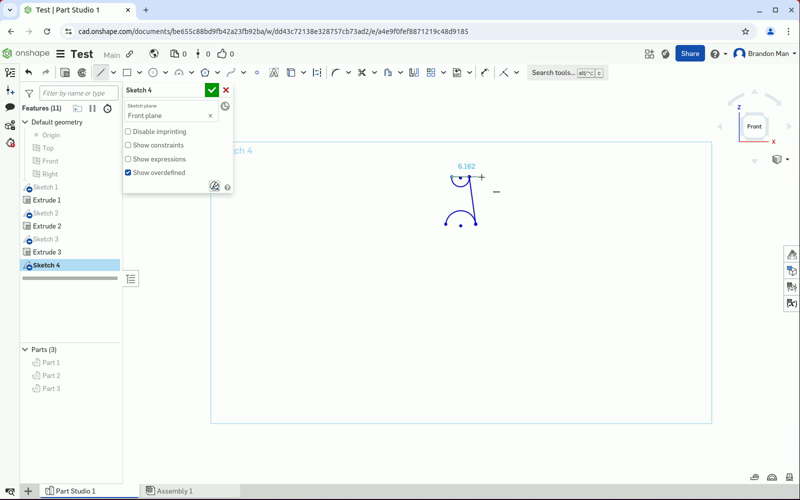
mouse_move(445, 224)
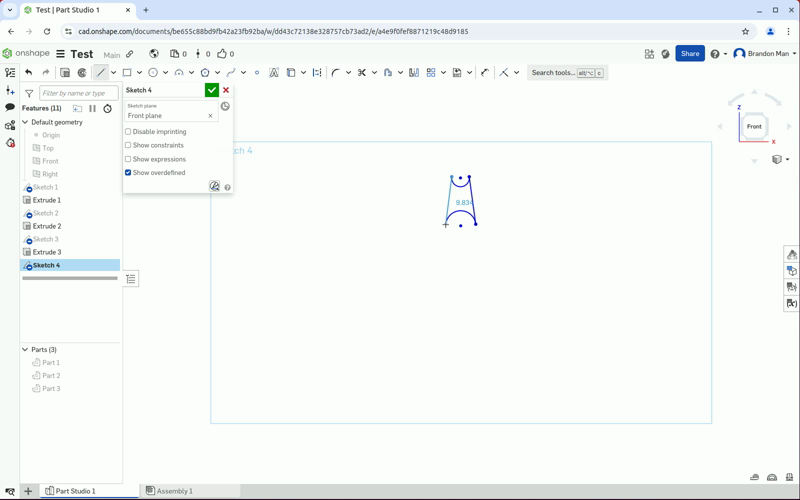
key_up(shift)
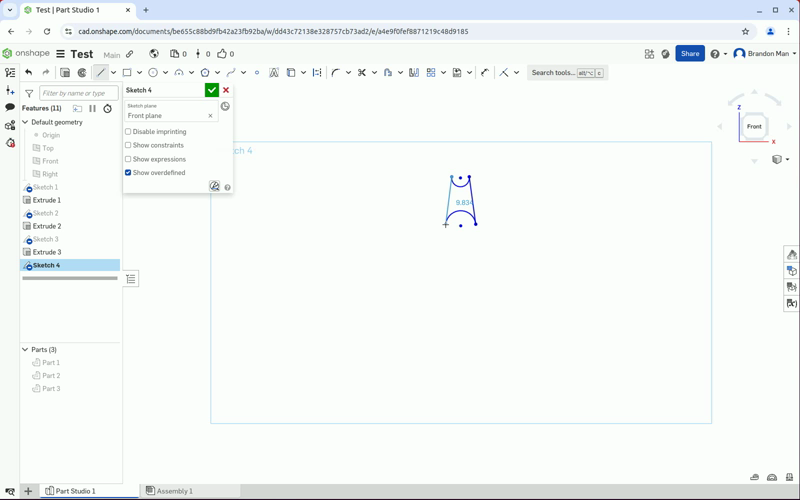
click(445, 224)
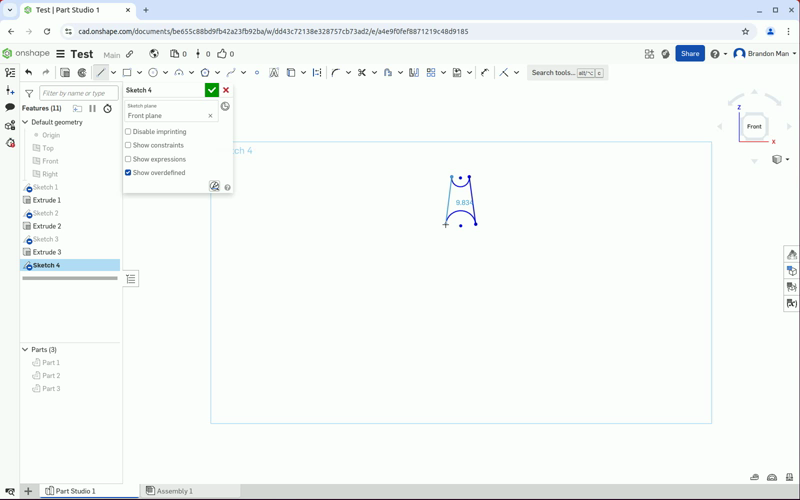
key(esc)
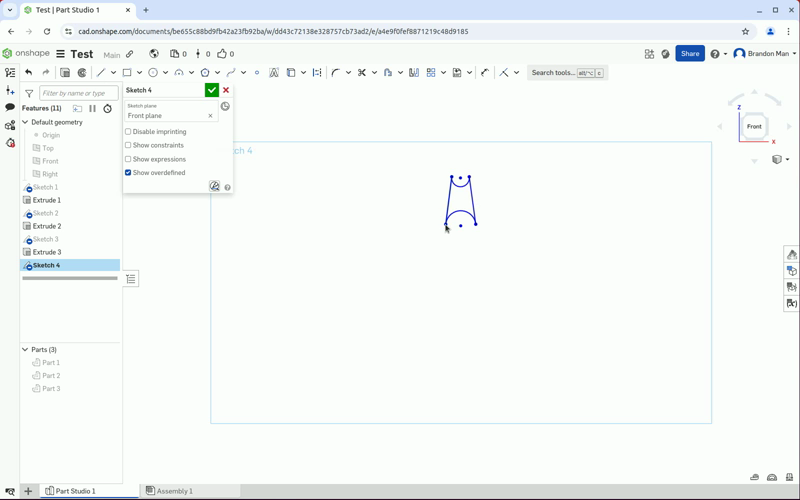
key(c)
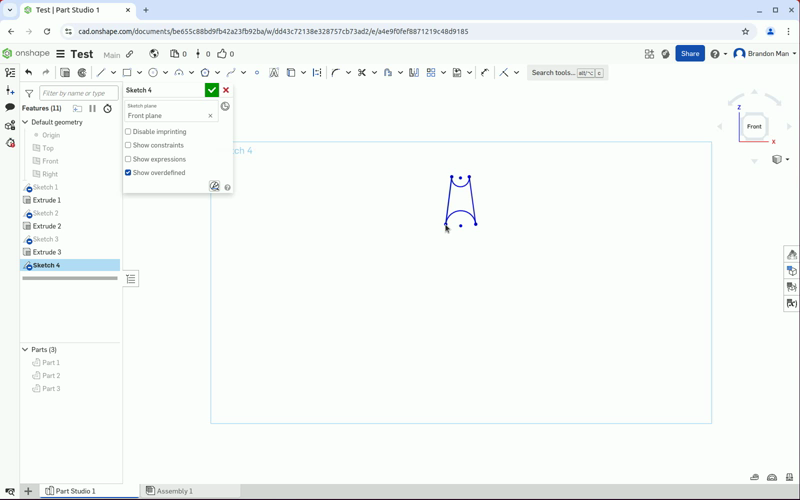
key_down(shift)
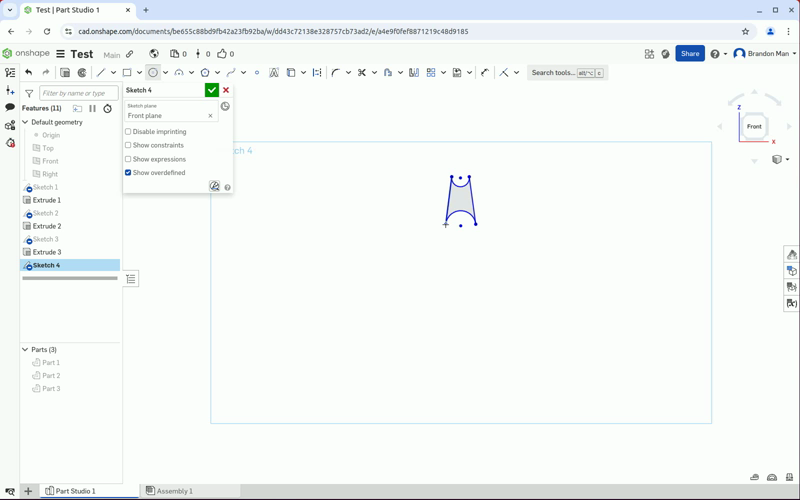
mouse_move(458, 191)
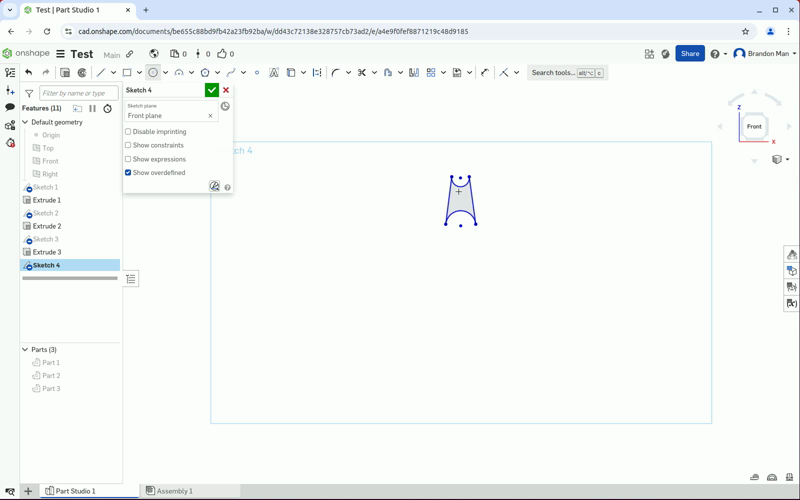
scroll(6)
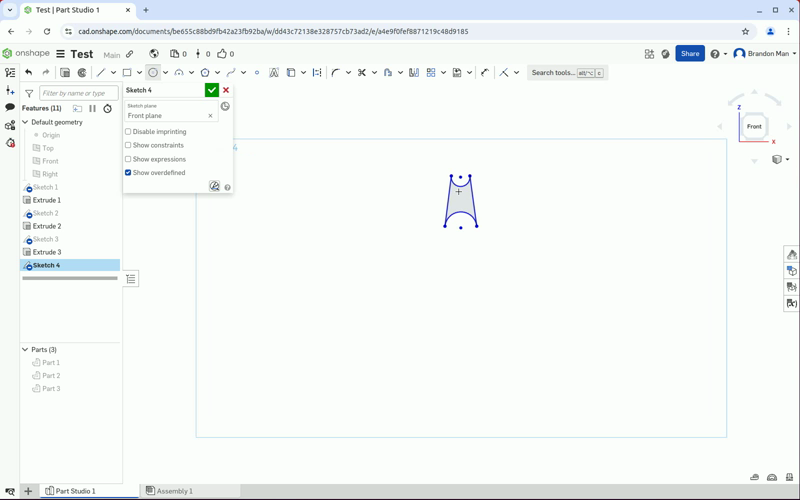
scroll(6)
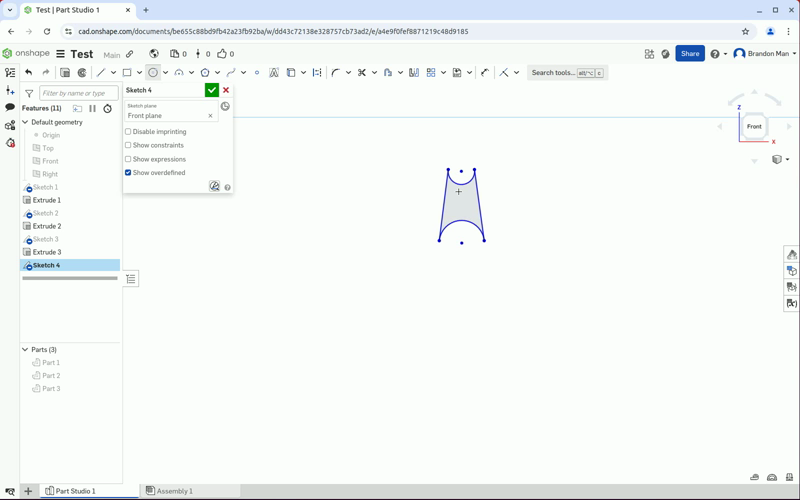
scroll(6)
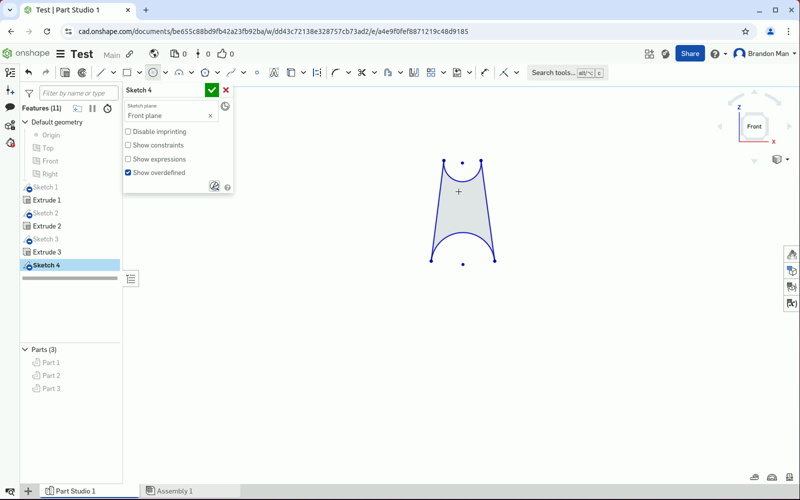
scroll(6)
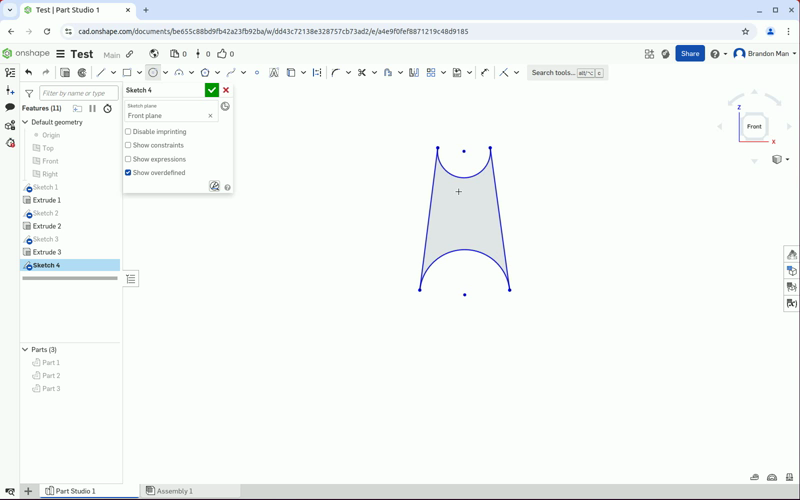
scroll(6)
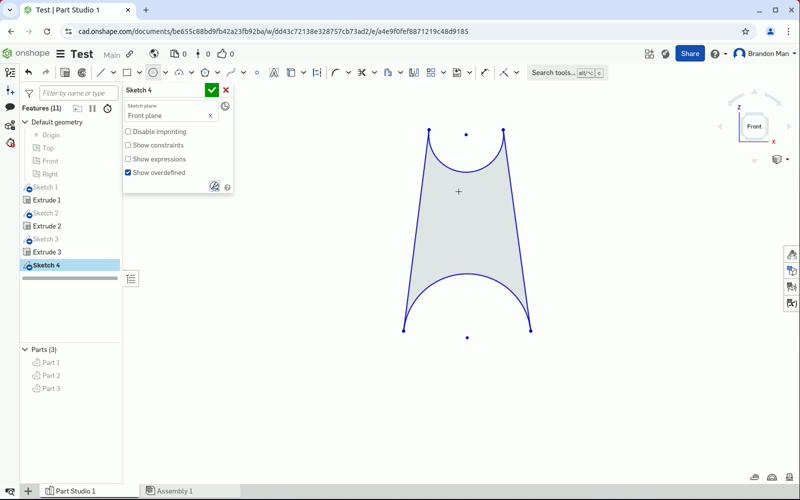
scroll(6)
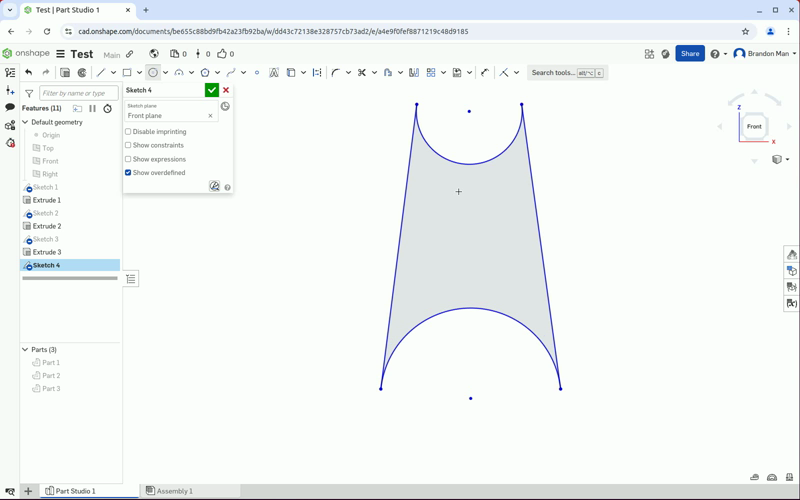
scroll(6)
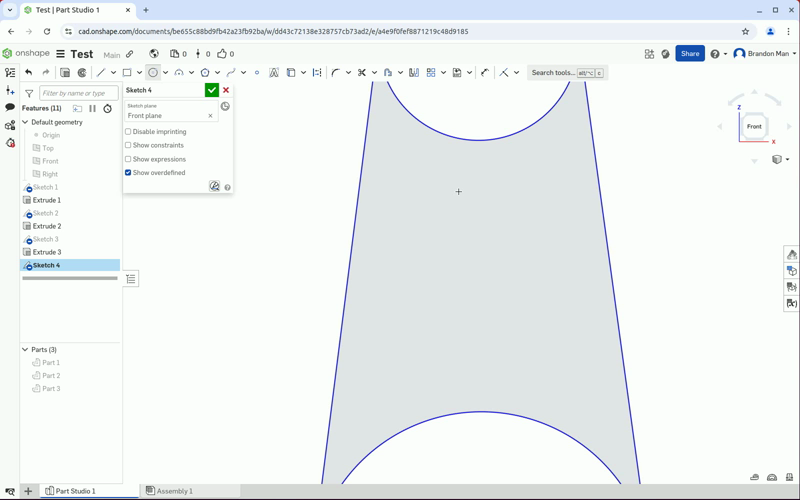
click(458, 191)
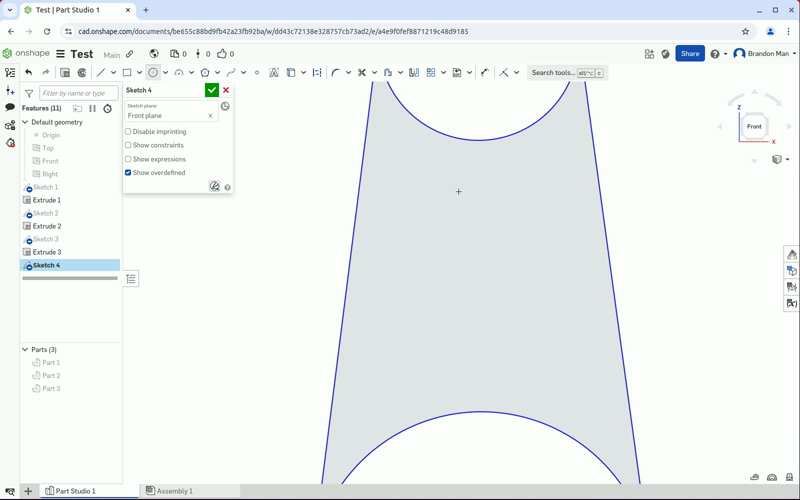
scroll(-6)
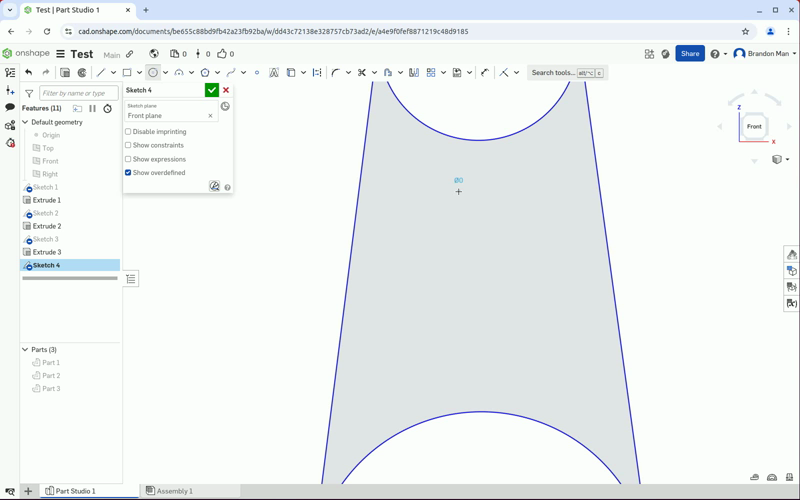
scroll(-6)
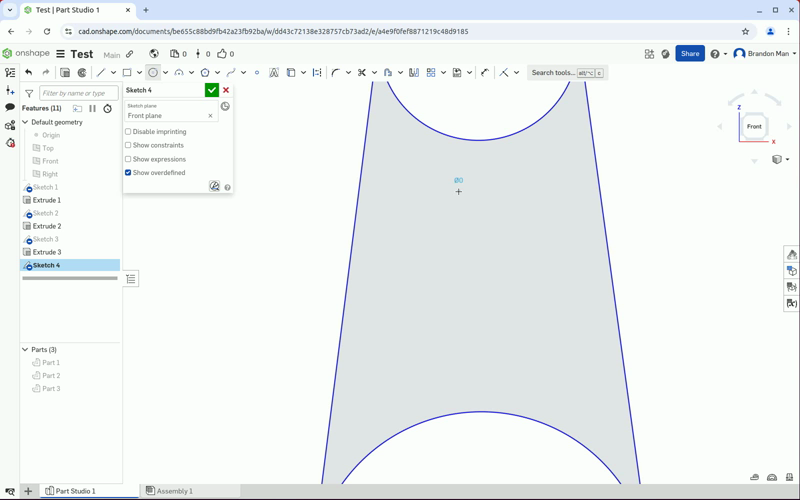
scroll(-6)
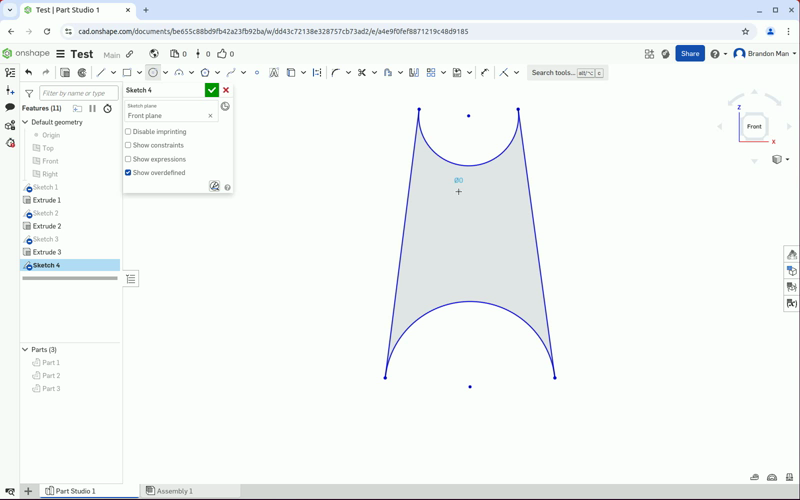
scroll(-6)
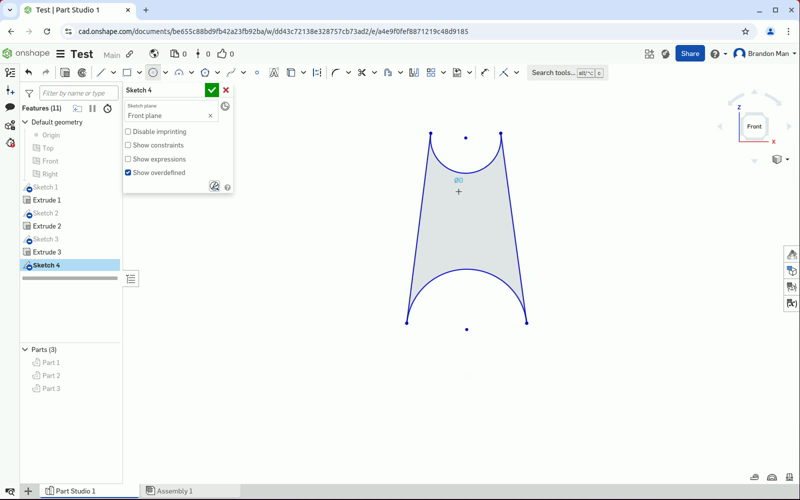
scroll(-6)
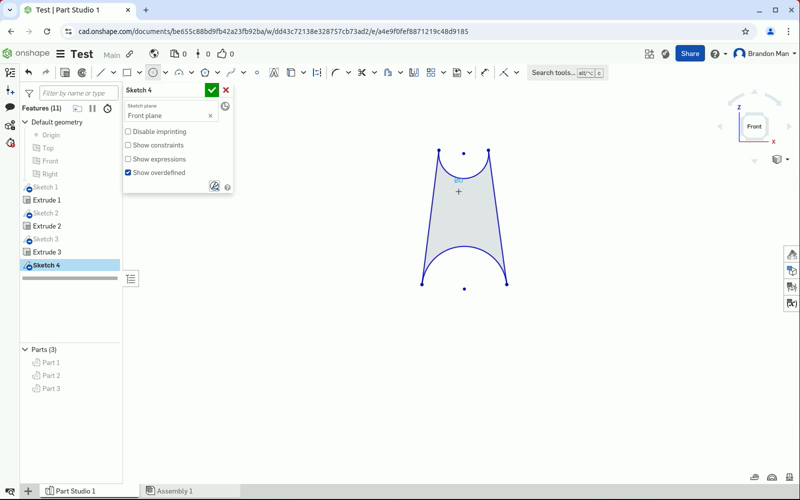
scroll(-6)
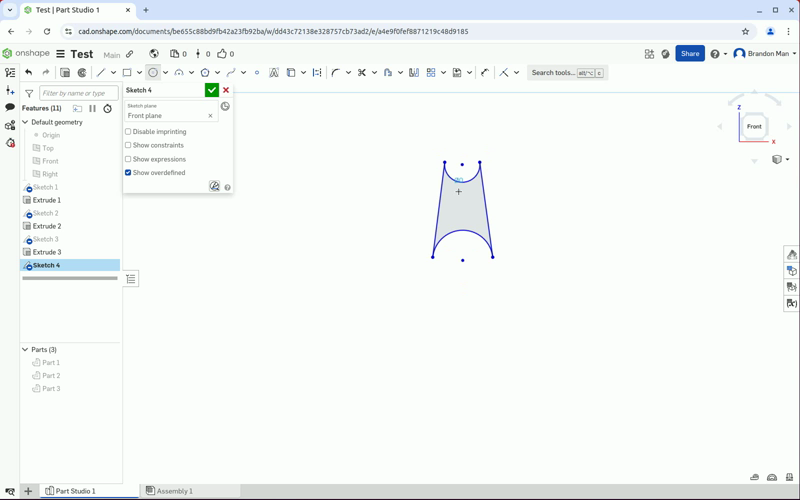
scroll(-6)
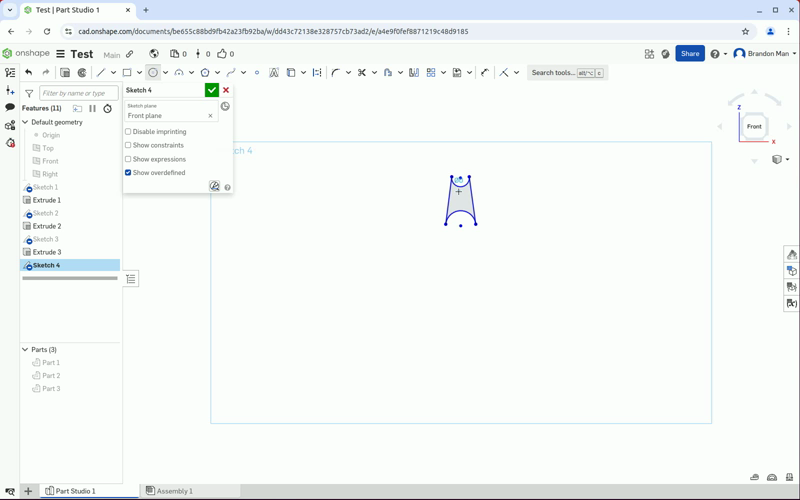
key_up(shift)
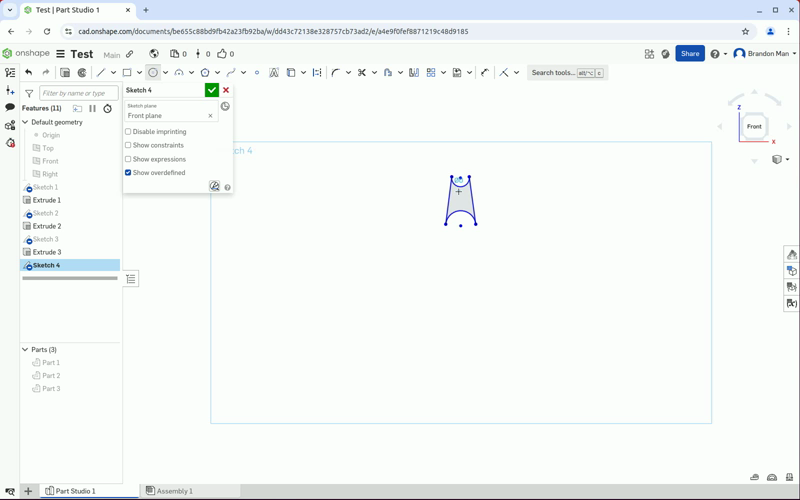
mouse_move(461, 191)
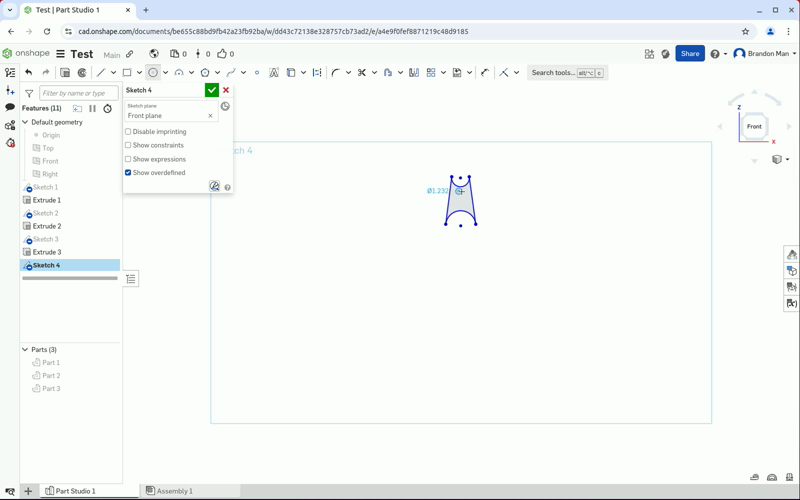
scroll(6)
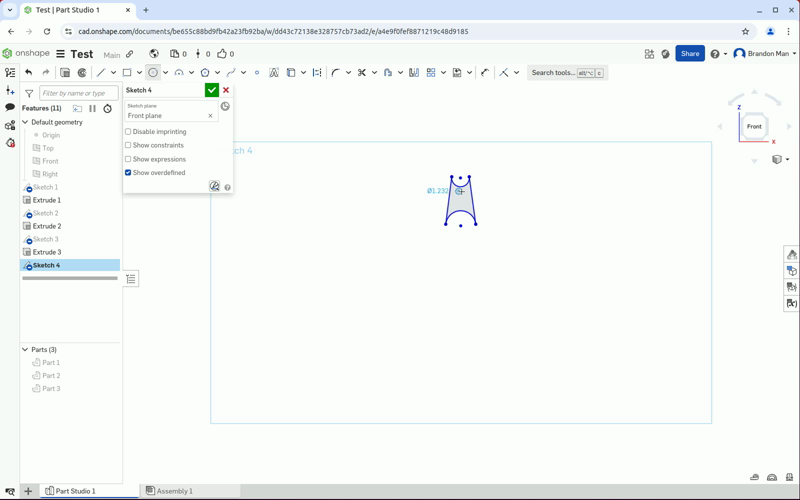
scroll(6)
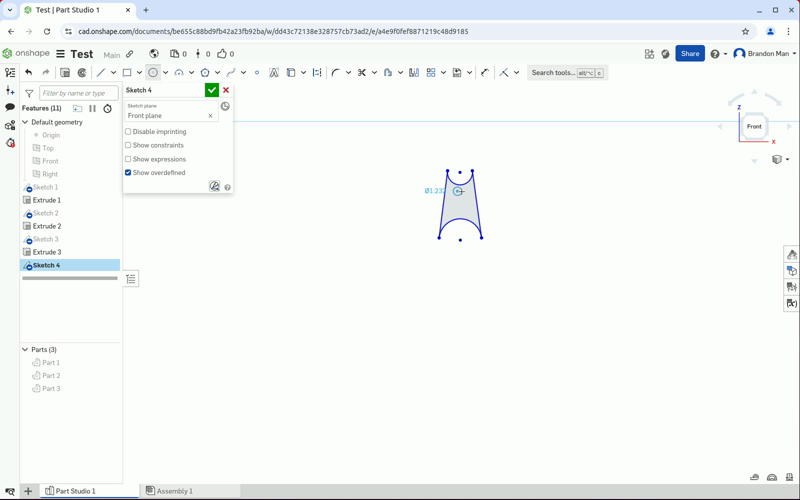
scroll(6)
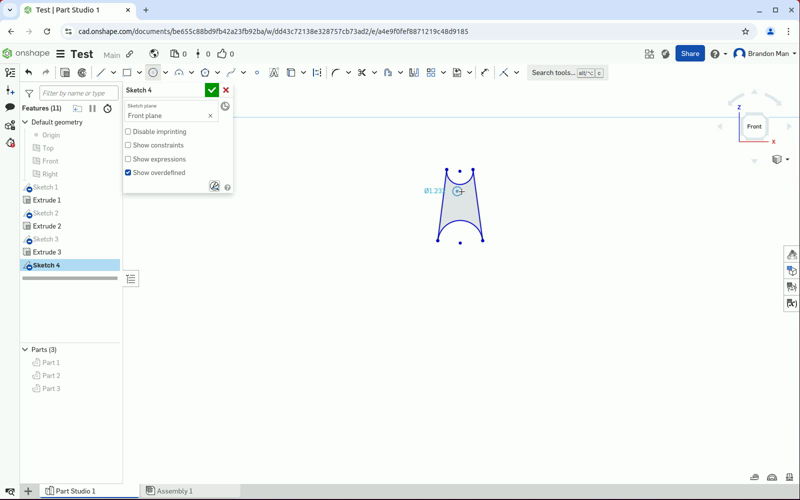
scroll(6)
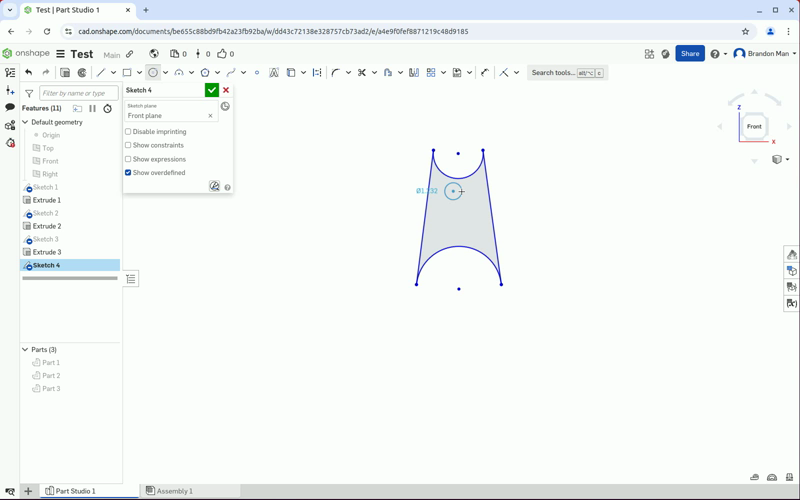
scroll(6)
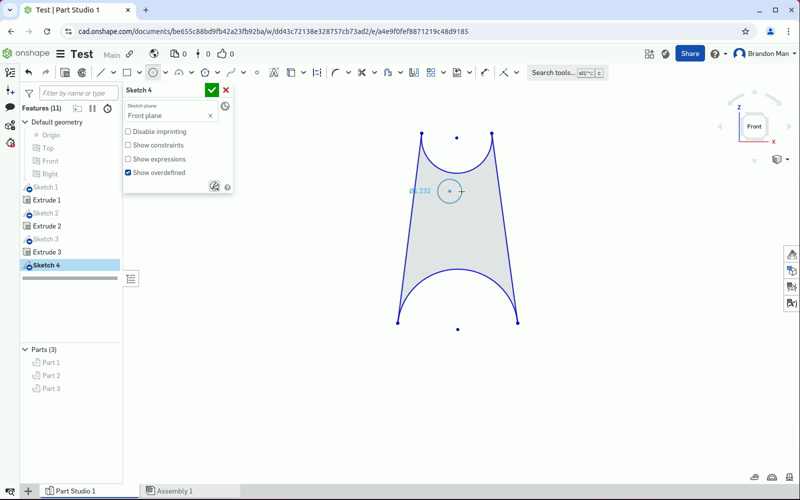
scroll(6)
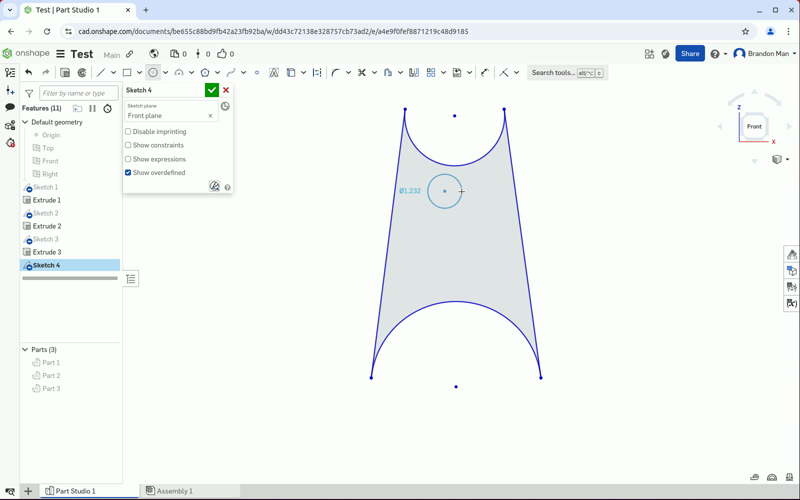
scroll(6)
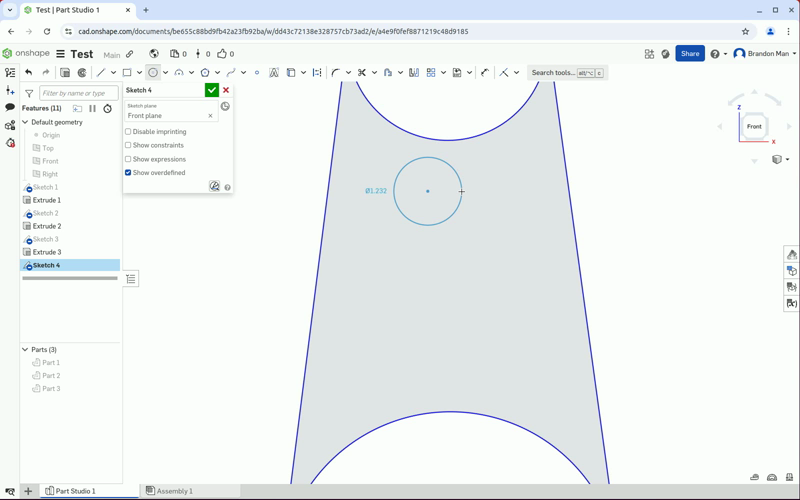
click(461, 191)
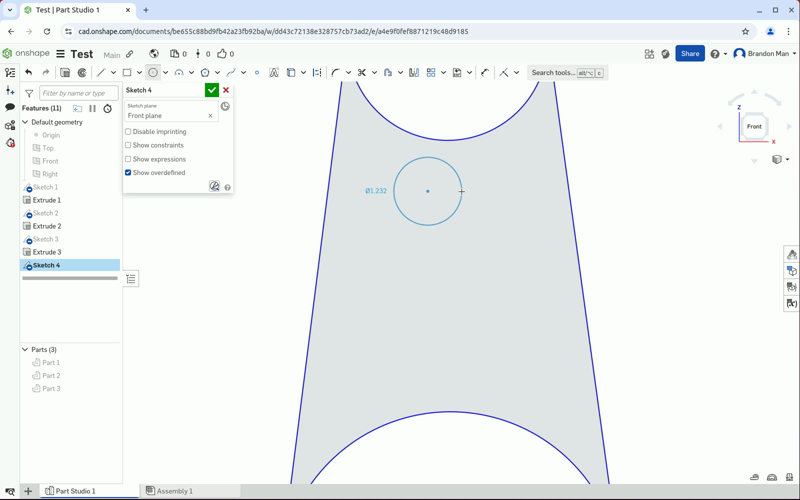
scroll(-6)
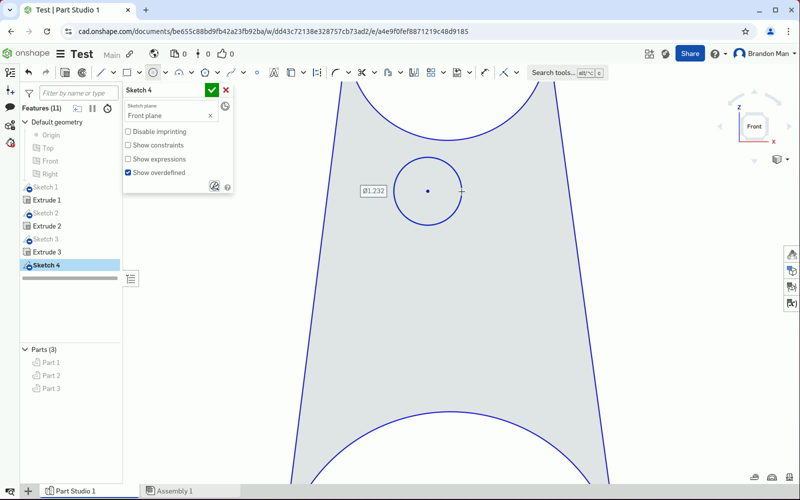
scroll(-6)
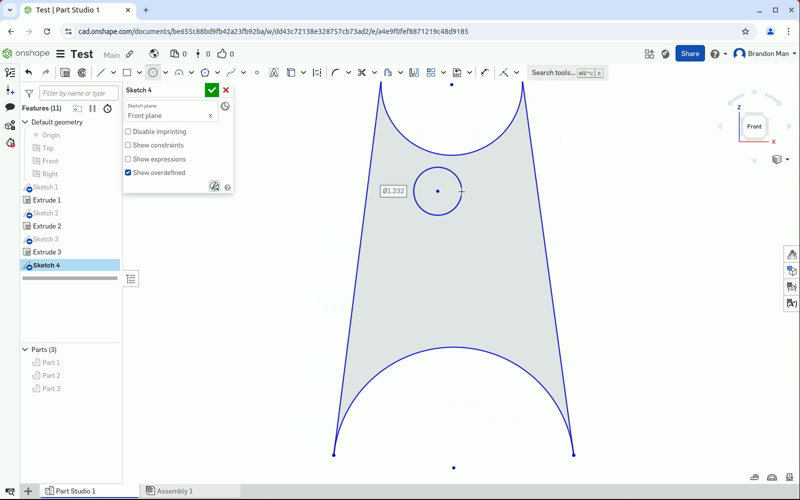
scroll(-6)
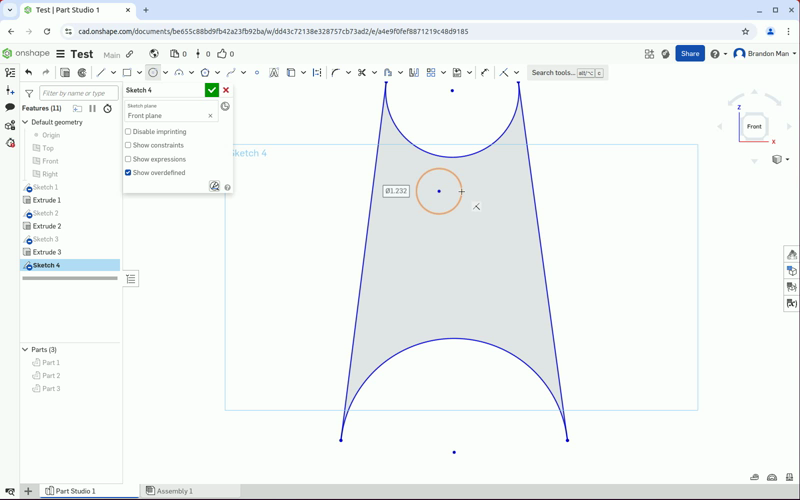
scroll(-6)
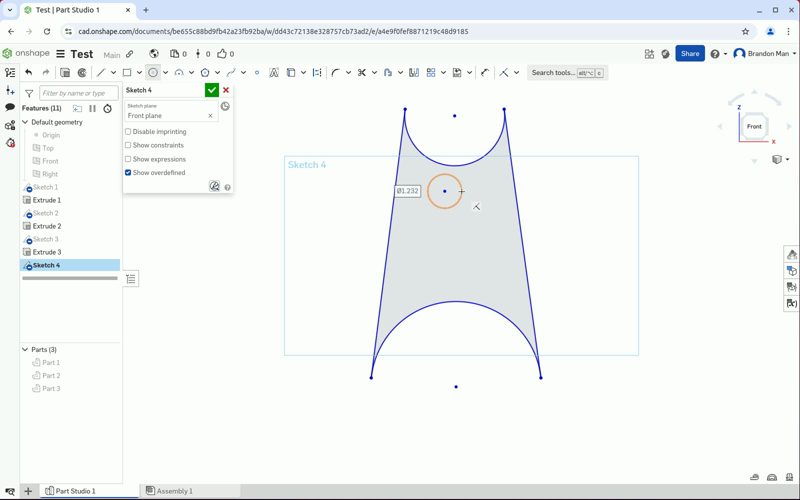
scroll(-6)
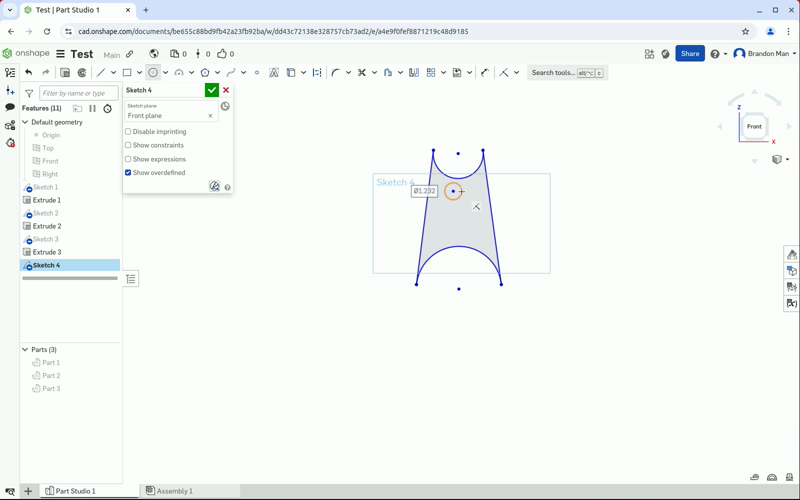
scroll(-6)
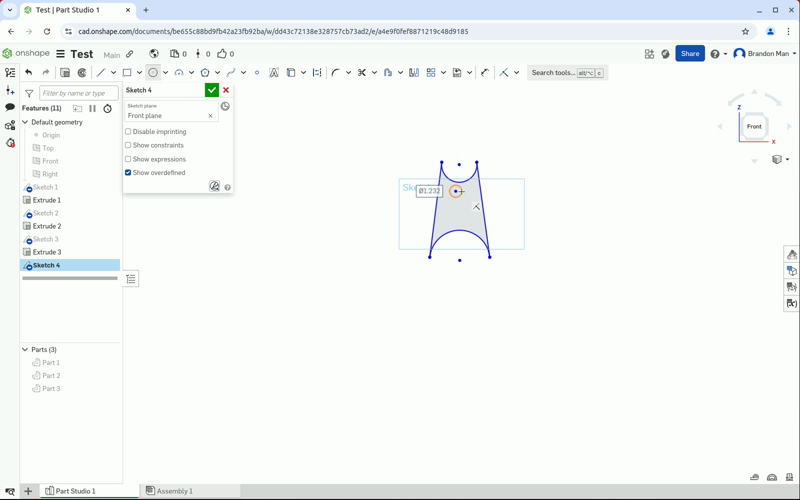
scroll(-6)
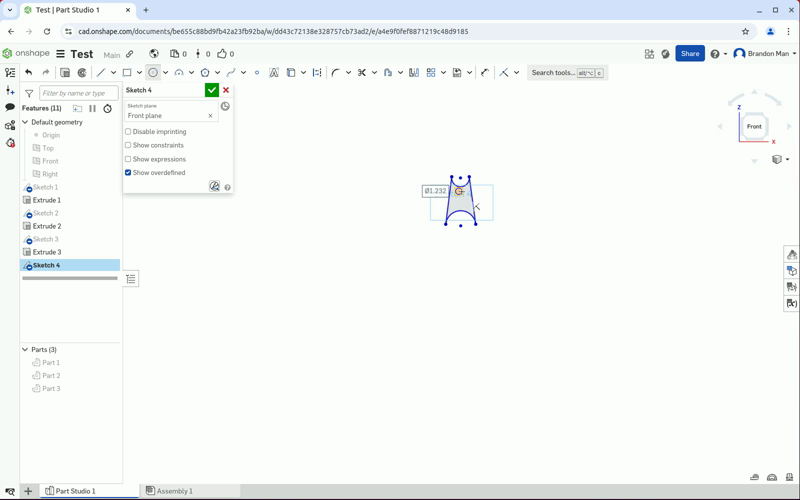
key(esc)
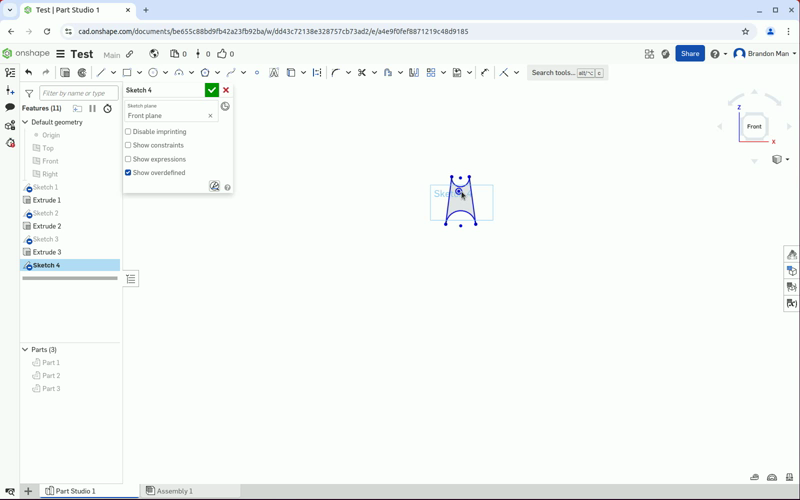
mouse_move(459, 206)
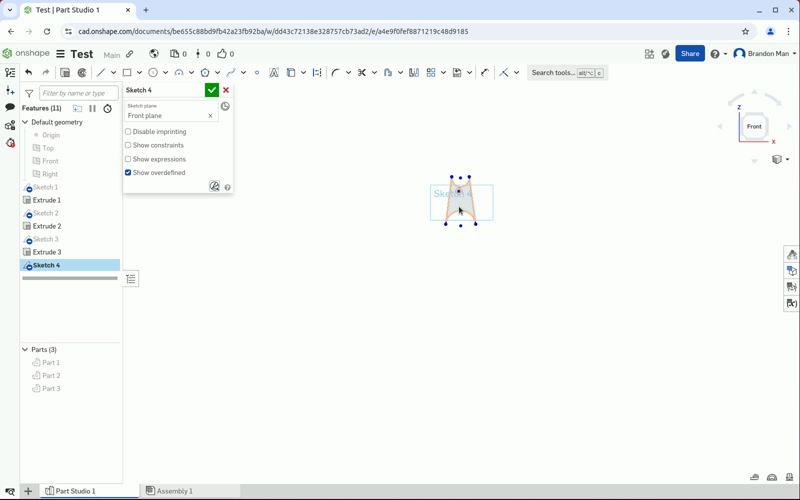
scroll(6)
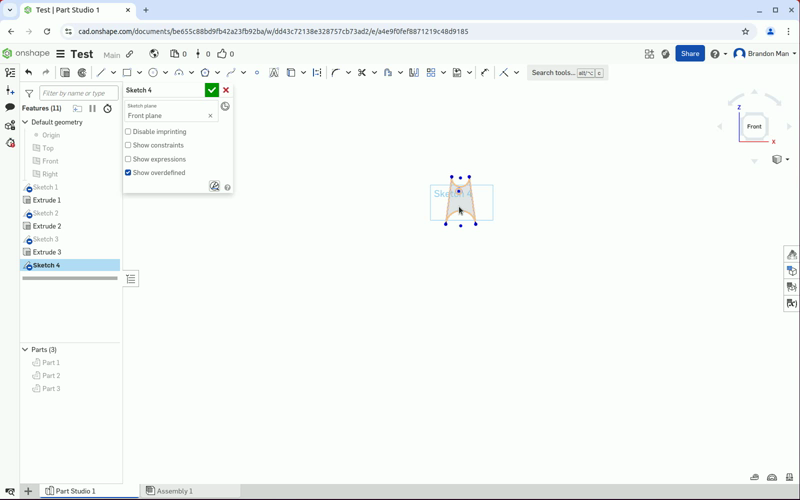
scroll(6)
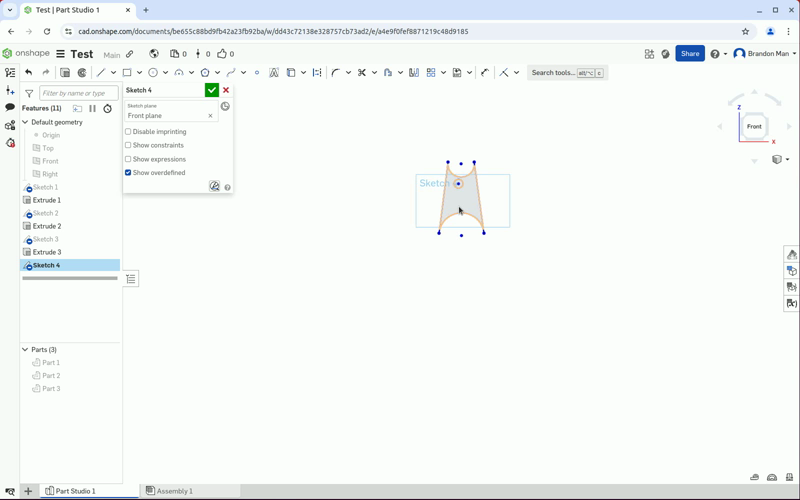
scroll(6)
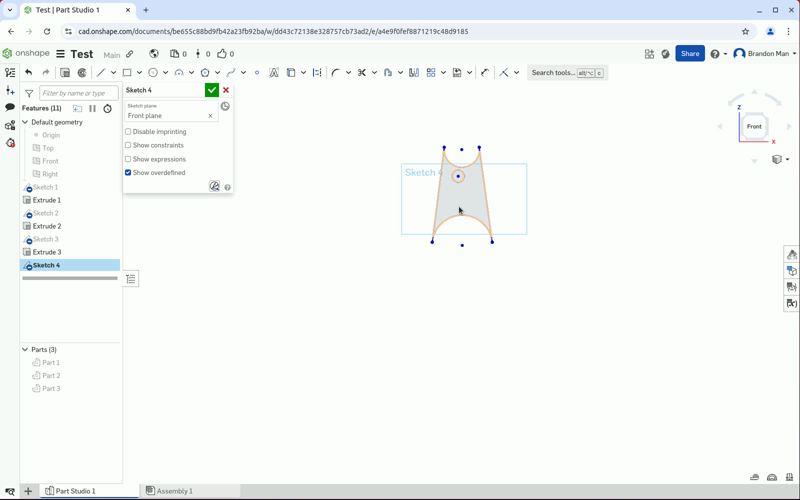
scroll(6)
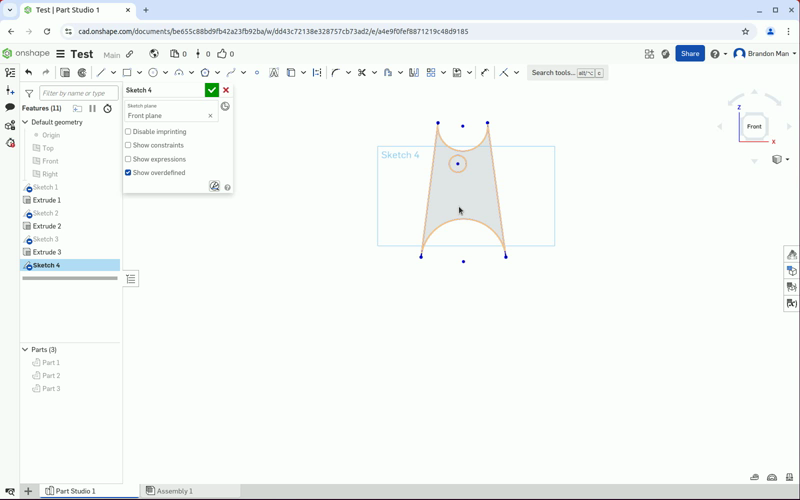
scroll(6)
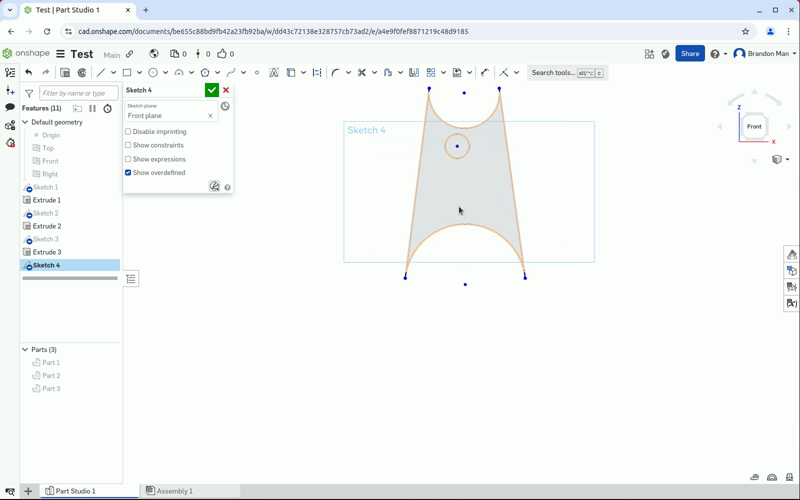
scroll(6)
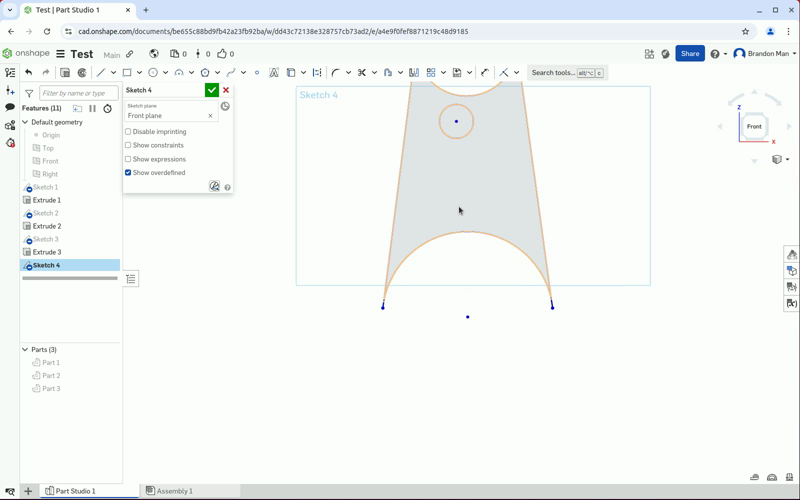
scroll(6)
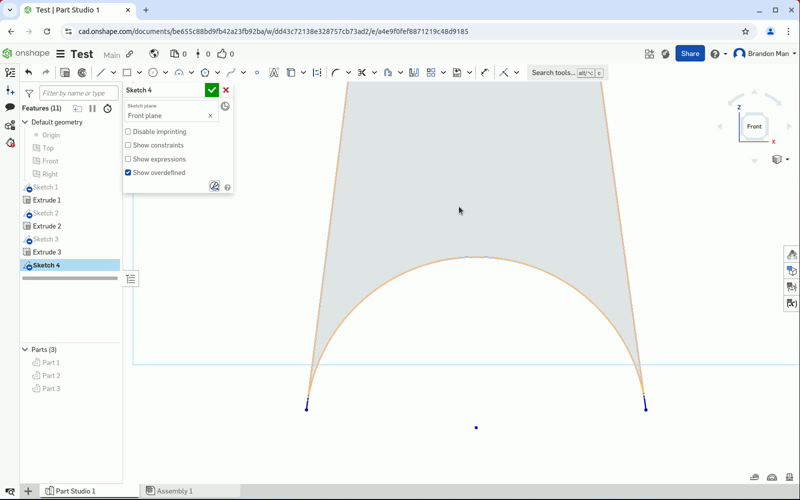
click(459, 206)
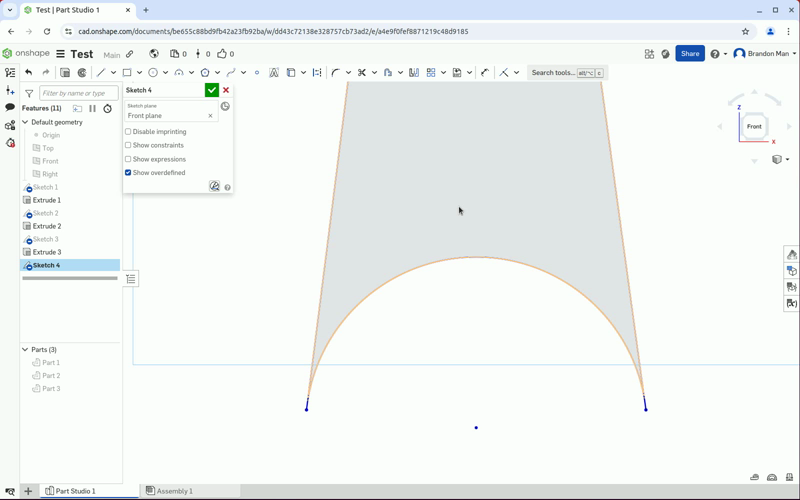
scroll(-6)
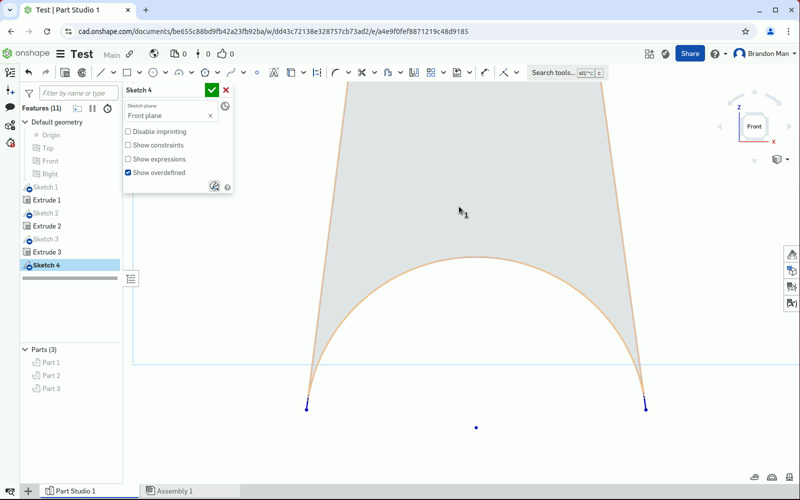
scroll(-6)
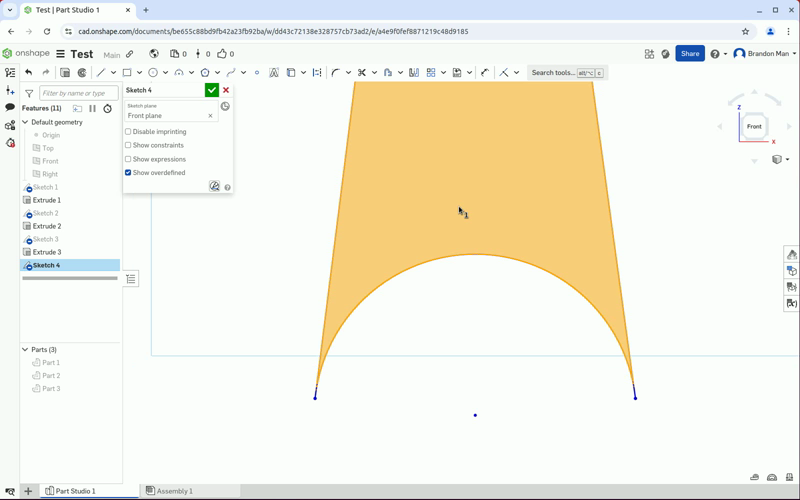
scroll(-6)
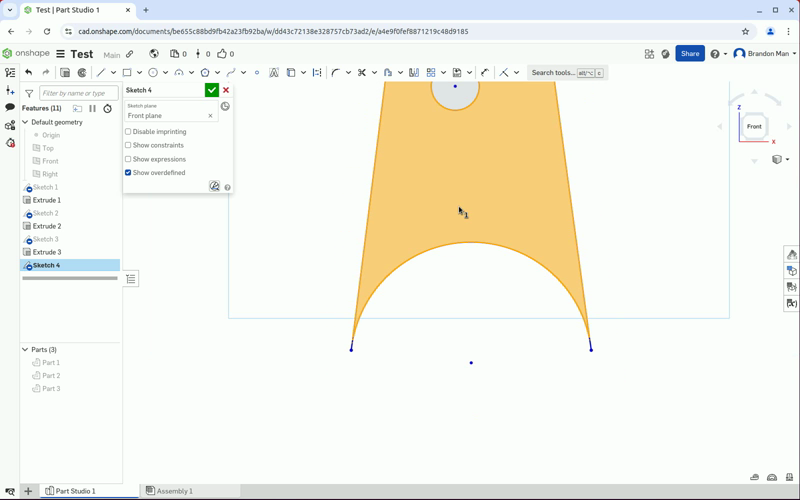
scroll(-6)
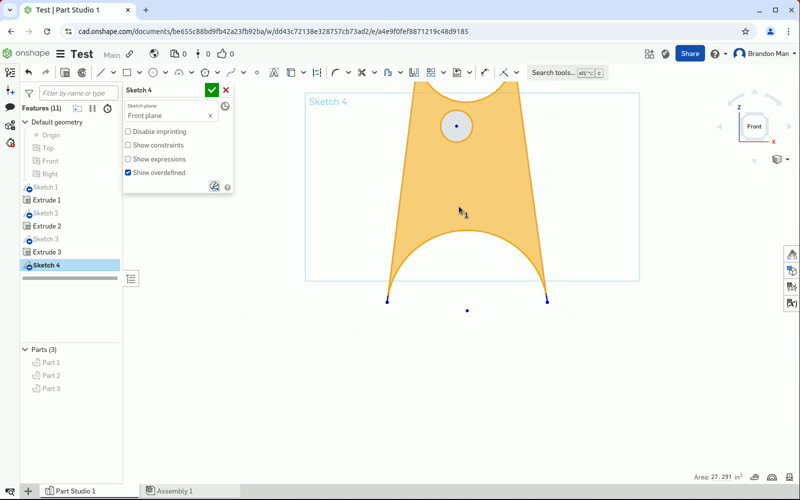
scroll(-6)
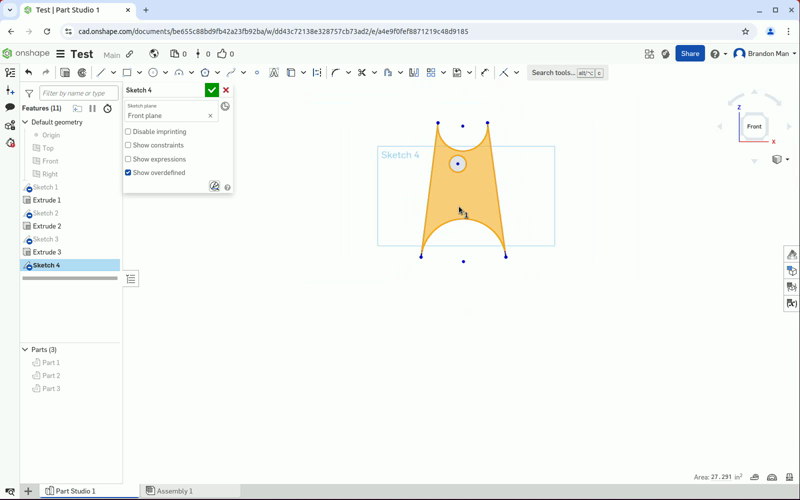
scroll(-6)
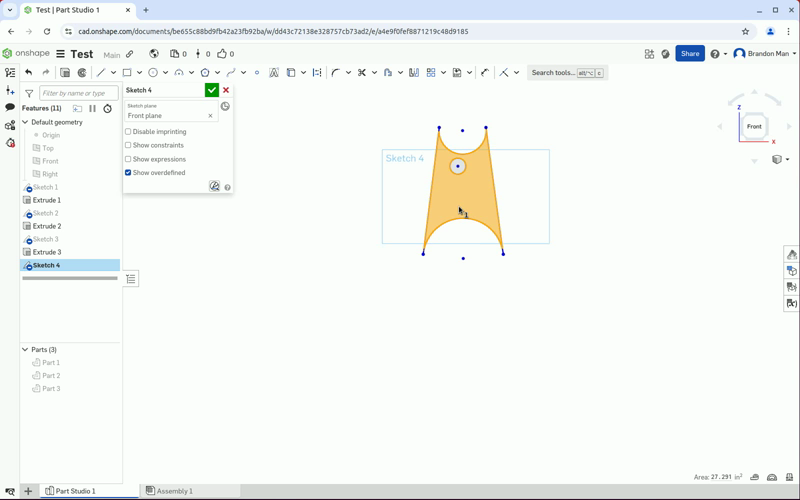
scroll(-6)
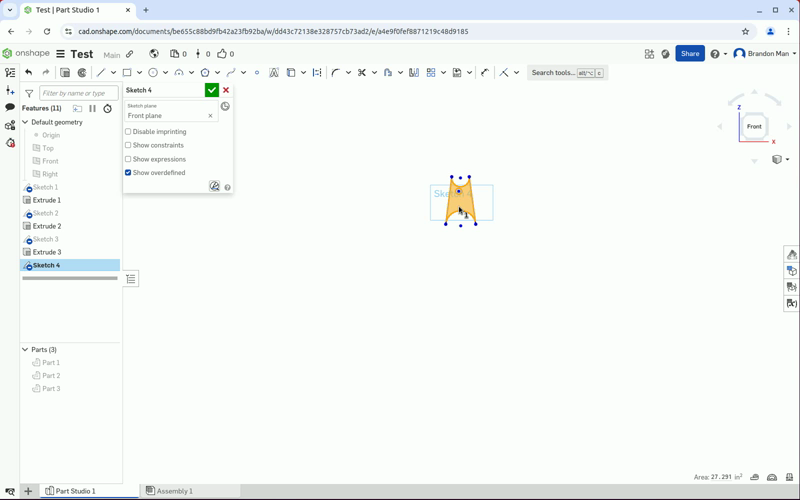
mouse_move(73, 352)
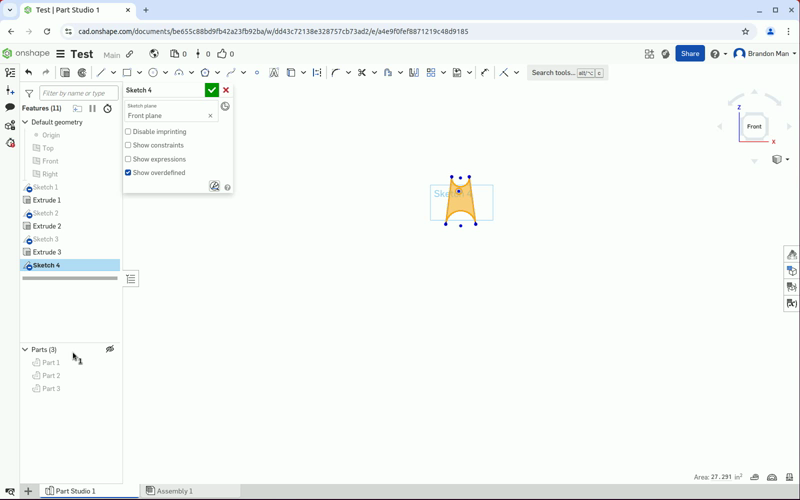
key(shift+y)
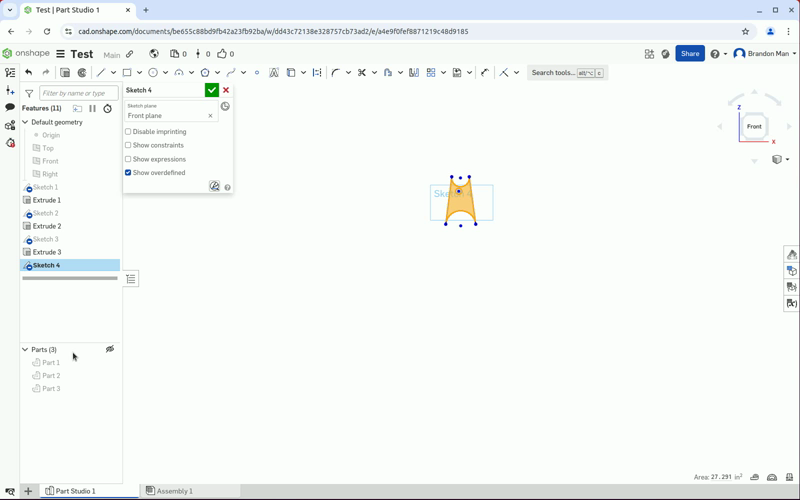
key(shift+e)
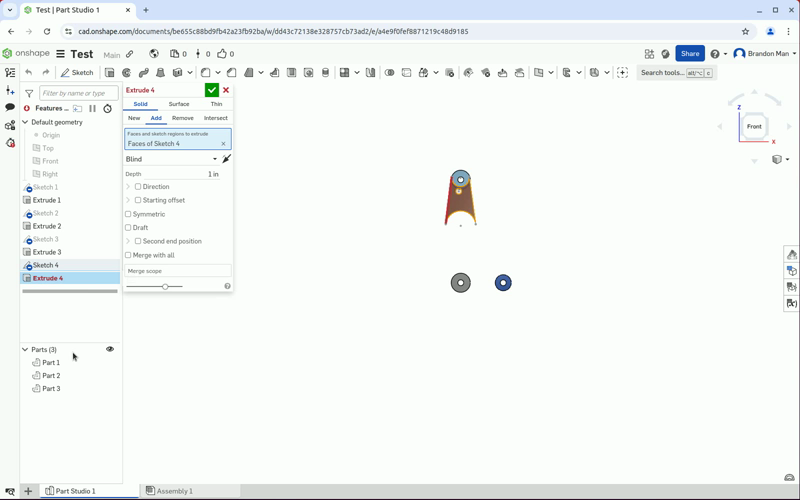
mouse_move(143, 106)
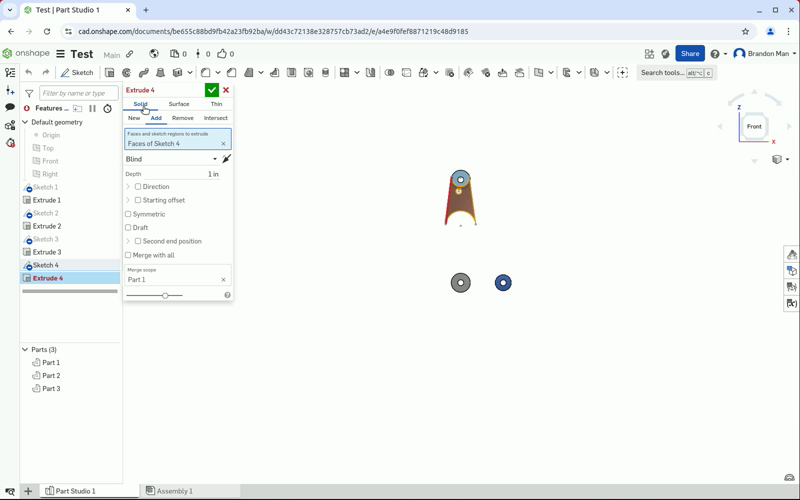
click(143, 106)
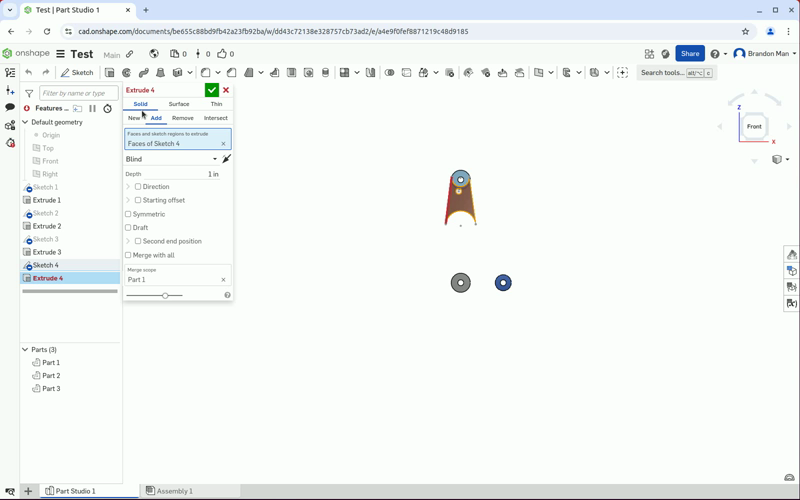
mouse_move(137, 120)
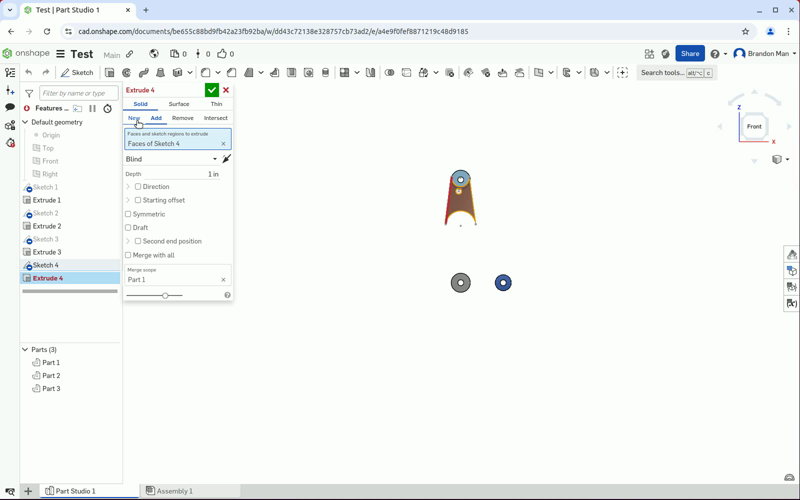
click(137, 120)
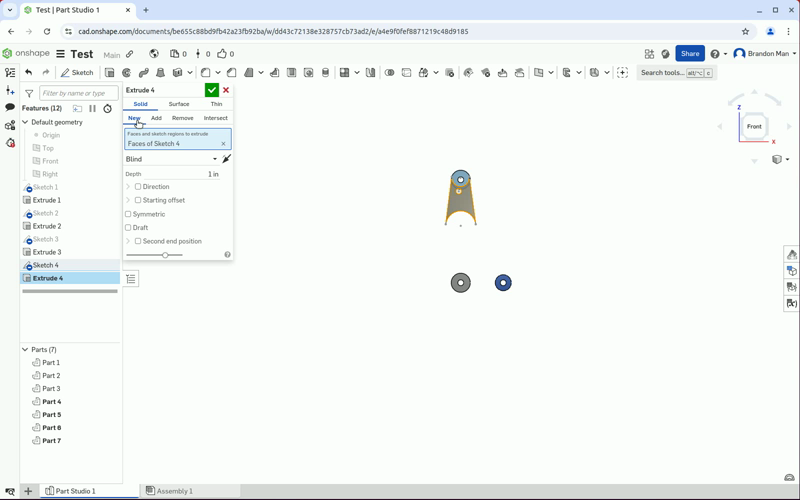
key(tab, 4)
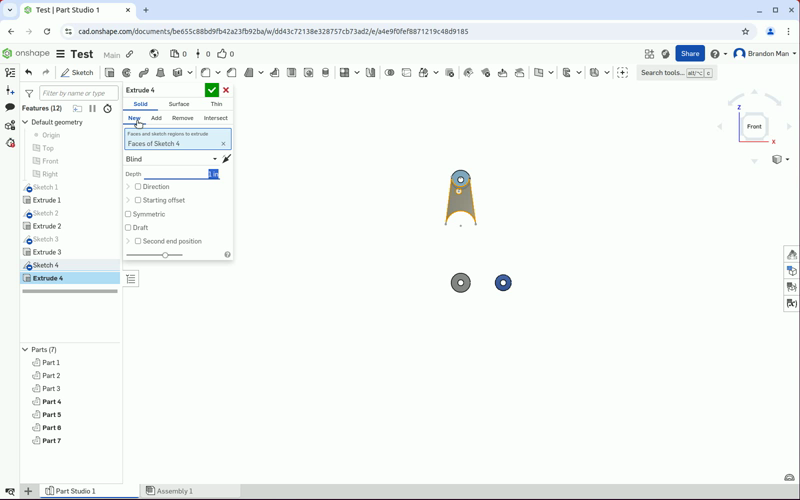
text(0.481)
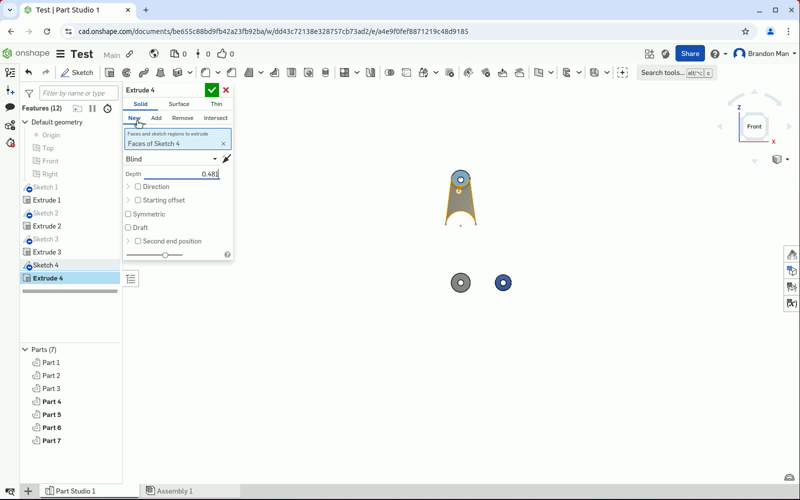
key(enter)
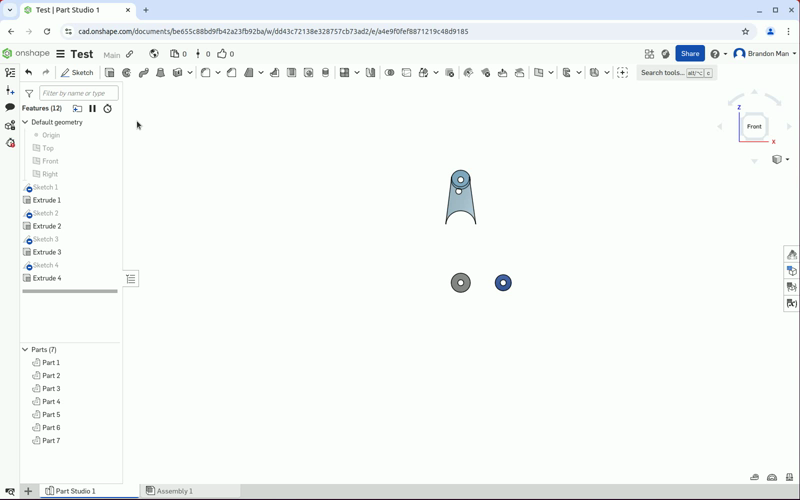
key(shift+h)
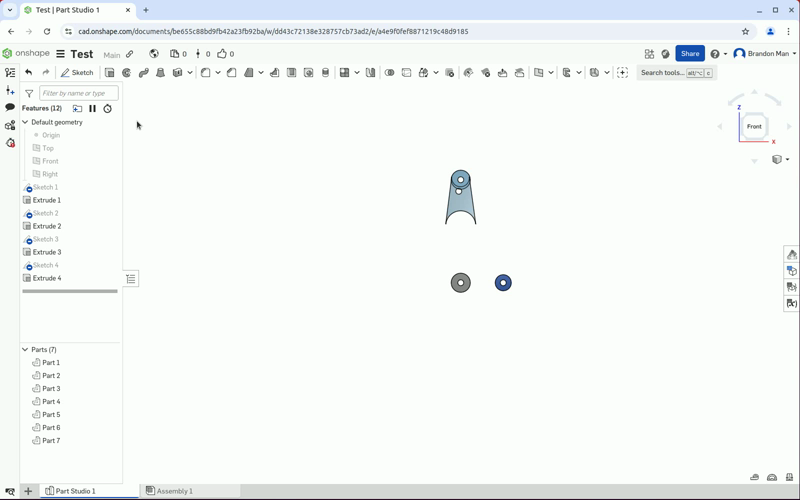
key(shift+h)
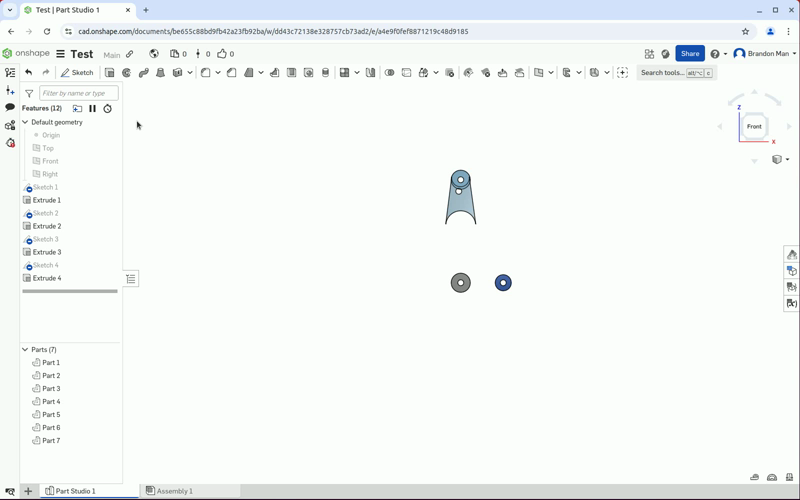
mouse_move(73, 189)
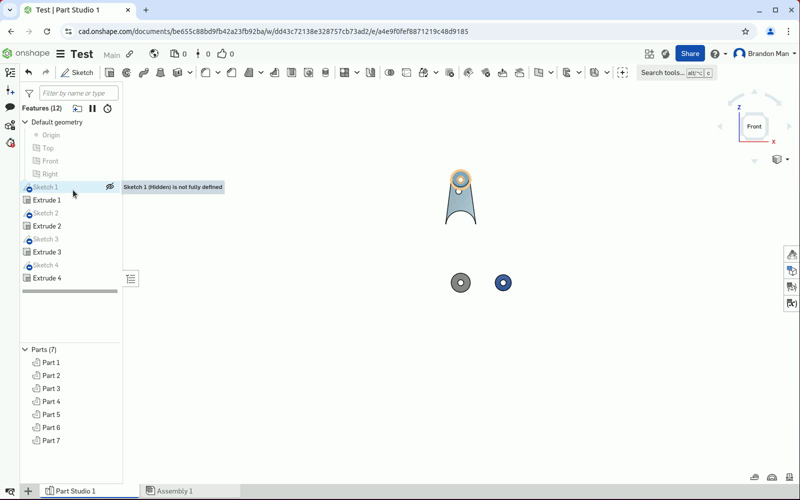
click(73, 189)
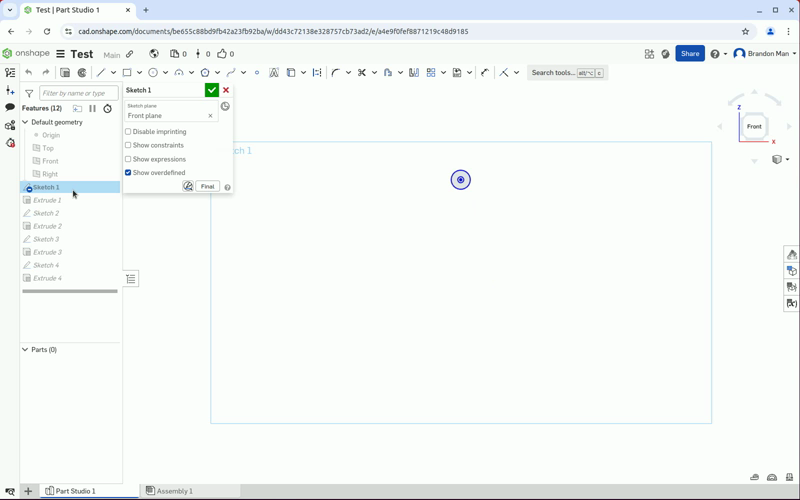
mouse_move(229, 92)
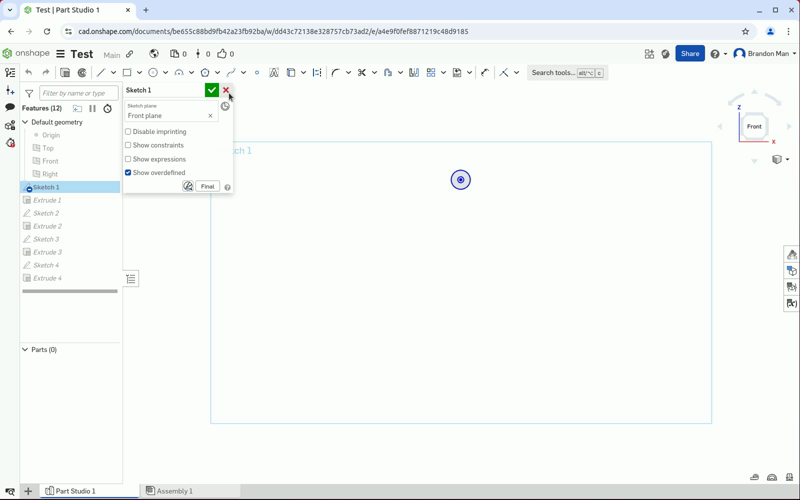
click(229, 92)
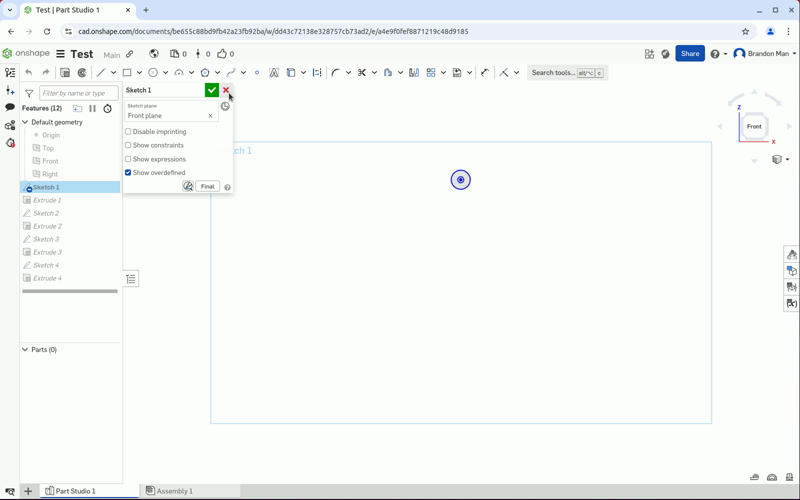
key(shift+s)
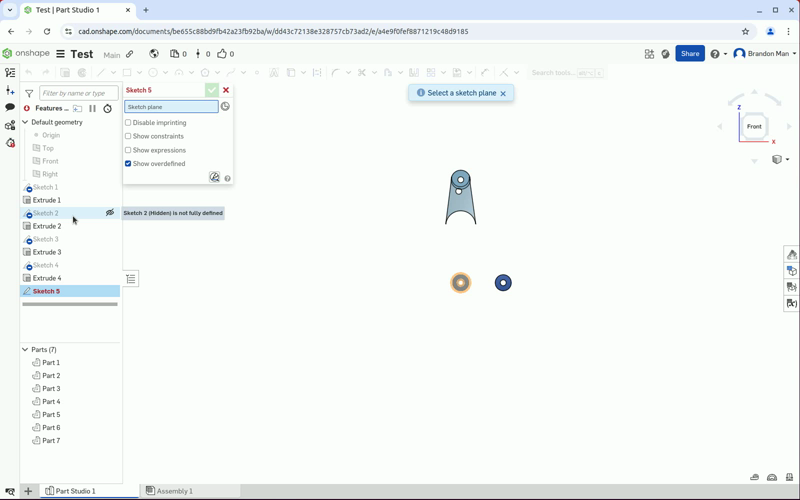
scroll(3)
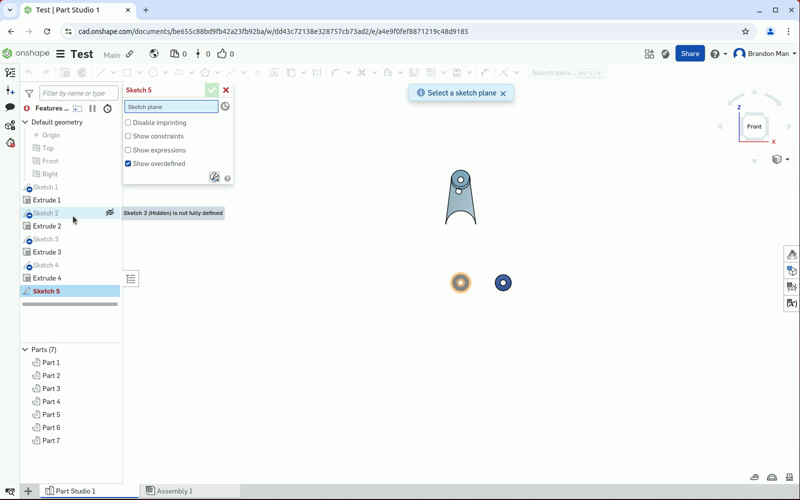
mouse_move(73, 163)
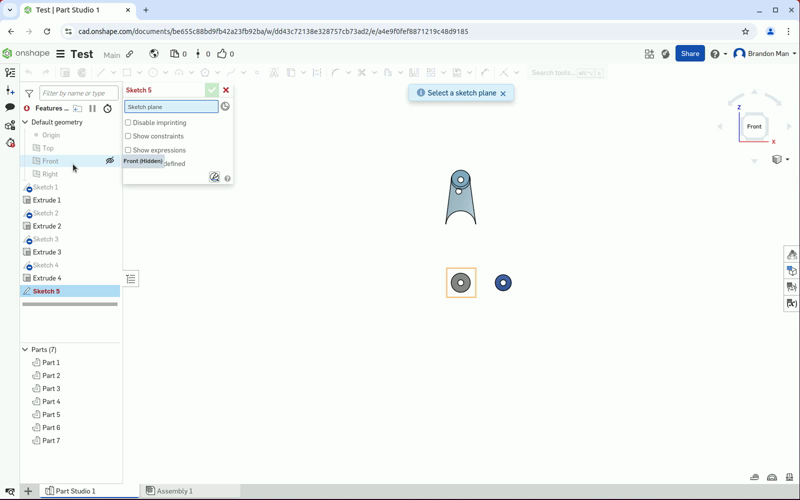
click(73, 163)
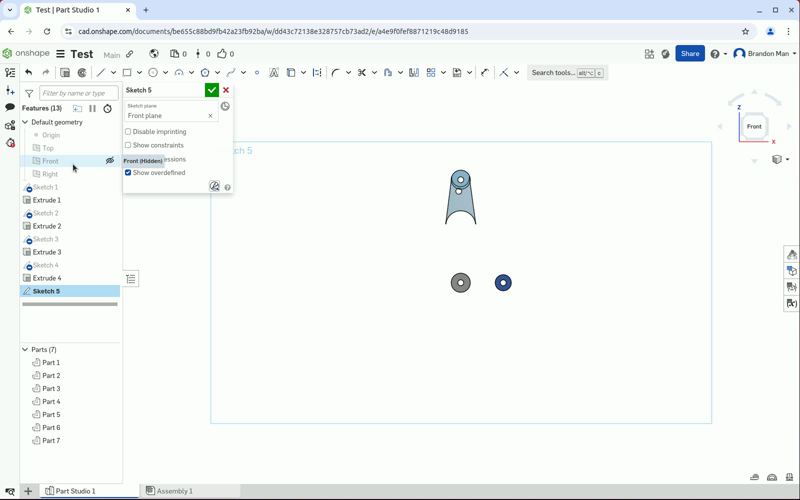
mouse_move(73, 352)
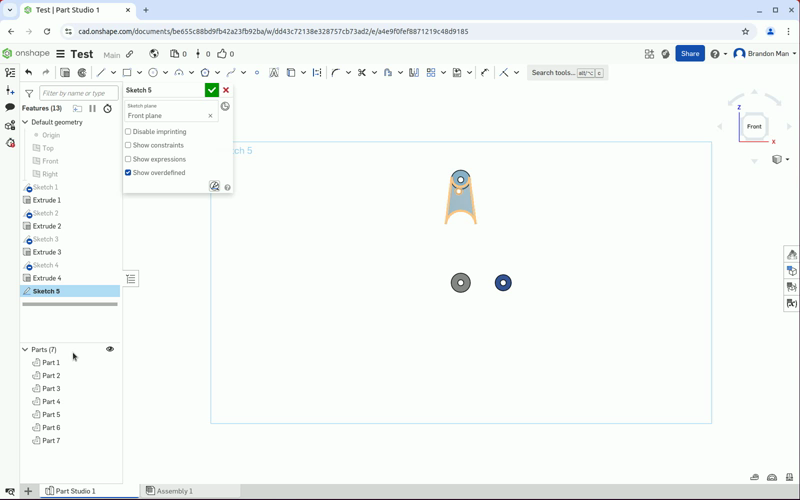
key(y)
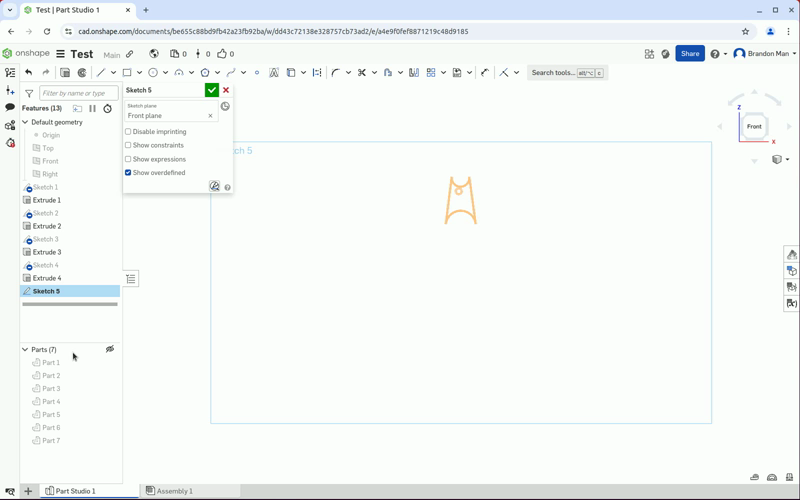
key(c)
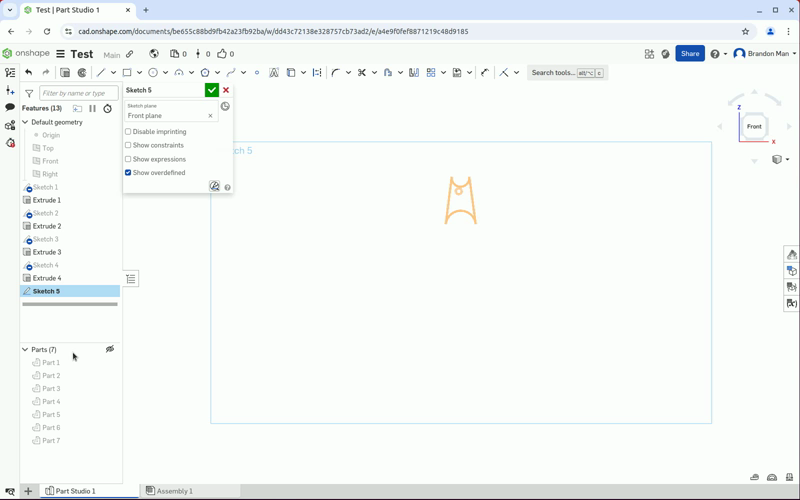
key_down(shift)
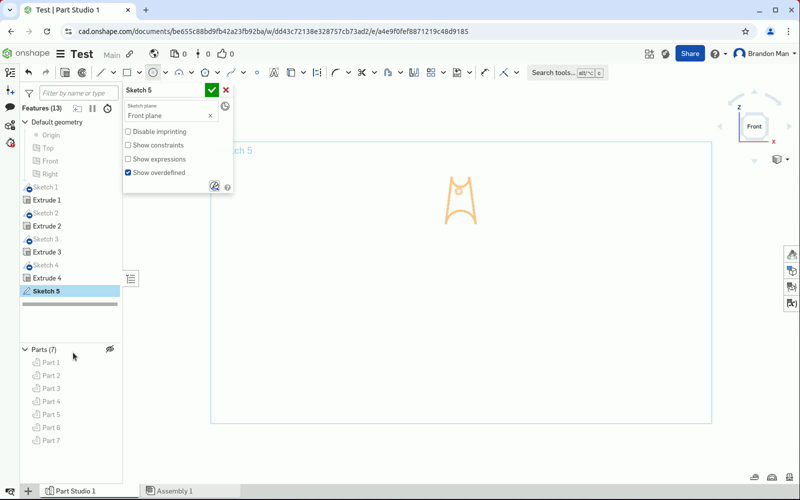
mouse_move(460, 226)
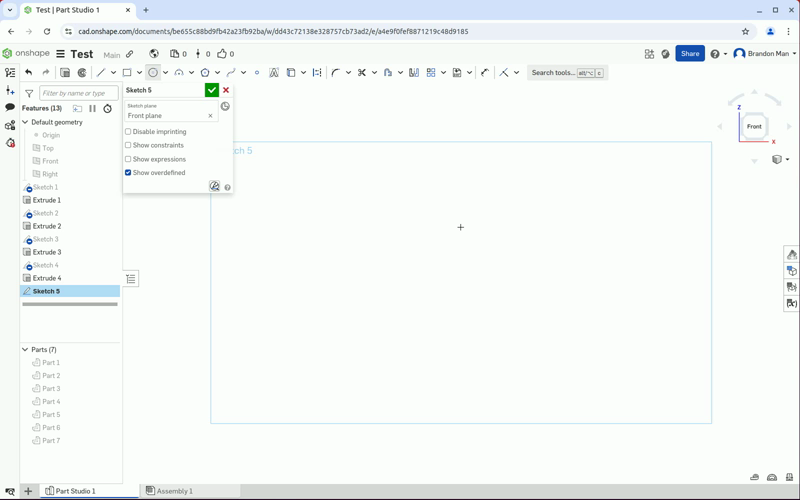
click(460, 226)
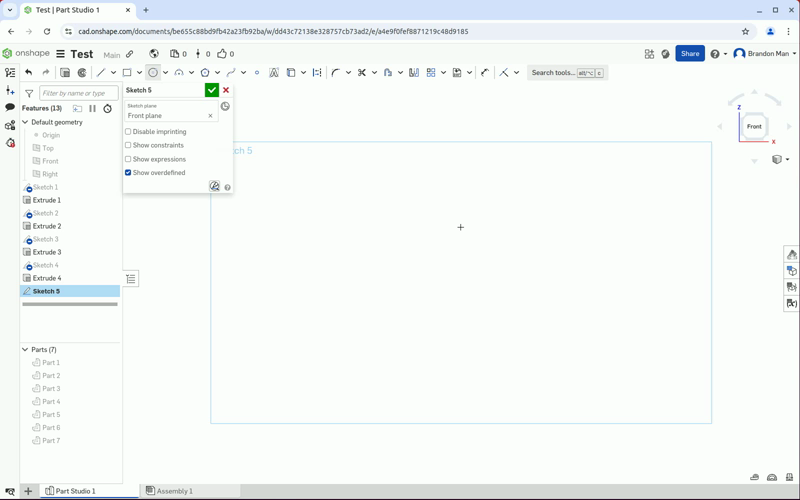
key_up(shift)
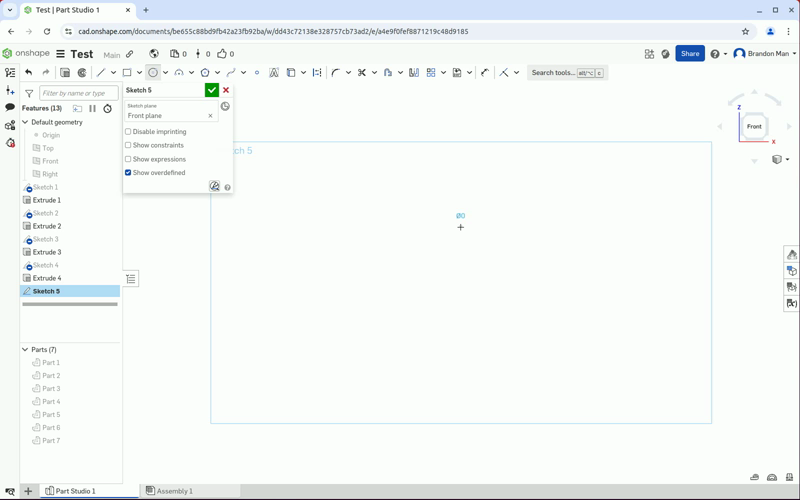
mouse_move(476, 226)
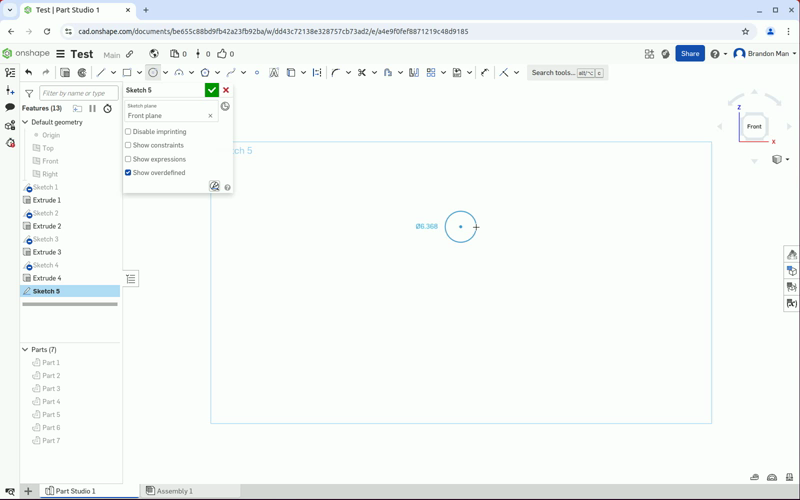
click(476, 226)
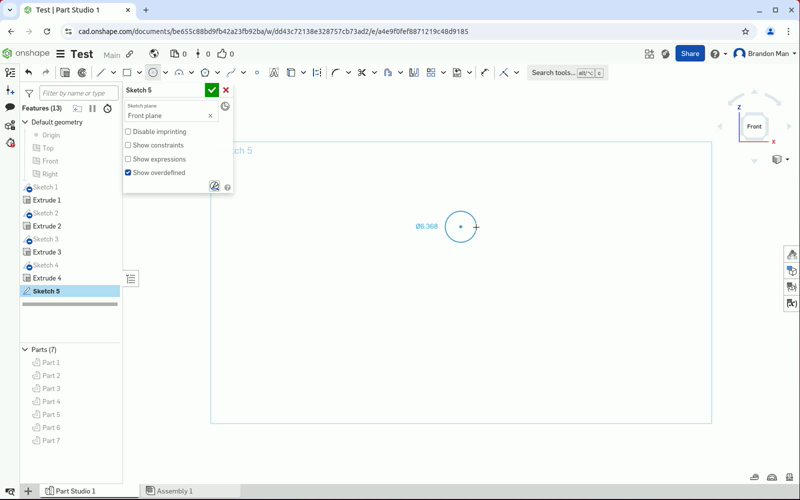
key(esc)
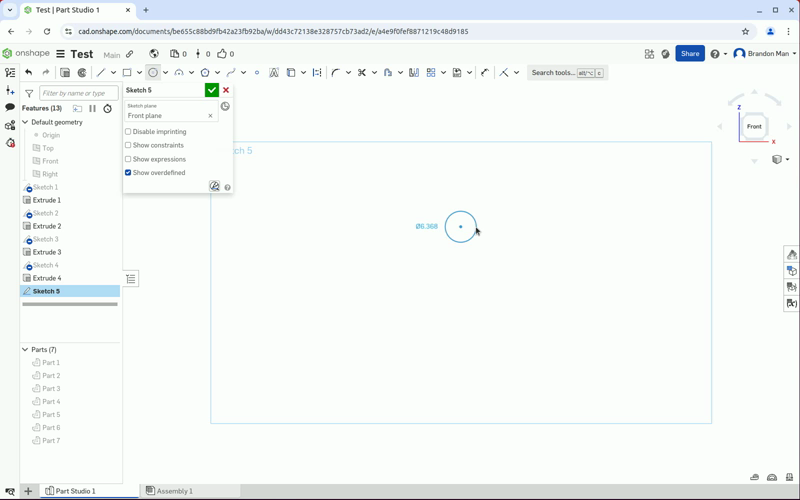
key(c)
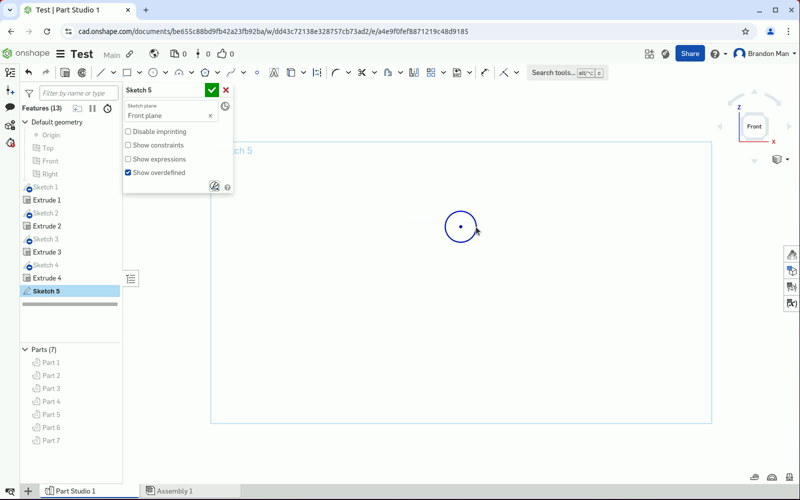
key_down(shift)
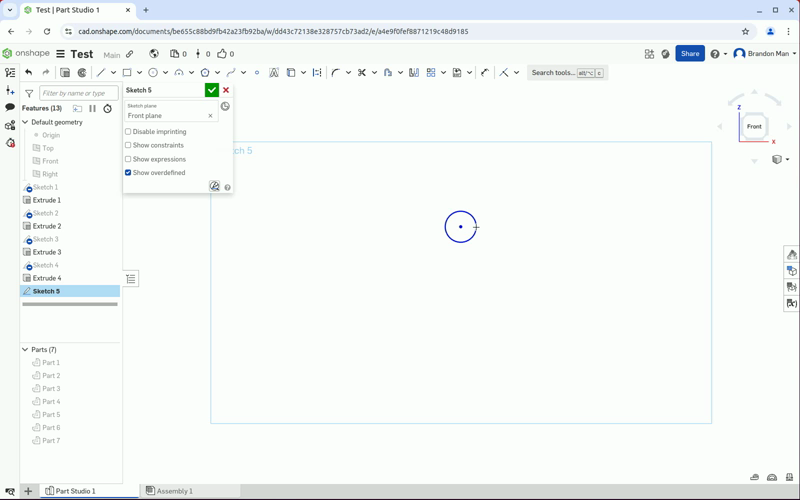
mouse_move(460, 226)
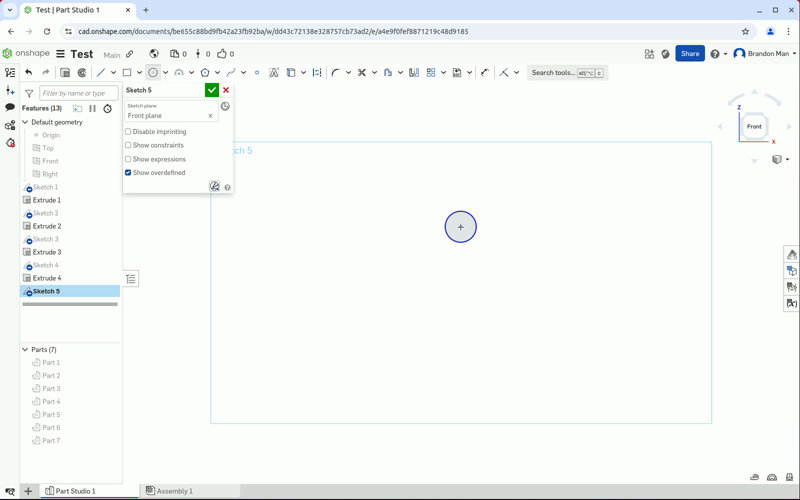
click(460, 226)
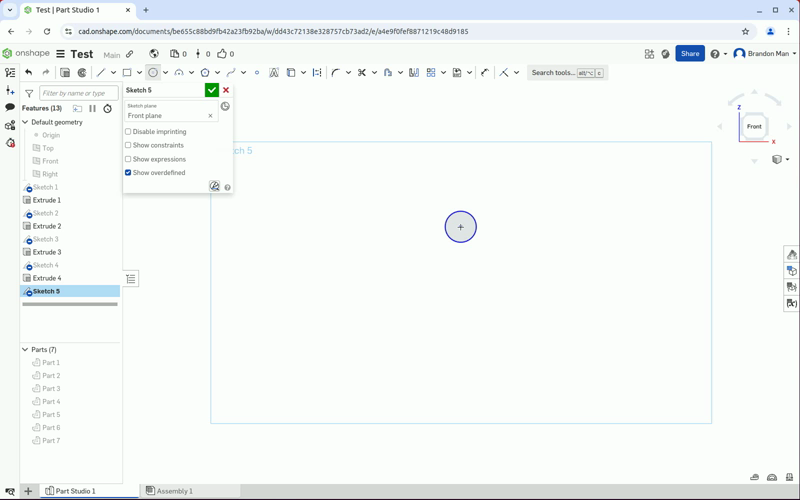
key_up(shift)
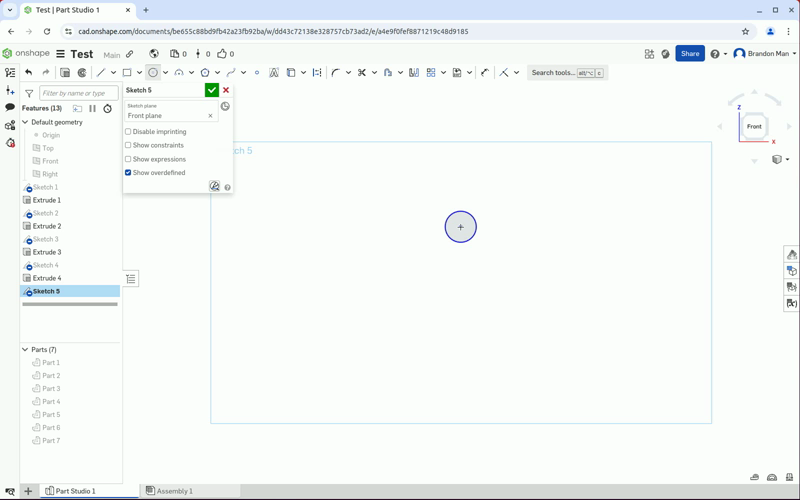
mouse_move(464, 226)
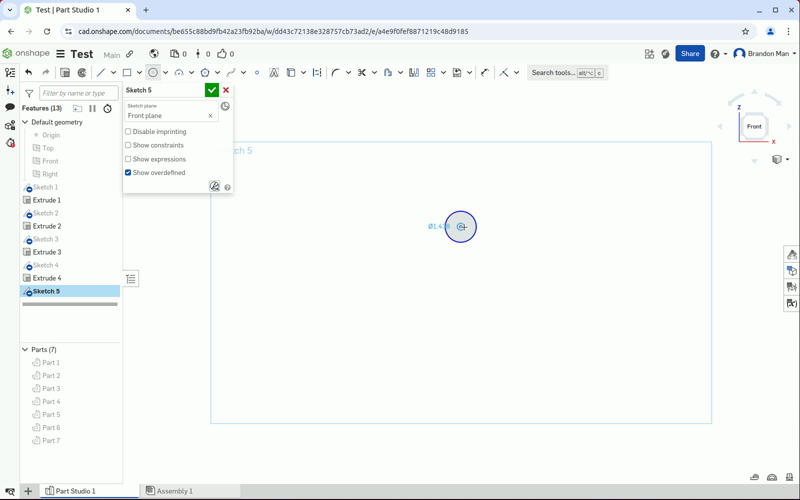
scroll(6)
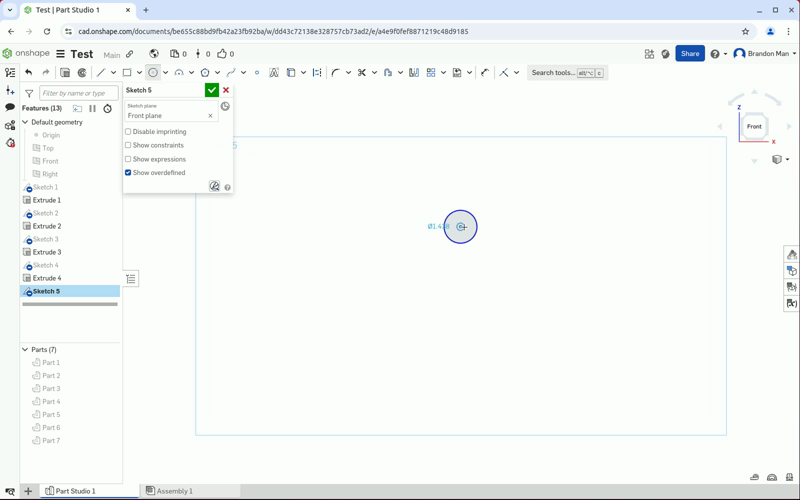
scroll(6)
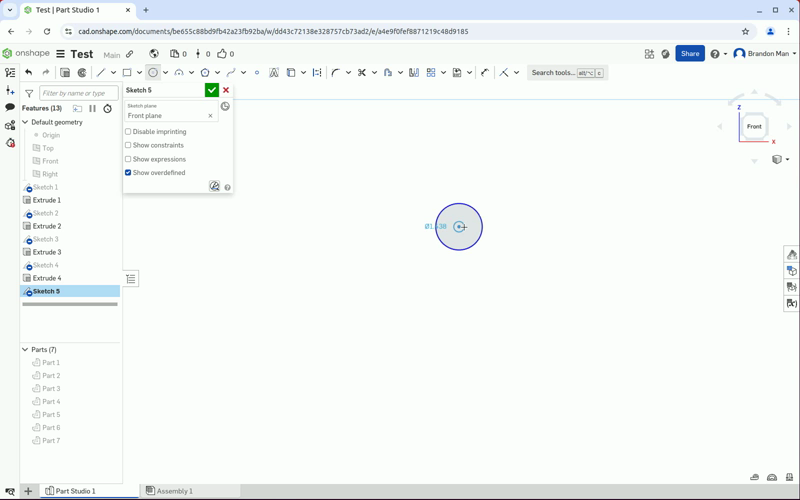
scroll(6)
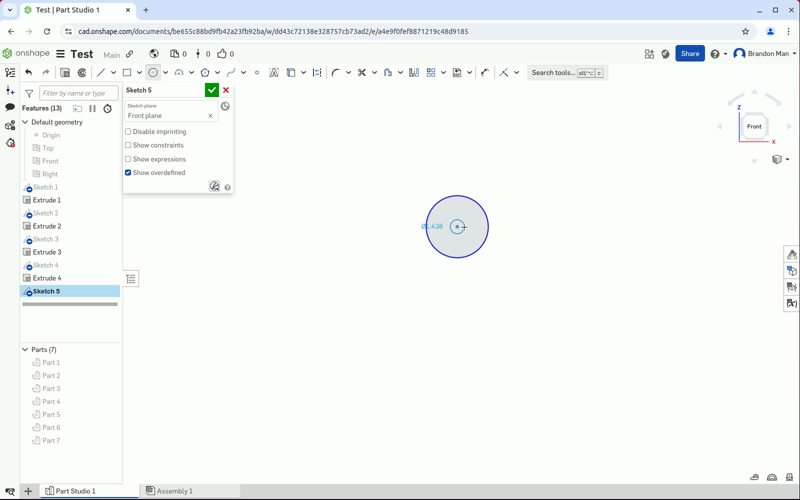
scroll(6)
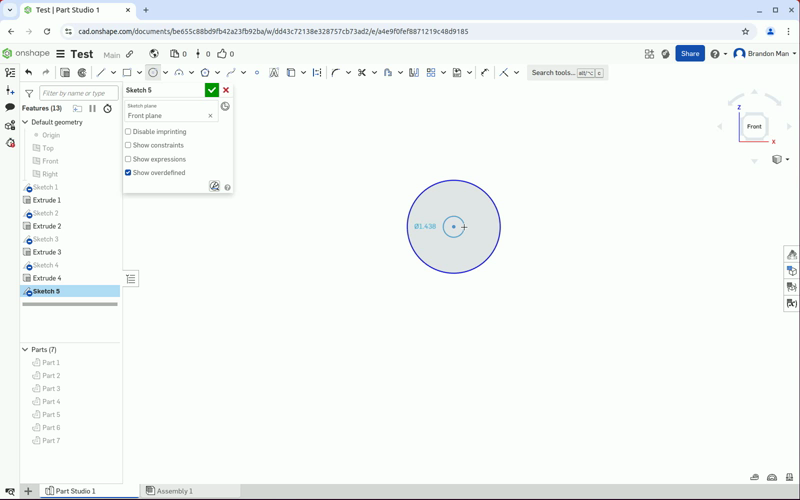
scroll(6)
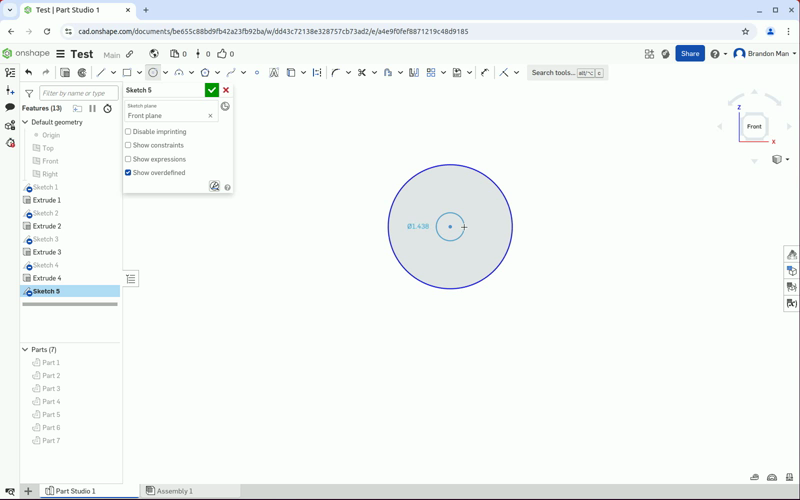
scroll(6)
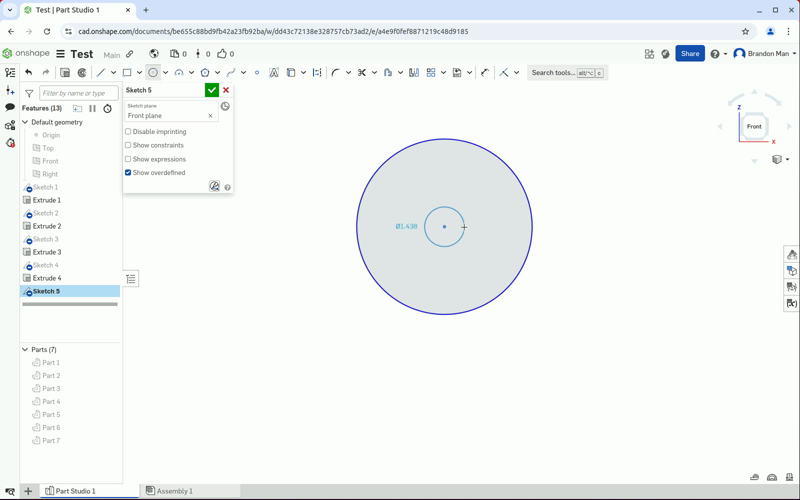
scroll(6)
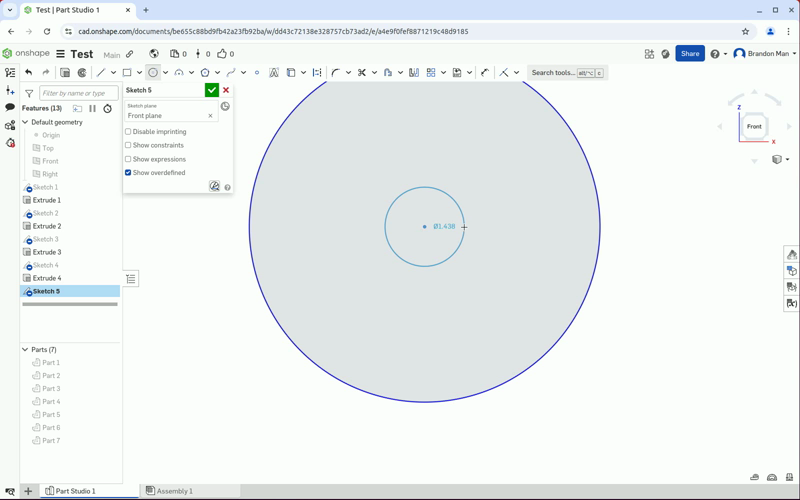
click(464, 226)
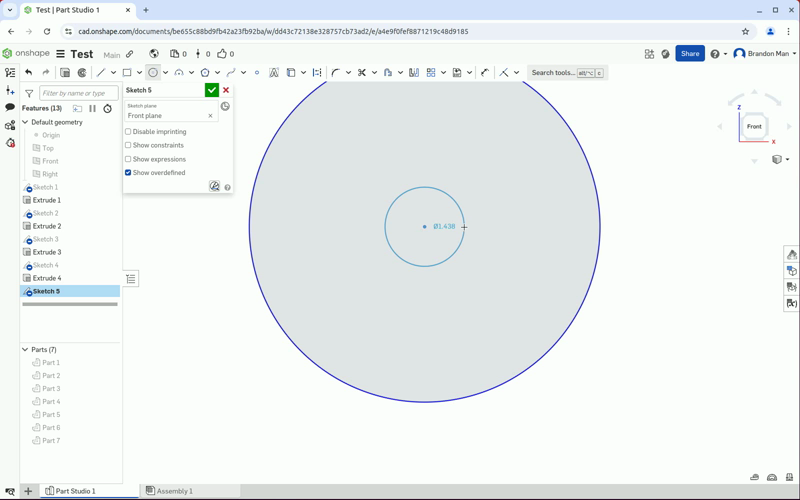
scroll(-6)
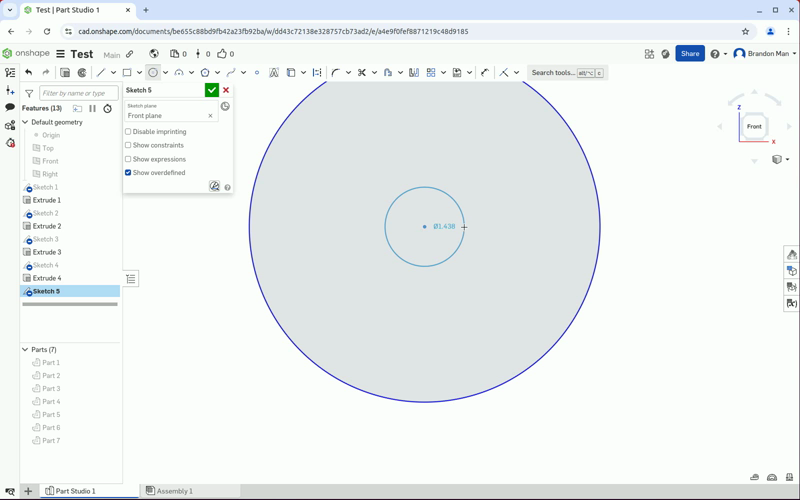
scroll(-6)
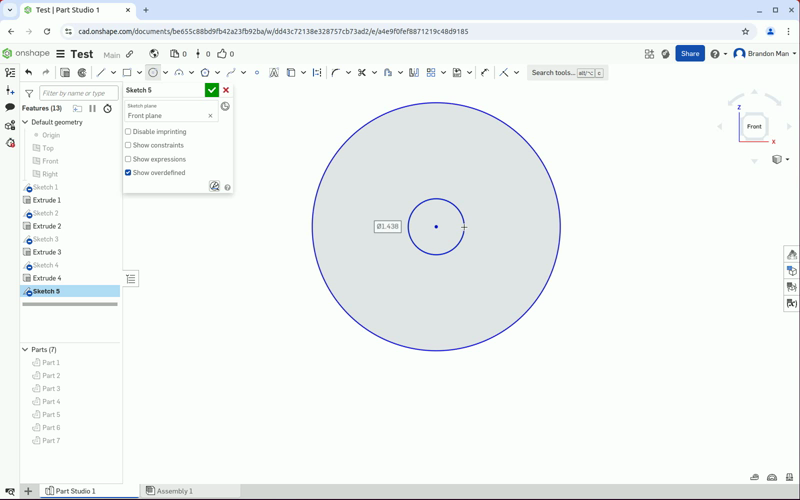
scroll(-6)
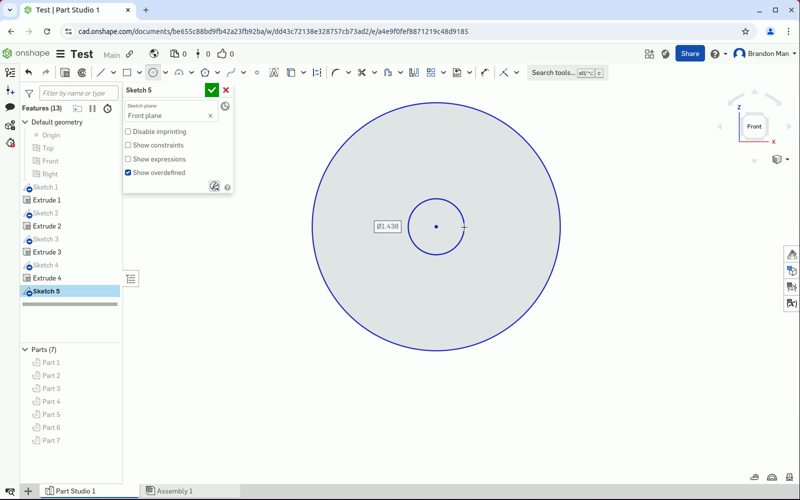
scroll(-6)
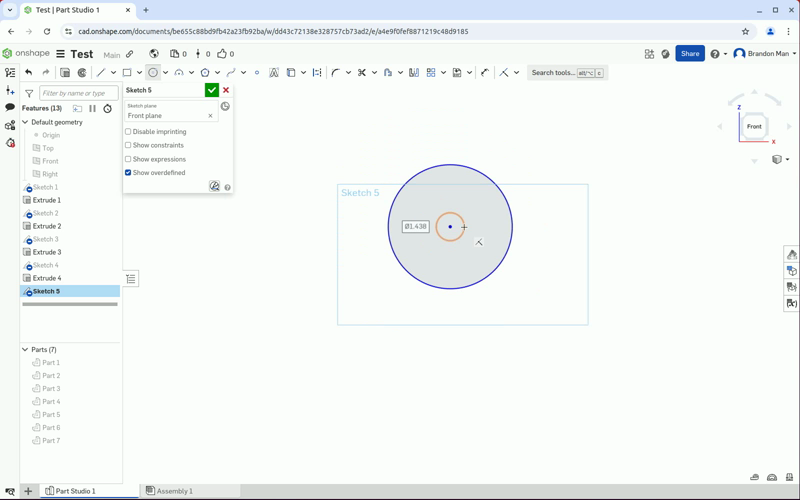
scroll(-6)
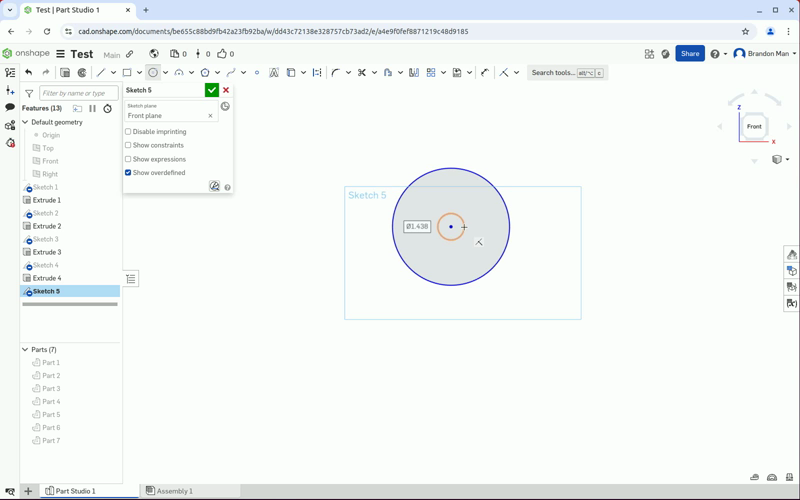
scroll(-6)
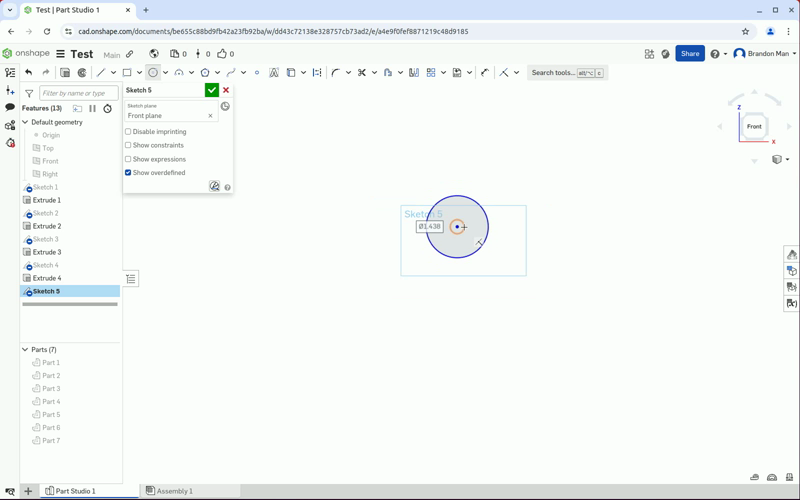
scroll(-6)
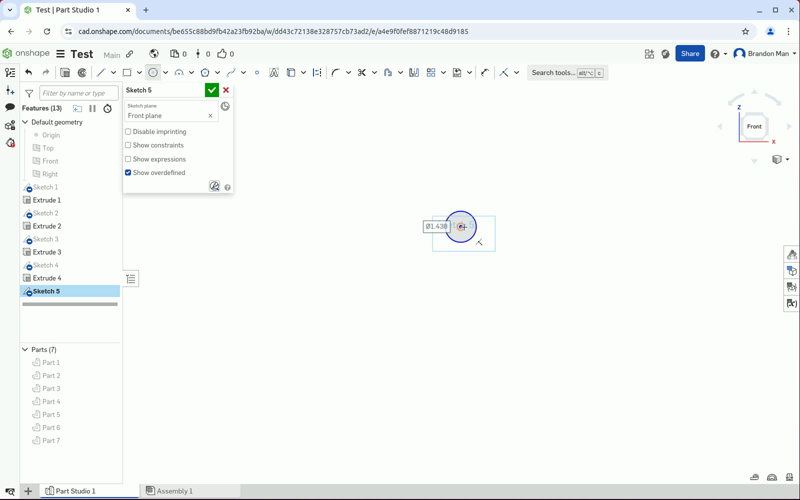
key(esc)
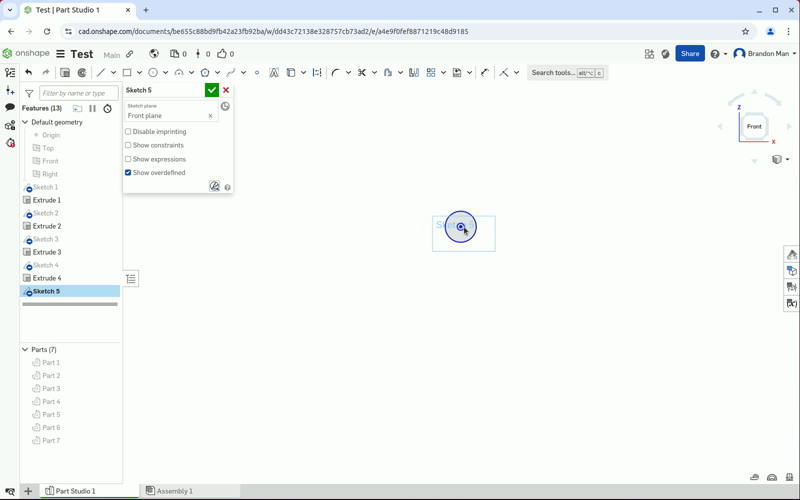
mouse_move(460, 213)
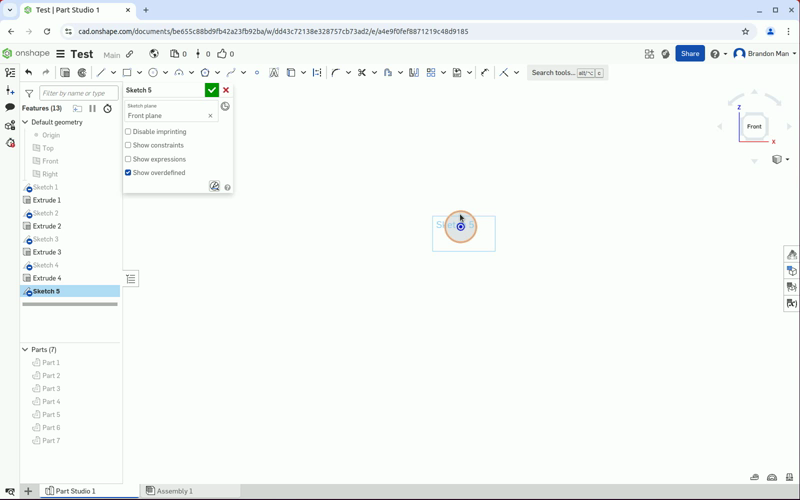
scroll(6)
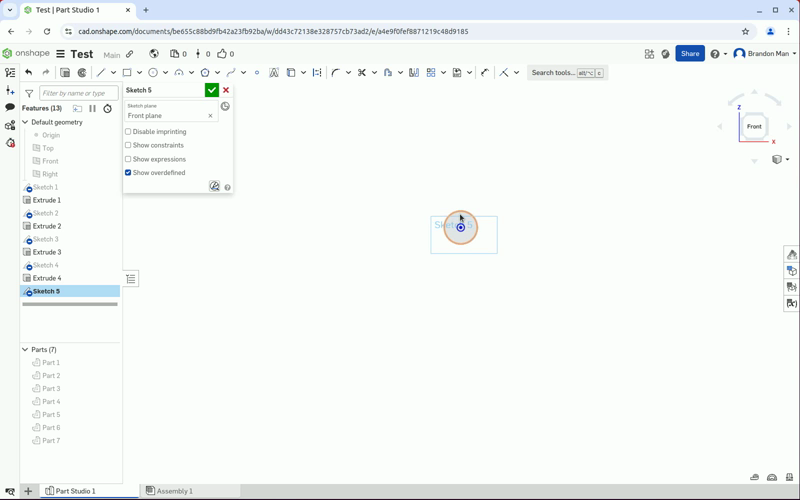
scroll(6)
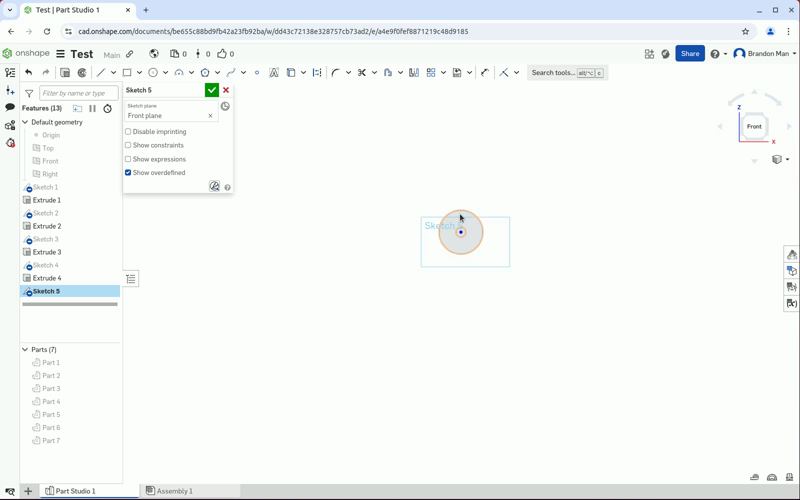
scroll(6)
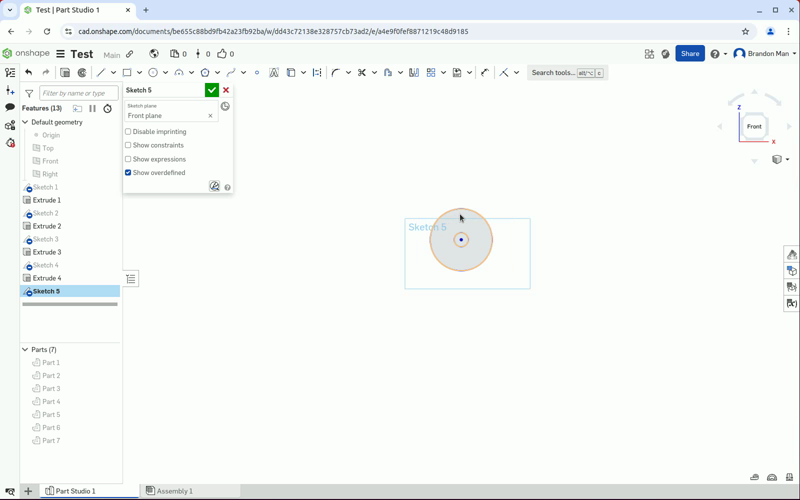
scroll(6)
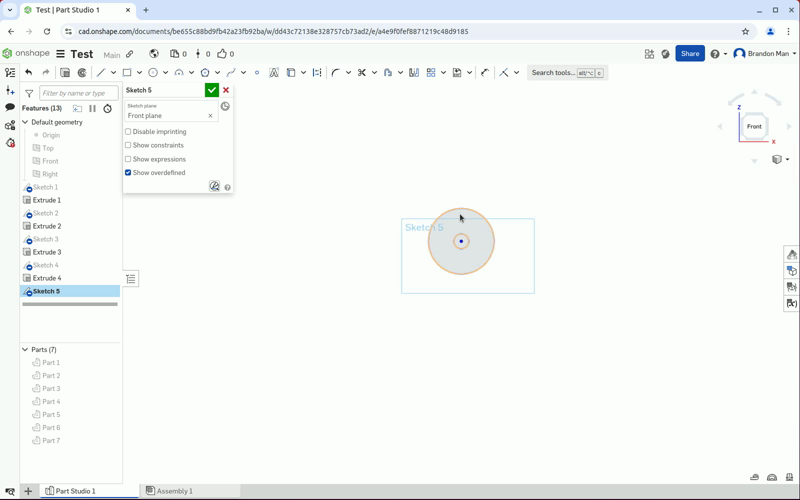
scroll(6)
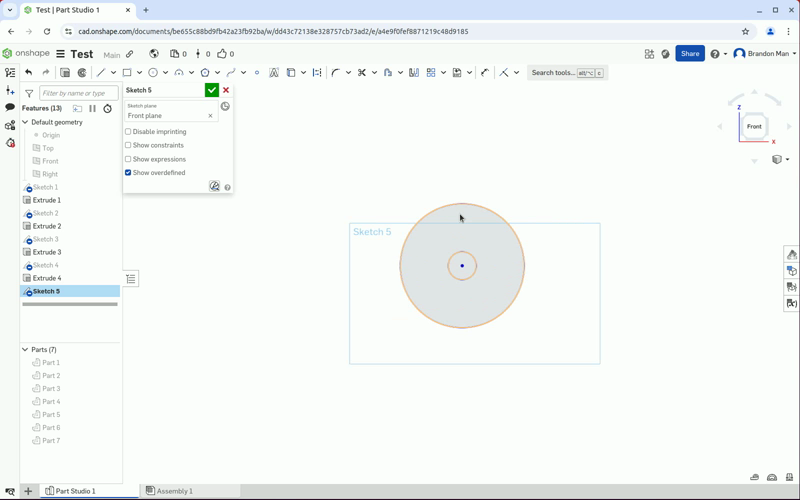
scroll(6)
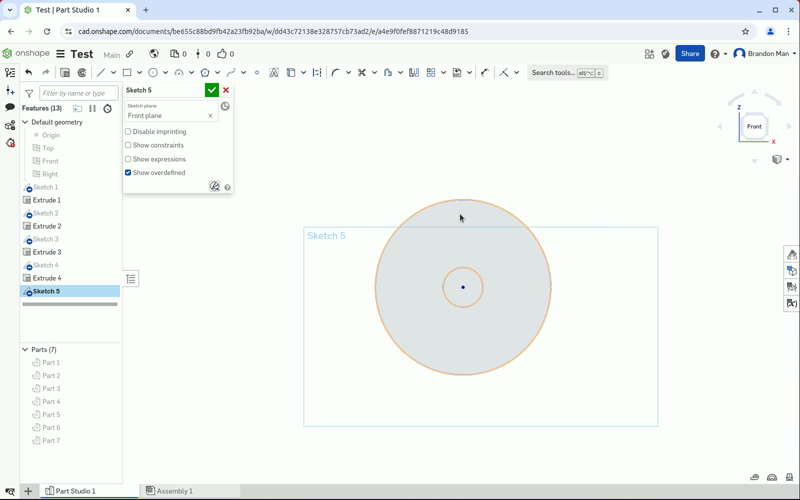
scroll(6)
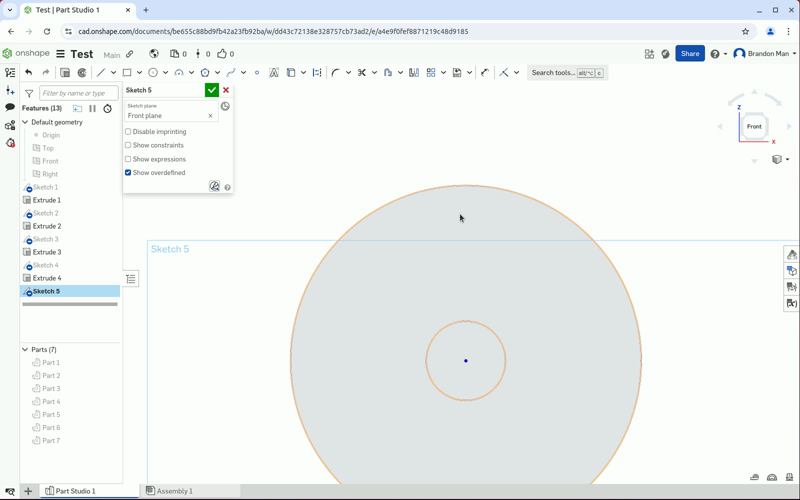
click(460, 213)
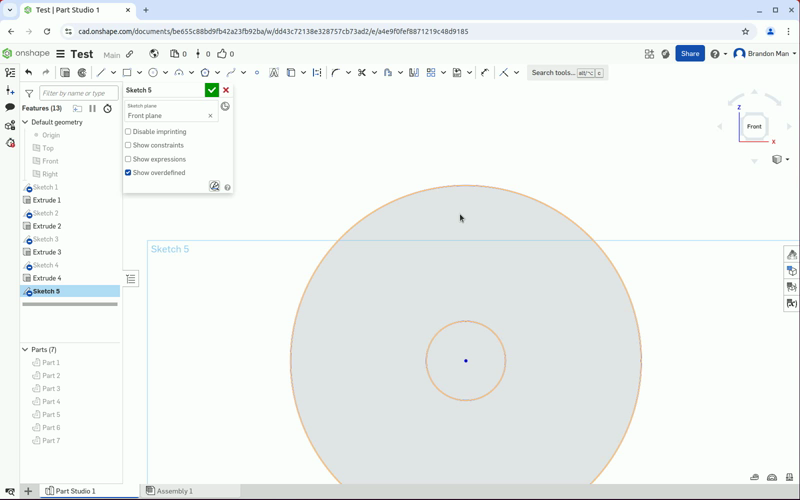
scroll(-6)
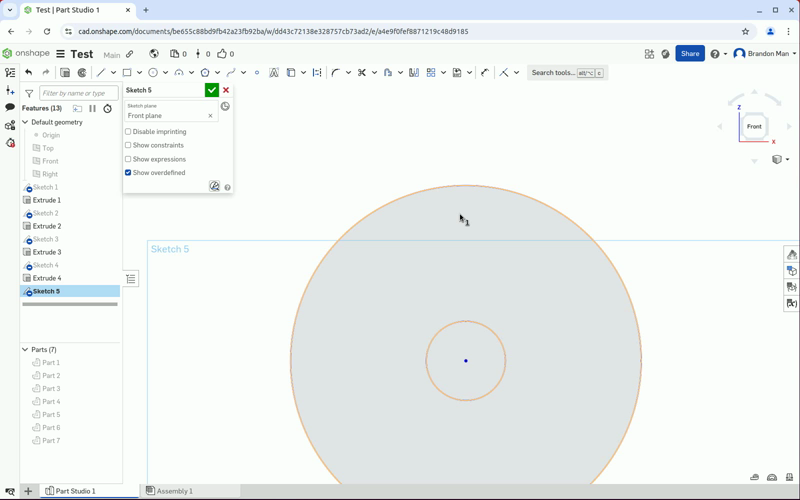
scroll(-6)
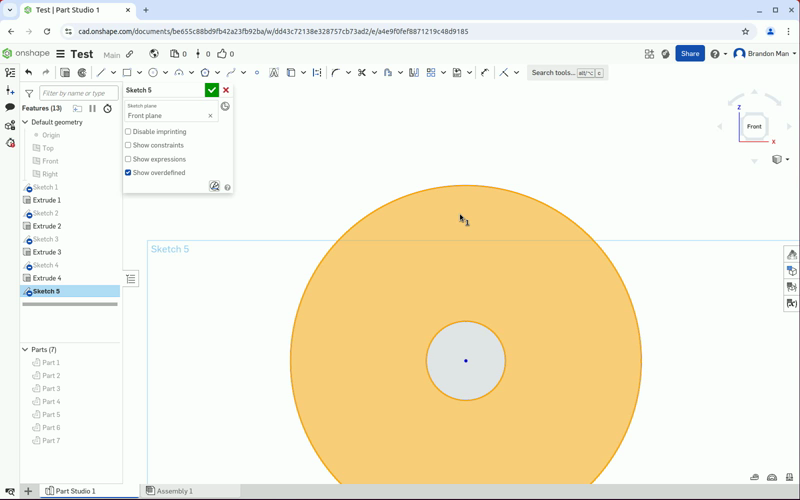
scroll(-6)
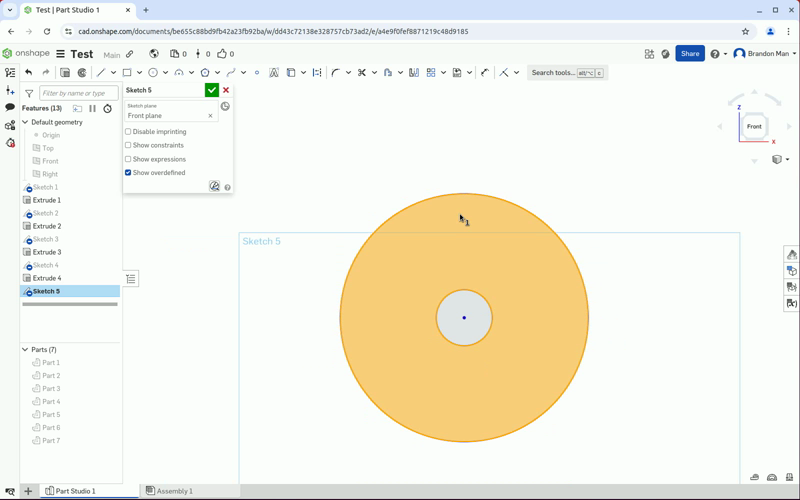
scroll(-6)
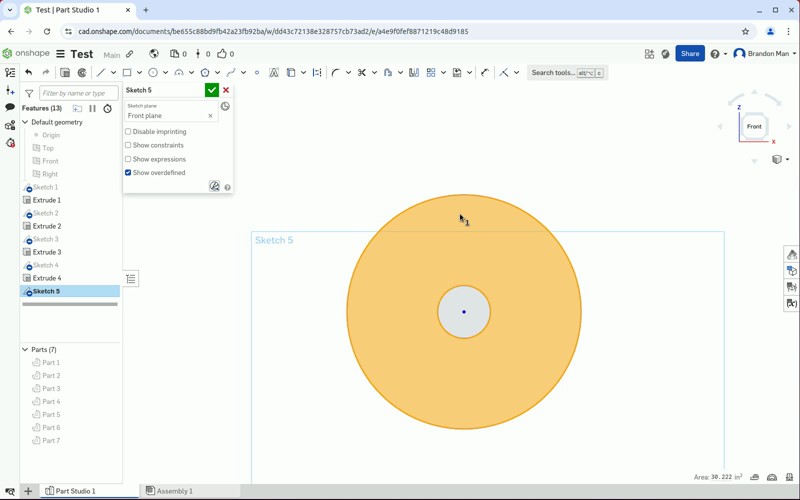
scroll(-6)
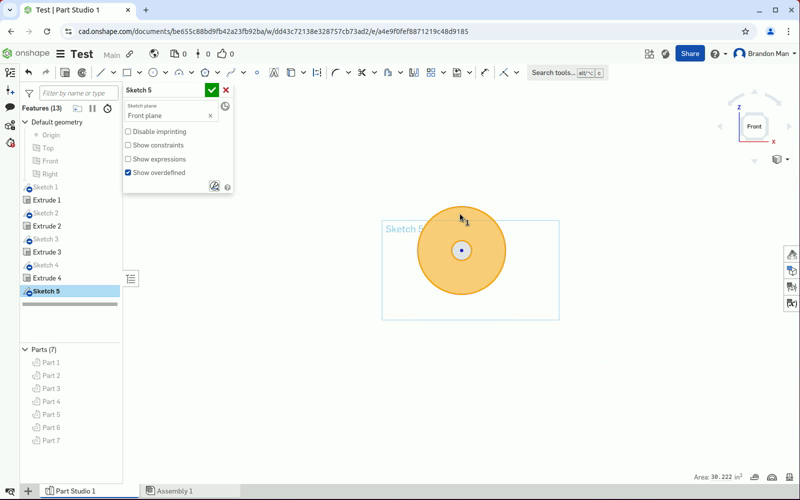
scroll(-6)
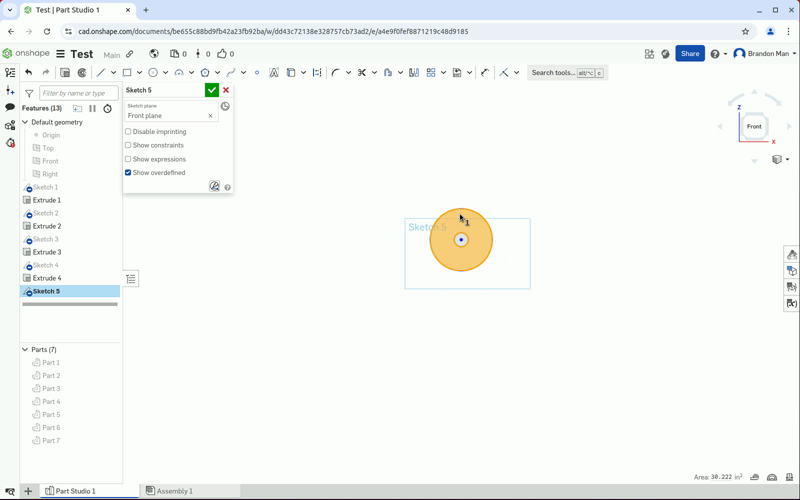
scroll(-6)
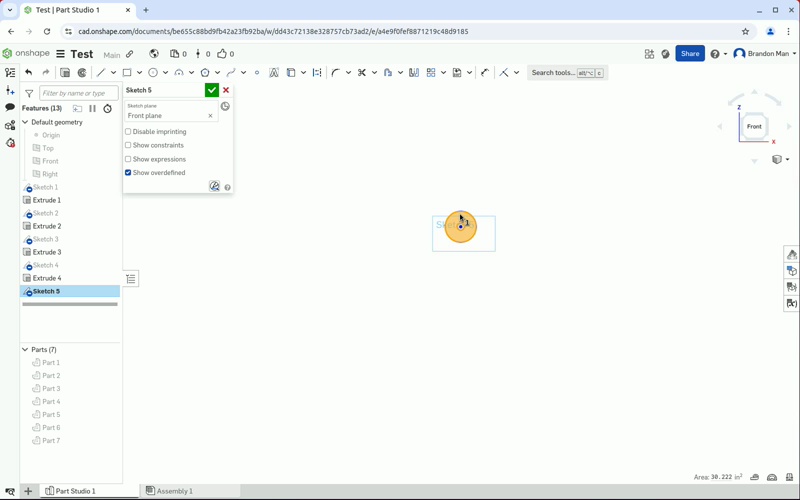
mouse_move(73, 352)
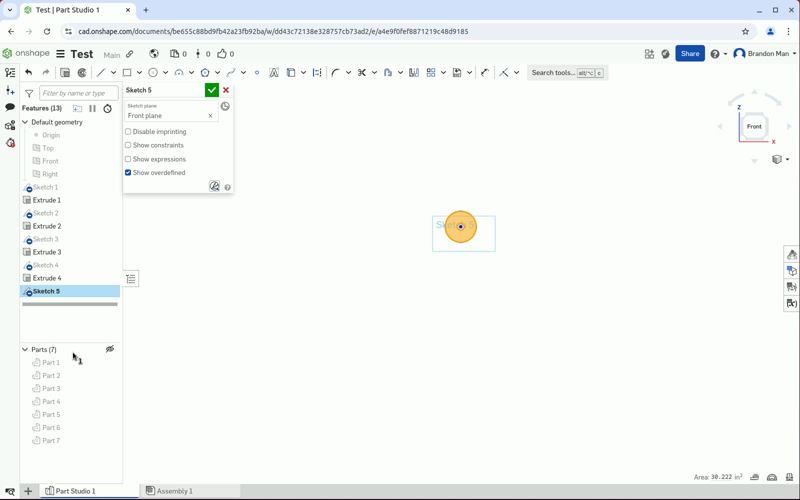
key(shift+y)
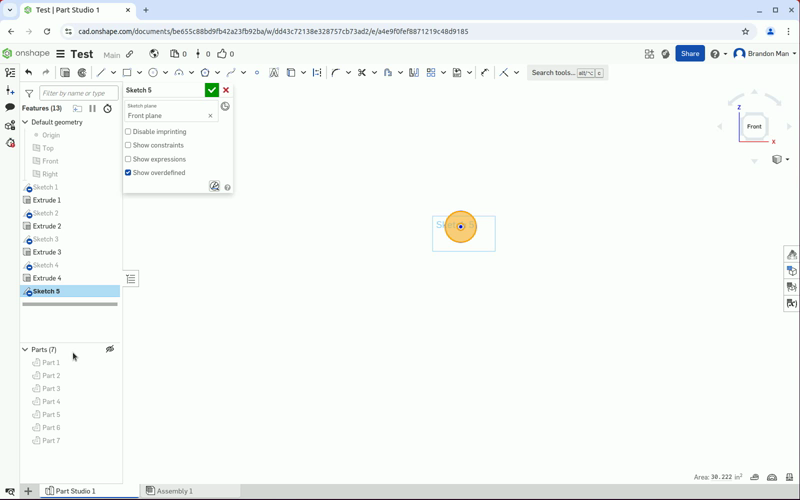
key(shift+e)
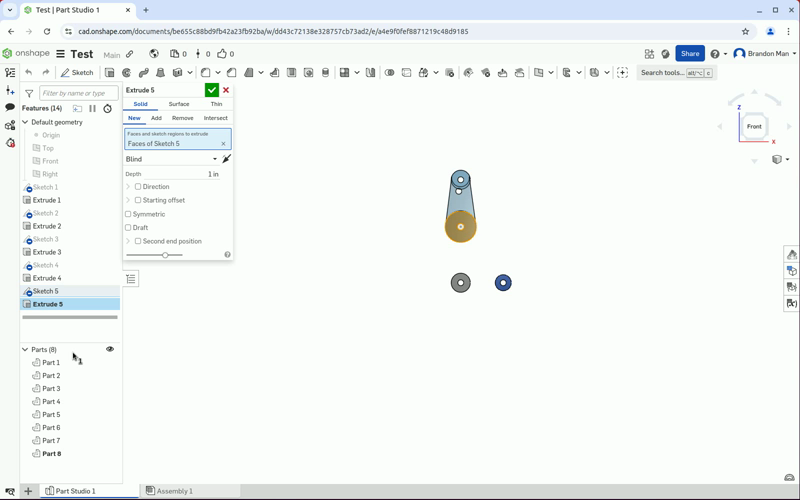
mouse_move(143, 106)
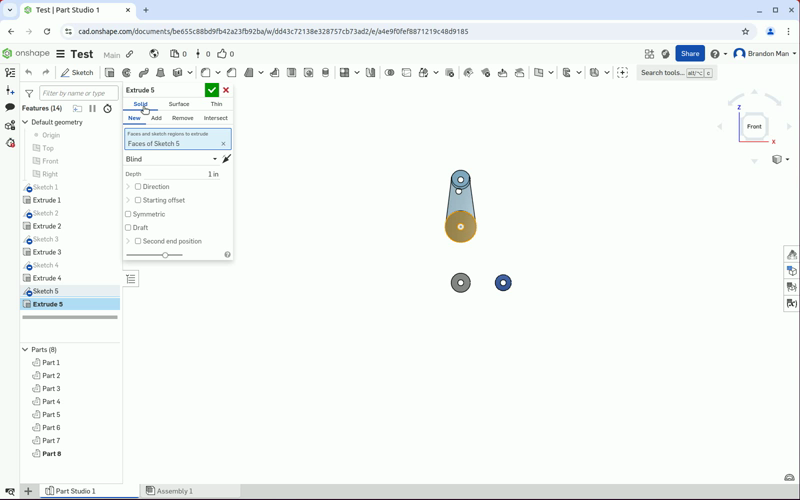
click(143, 106)
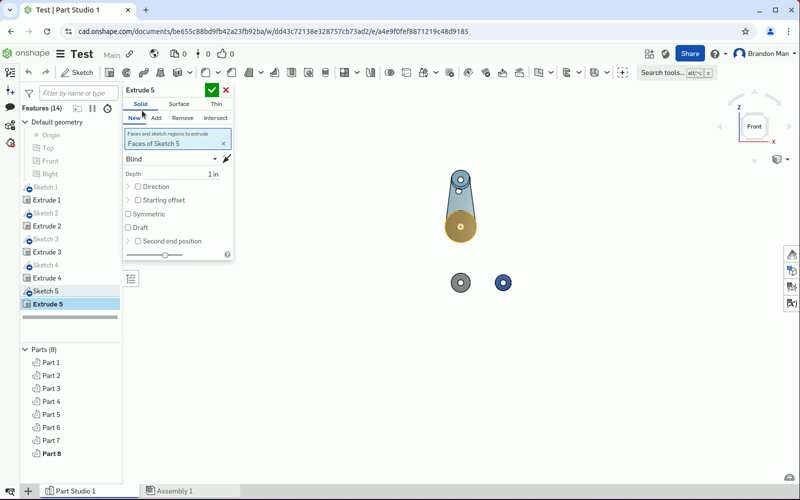
mouse_move(137, 120)
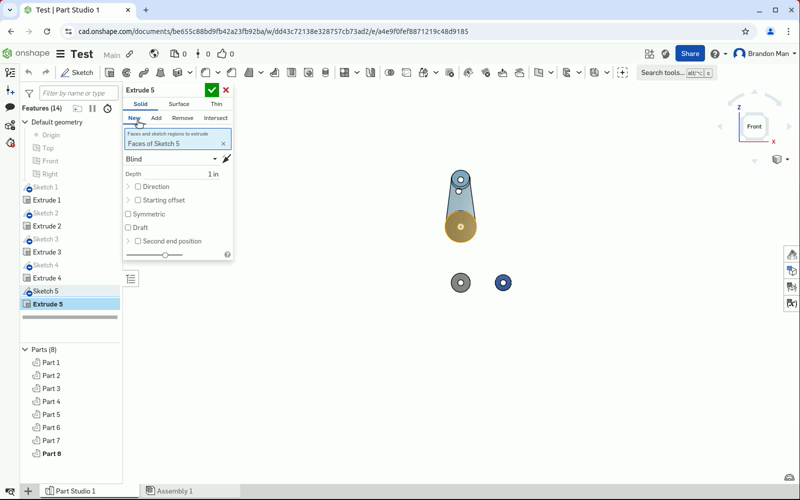
click(137, 120)
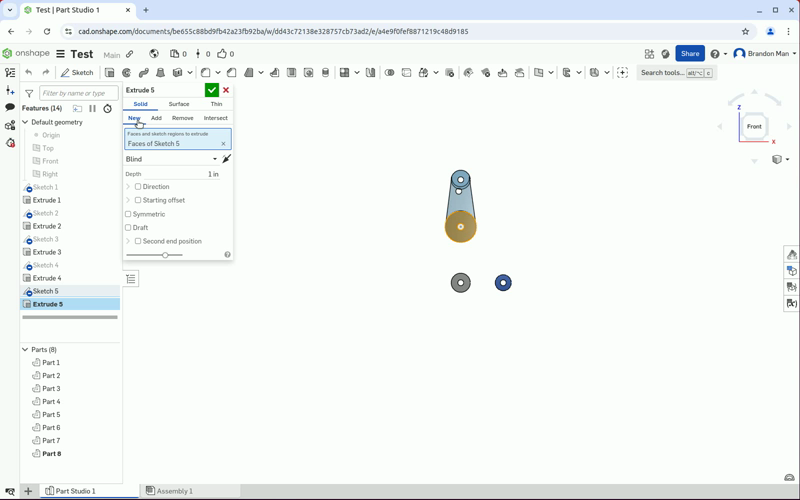
key(tab, 4)
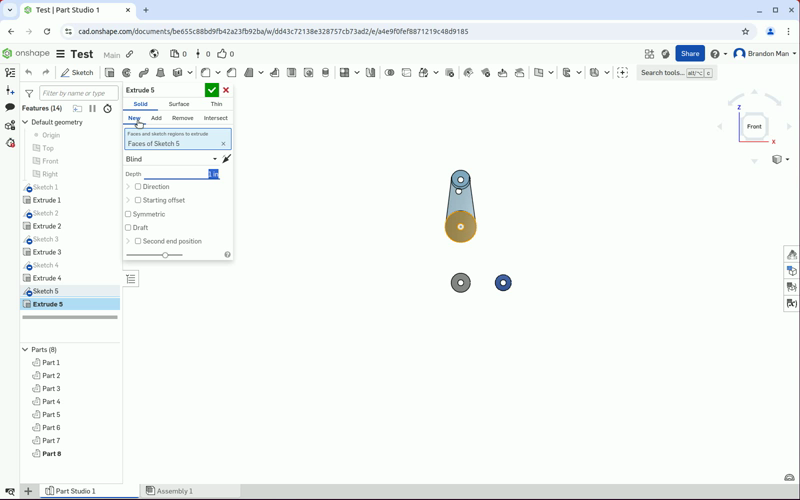
text(0.481)
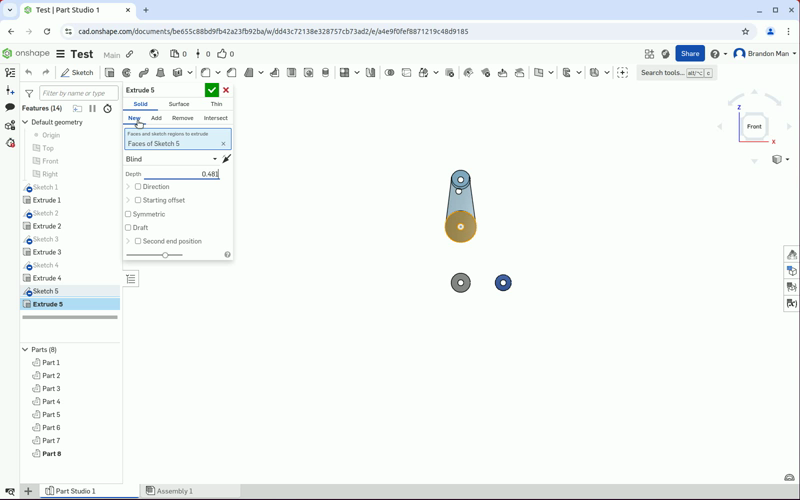
key(enter)
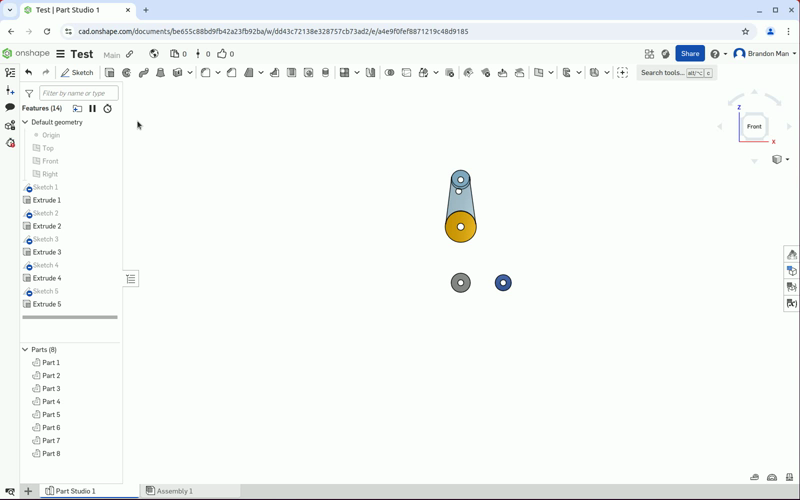
key(shift+h)
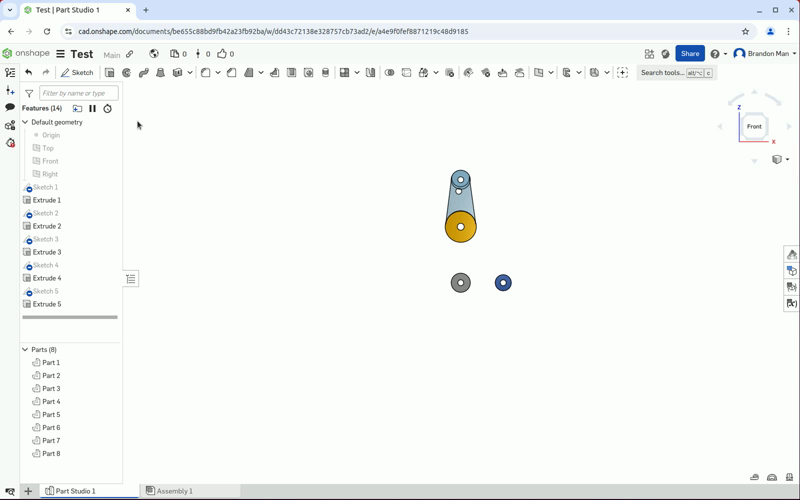
key(shift+h)
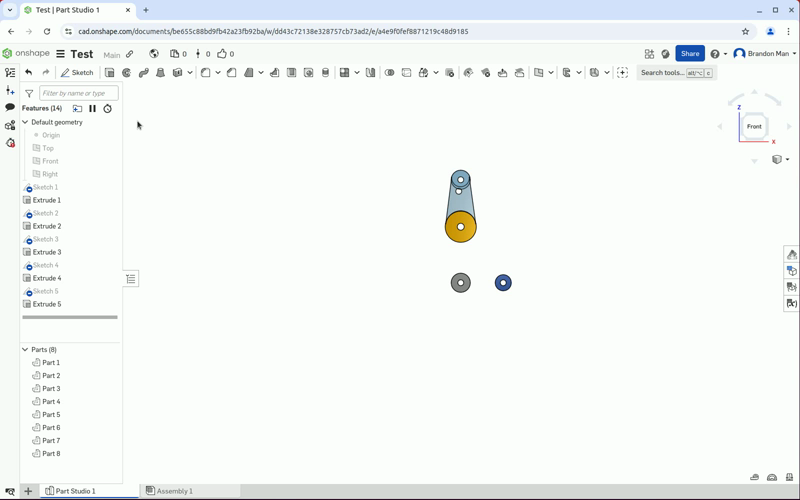
mouse_move(73, 189)
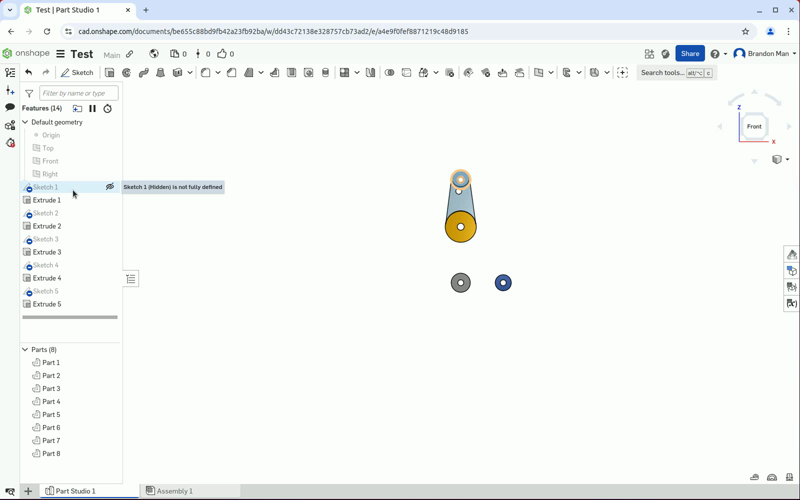
click(73, 189)
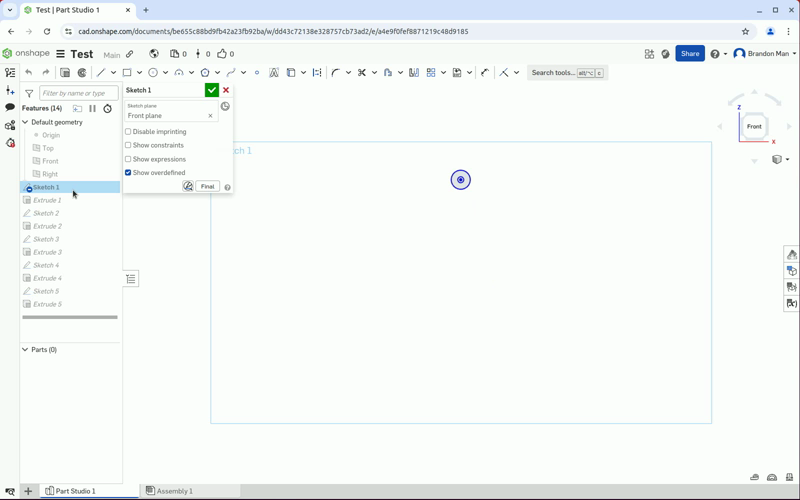
mouse_move(229, 92)
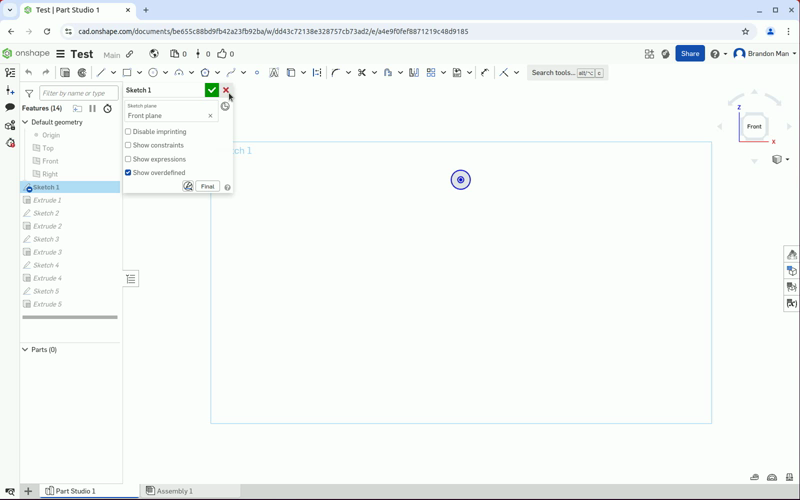
click(229, 92)
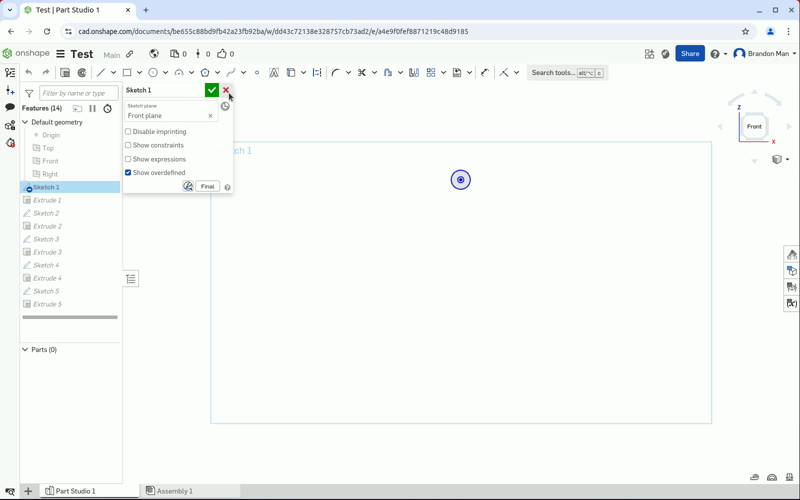
key(shift+s)
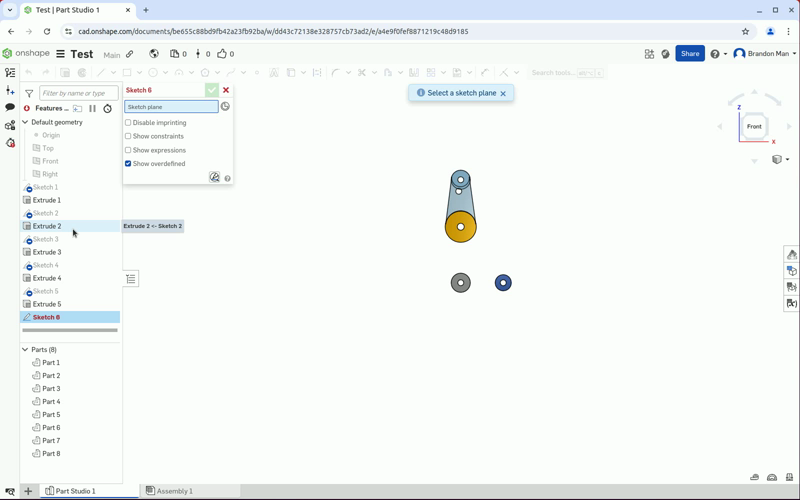
scroll(3)
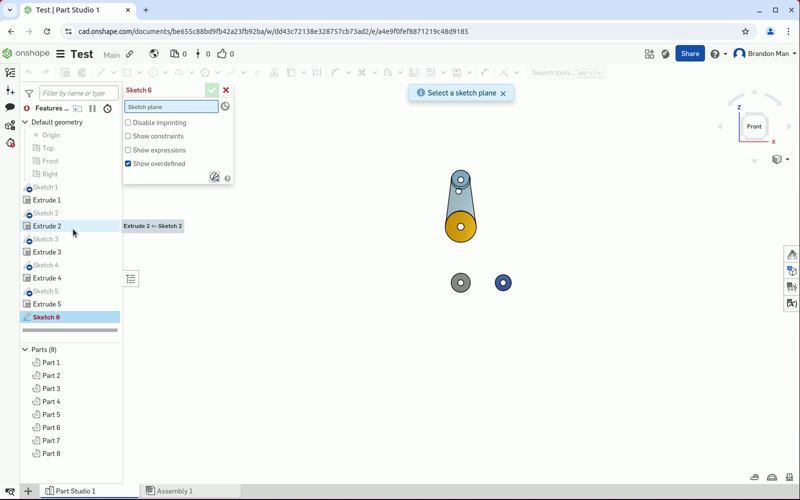
mouse_move(73, 163)
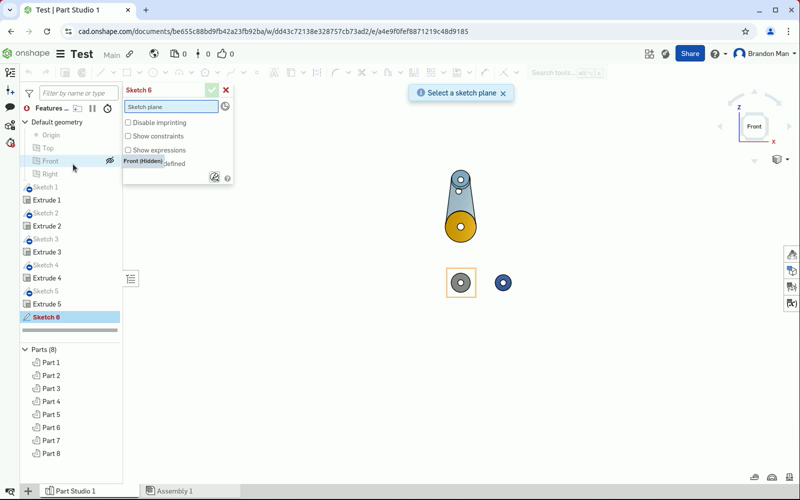
click(73, 163)
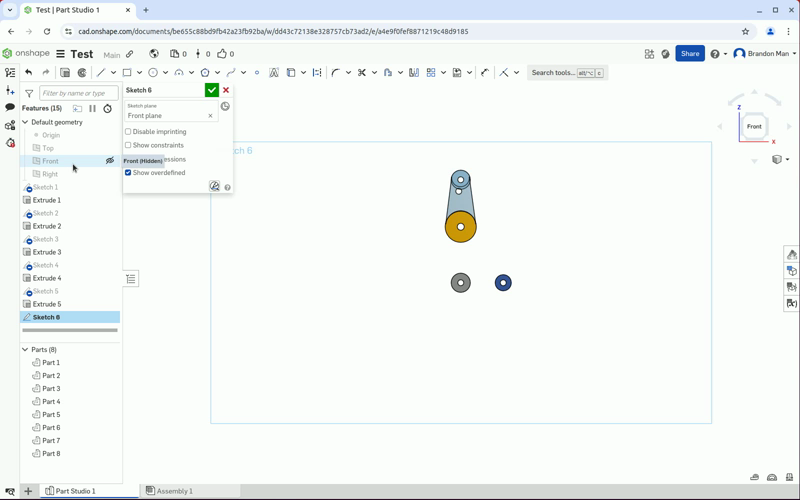
mouse_move(73, 352)
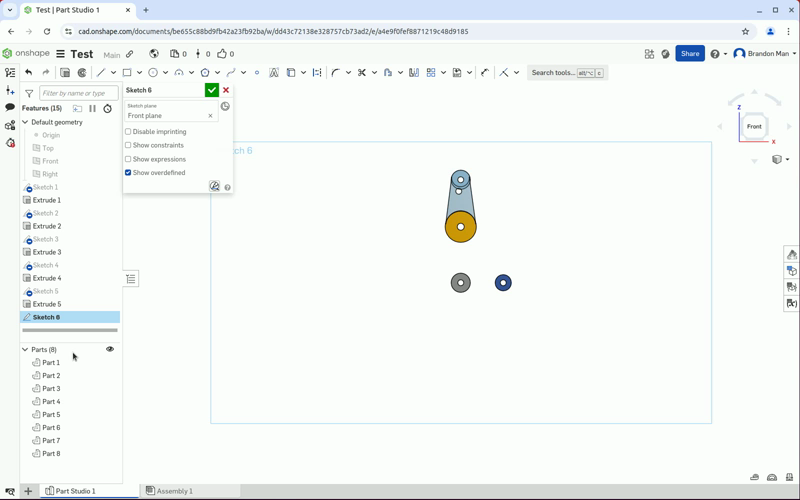
key(y)
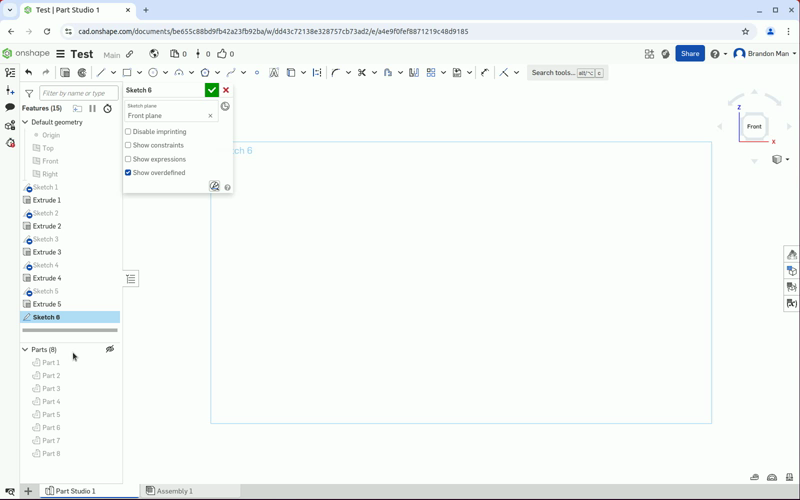
key(l)
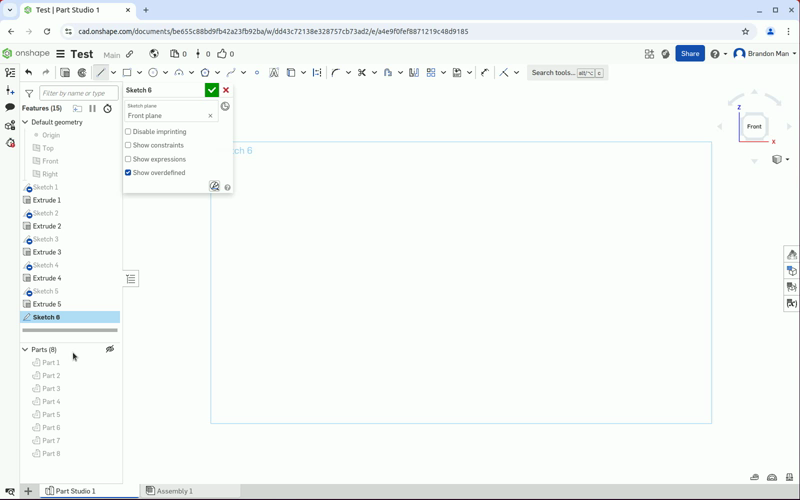
key_down(shift)
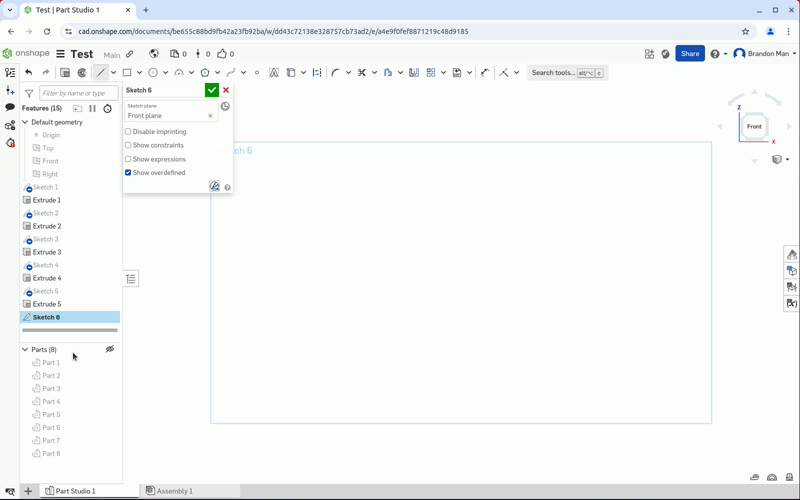
mouse_move(445, 227)
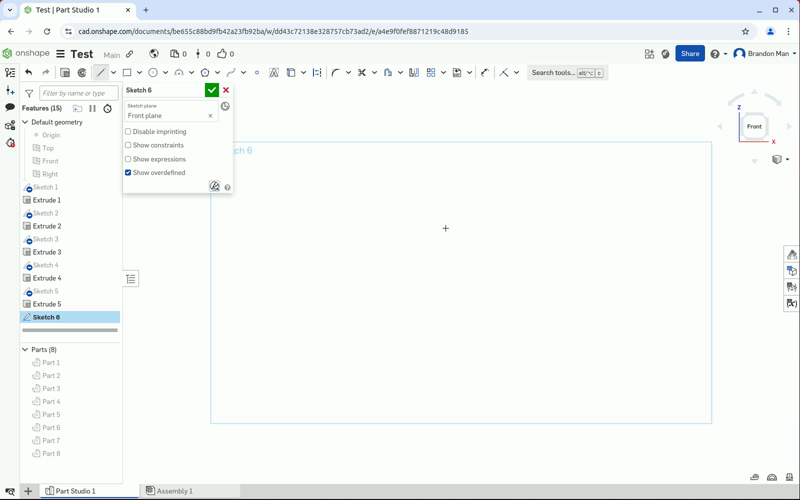
click(445, 227)
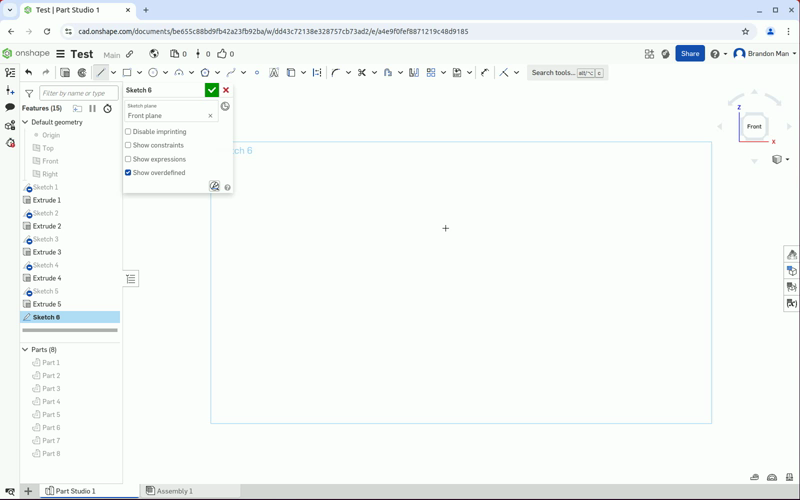
key_up(shift)
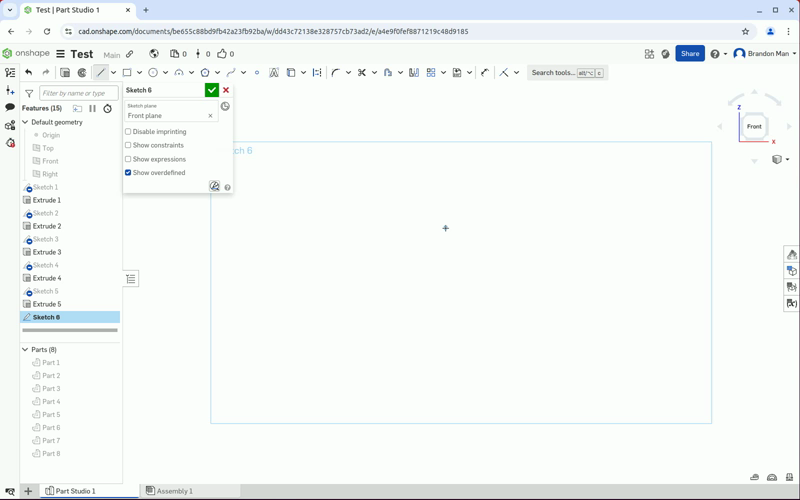
key_down(shift)
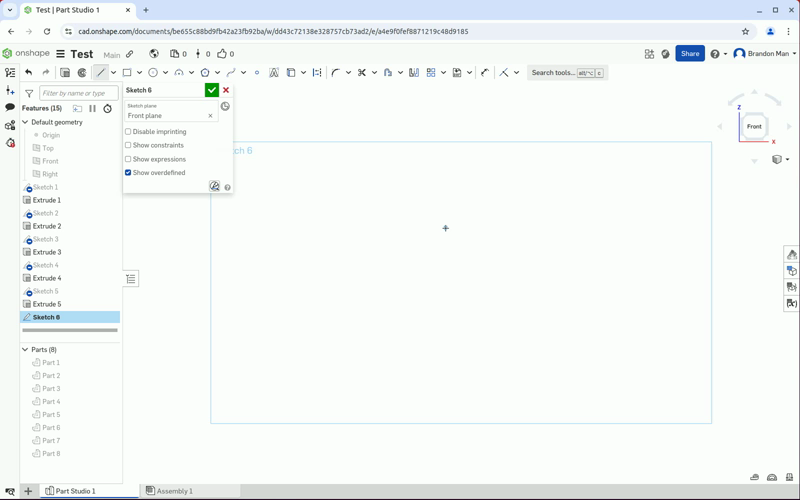
mouse_move(475, 227)
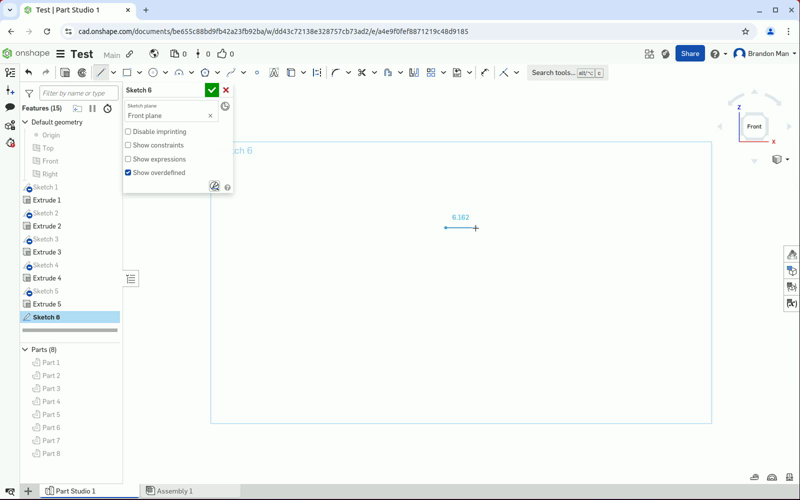
mouse_move(448, 258)
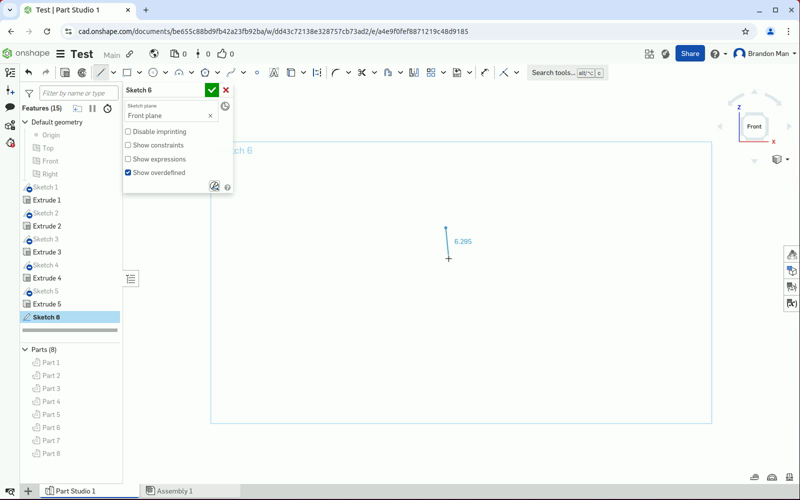
click(448, 258)
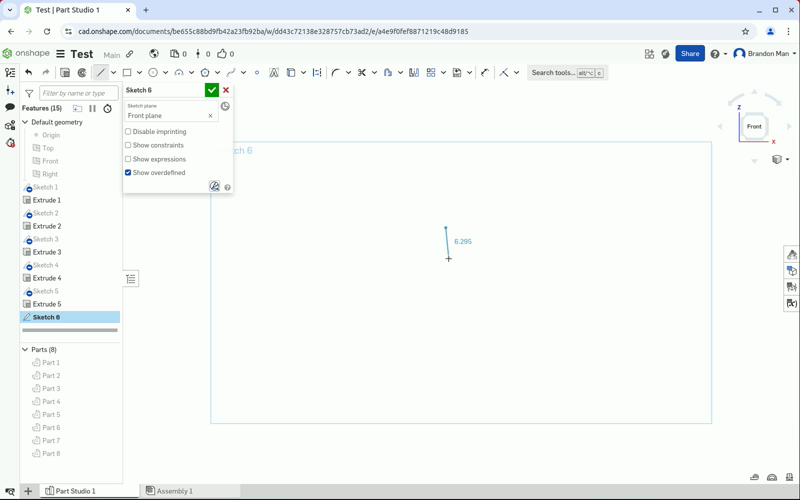
key_up(shift)
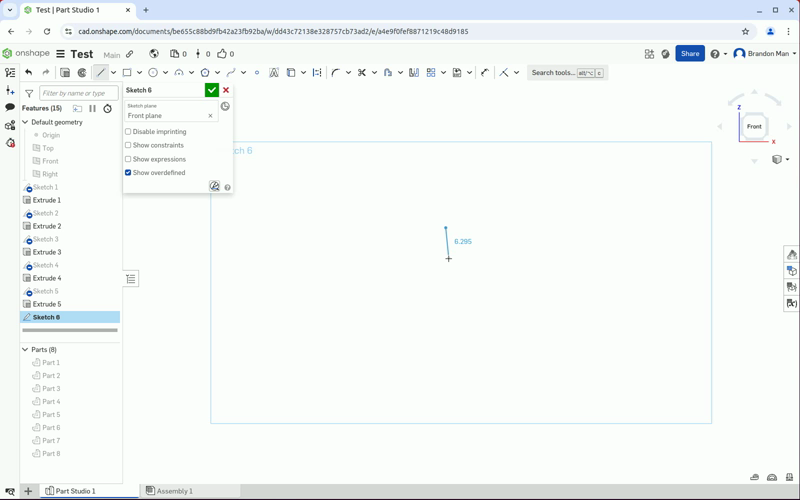
key_down(shift)
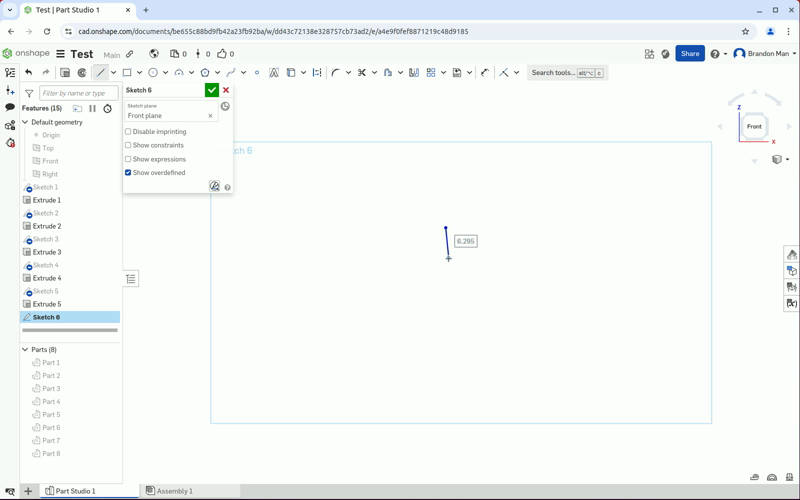
mouse_move(478, 258)
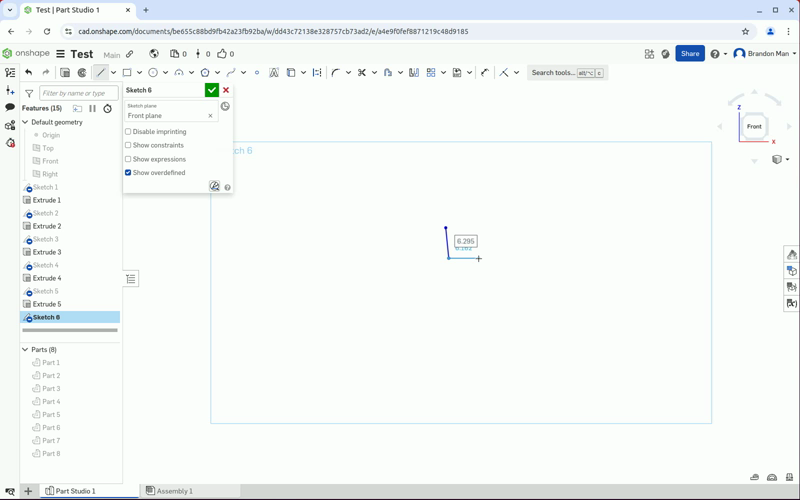
mouse_move(451, 283)
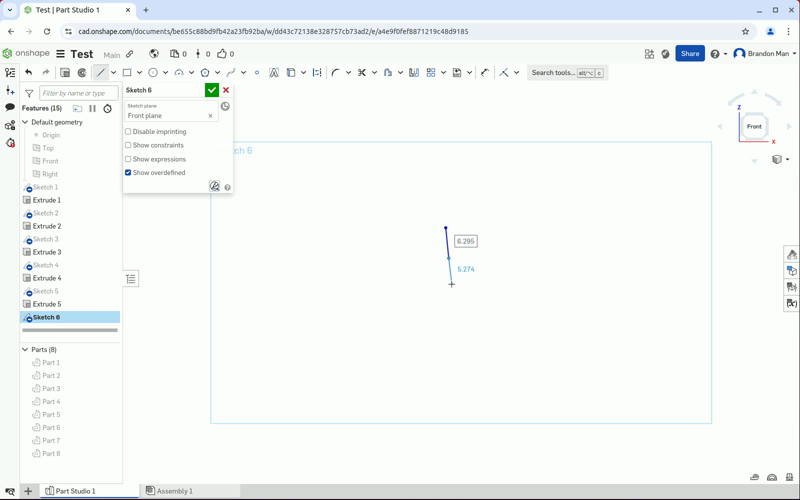
click(451, 283)
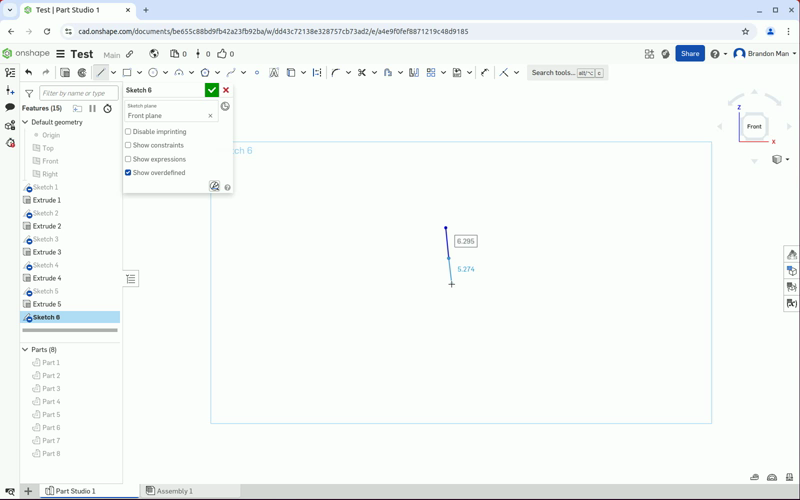
key_up(shift)
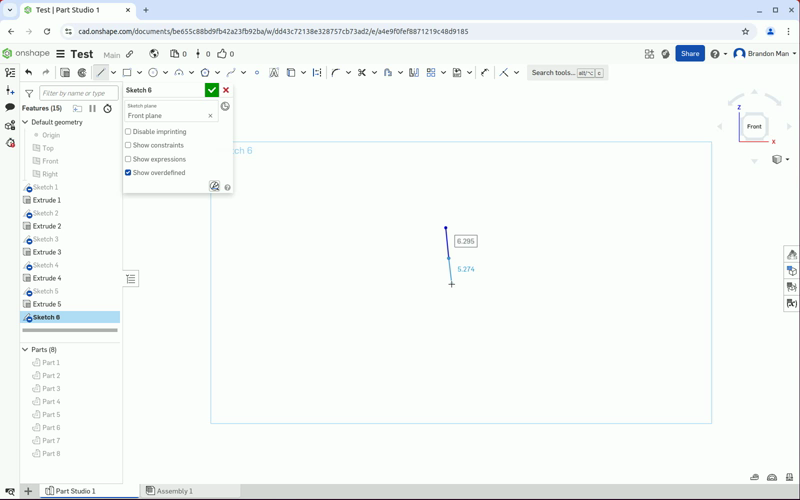
key(esc)
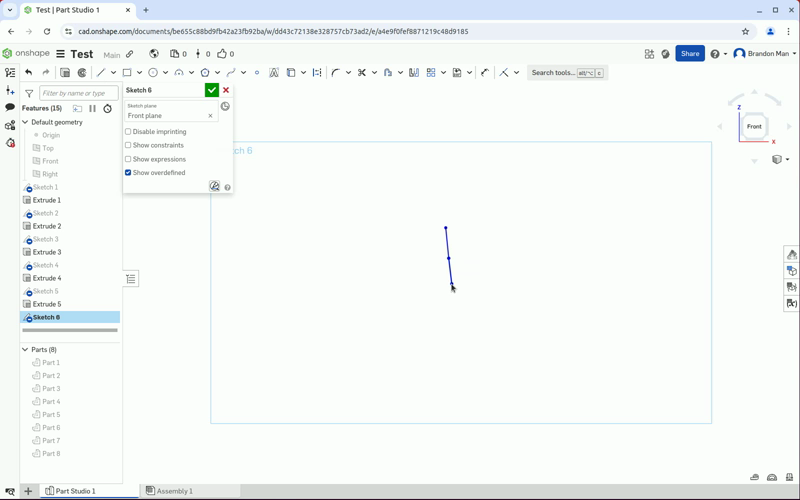
key(a)
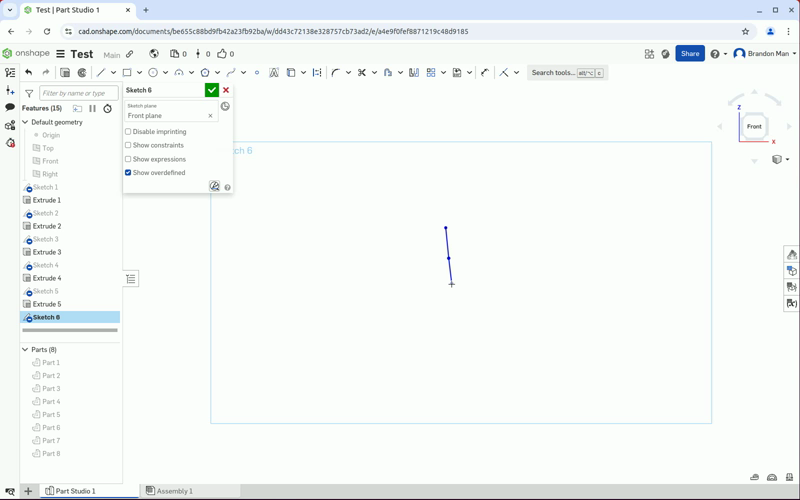
mouse_move(451, 283)
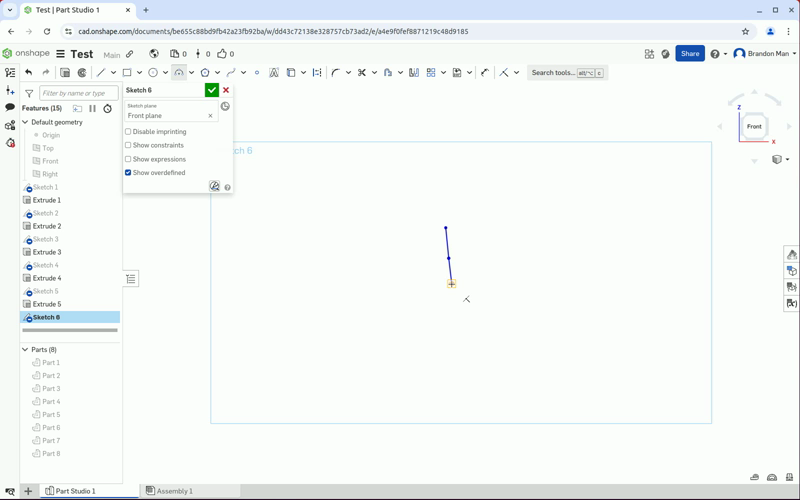
click(451, 283)
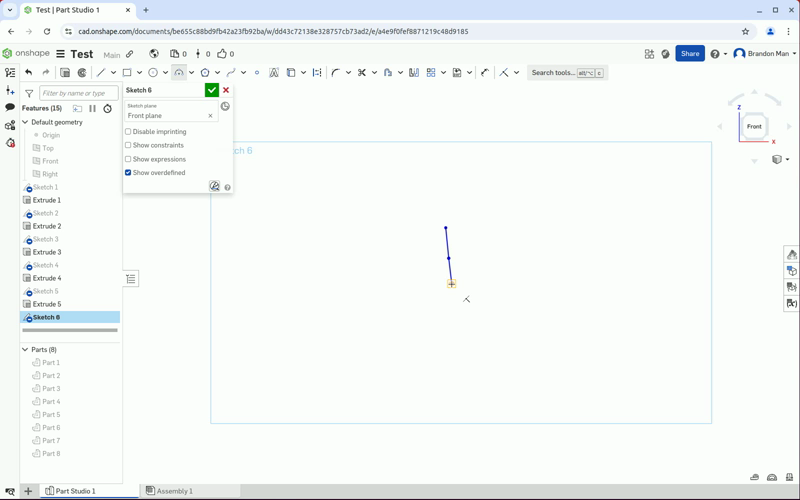
key_down(shift)
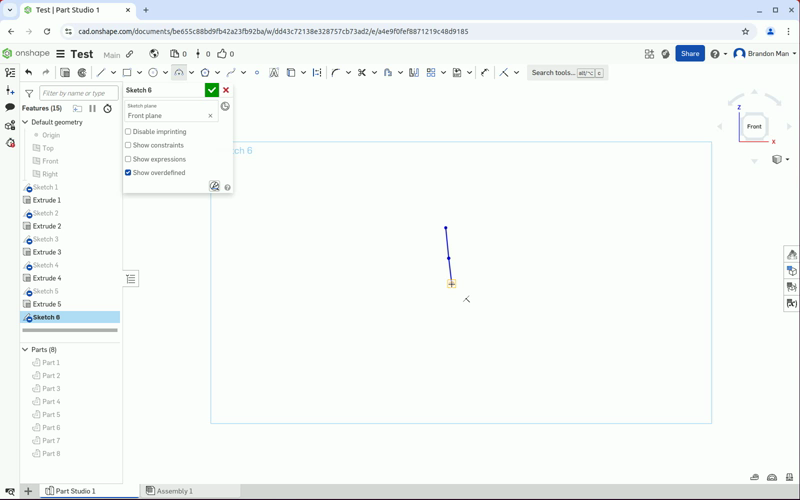
mouse_move(460, 291)
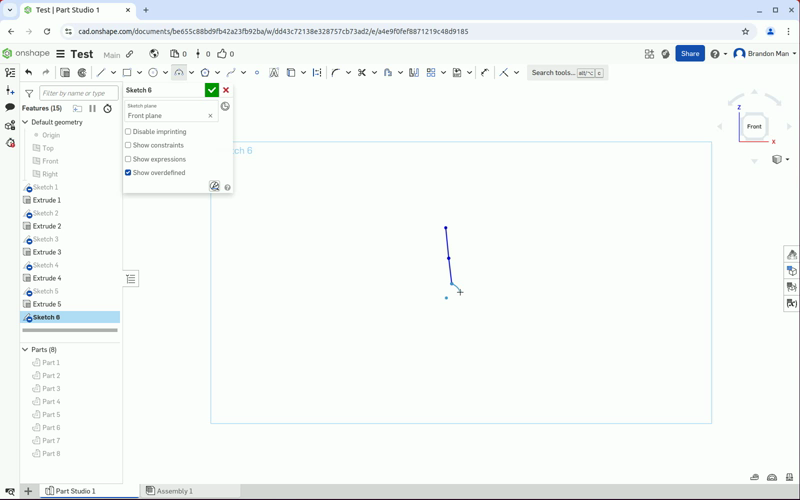
click(460, 291)
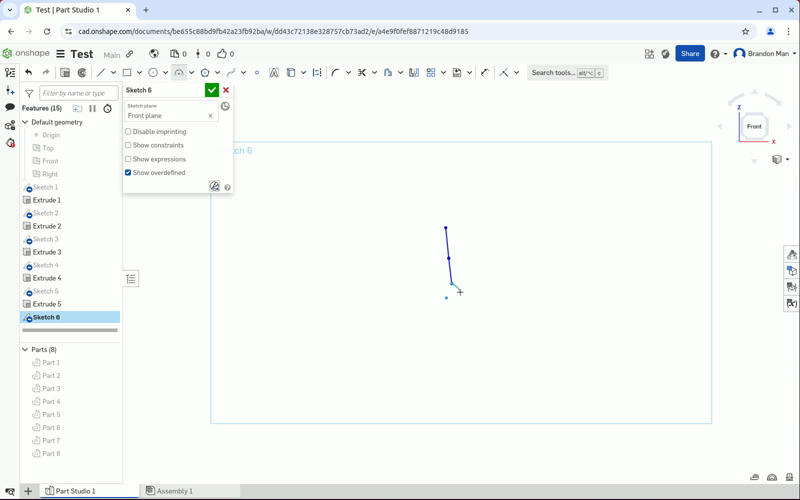
mouse_move(466, 276)
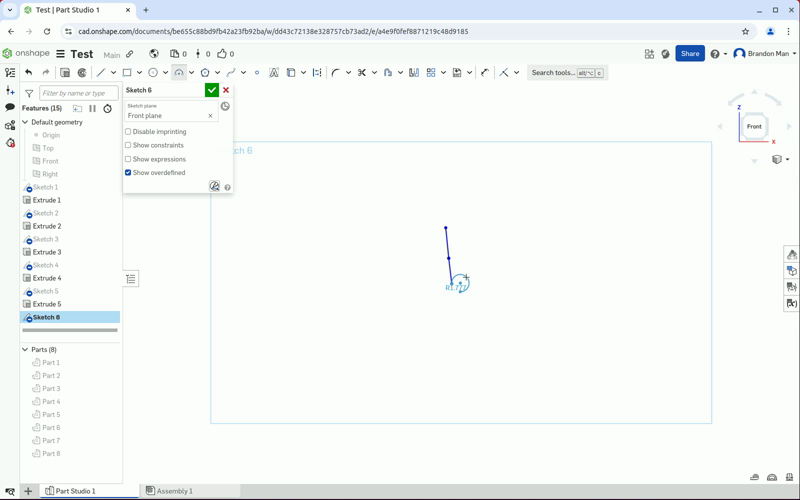
click(466, 276)
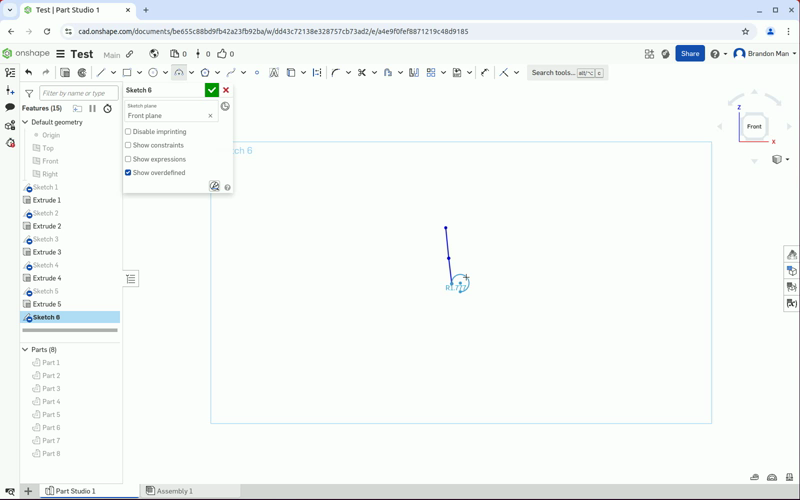
key_up(shift)
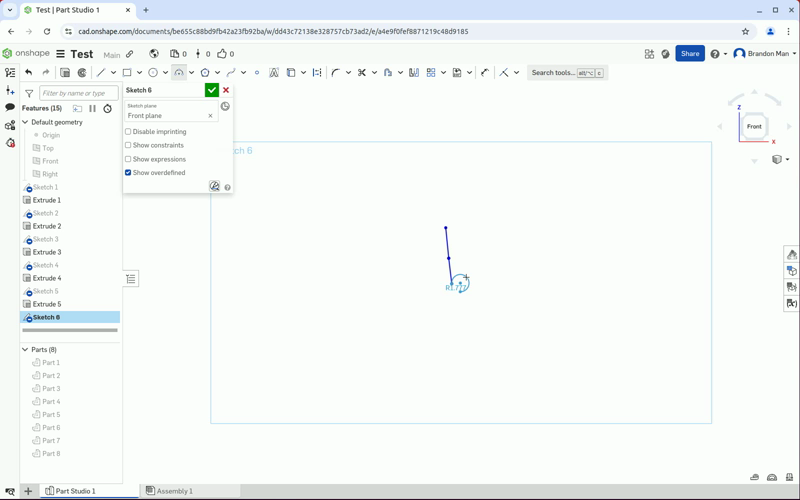
key(esc)
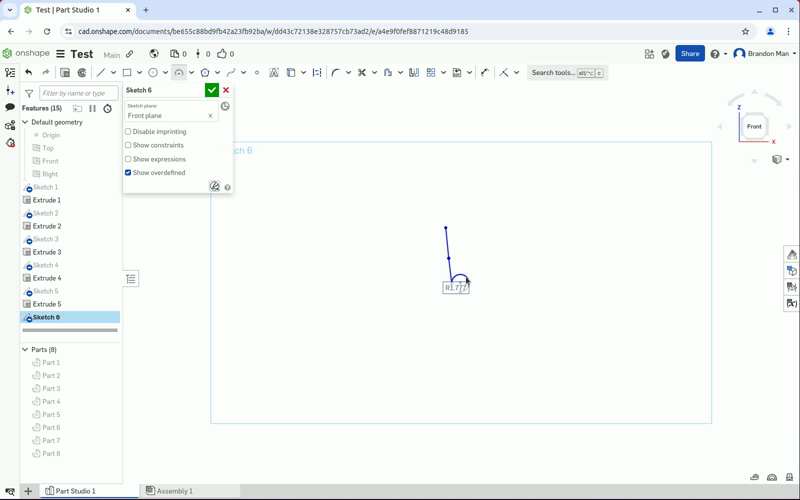
key(l)
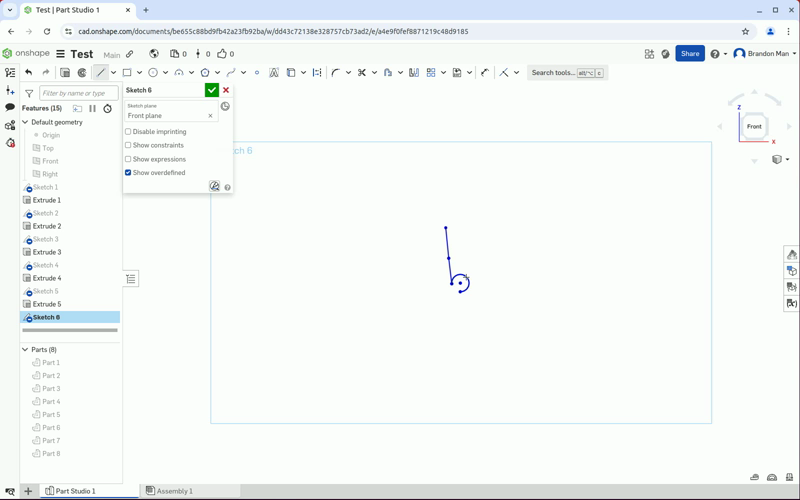
mouse_move(460, 291)
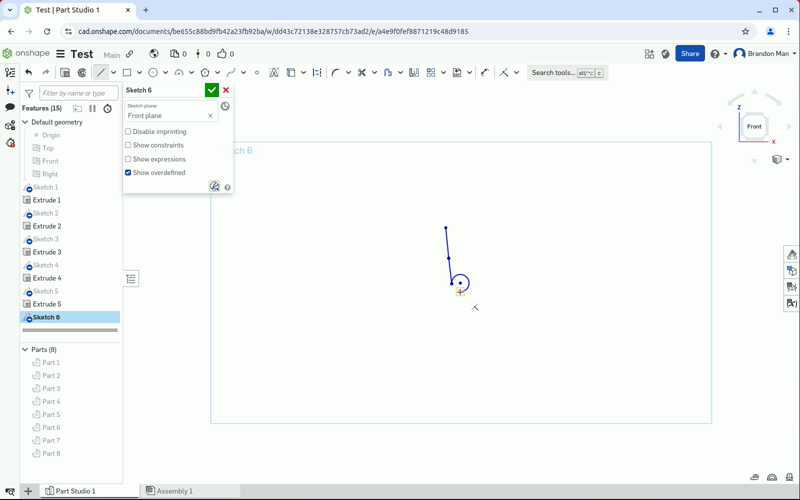
click(460, 291)
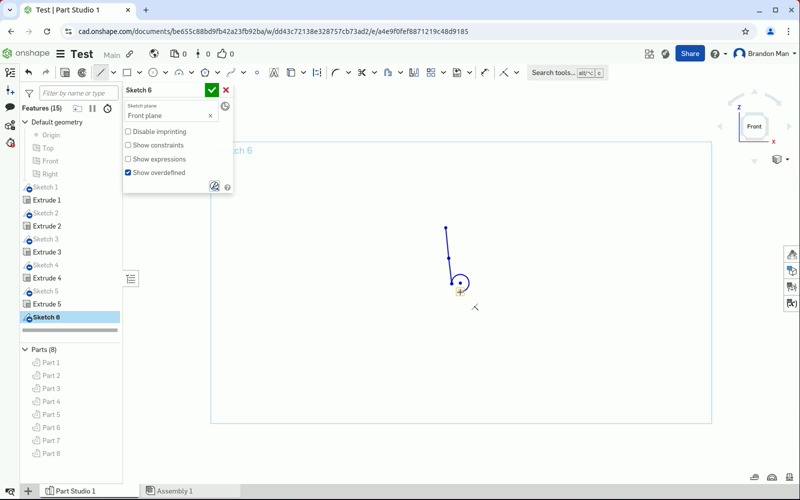
key_down(shift)
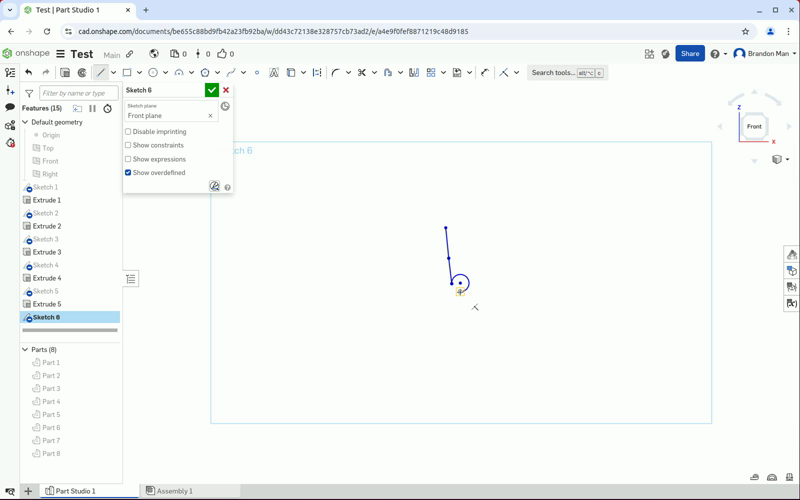
mouse_move(490, 291)
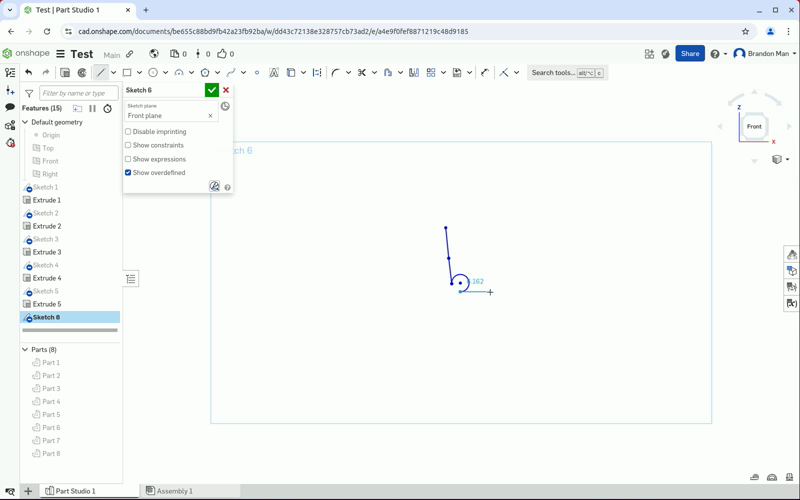
mouse_move(501, 290)
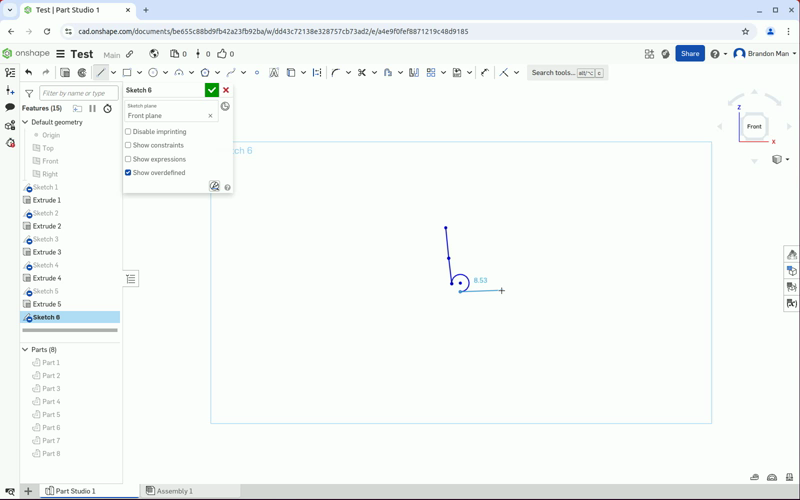
click(501, 290)
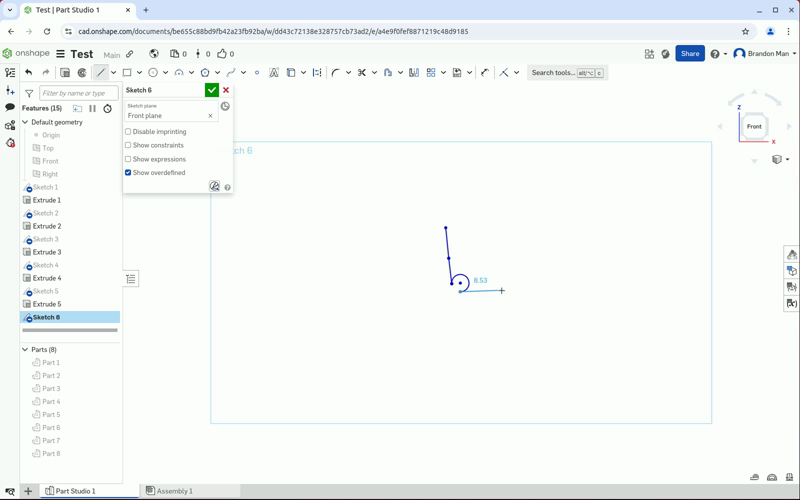
key_up(shift)
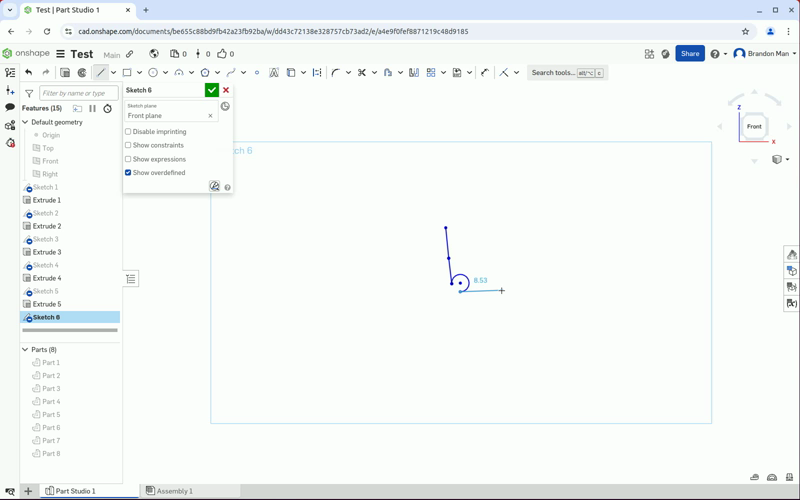
key(esc)
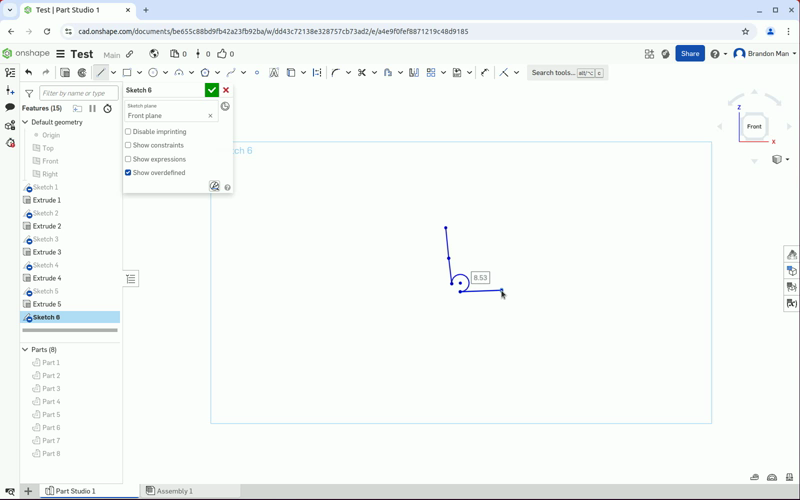
key(a)
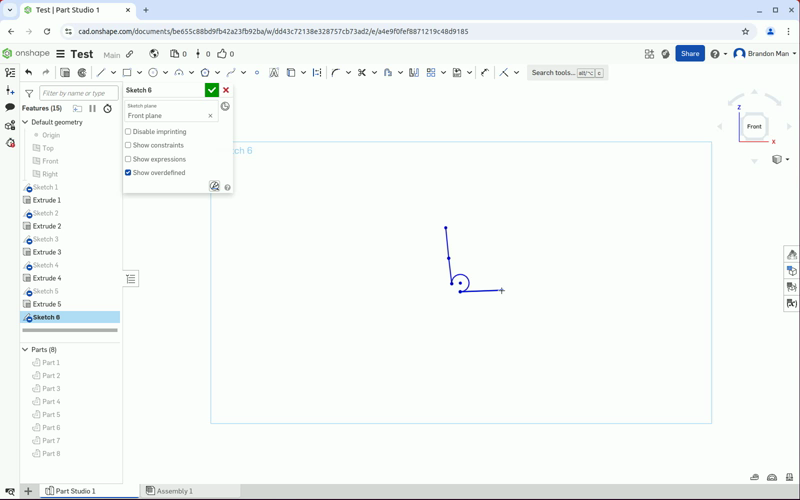
mouse_move(501, 290)
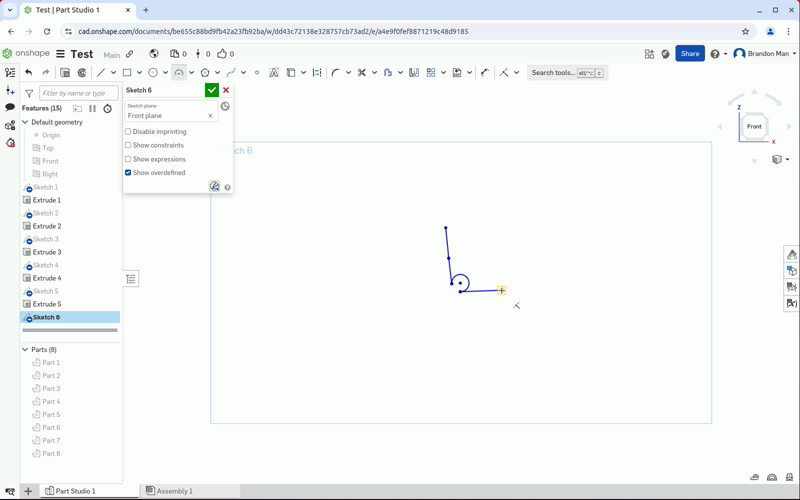
click(501, 290)
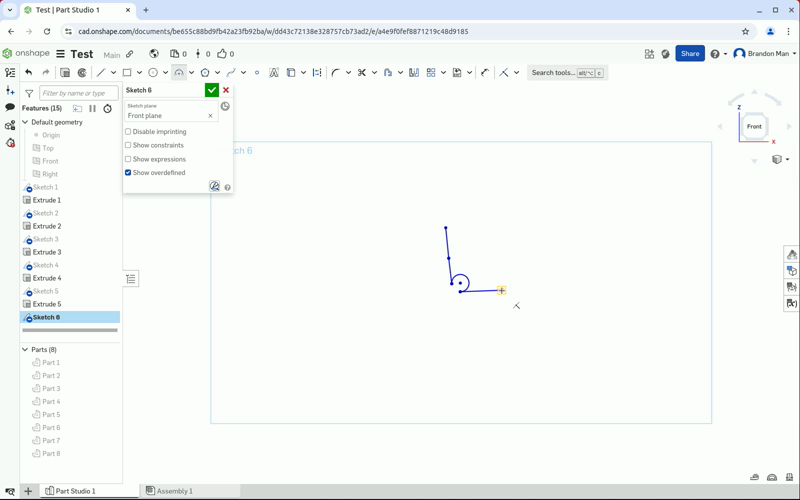
key_down(shift)
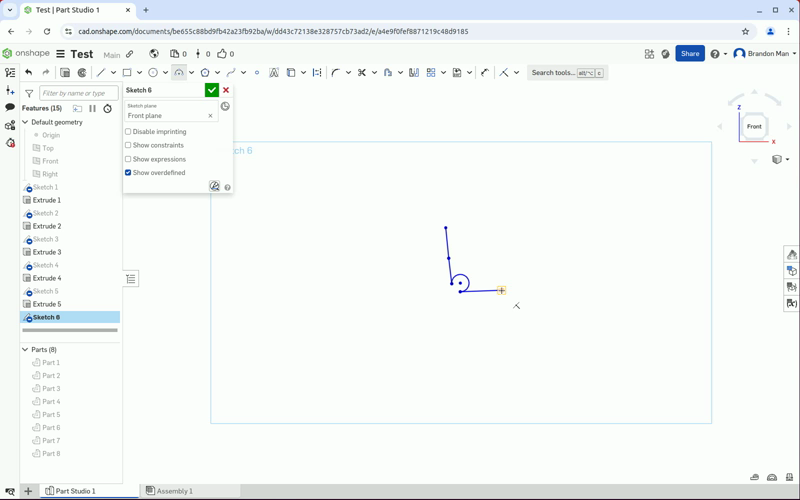
mouse_move(501, 275)
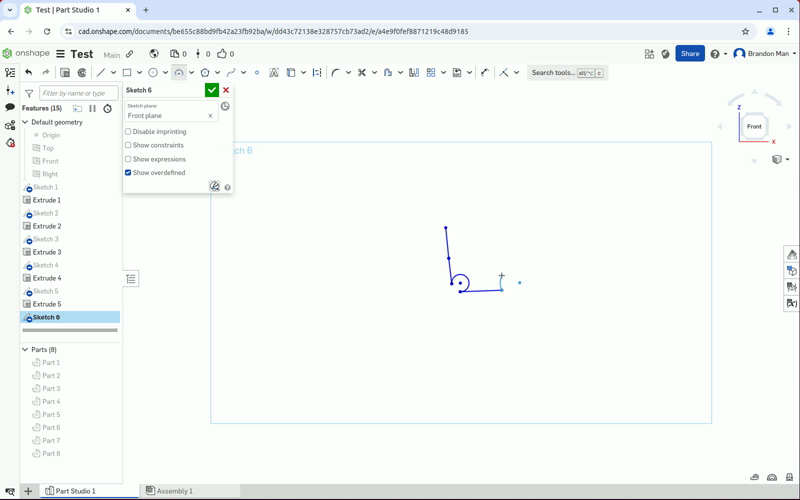
click(501, 275)
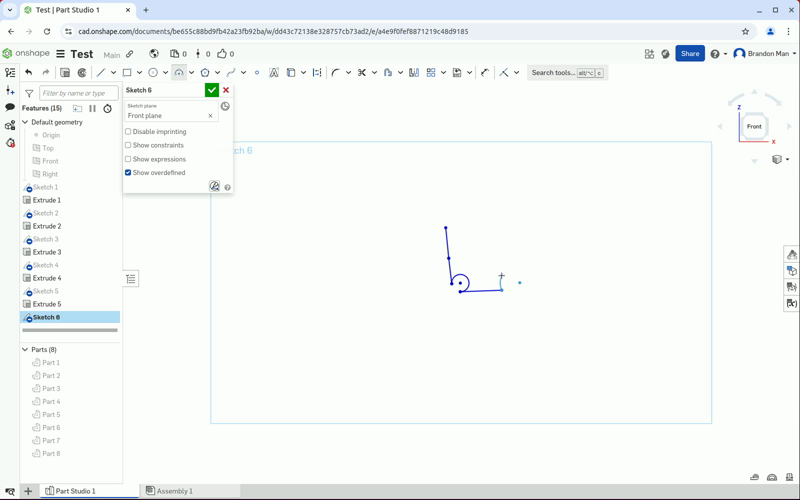
mouse_move(494, 282)
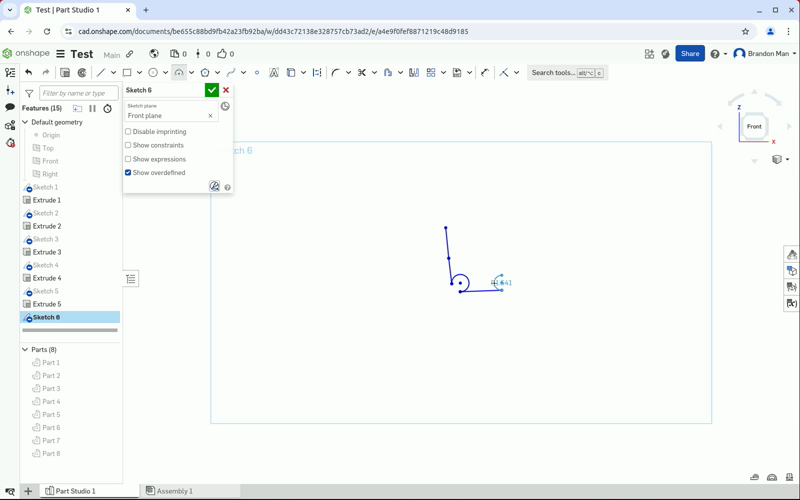
click(494, 282)
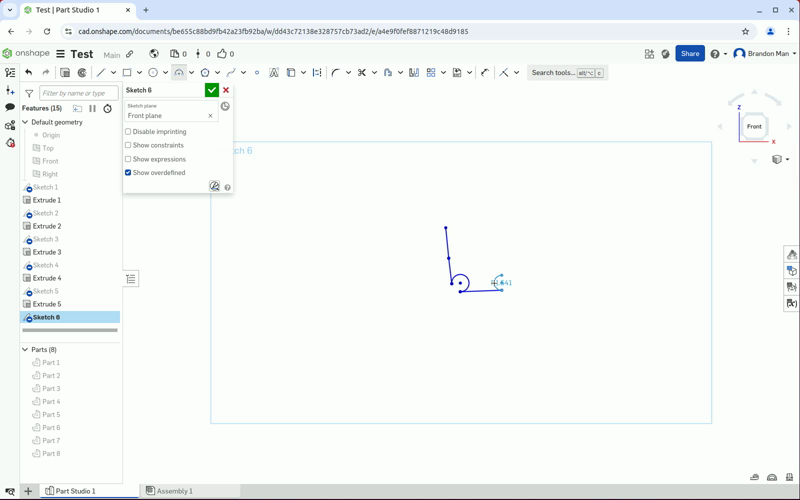
key_up(shift)
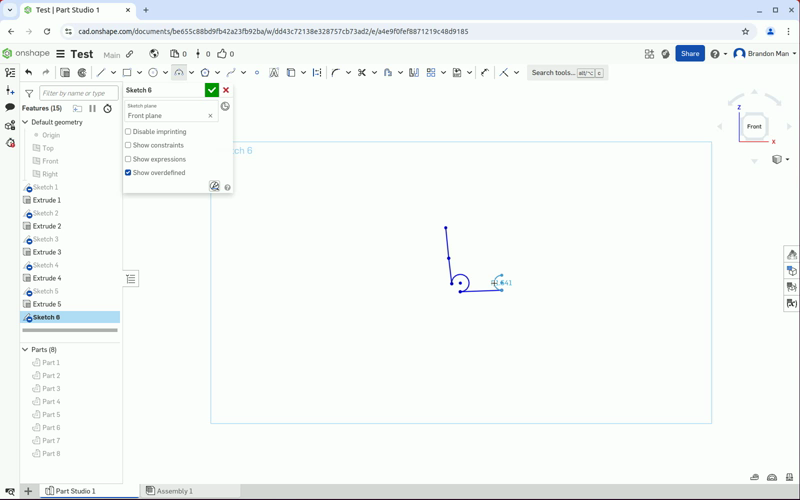
key(esc)
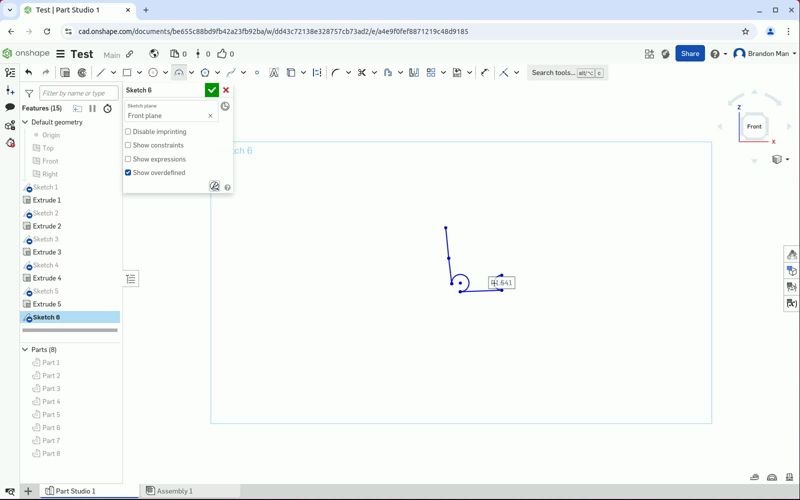
key(l)
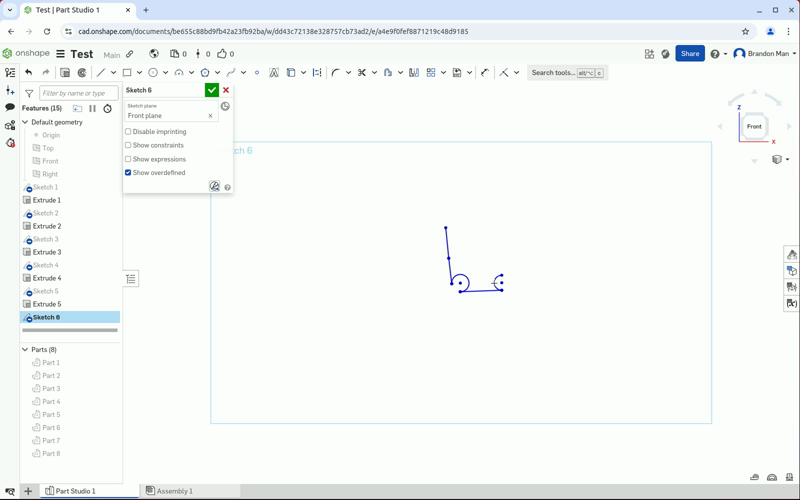
mouse_move(501, 275)
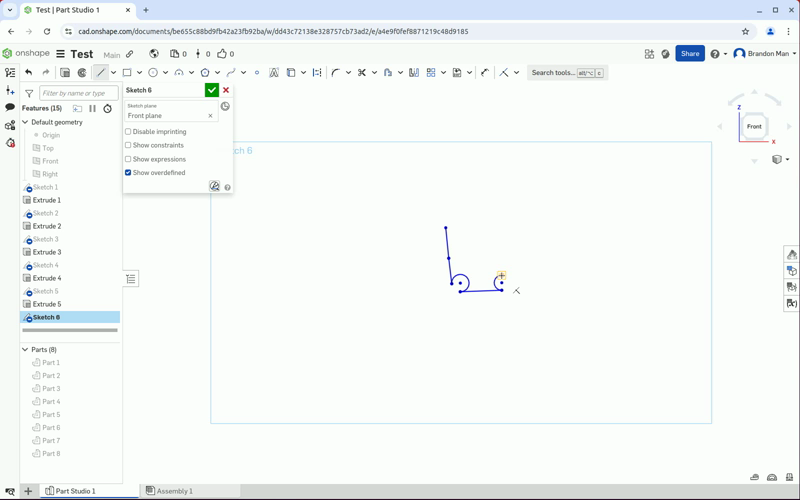
click(501, 275)
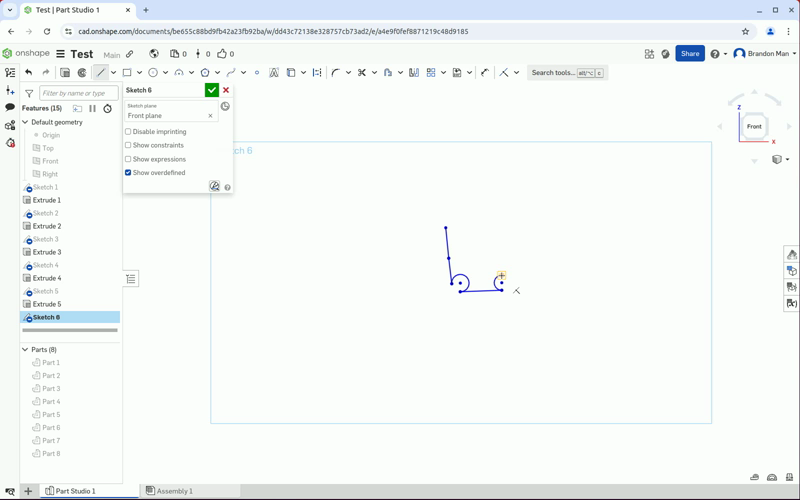
key_down(shift)
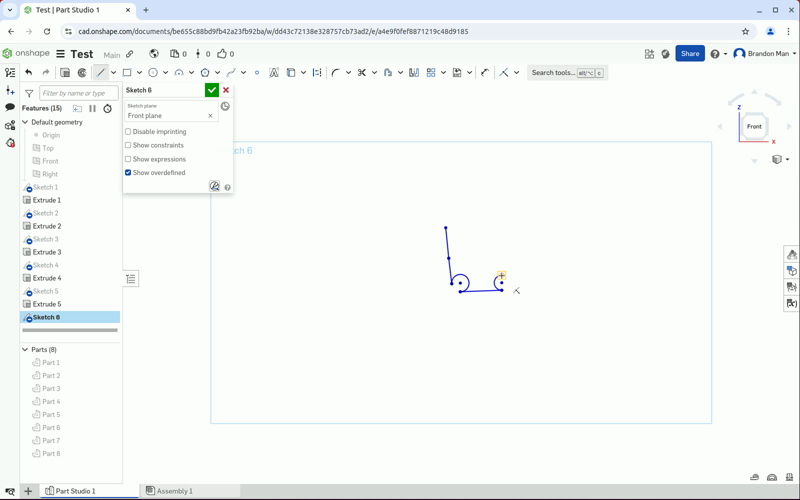
mouse_move(531, 275)
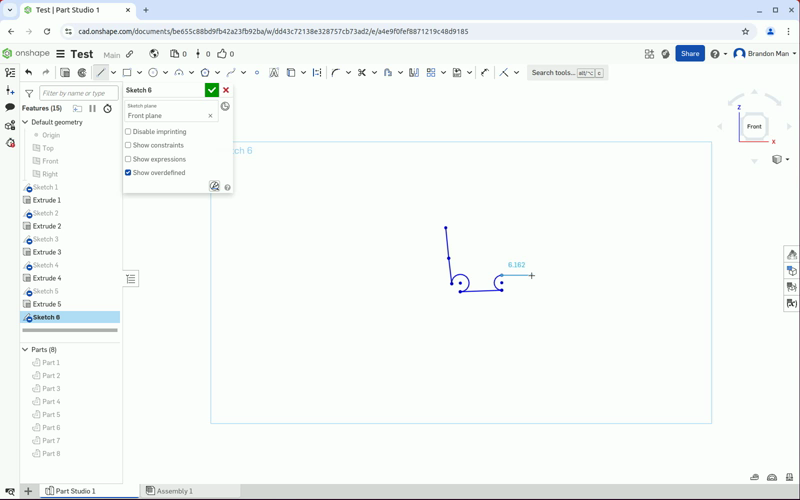
mouse_move(478, 274)
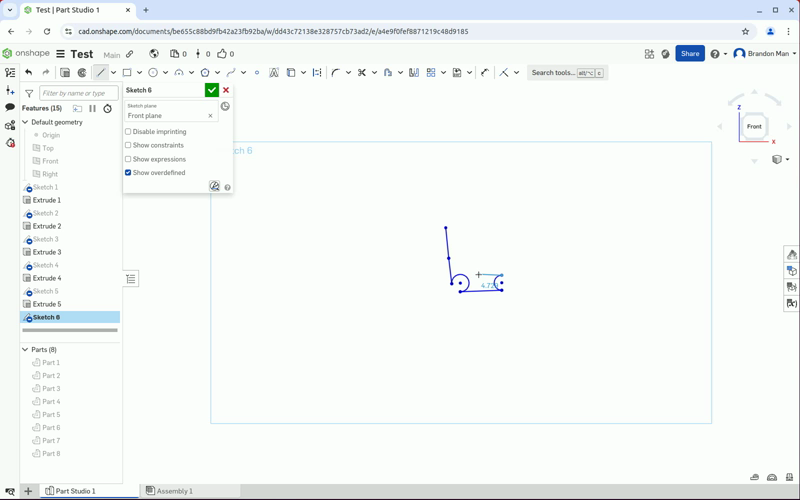
click(478, 274)
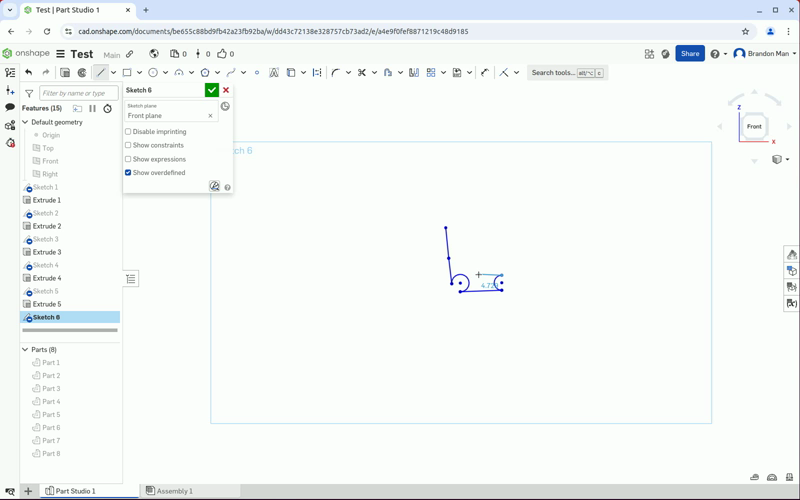
key_up(shift)
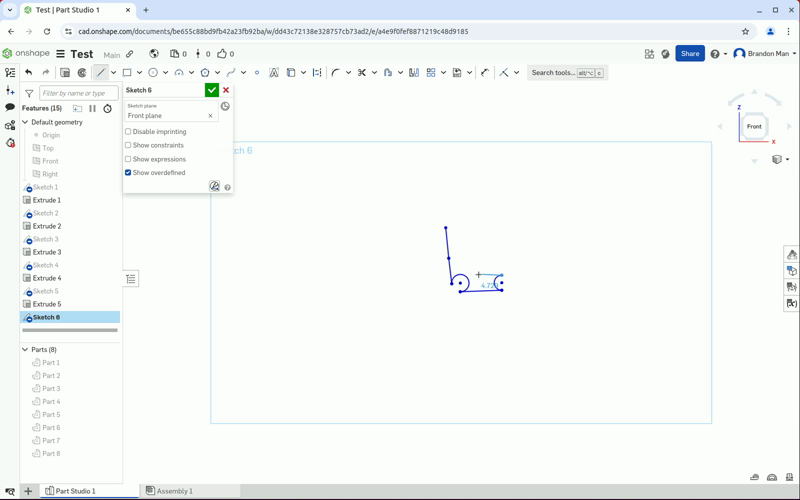
key(esc)
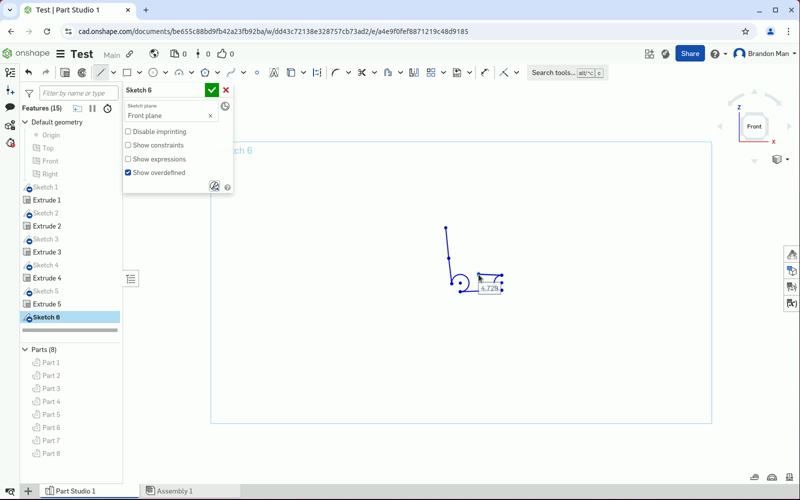
key(a)
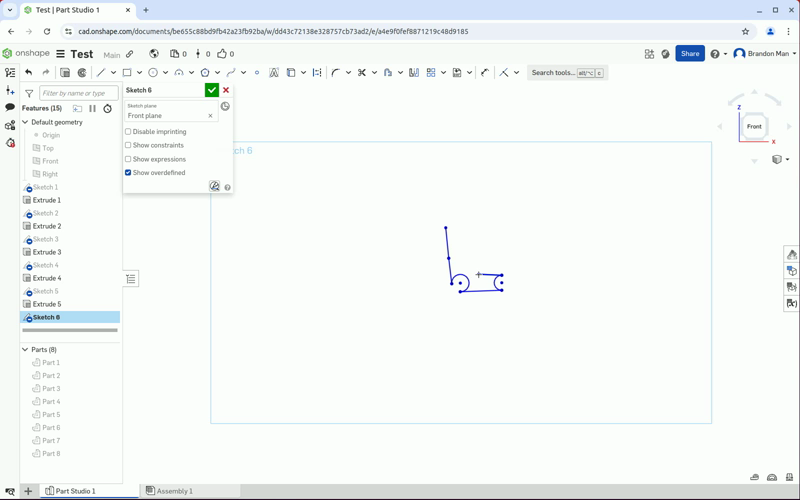
mouse_move(478, 274)
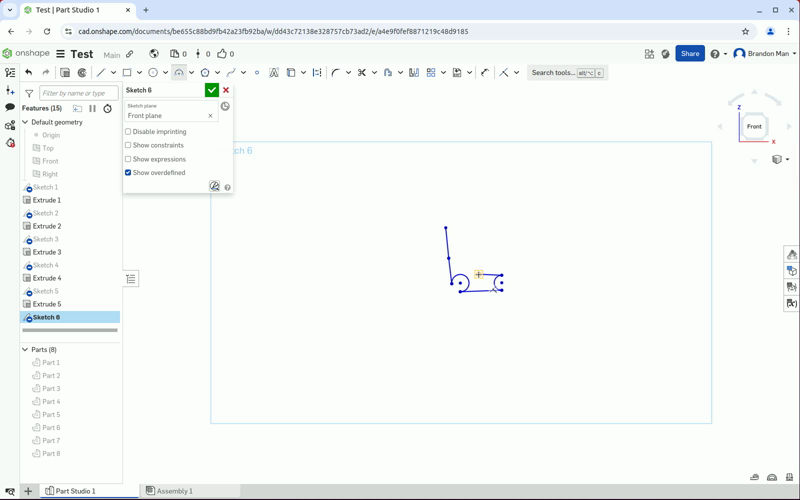
click(478, 274)
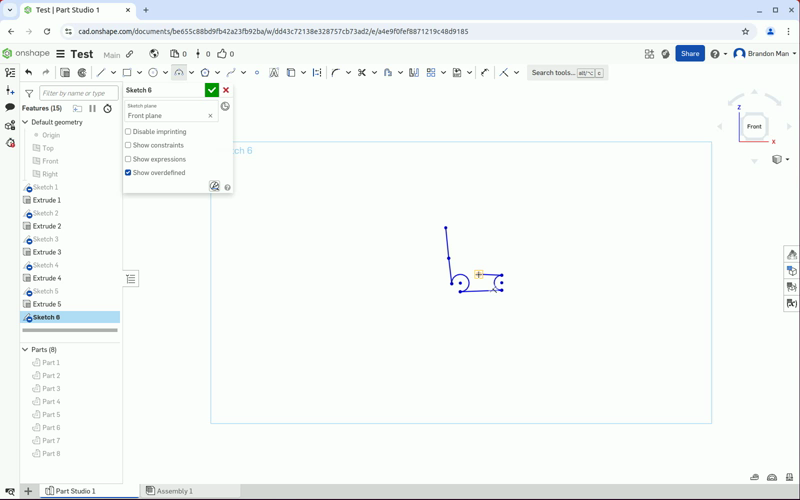
key_down(shift)
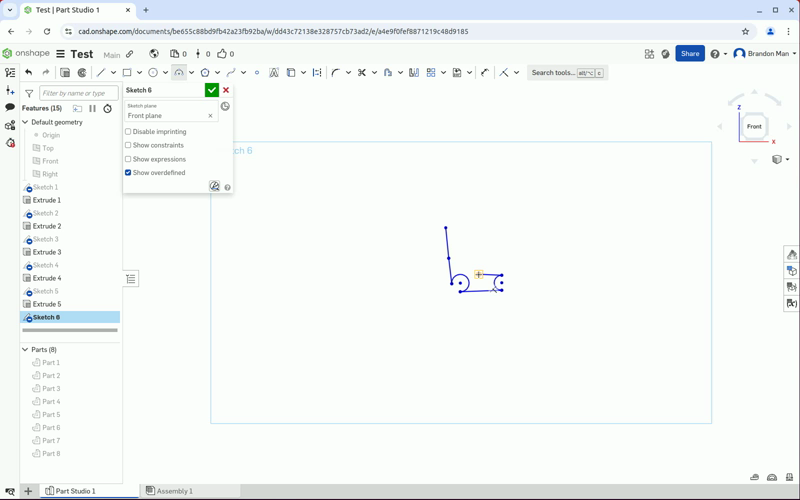
mouse_move(470, 266)
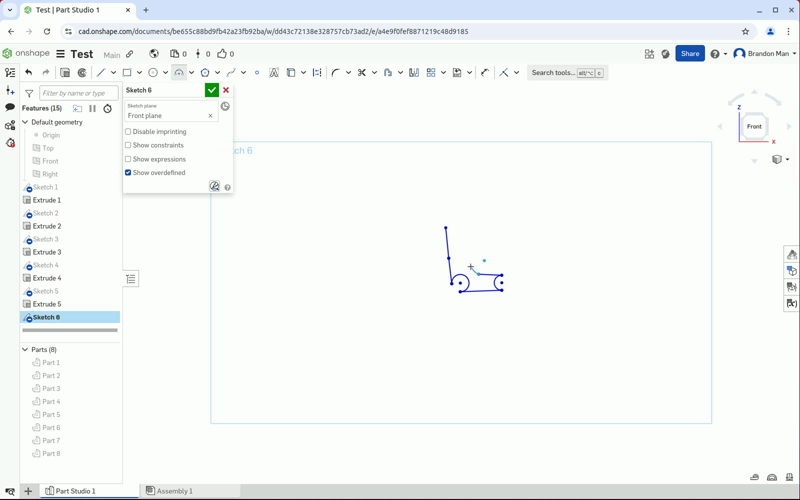
click(470, 266)
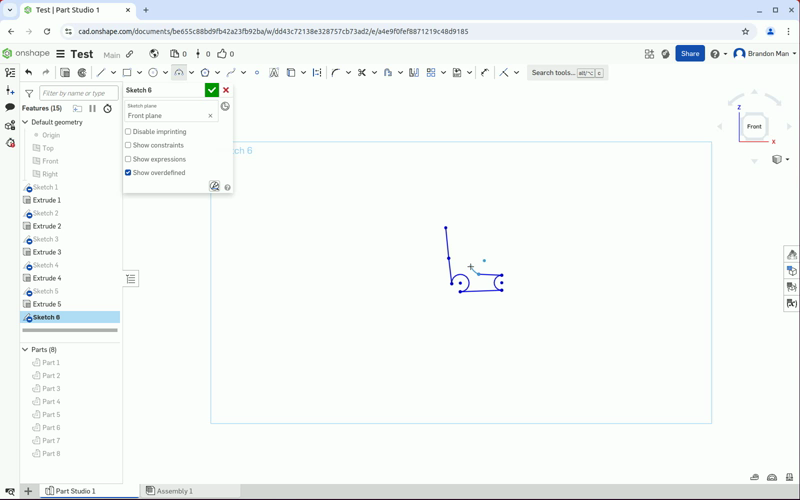
mouse_move(472, 271)
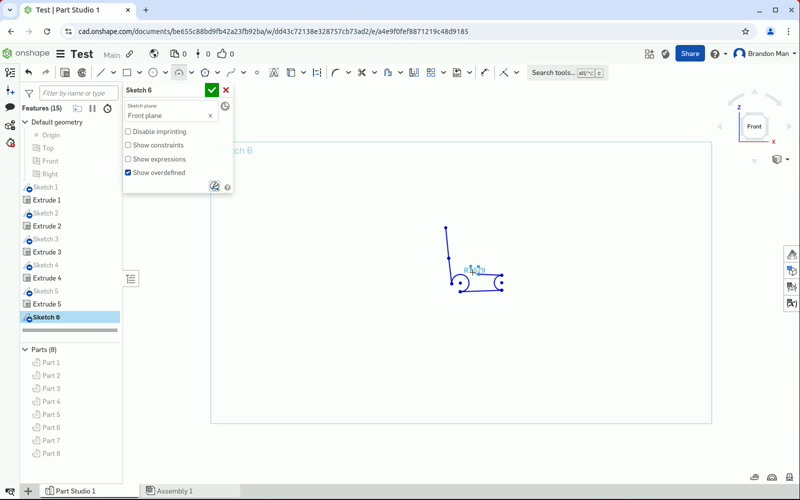
click(472, 271)
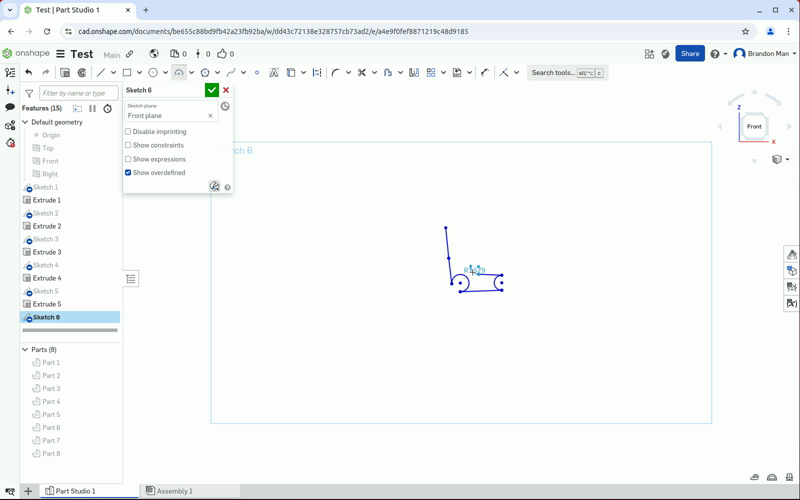
key_up(shift)
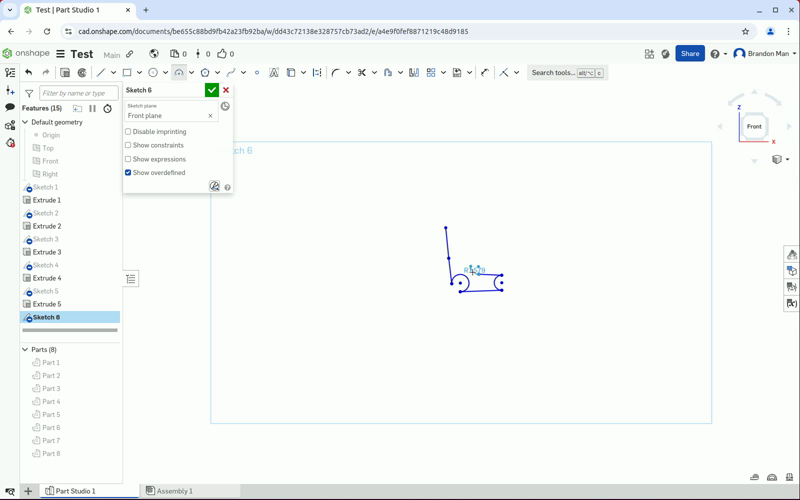
key(esc)
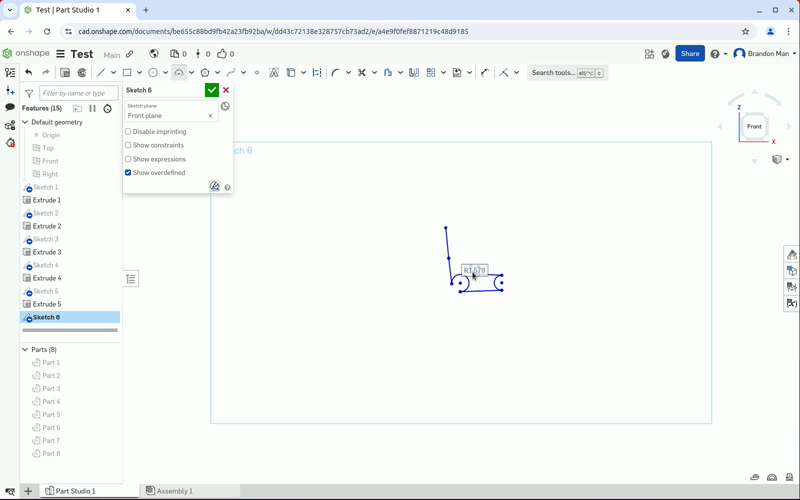
key(l)
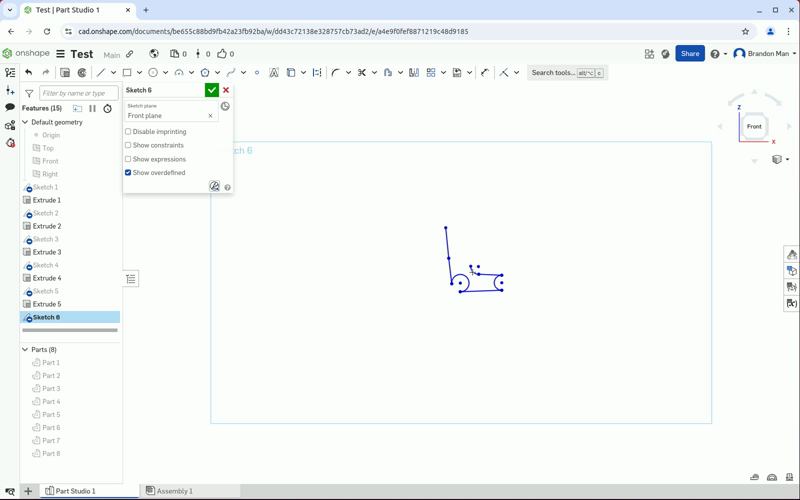
mouse_move(470, 266)
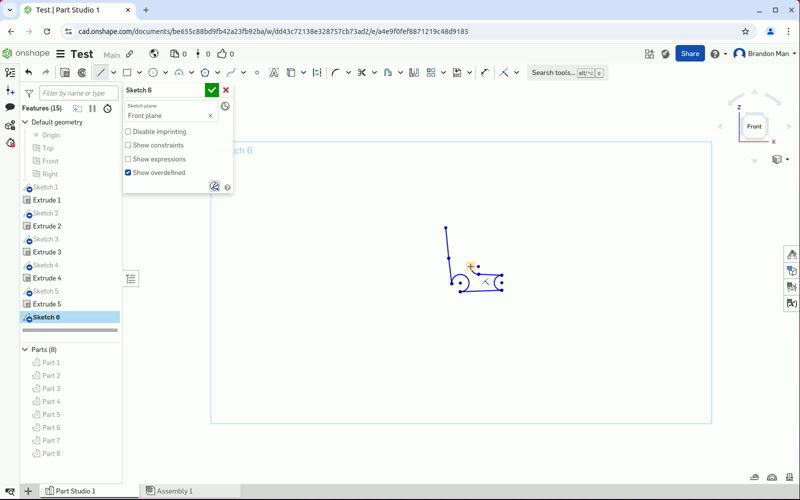
click(470, 266)
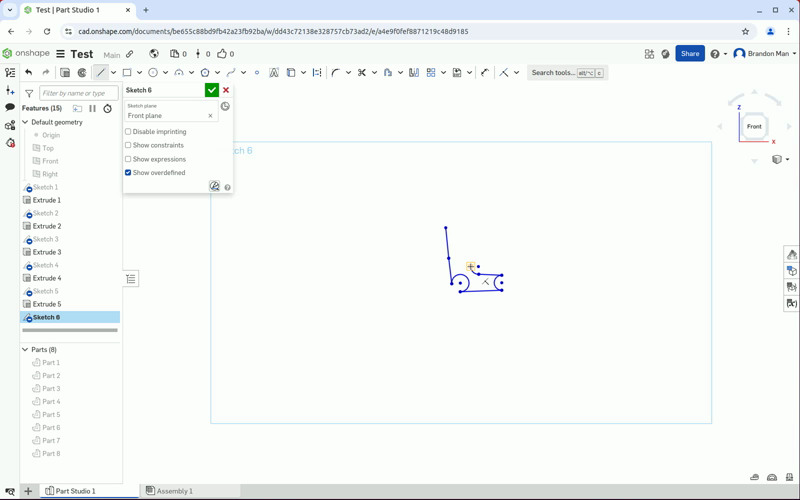
key_down(shift)
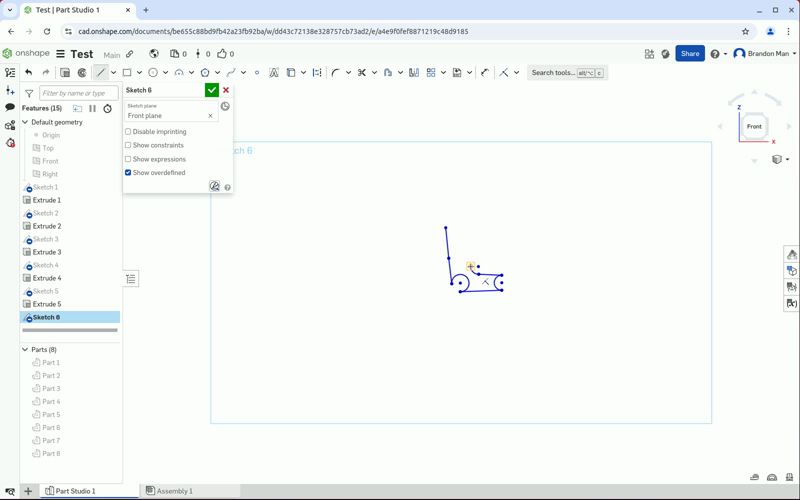
mouse_move(501, 266)
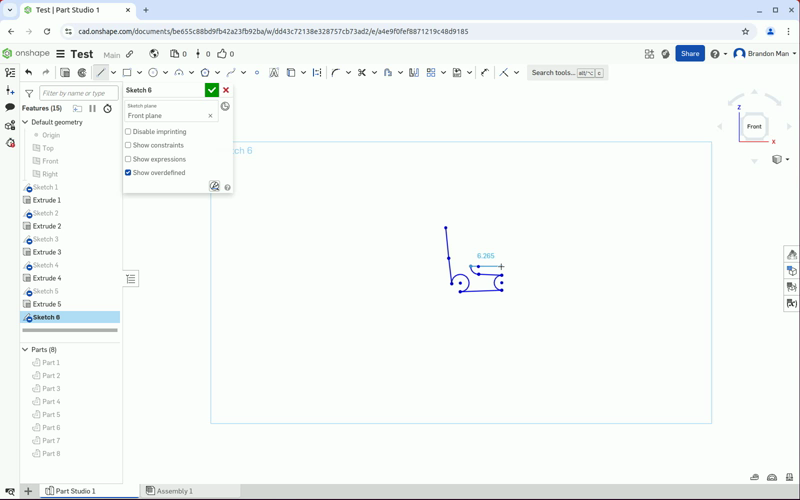
mouse_move(474, 227)
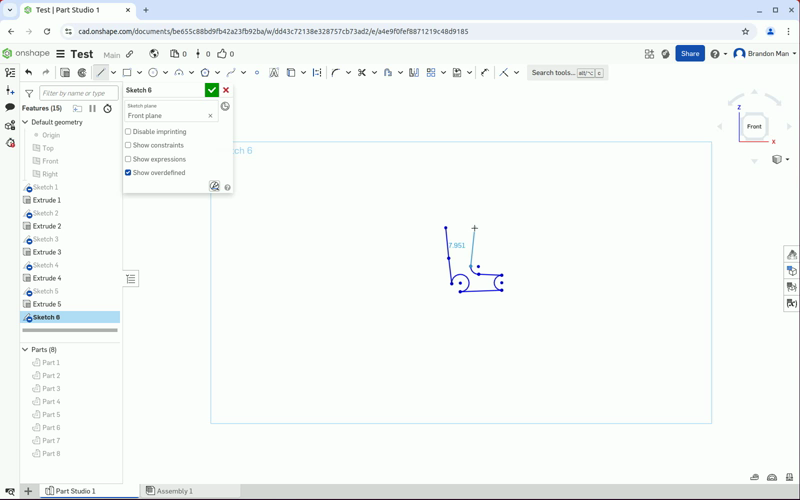
click(474, 227)
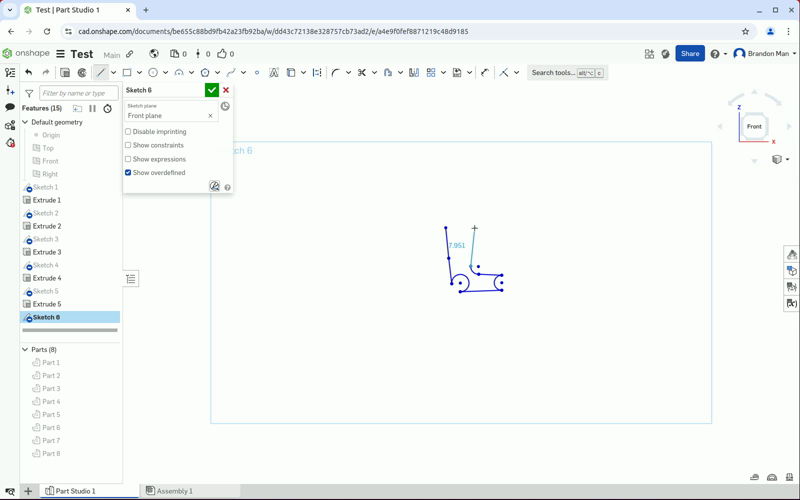
key_up(shift)
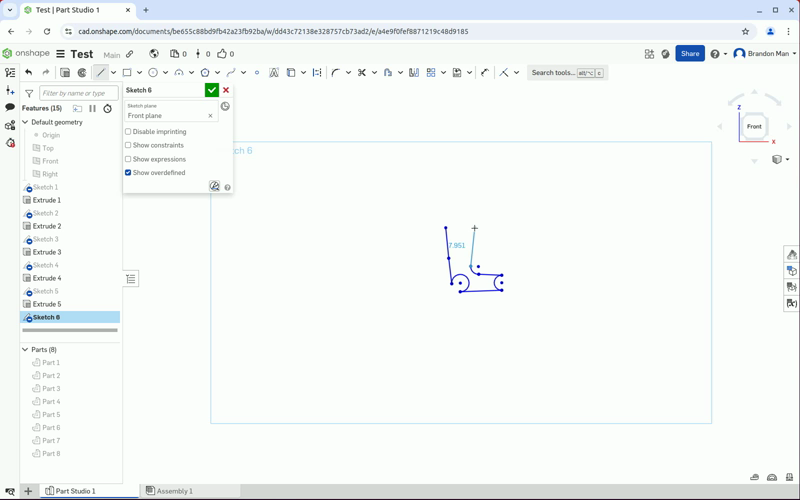
key(esc)
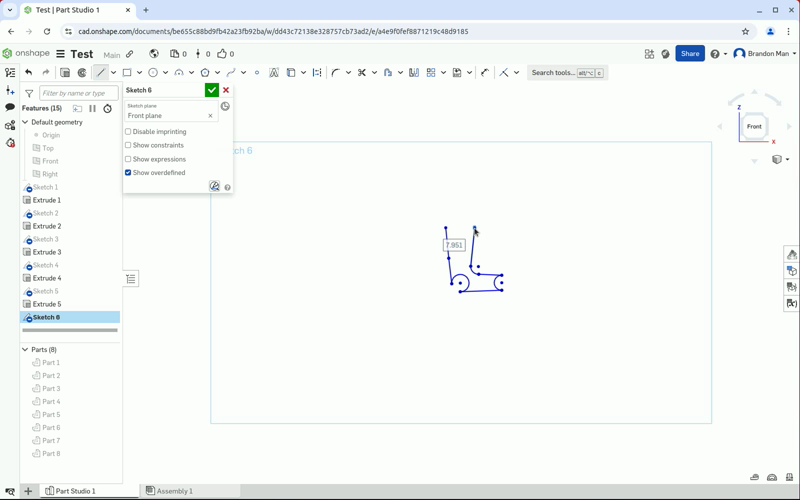
key(a)
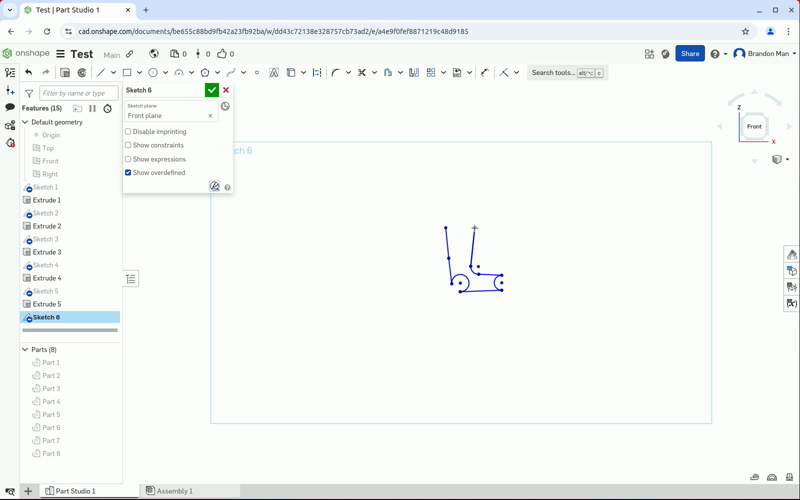
mouse_move(474, 227)
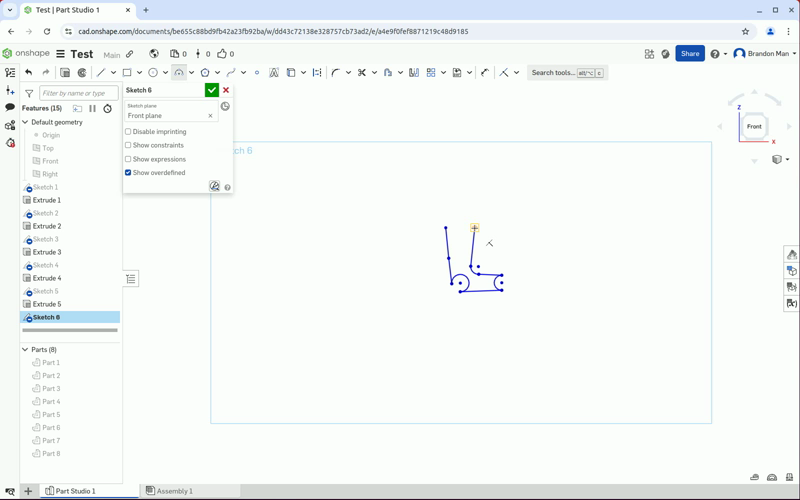
click(474, 227)
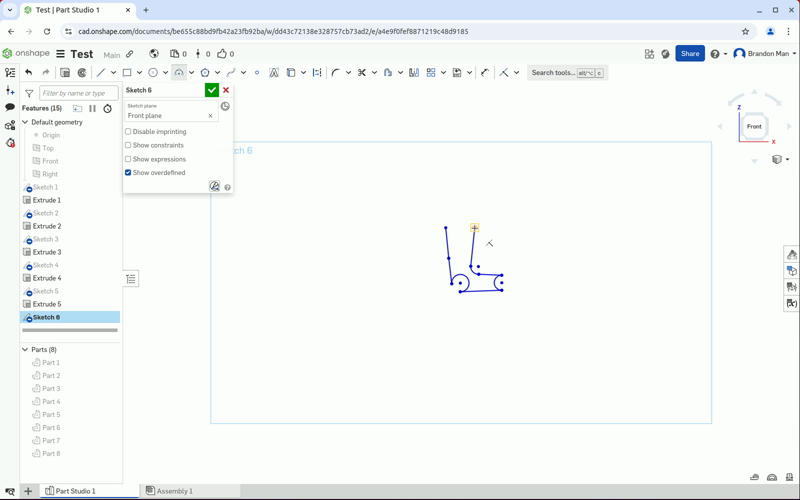
mouse_move(445, 227)
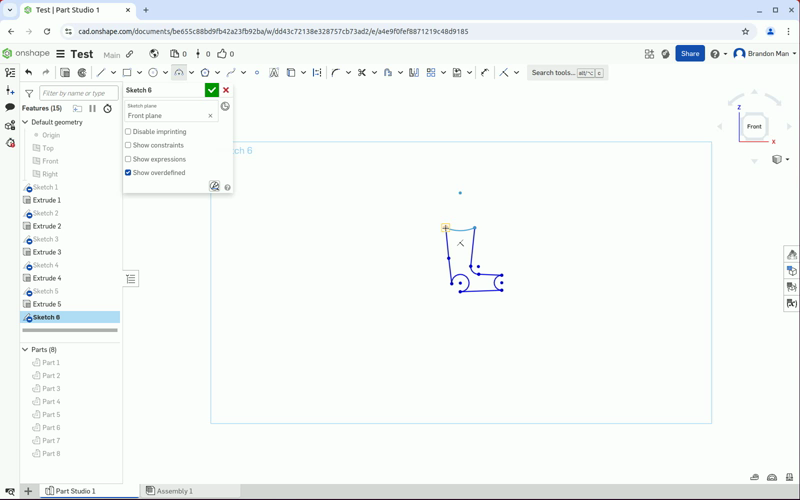
click(445, 227)
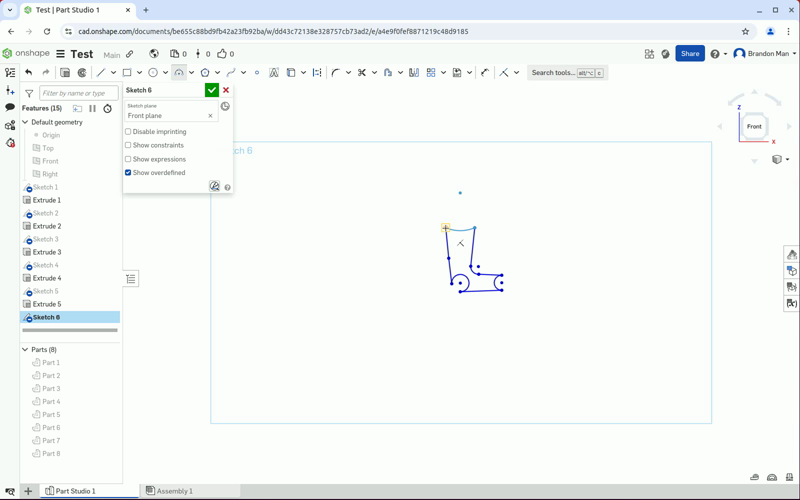
key_down(shift)
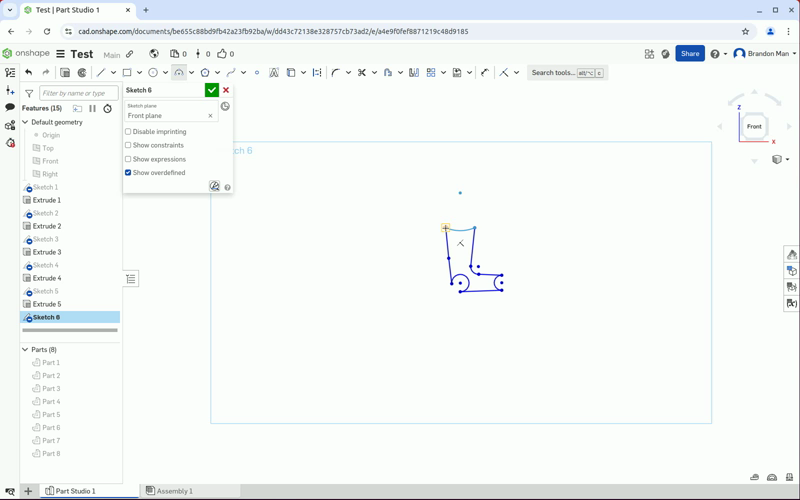
mouse_move(460, 241)
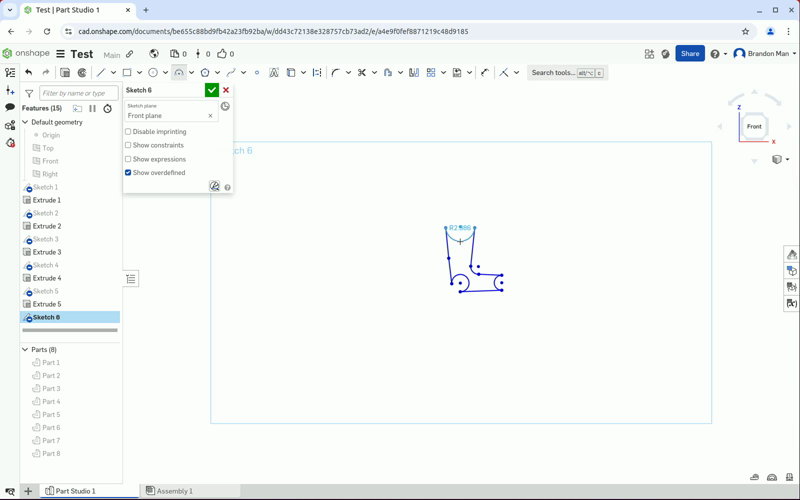
click(460, 241)
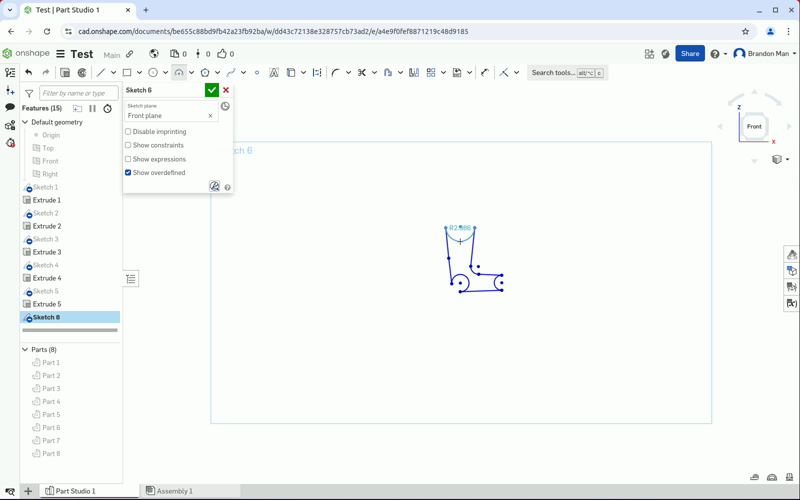
key_up(shift)
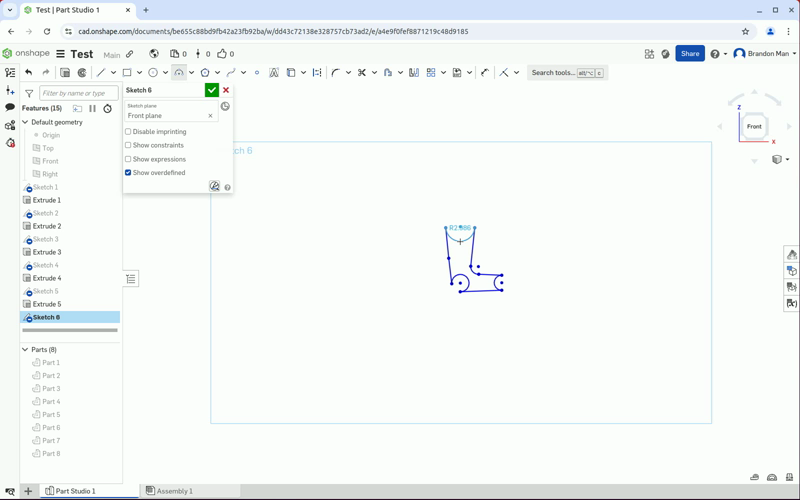
key(esc)
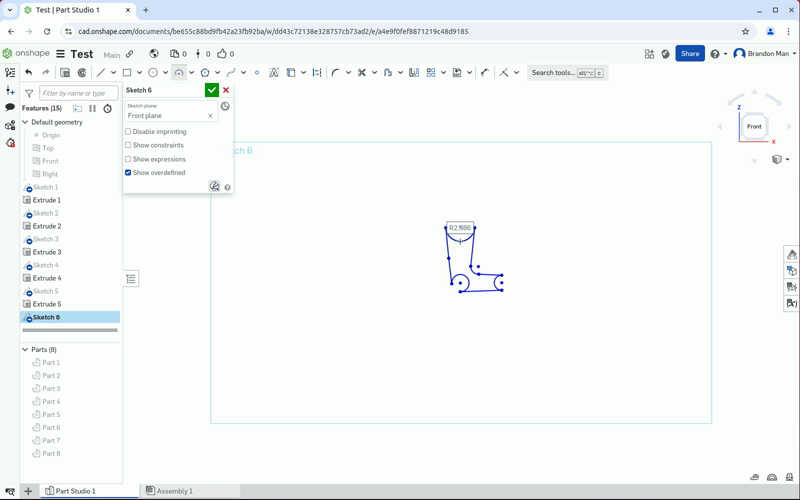
mouse_move(482, 289)
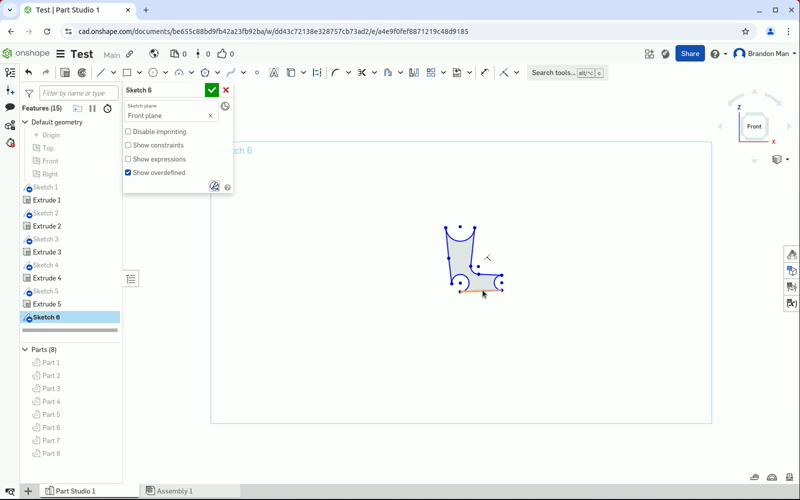
scroll(6)
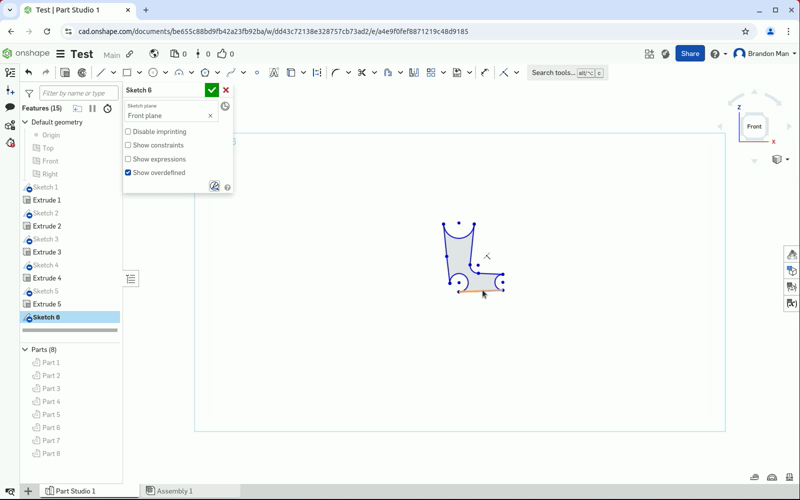
scroll(6)
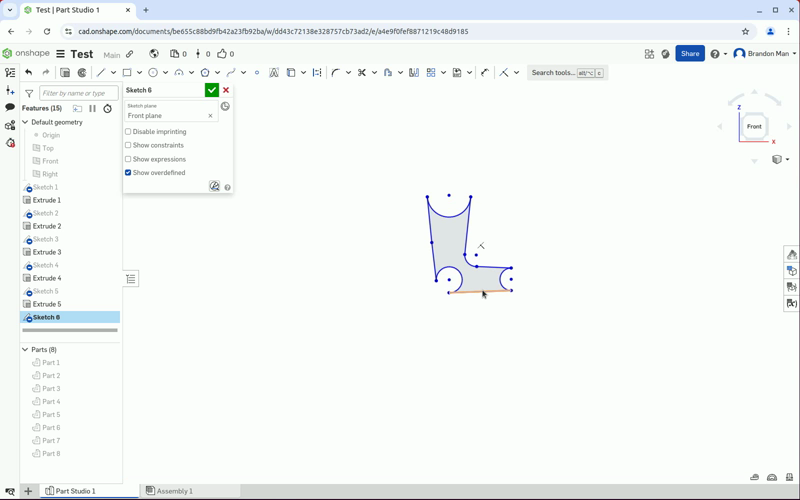
scroll(6)
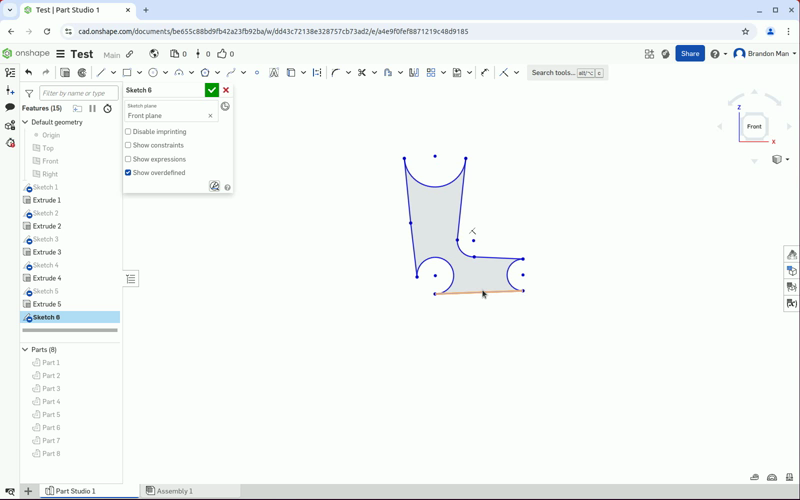
scroll(6)
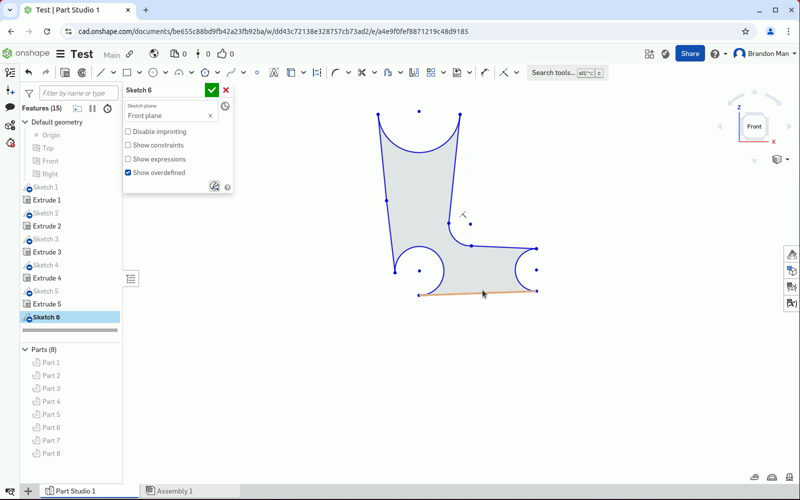
scroll(6)
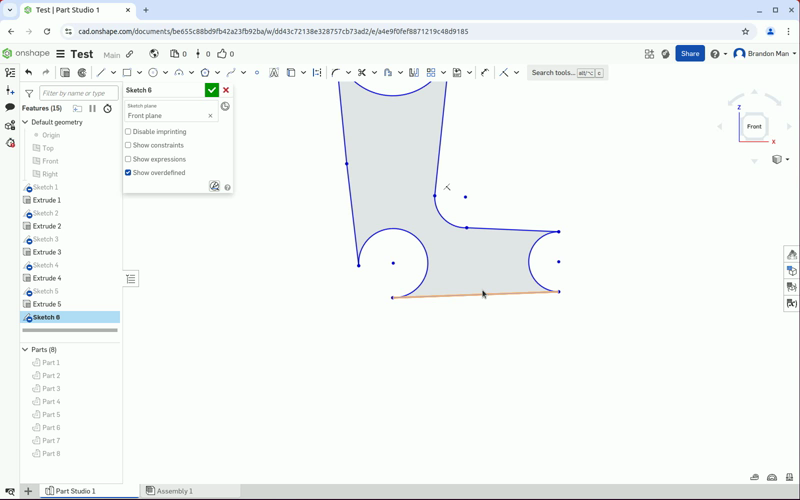
scroll(6)
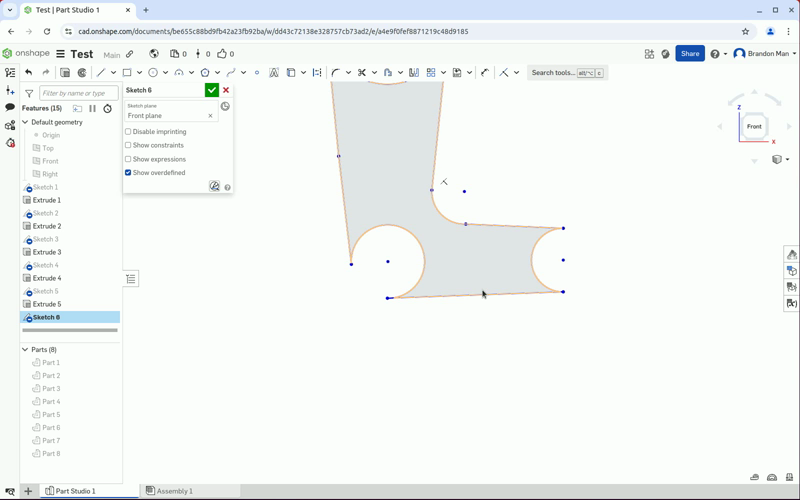
scroll(6)
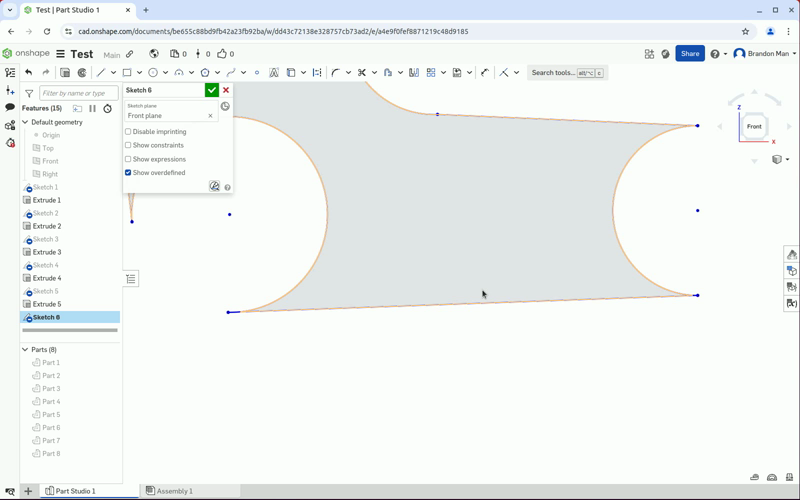
click(482, 289)
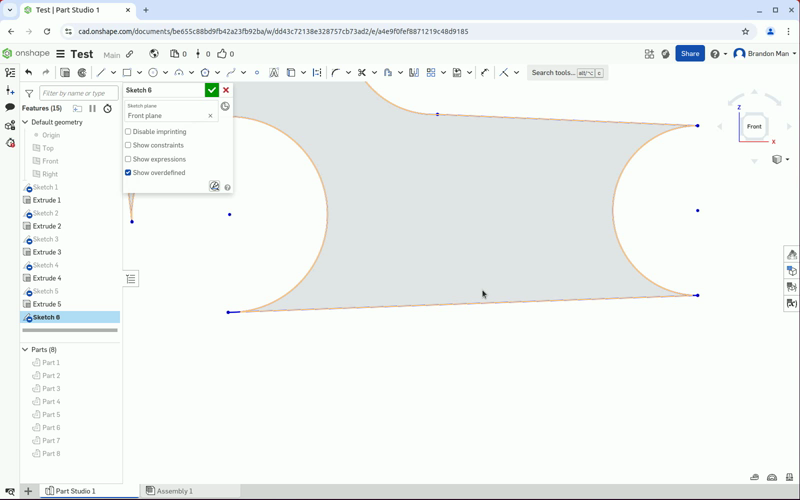
scroll(-6)
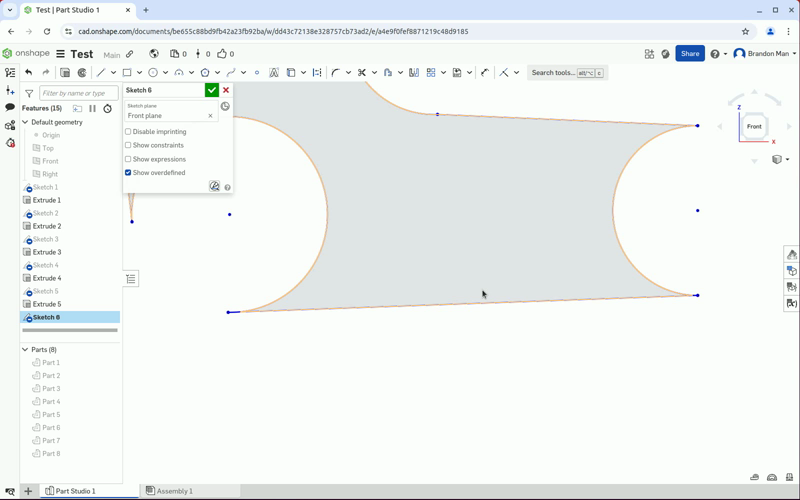
scroll(-6)
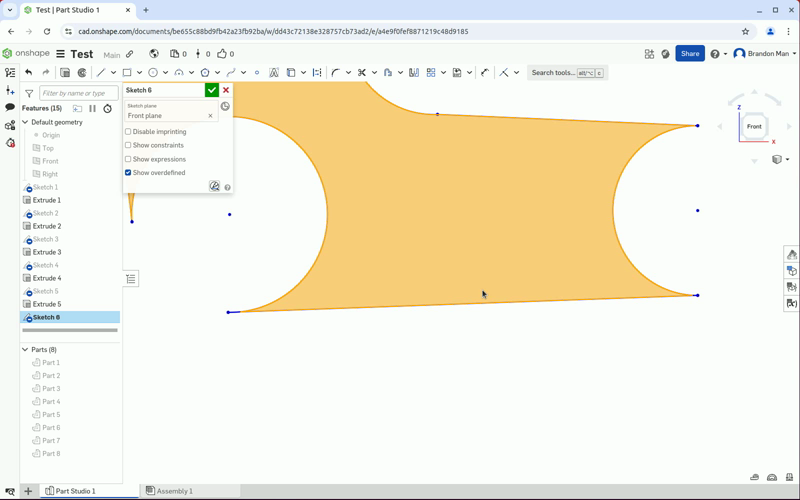
scroll(-6)
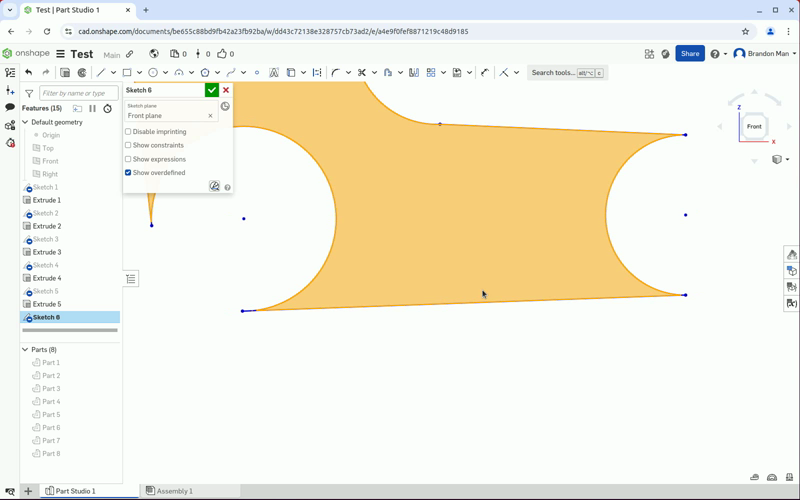
scroll(-6)
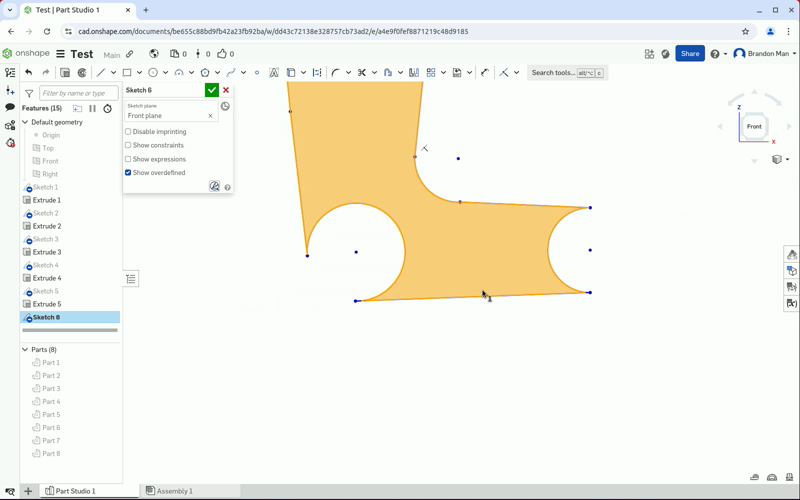
scroll(-6)
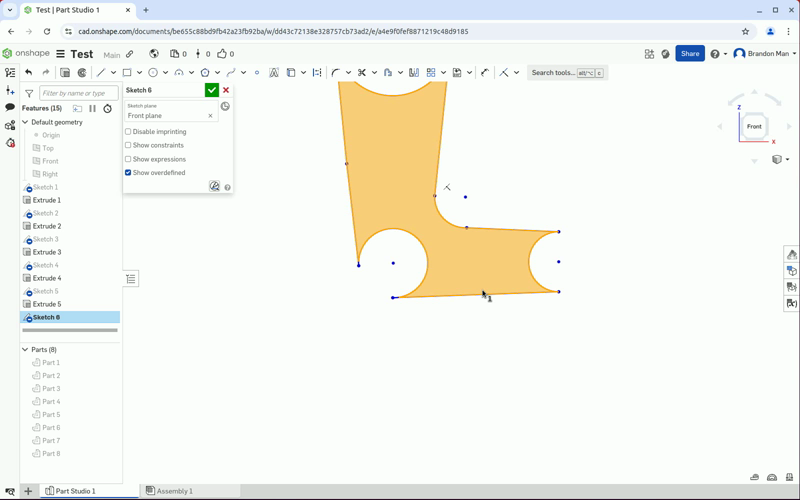
scroll(-6)
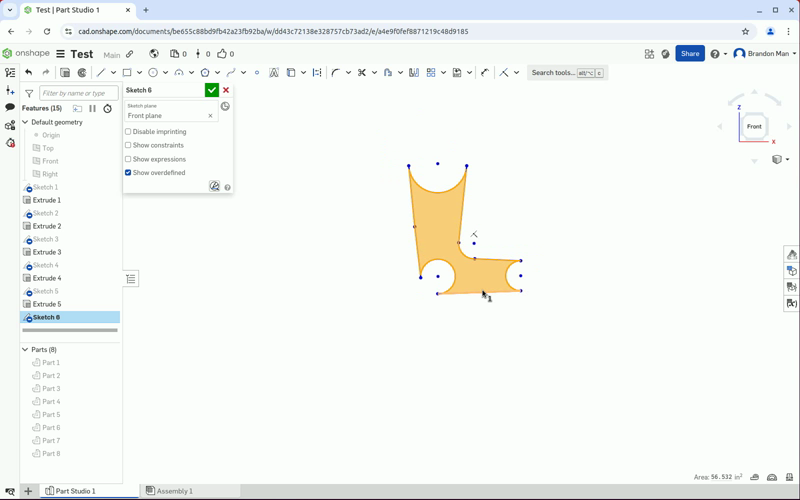
scroll(-6)
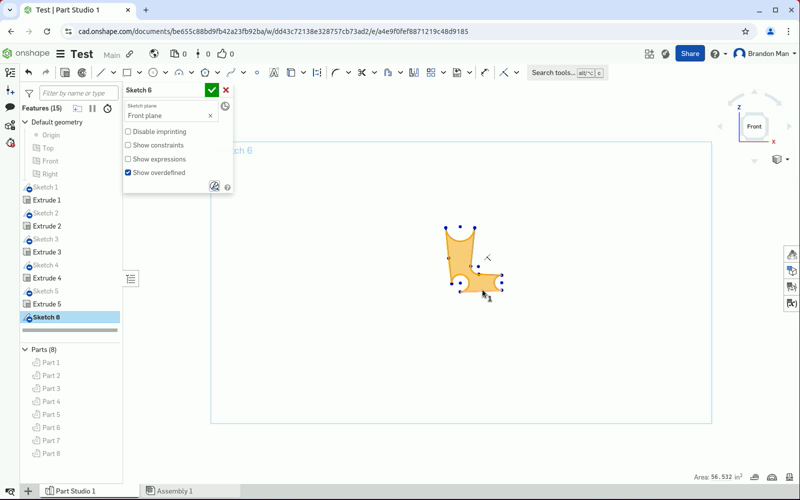
mouse_move(73, 352)
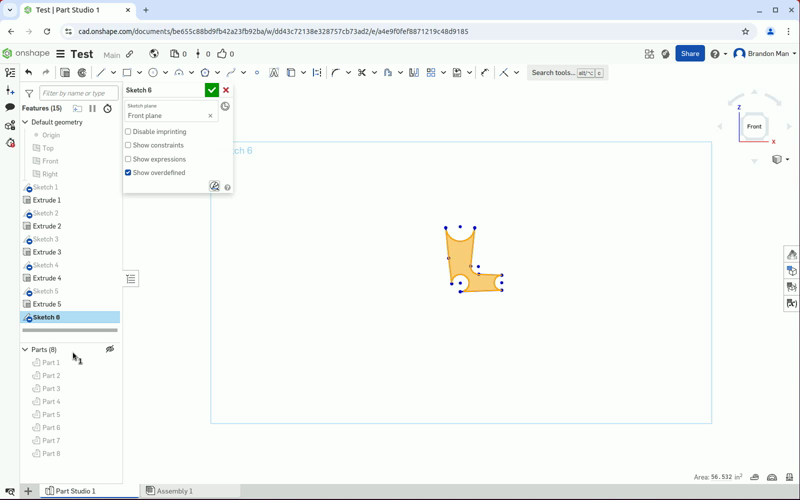
key(shift+y)
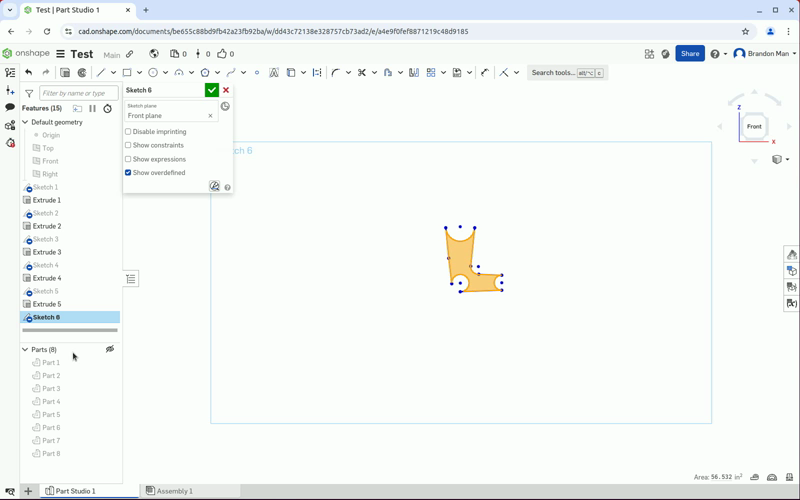
key(shift+e)
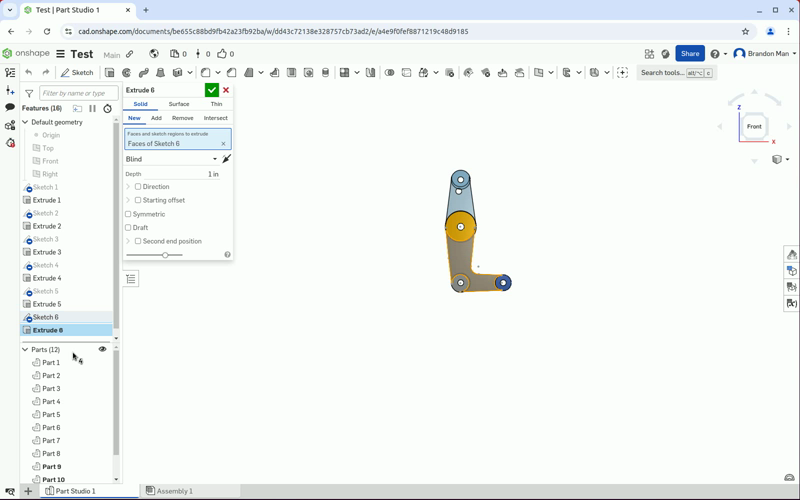
mouse_move(143, 106)
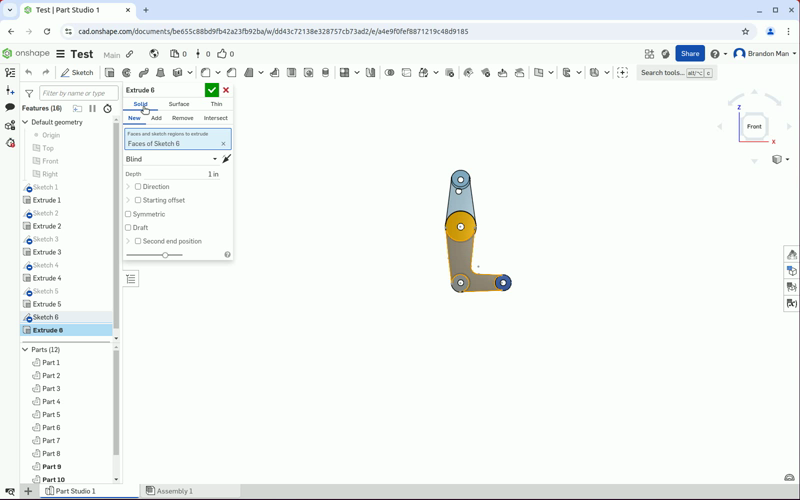
click(143, 106)
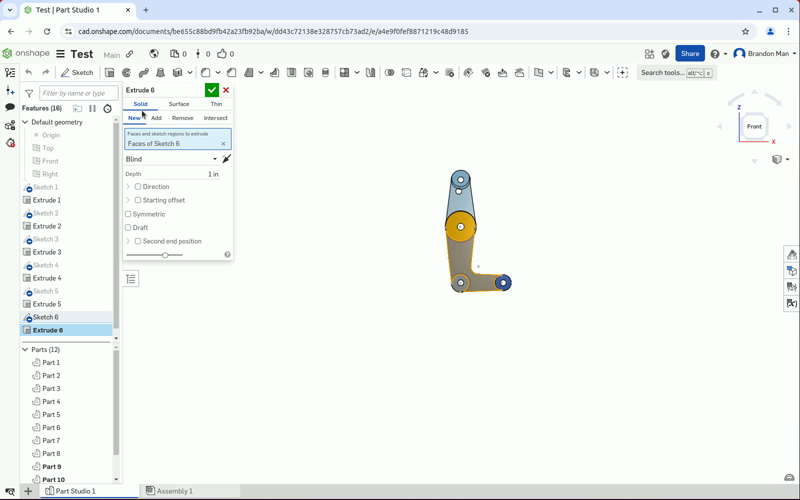
mouse_move(137, 120)
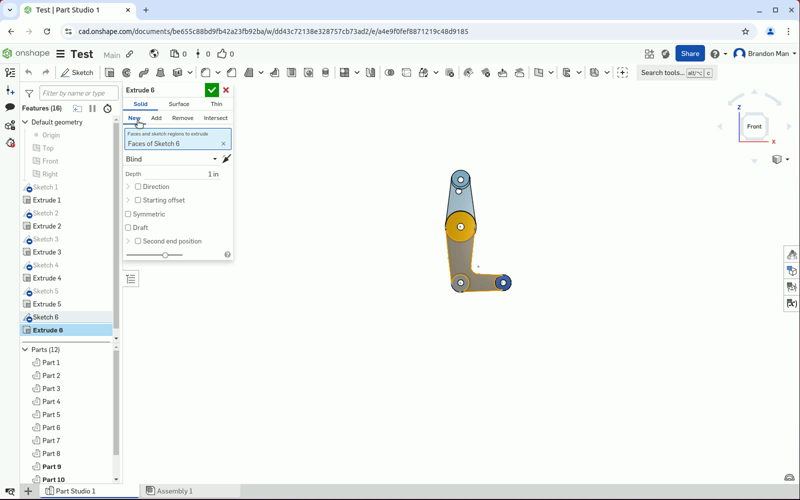
click(137, 120)
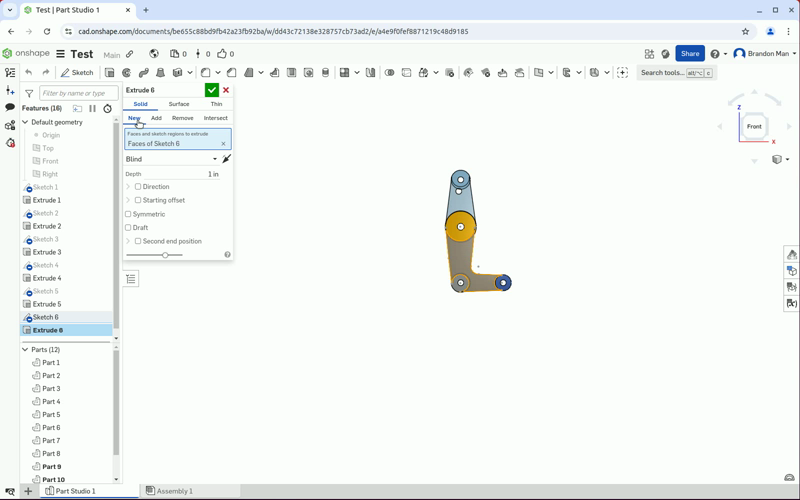
key(tab, 4)
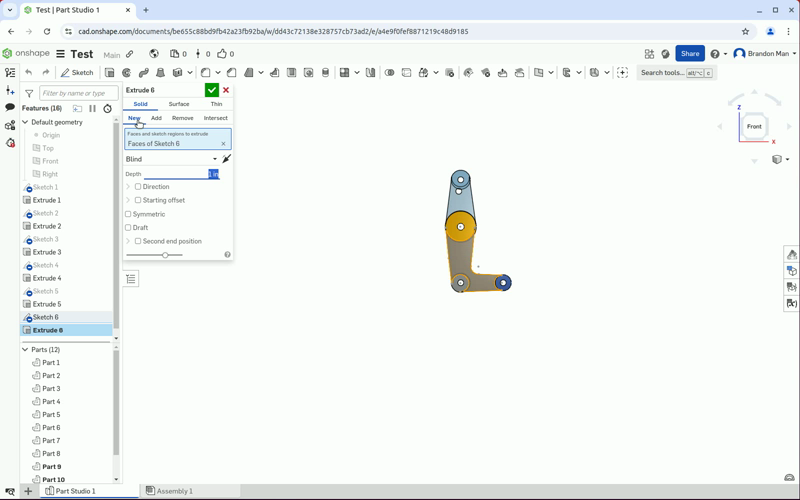
text(0.481)
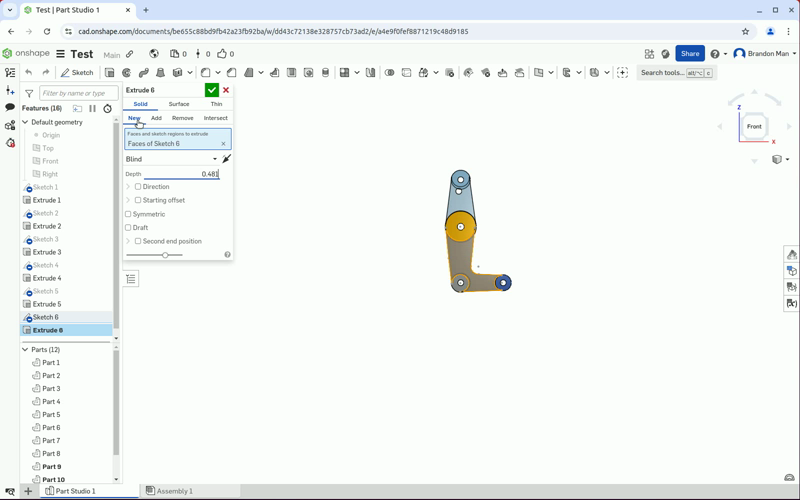
key(enter)
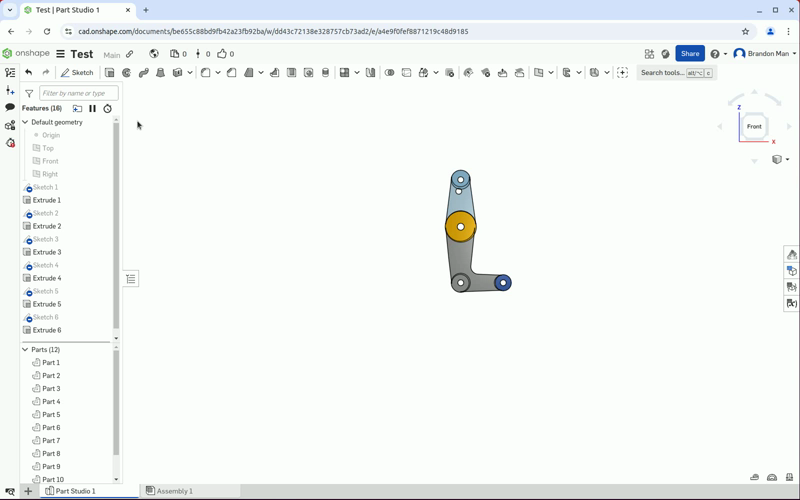
key(shift+h)
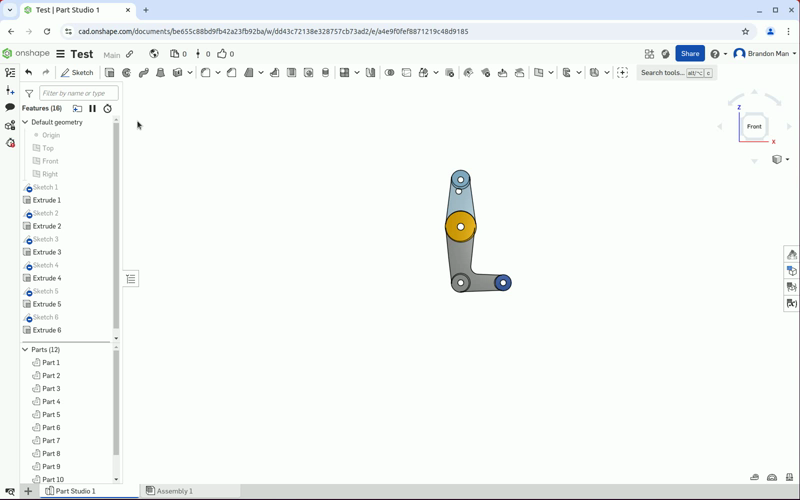
key(shift+h)
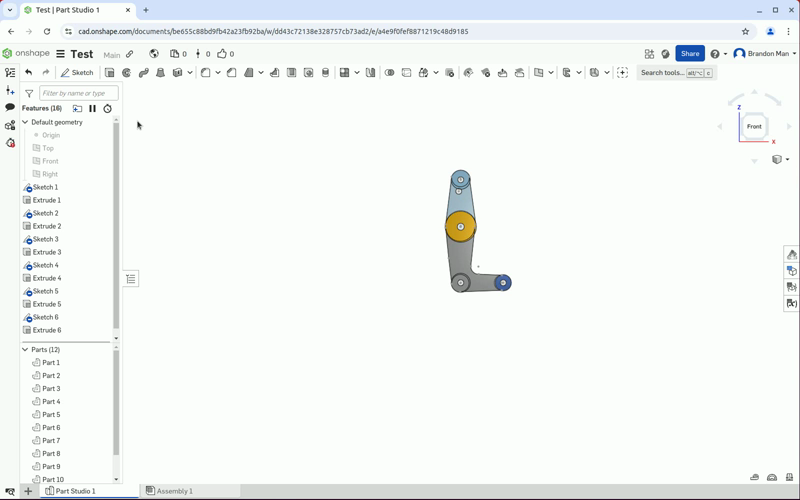
key(shift+7)
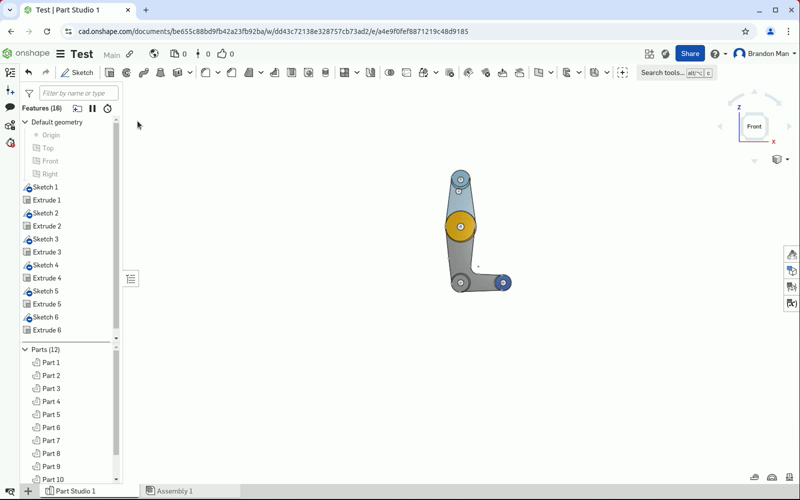
key(left, 2)
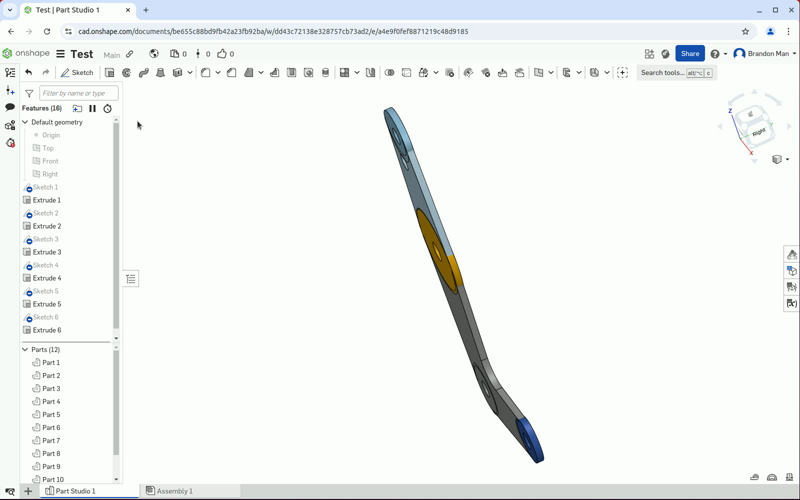
key(down, 2)
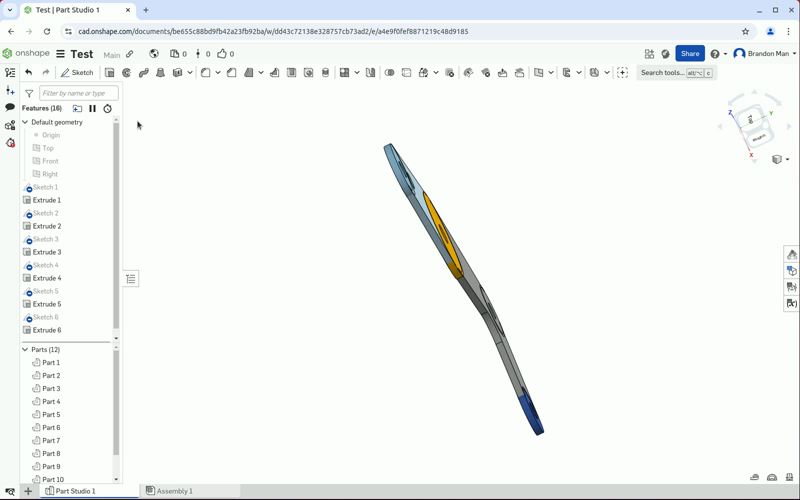
key(up, 2)
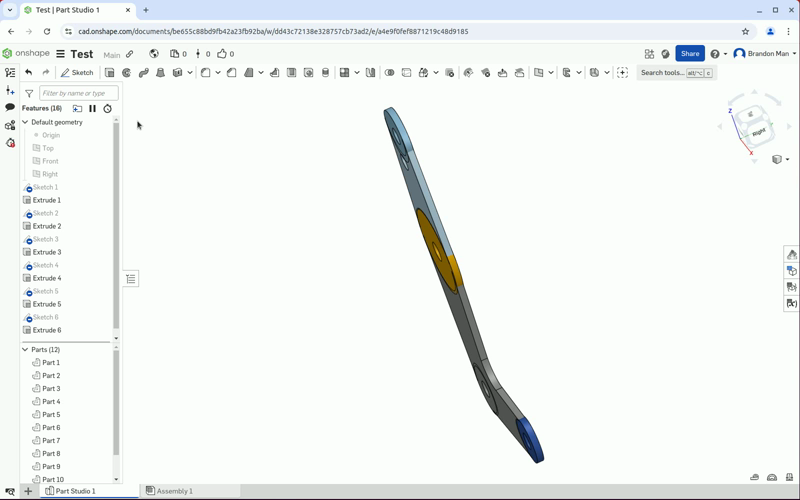
key(right, 2)
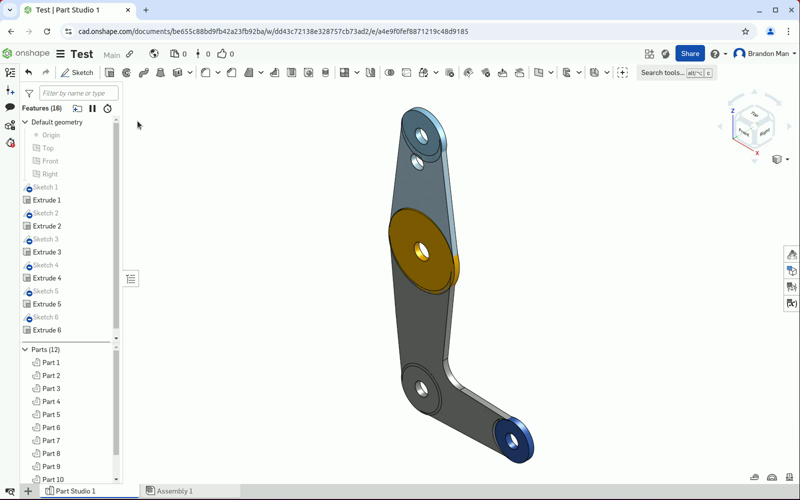
mouse_move(69, 189)
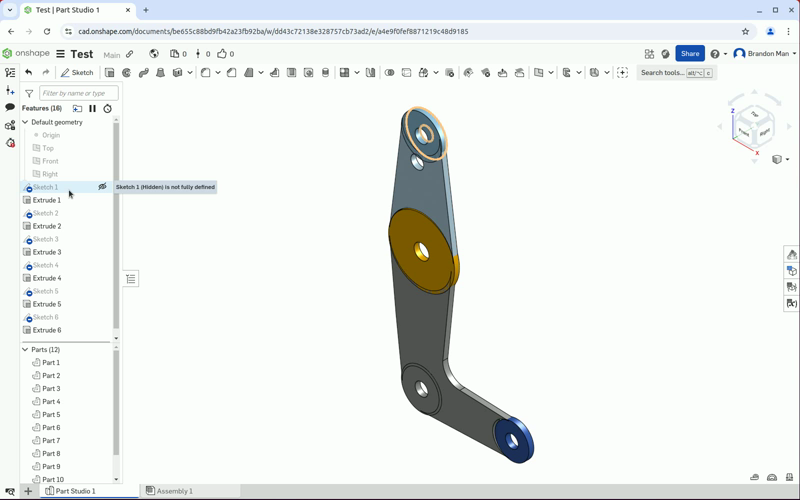
click(69, 189)